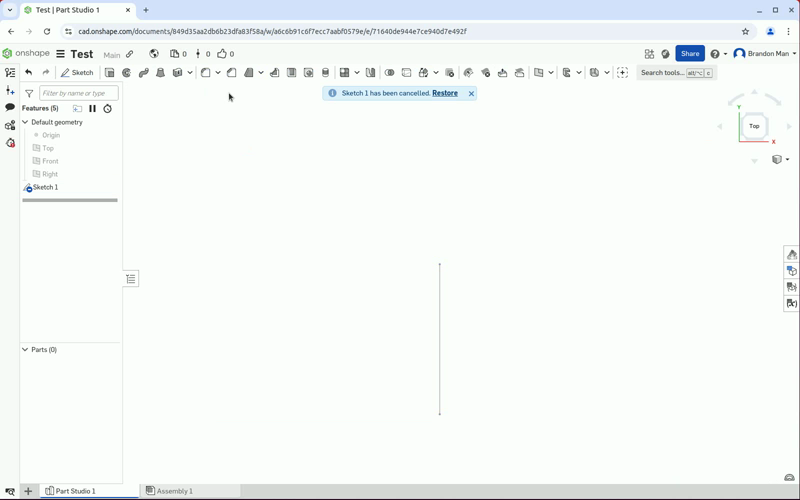
key(shift+h)
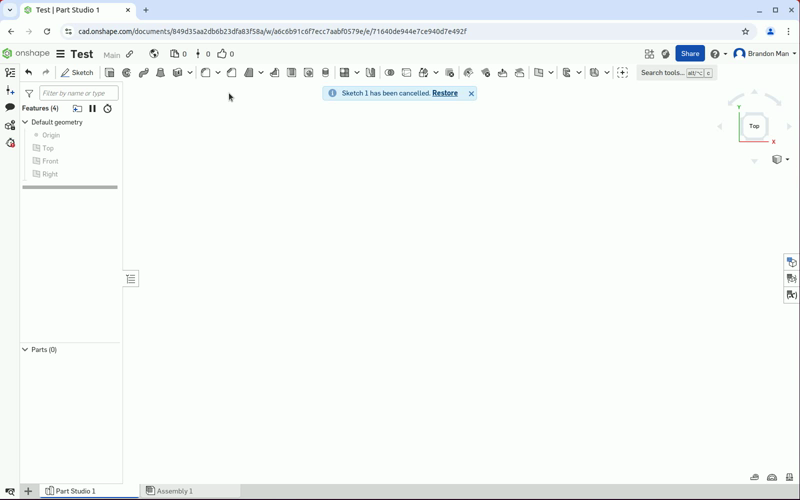
mouse_move(73, 352)
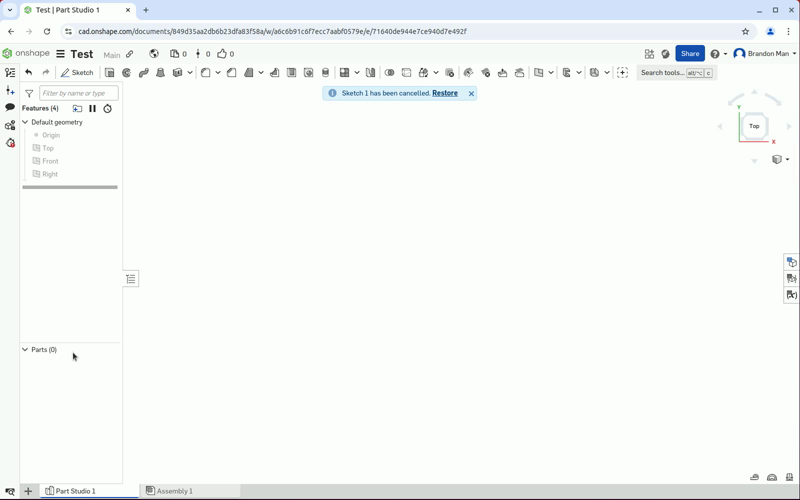
key(y)
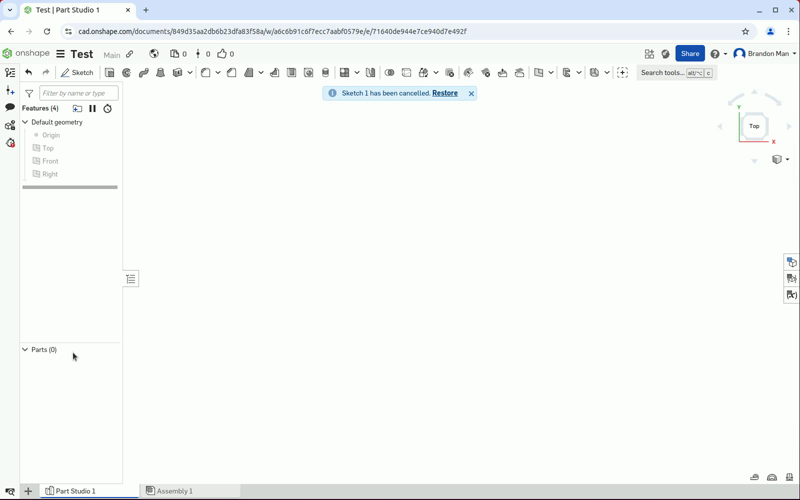
key(shift+p)
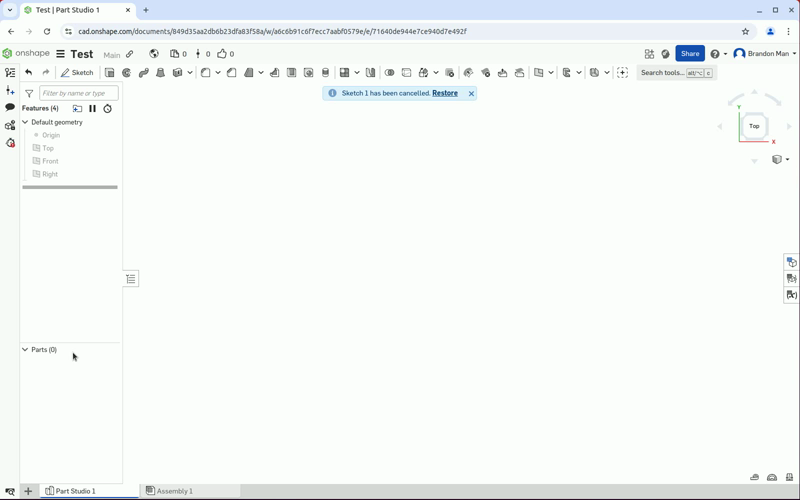
key(space)
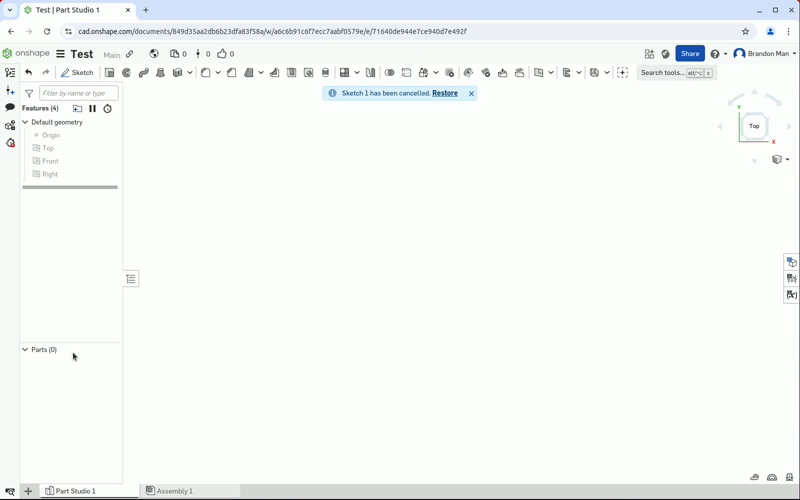
key_down(shift)
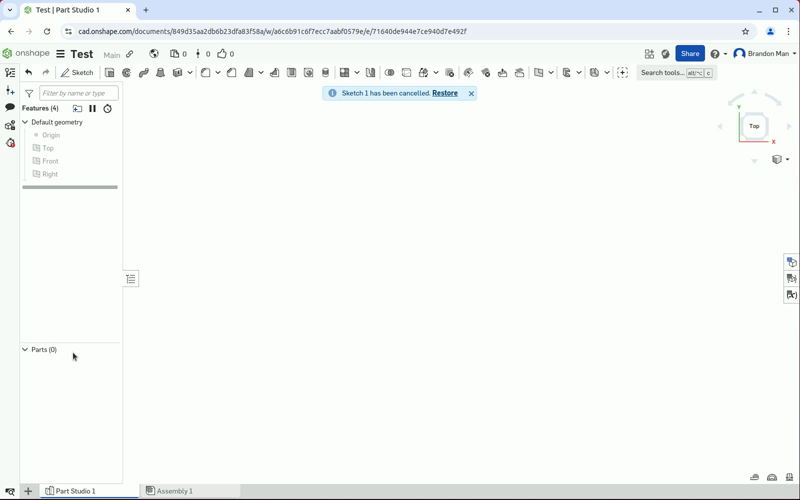
key(up)
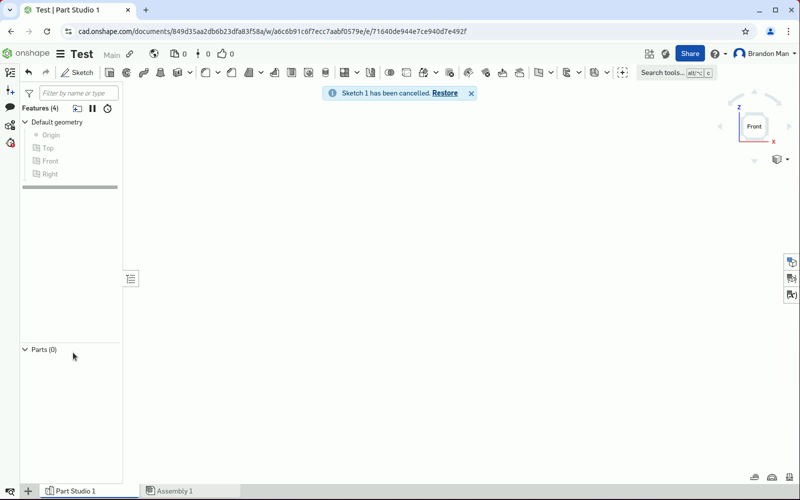
key_up(shift)
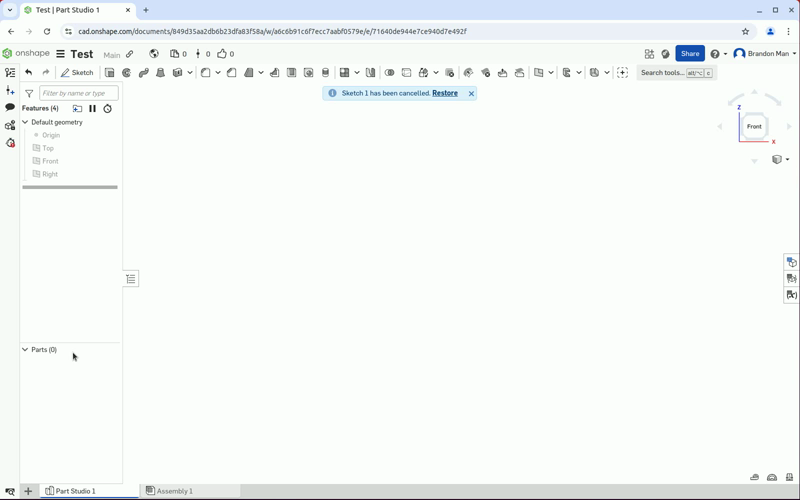
mouse_move(73, 352)
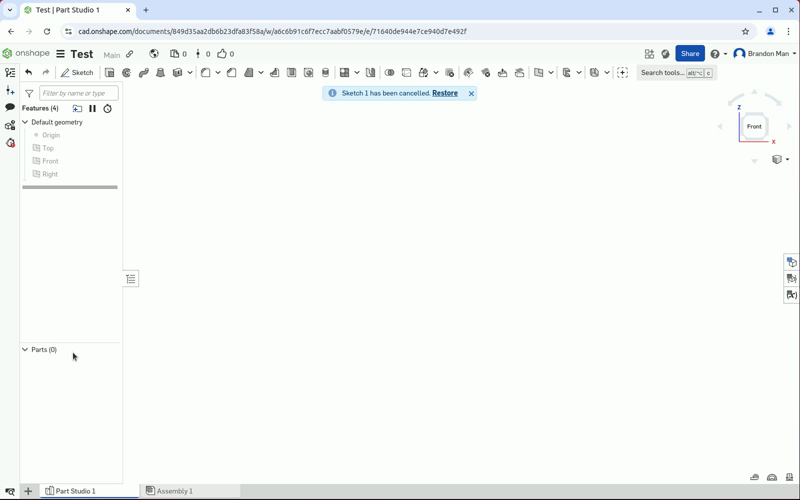
key(shift+y)
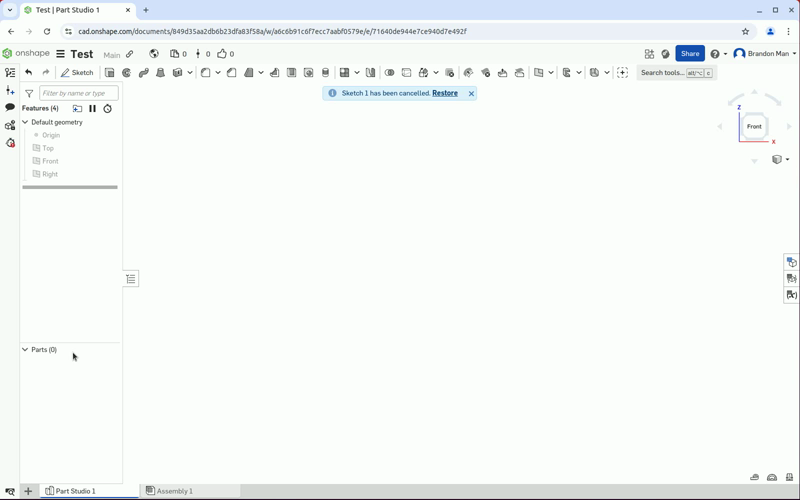
key(shift+s)
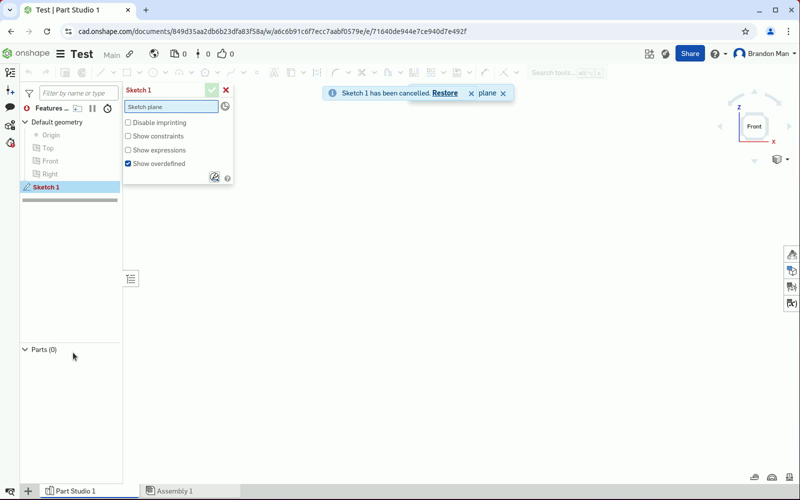
mouse_move(73, 163)
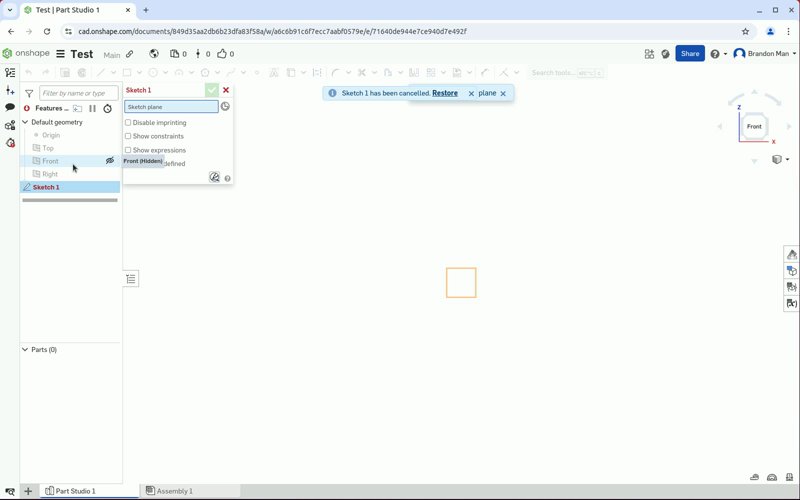
click(73, 163)
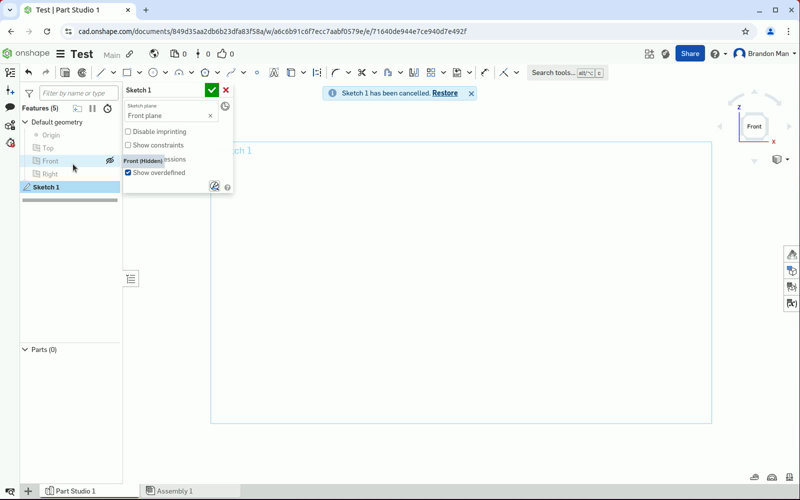
mouse_move(73, 352)
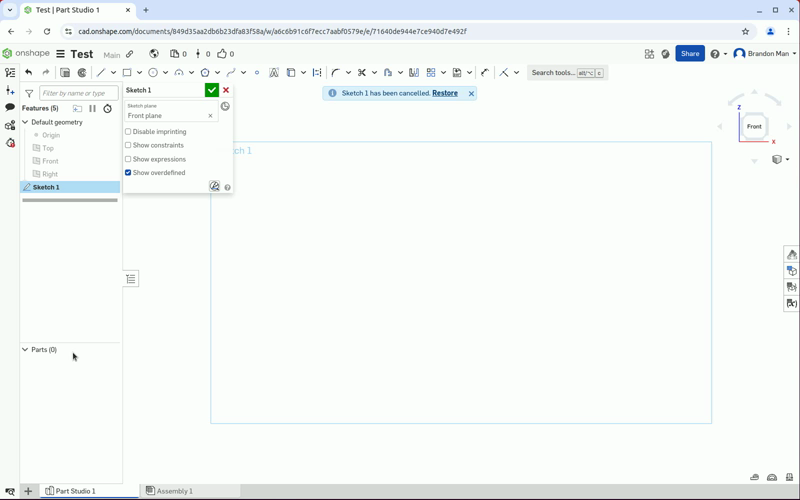
key(y)
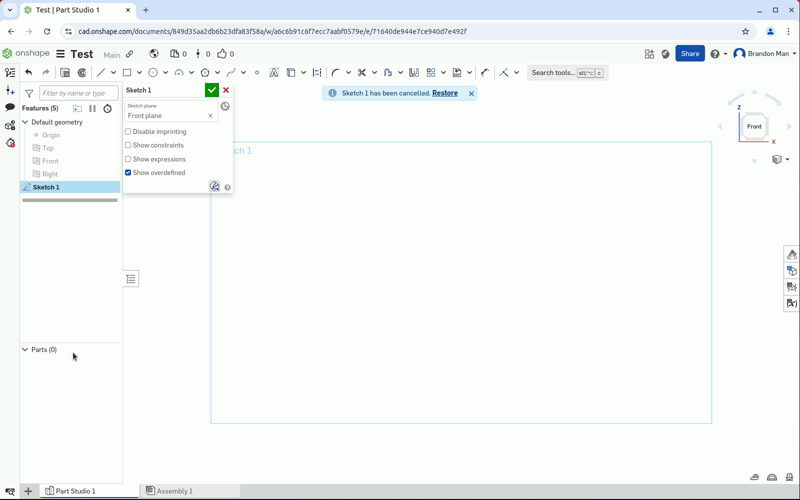
key(l)
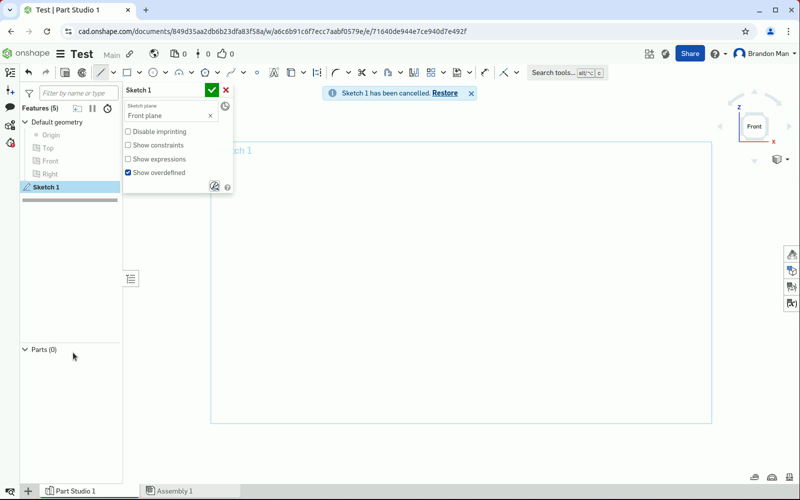
key_down(shift)
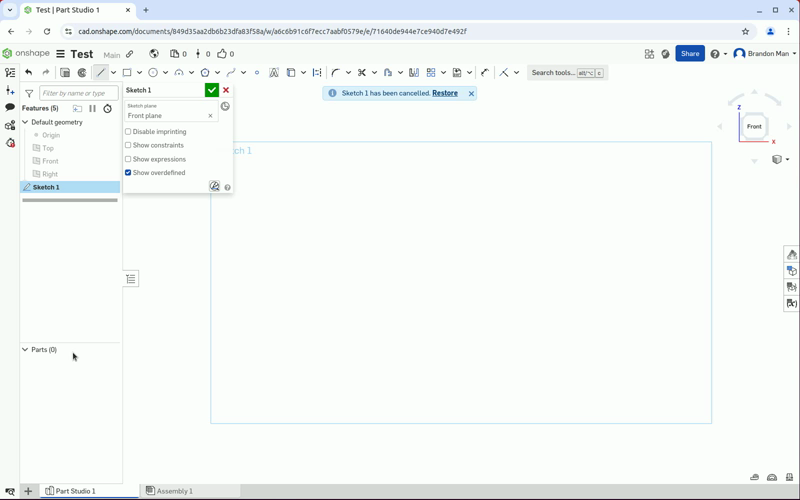
mouse_move(460, 326)
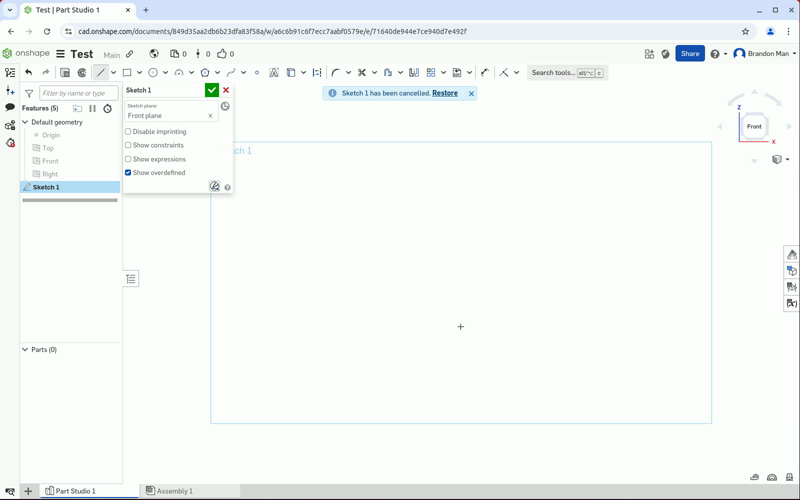
click(460, 326)
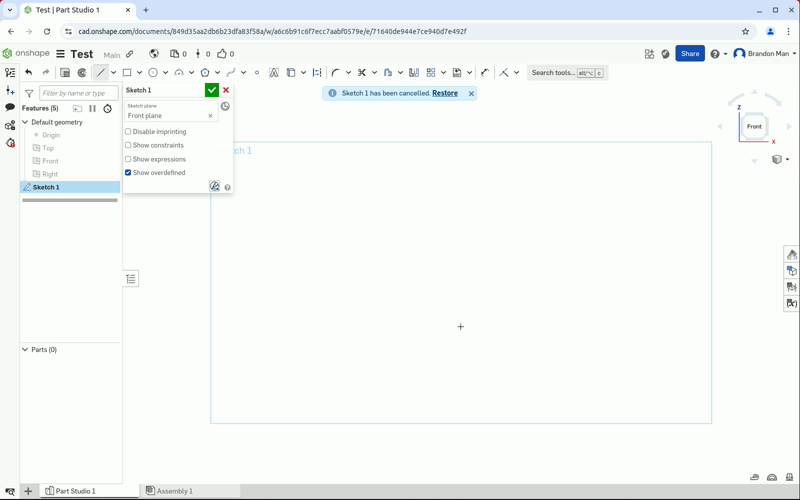
key_up(shift)
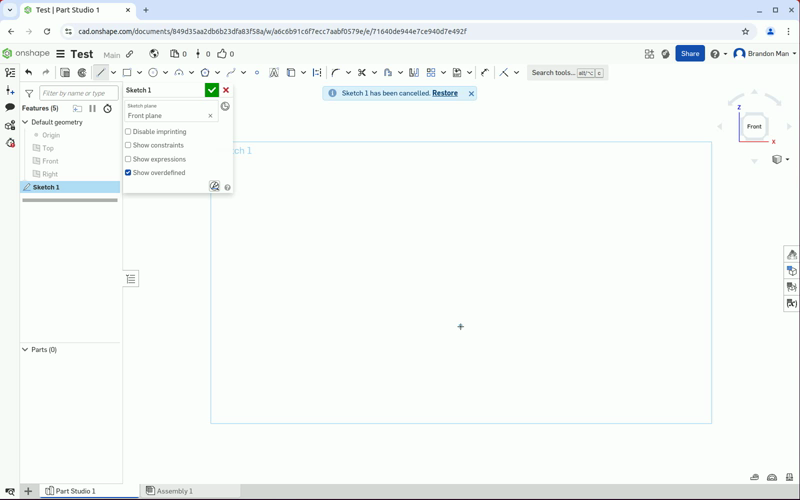
key_down(shift)
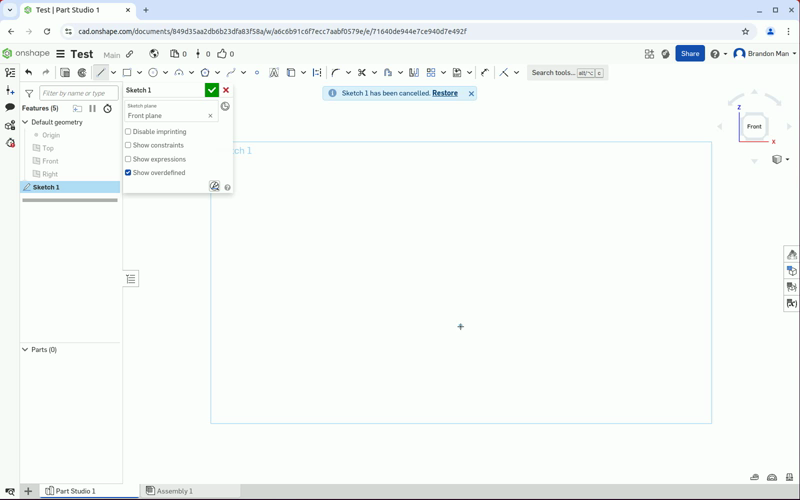
mouse_move(490, 326)
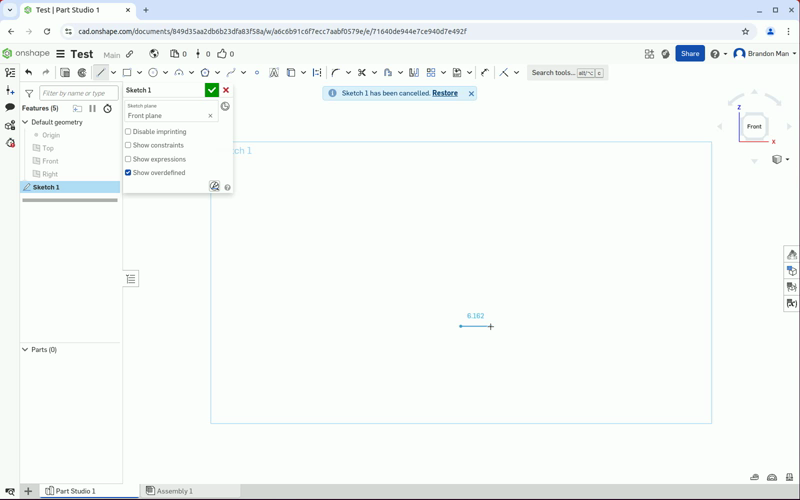
mouse_move(473, 324)
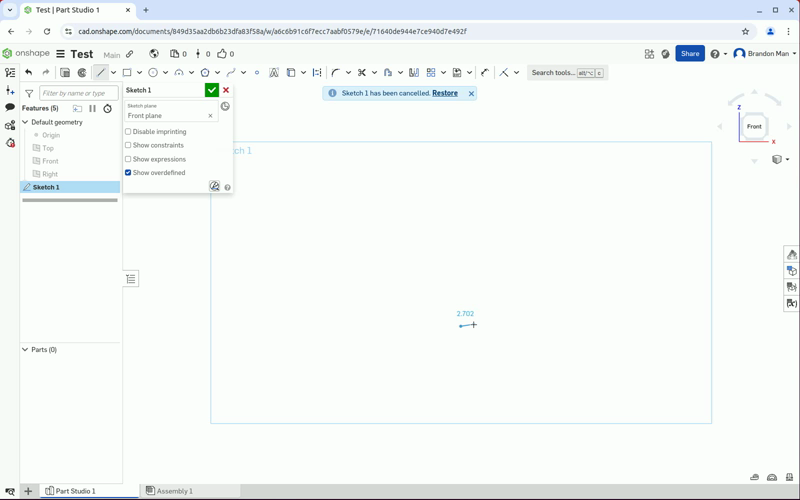
click(473, 324)
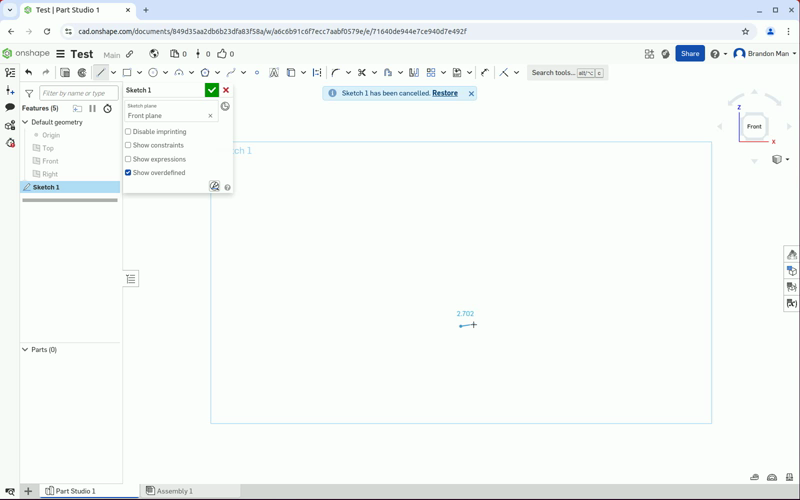
key_up(shift)
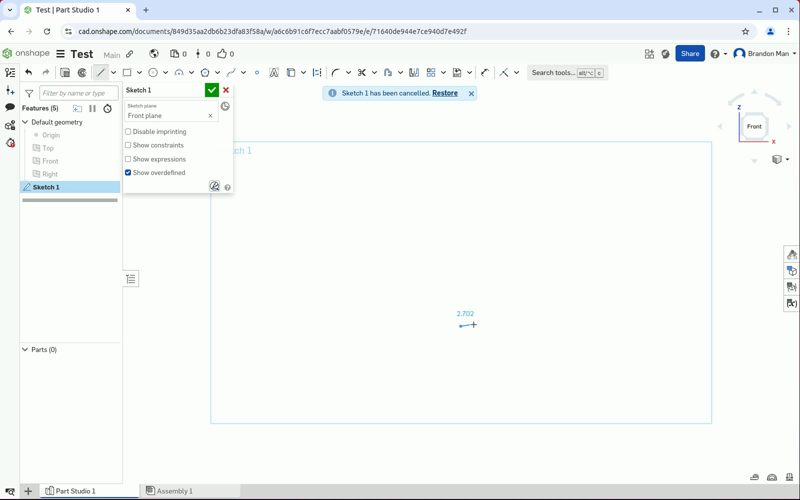
key(esc)
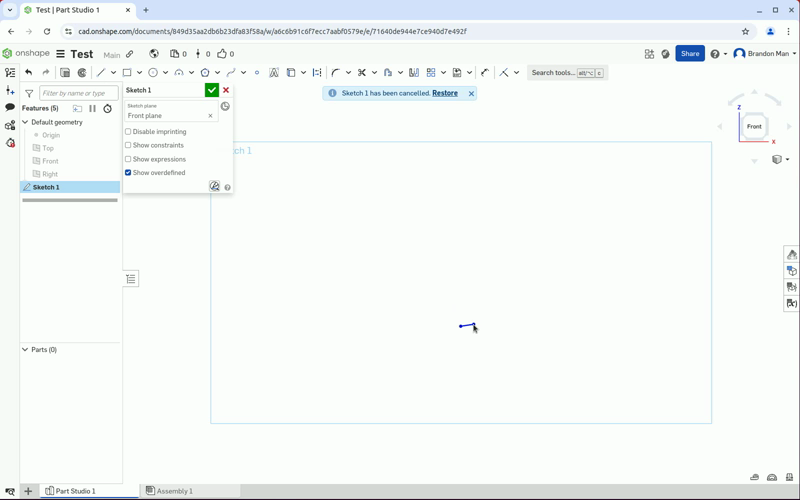
key(a)
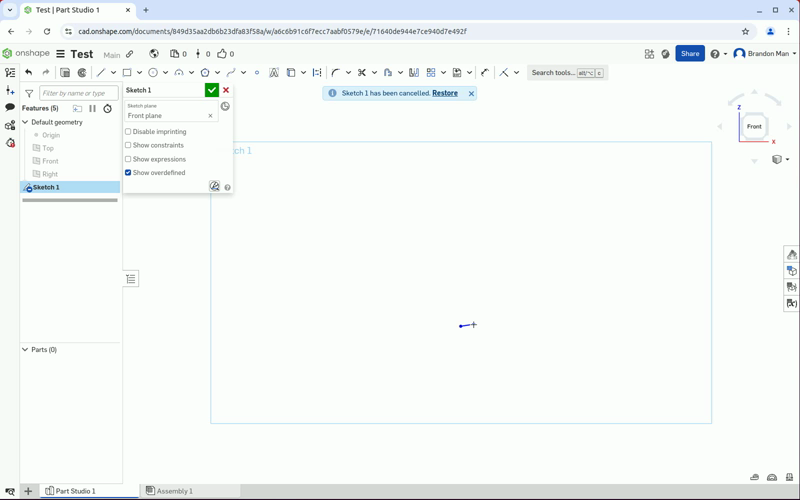
mouse_move(473, 324)
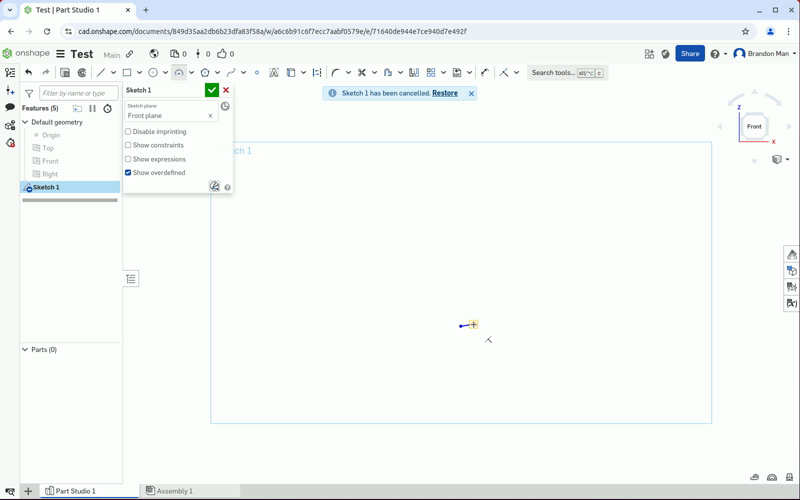
click(473, 324)
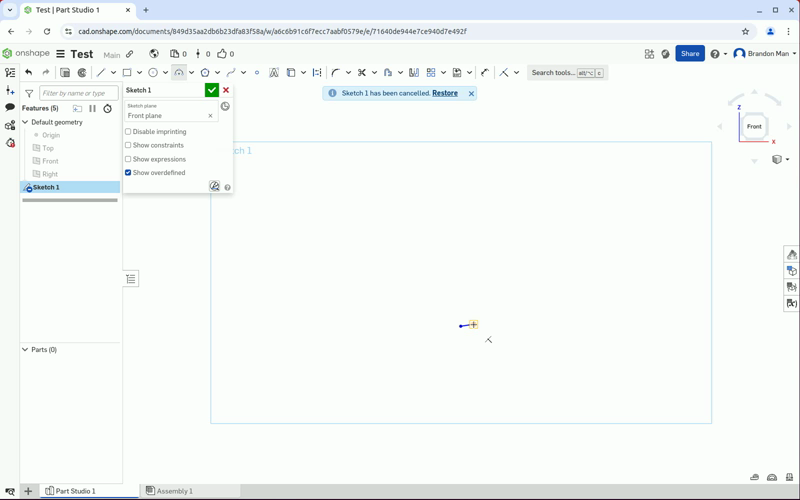
key_down(shift)
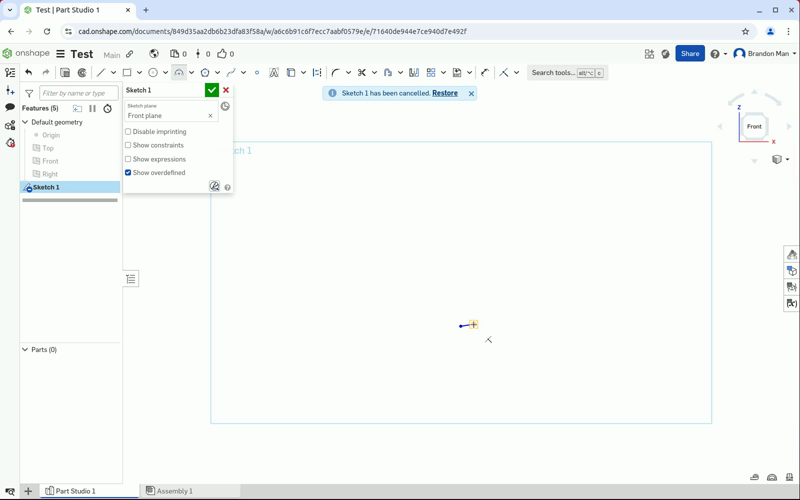
mouse_move(473, 241)
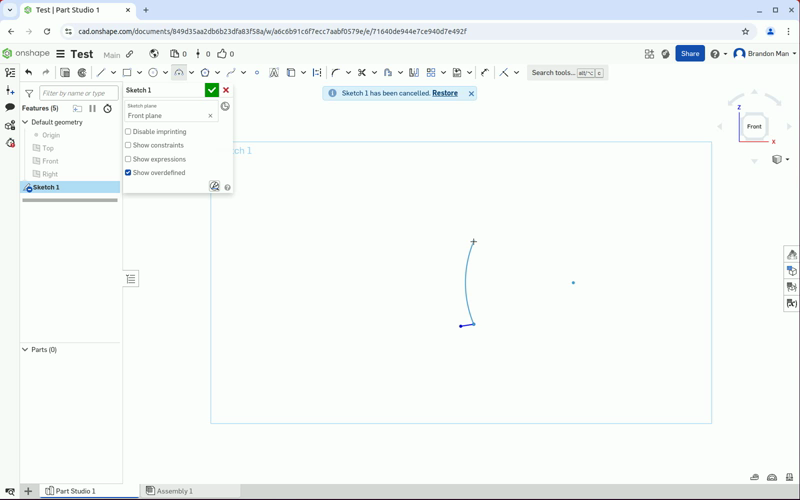
click(473, 241)
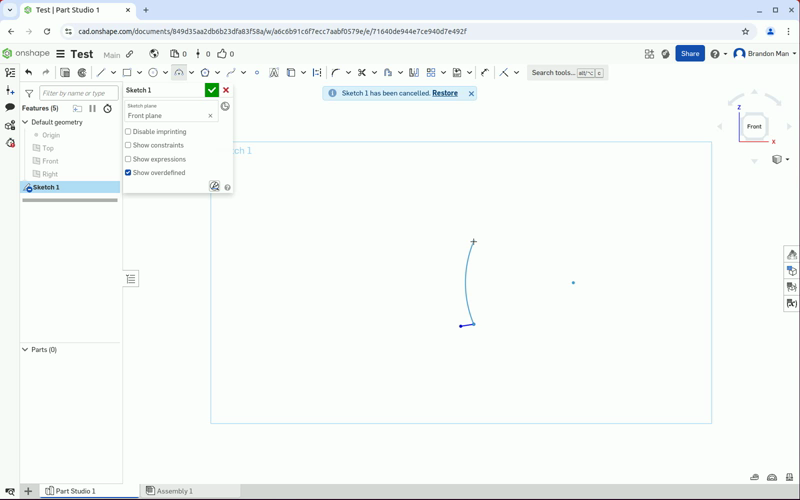
mouse_move(504, 282)
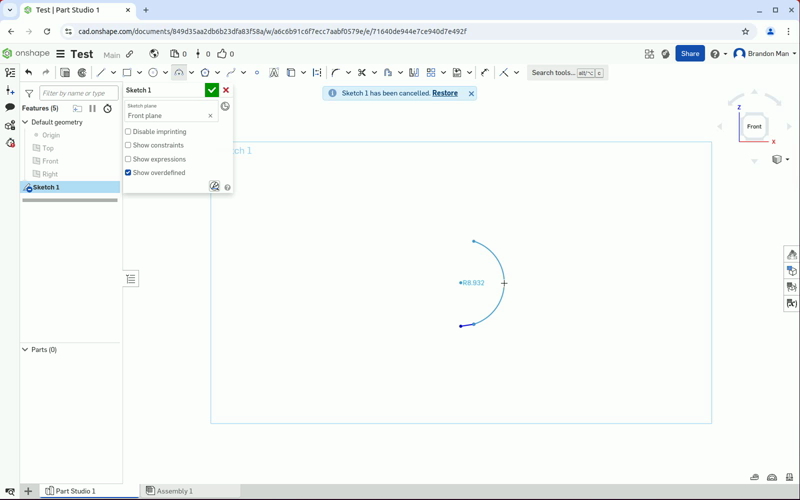
click(504, 282)
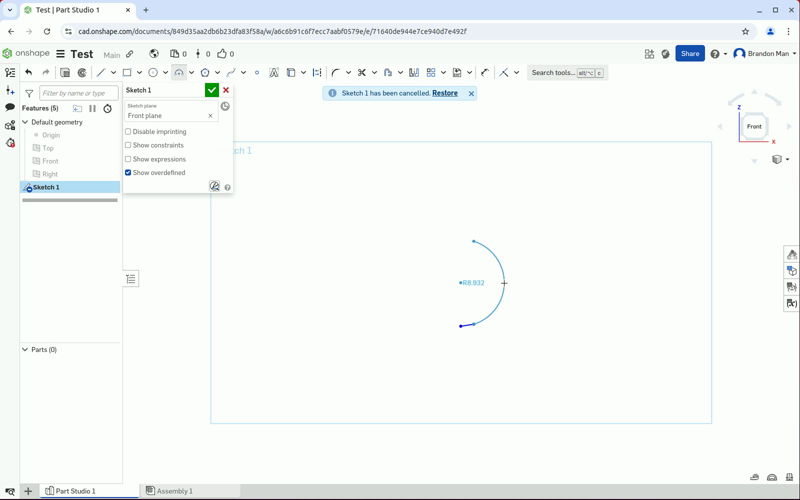
key_up(shift)
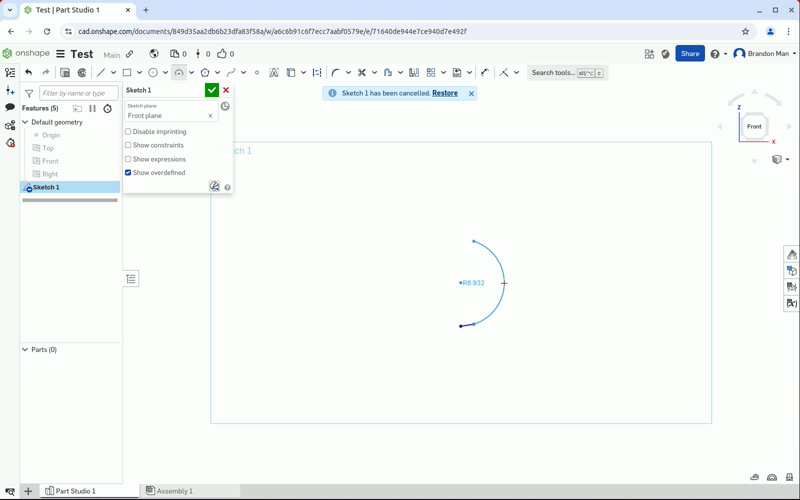
key(esc)
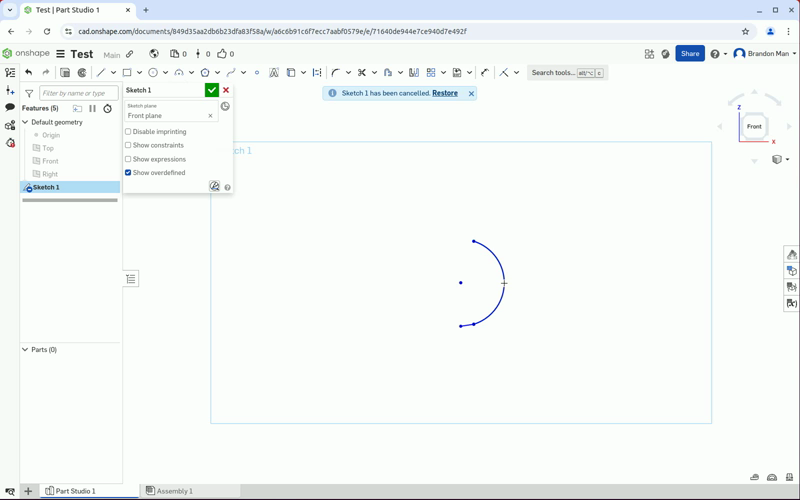
key(l)
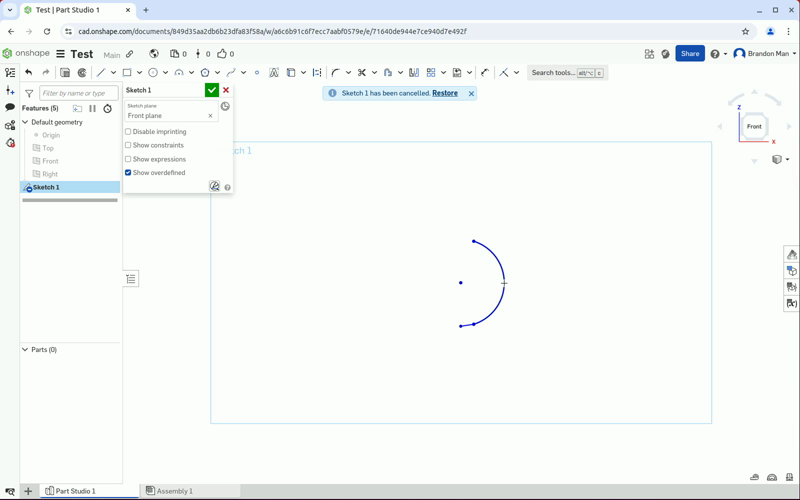
mouse_move(473, 241)
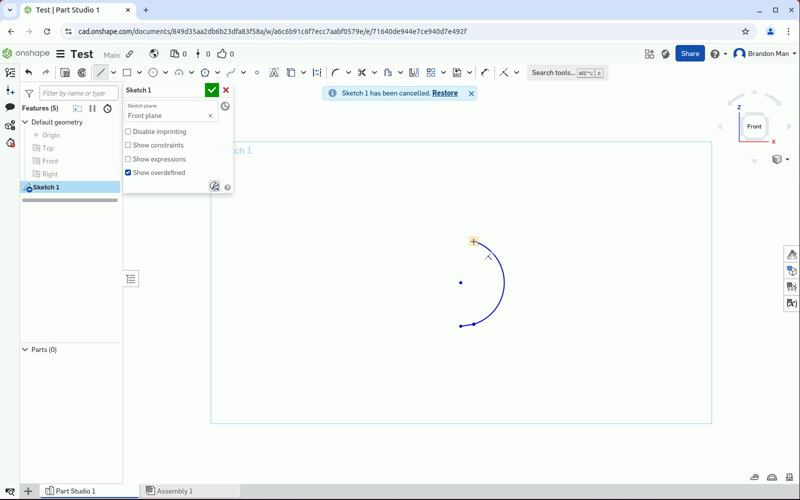
click(473, 241)
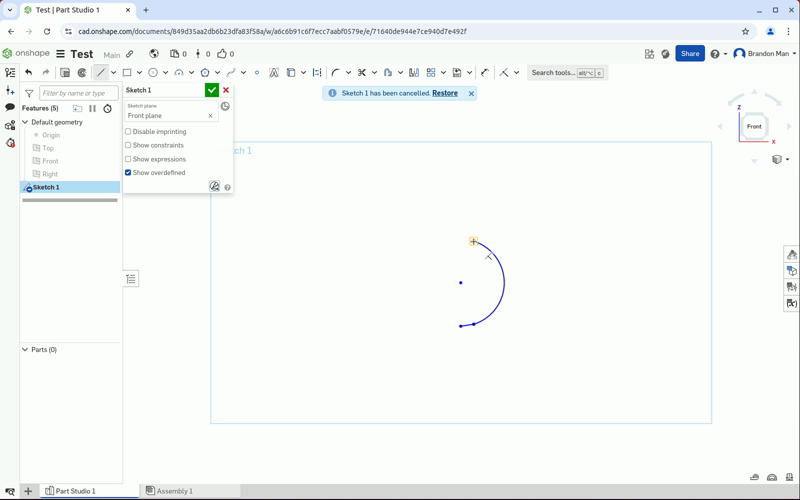
key_down(shift)
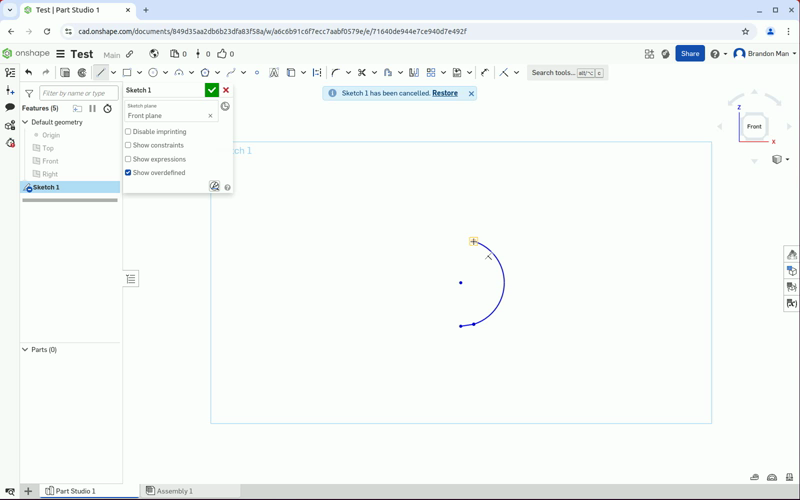
mouse_move(503, 241)
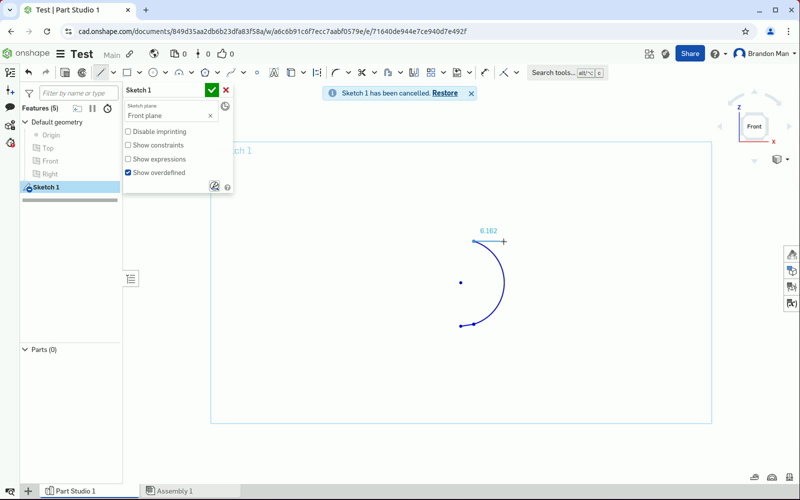
mouse_move(460, 239)
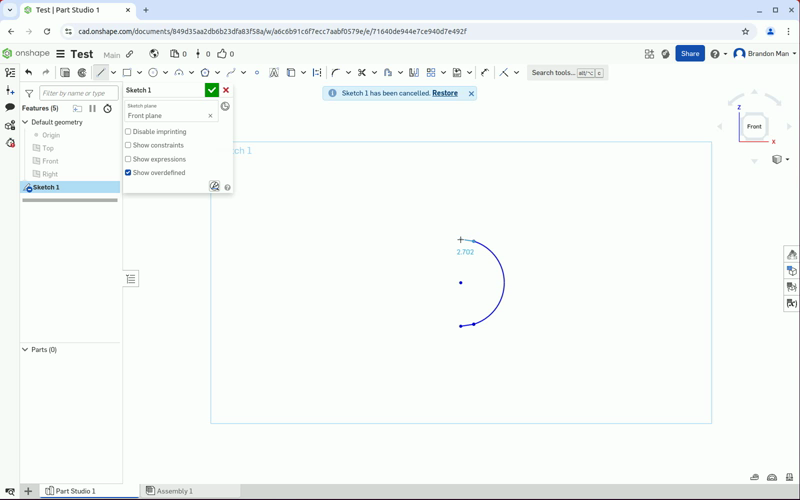
click(460, 239)
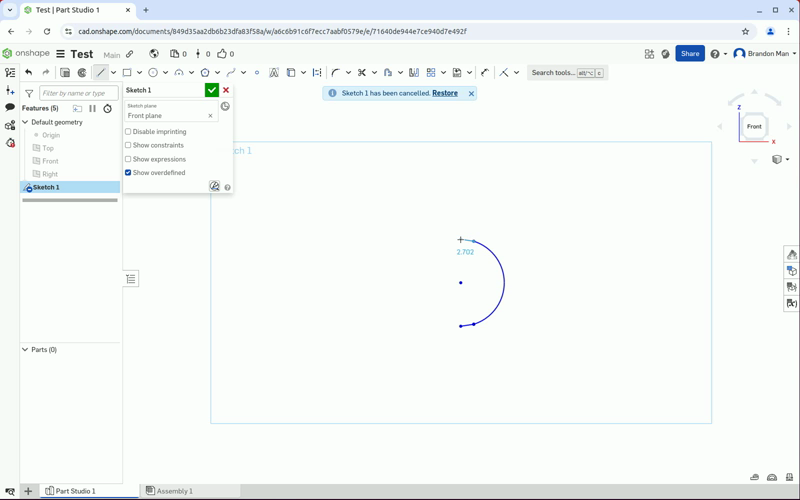
key_up(shift)
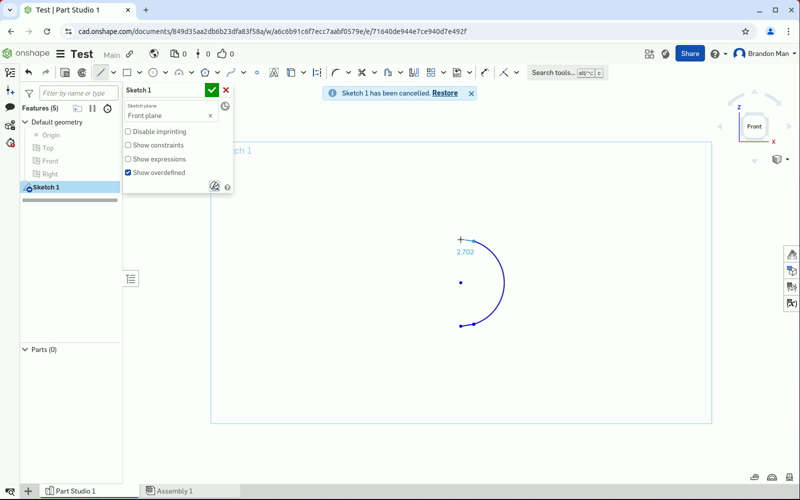
key(esc)
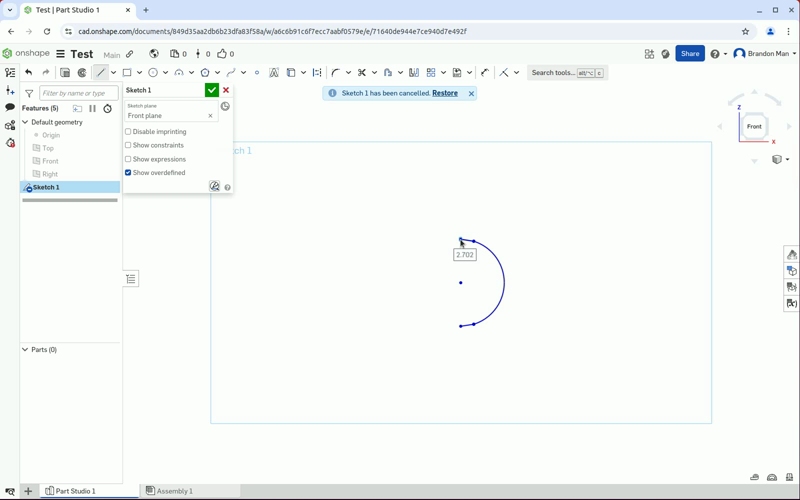
key(a)
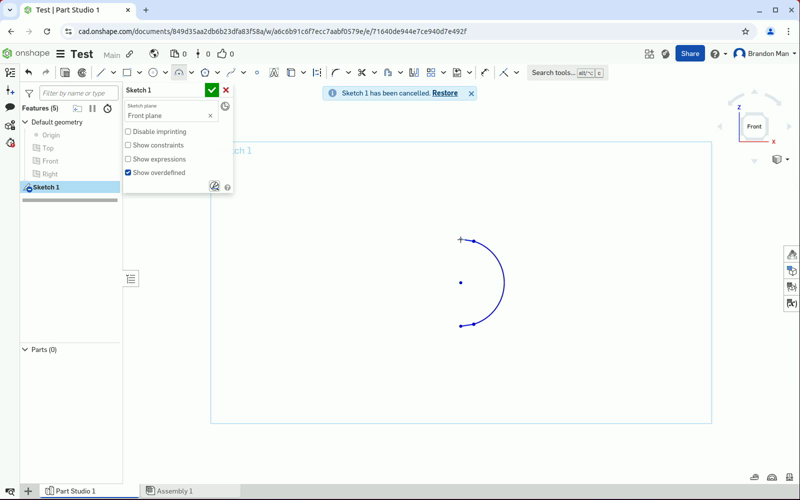
mouse_move(460, 239)
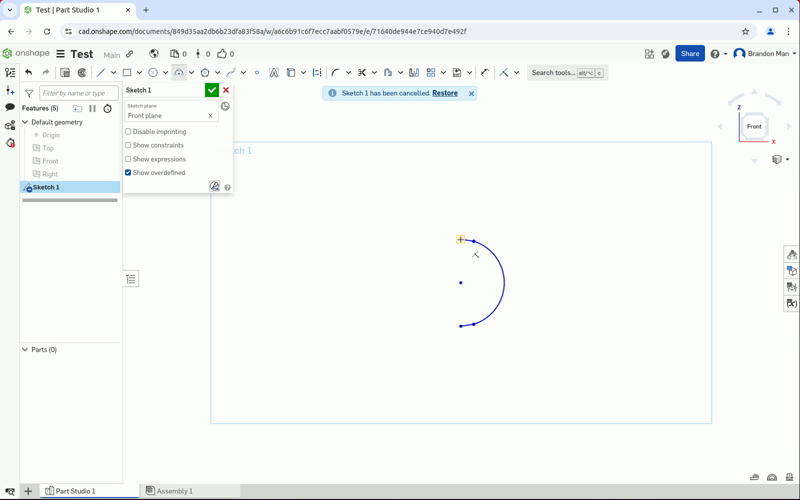
click(460, 239)
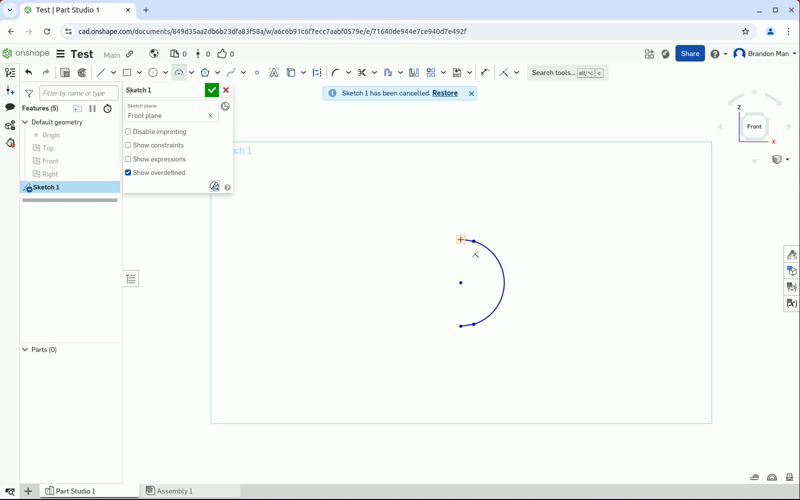
mouse_move(460, 326)
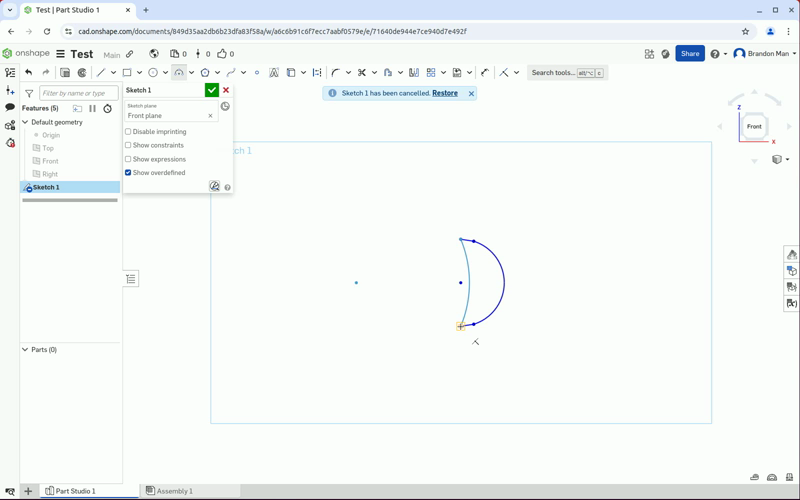
click(460, 326)
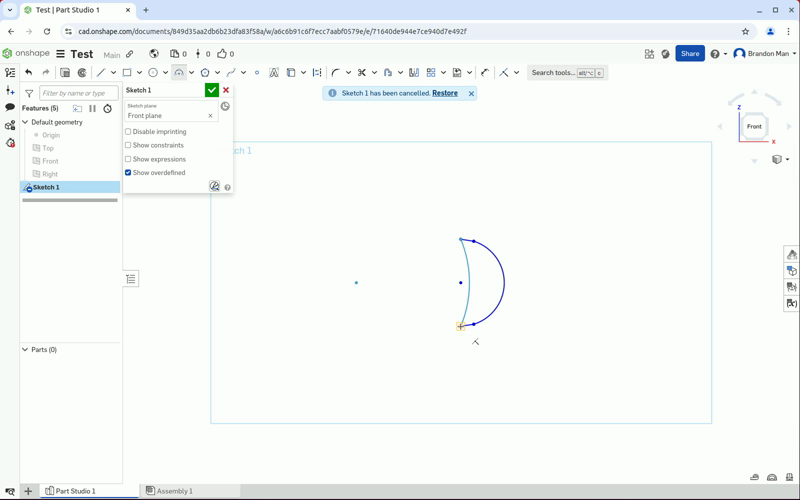
key_down(shift)
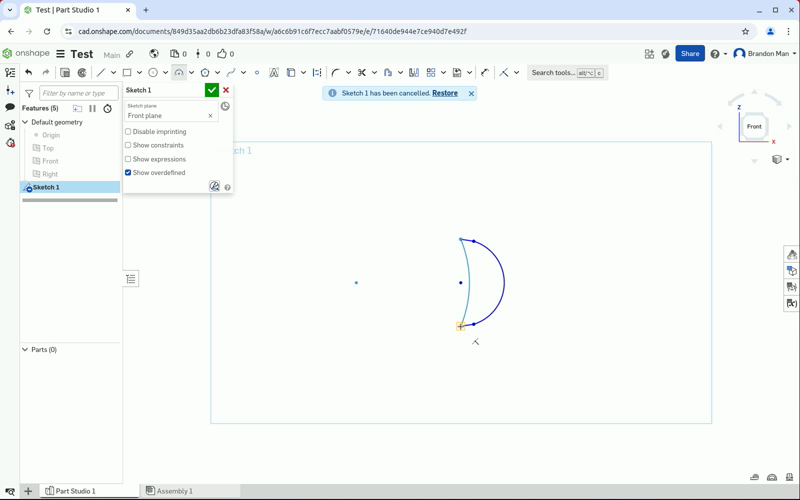
mouse_move(417, 282)
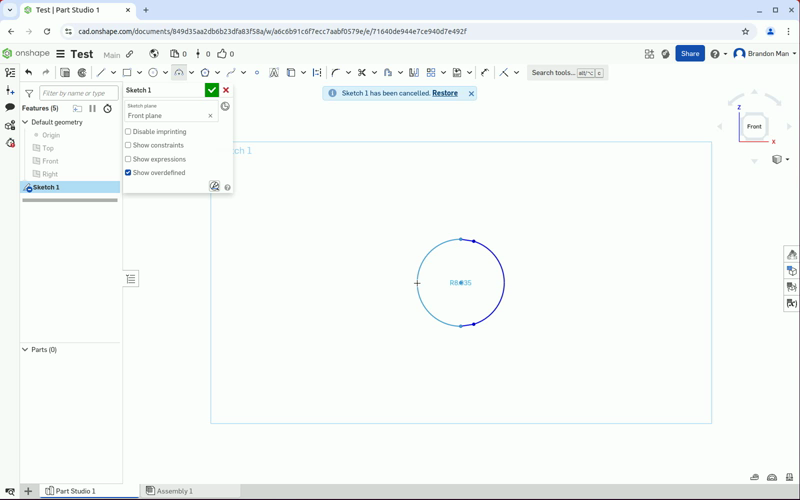
click(417, 282)
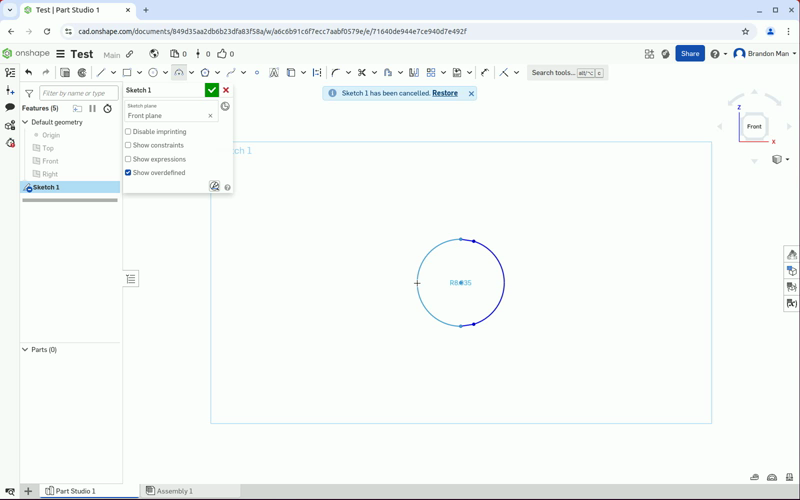
key_up(shift)
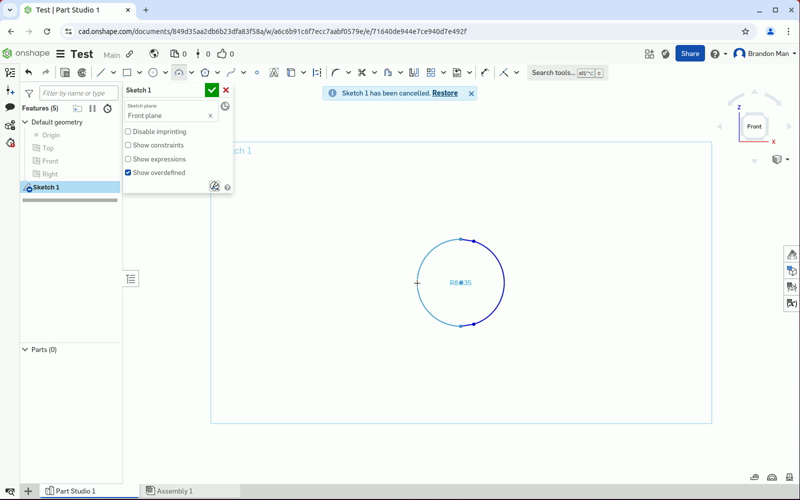
key(esc)
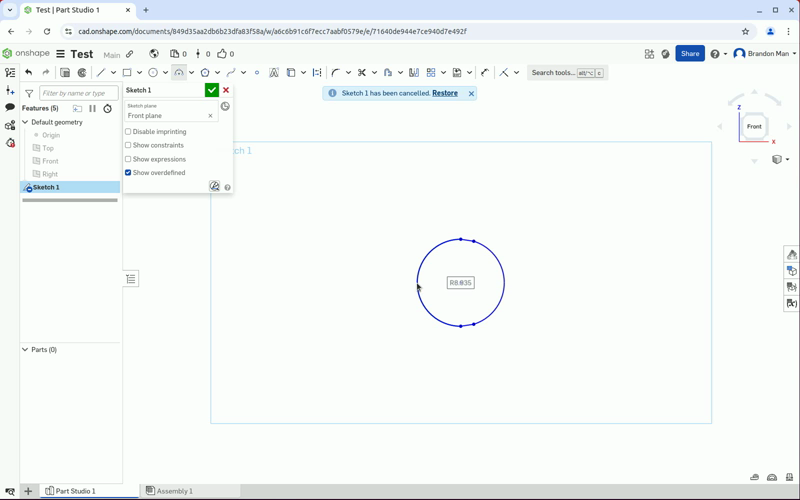
key(l)
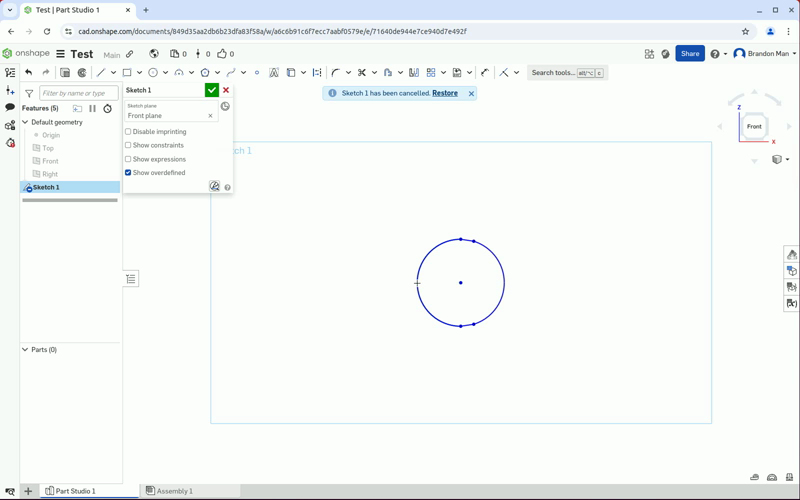
key_down(shift)
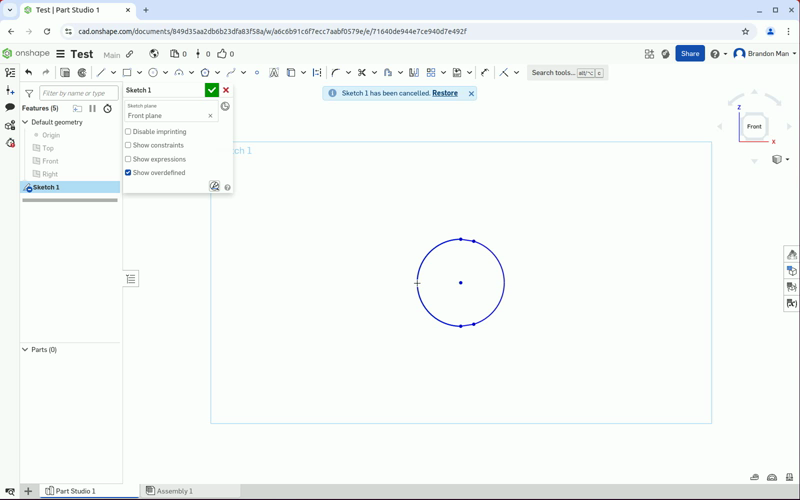
mouse_move(429, 293)
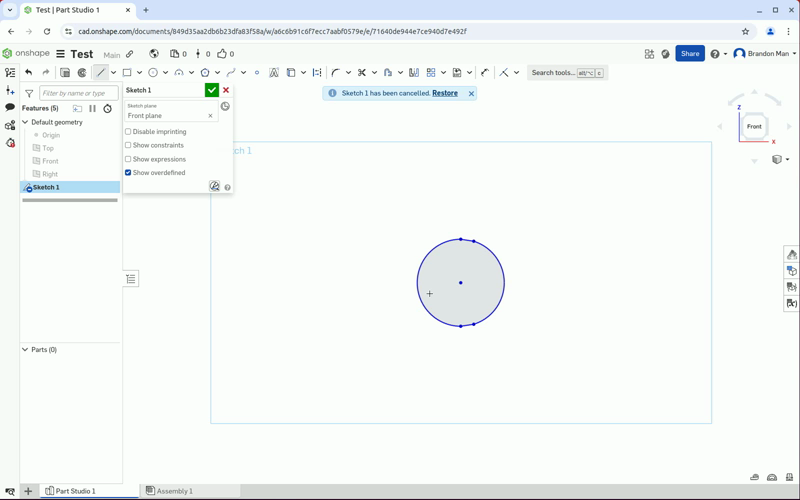
click(429, 293)
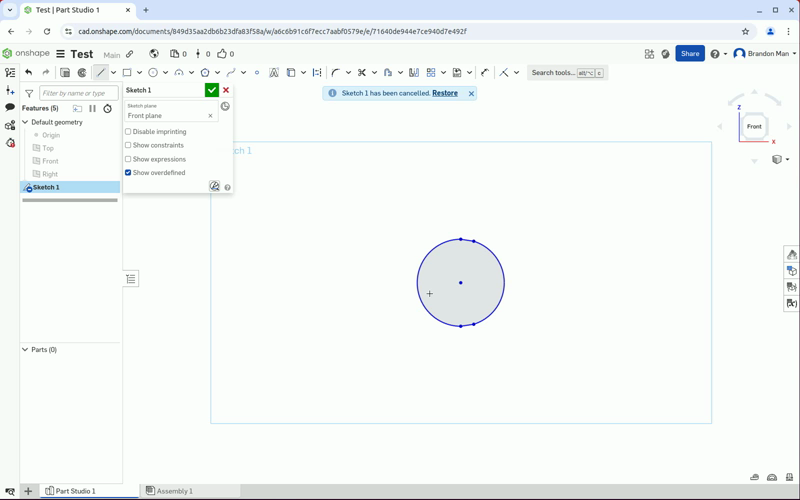
key_up(shift)
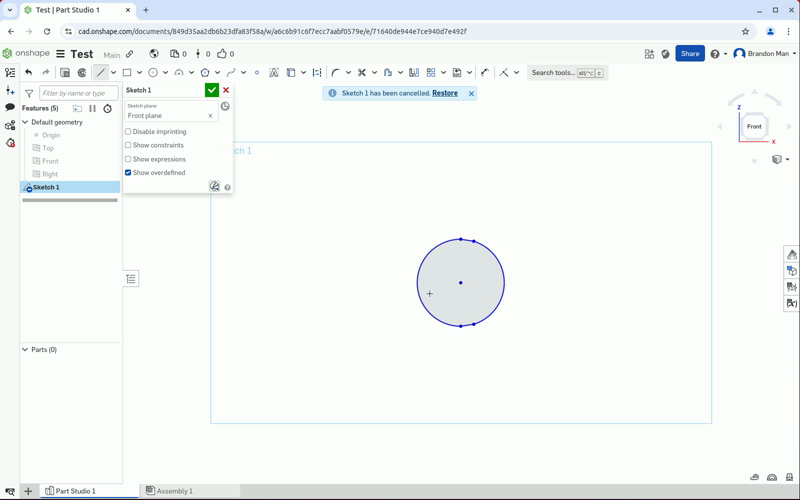
key_down(shift)
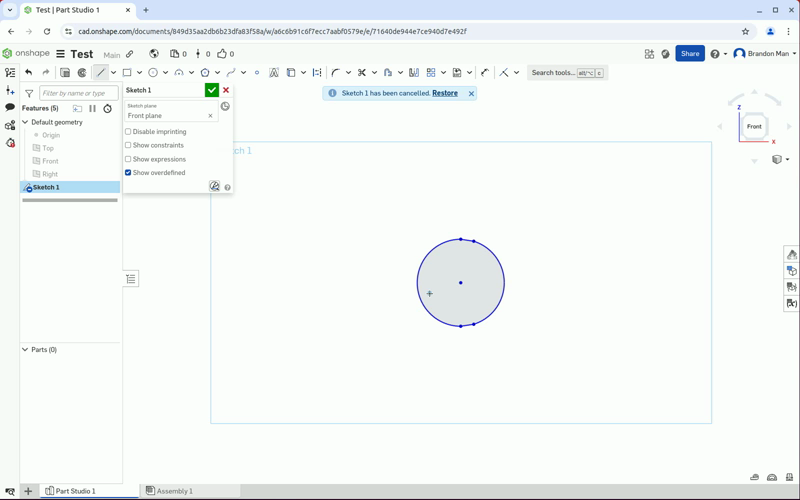
mouse_move(459, 293)
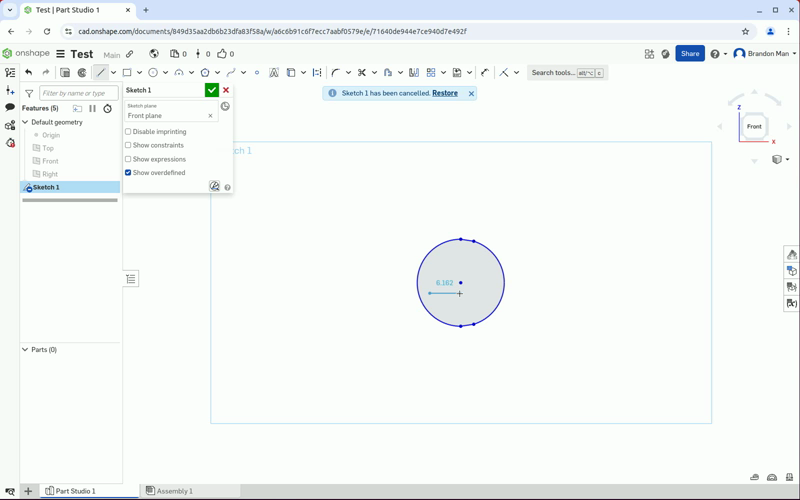
mouse_move(441, 293)
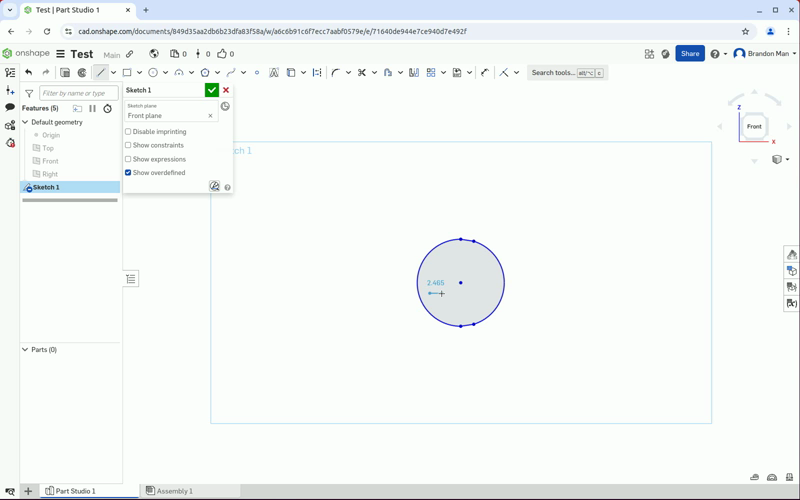
click(441, 293)
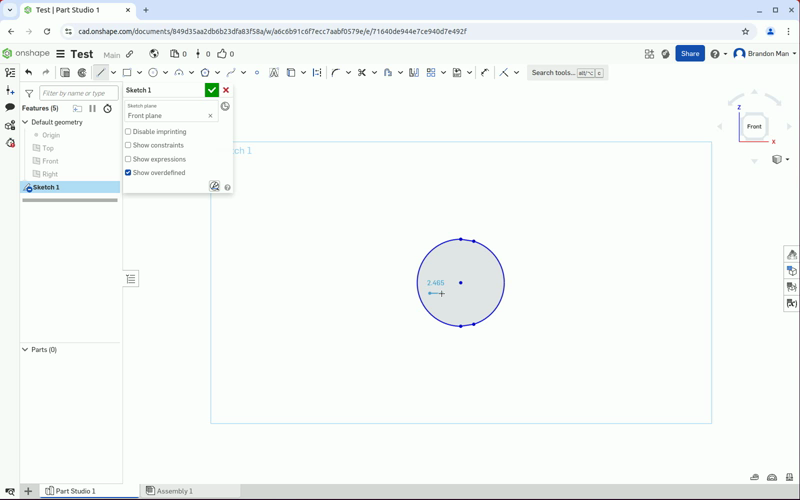
key_up(shift)
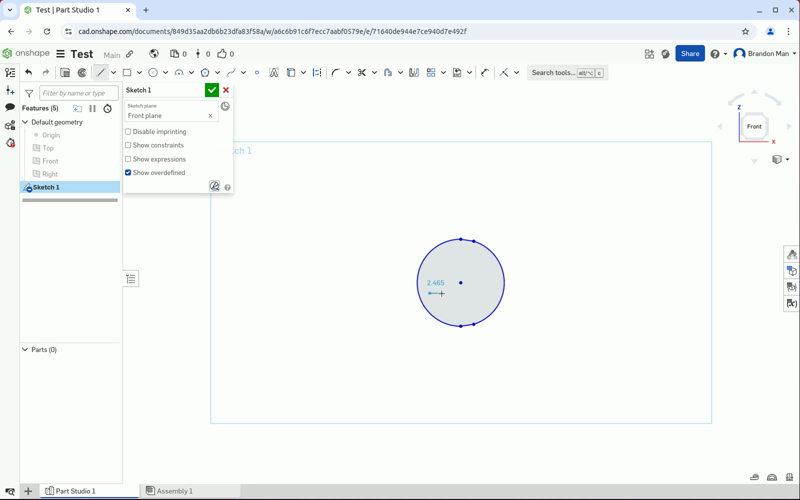
key(esc)
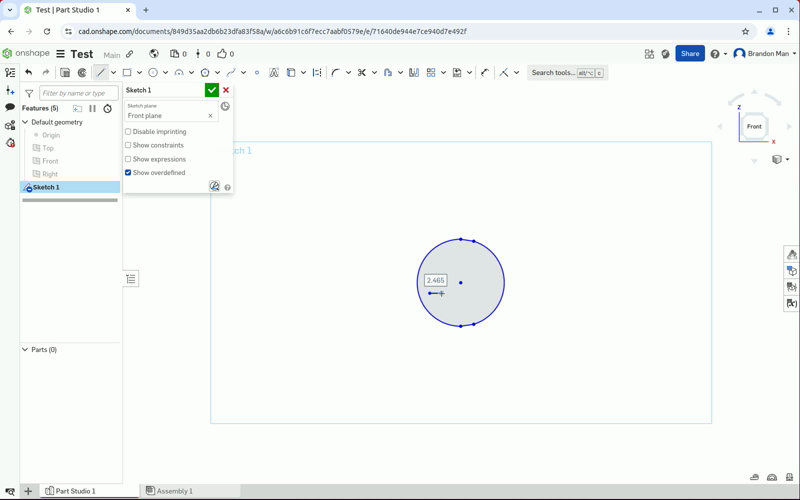
key(a)
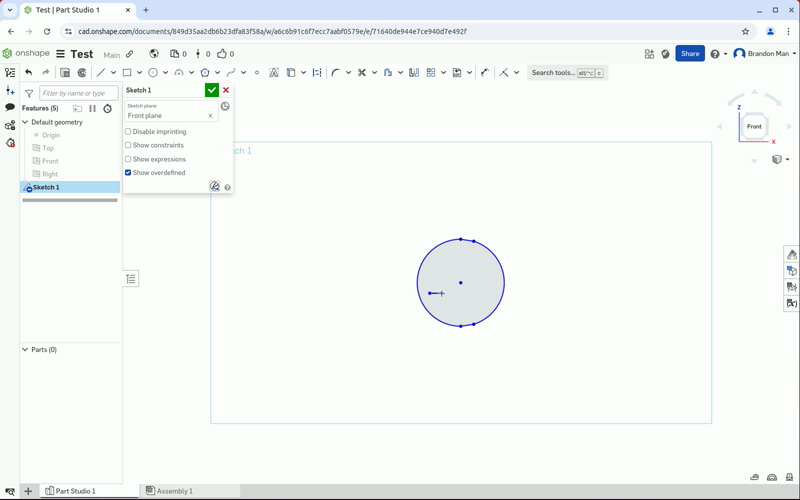
mouse_move(441, 293)
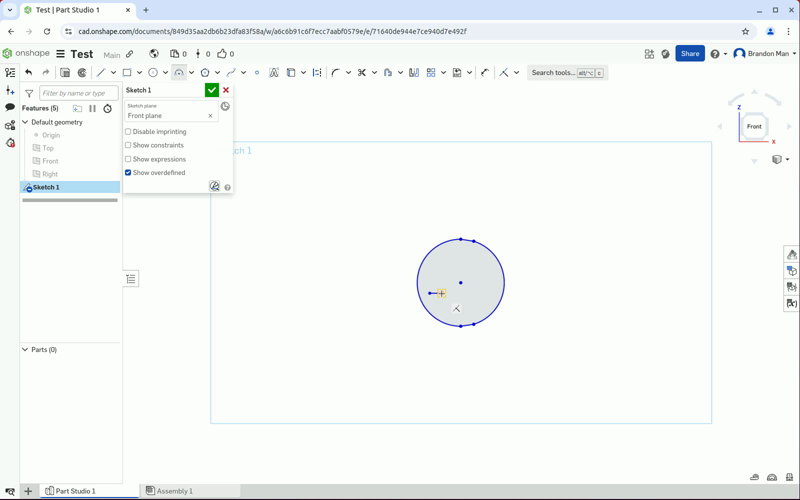
click(441, 293)
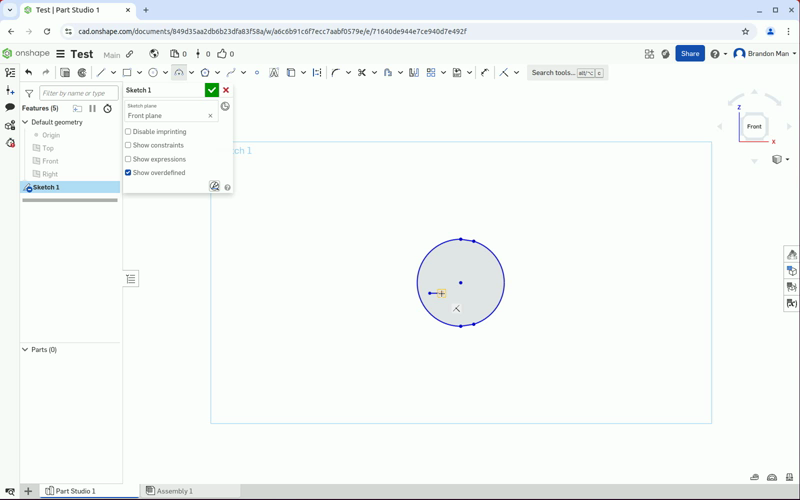
key_down(shift)
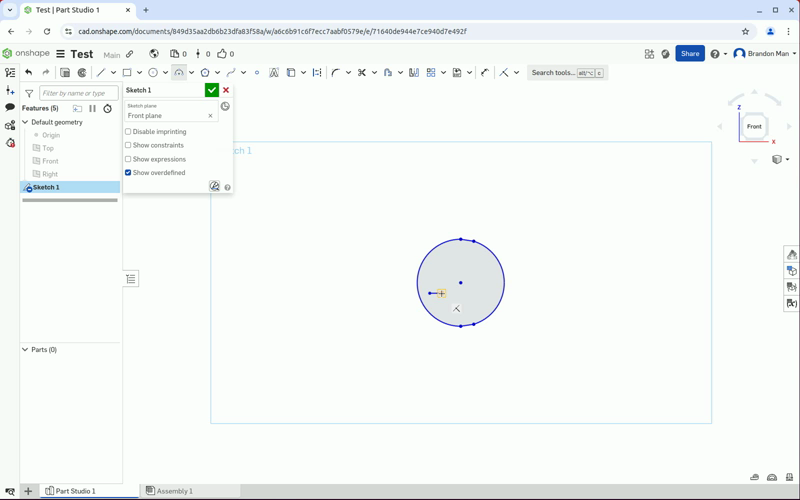
mouse_move(480, 293)
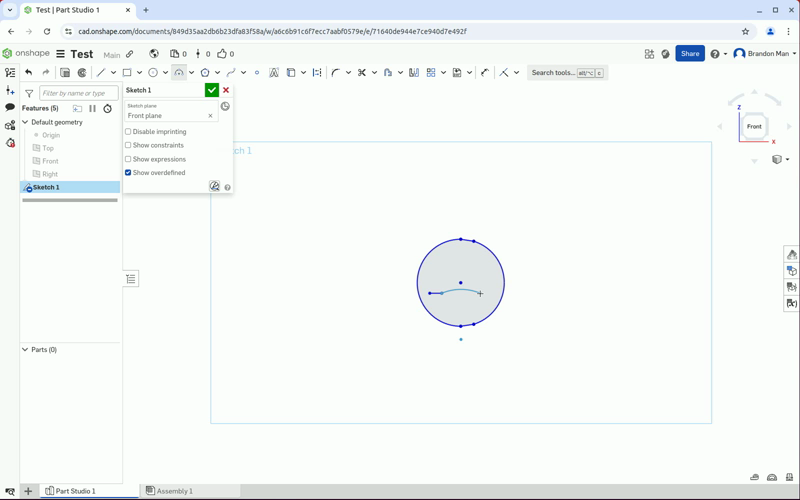
click(480, 293)
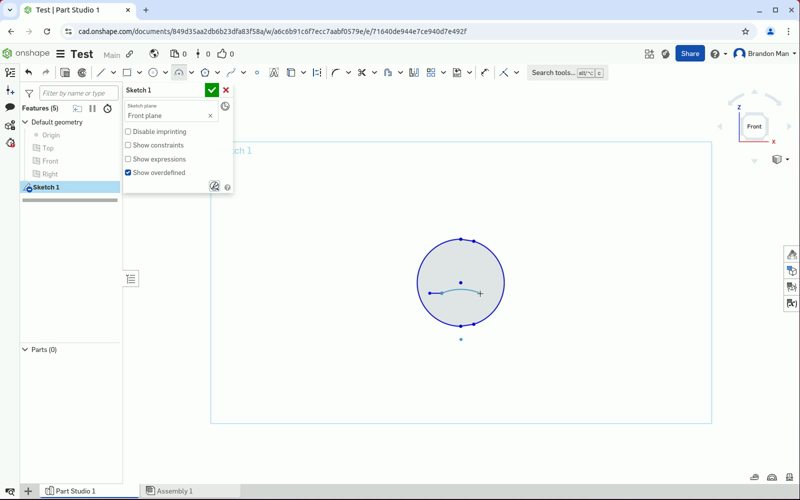
mouse_move(460, 304)
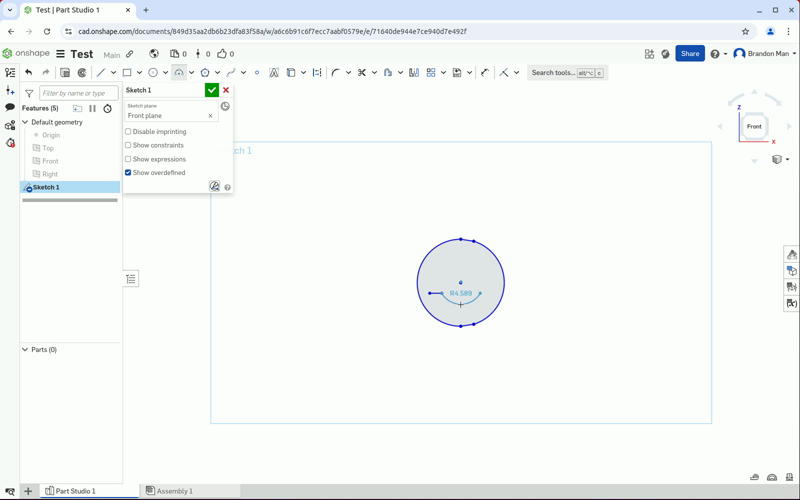
click(460, 304)
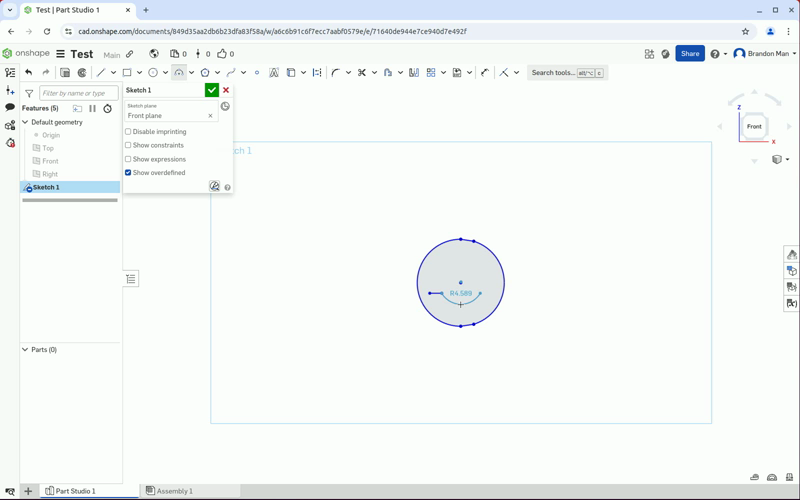
key_up(shift)
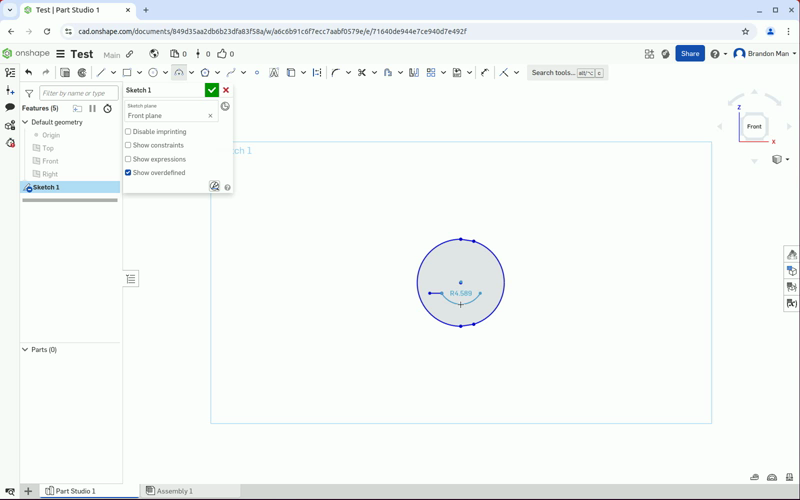
key(esc)
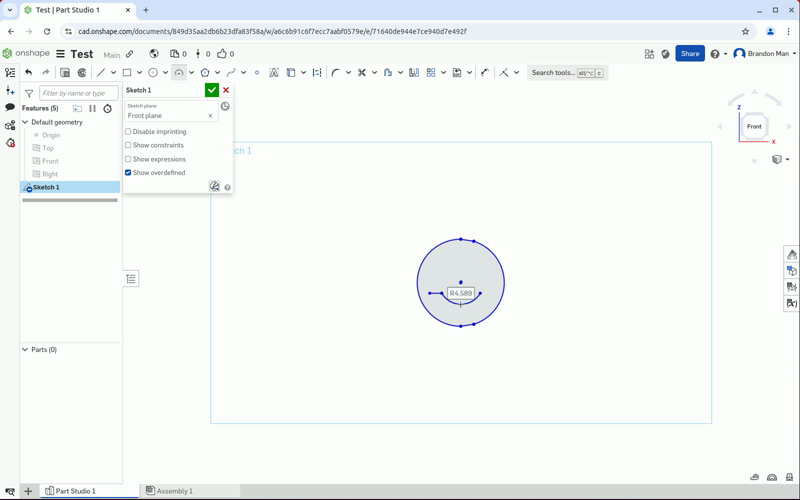
key(l)
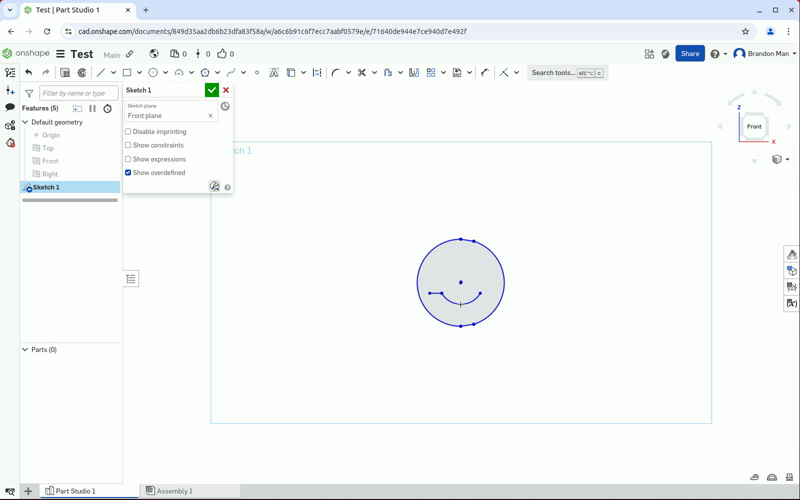
mouse_move(480, 293)
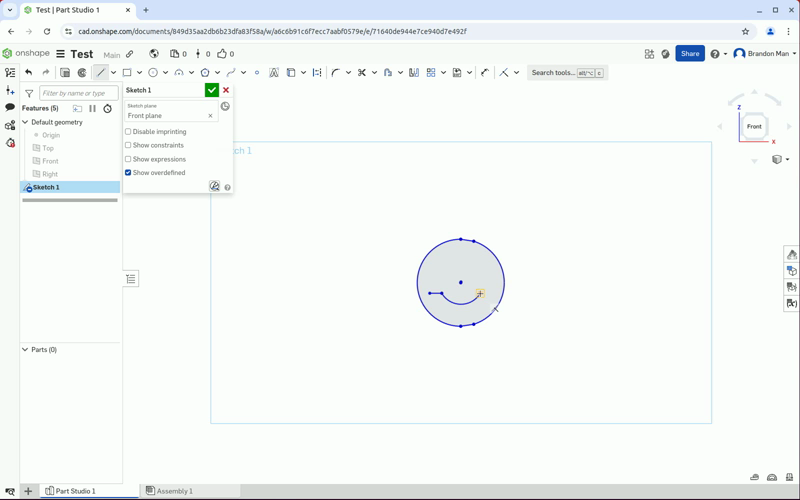
click(480, 293)
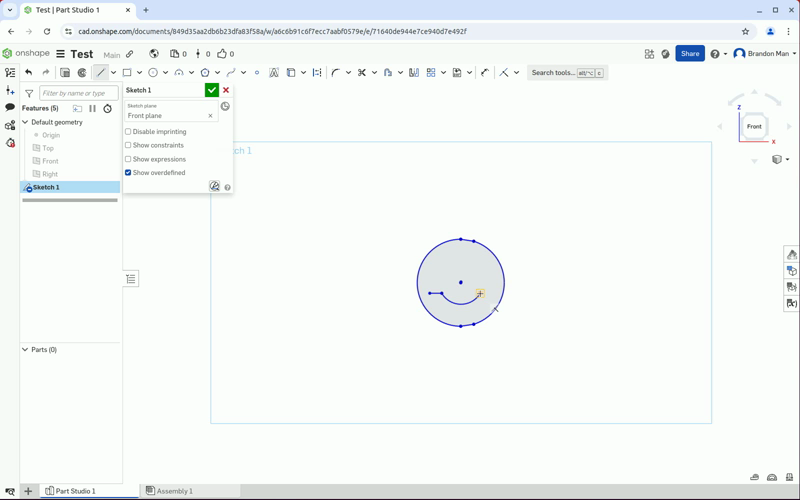
key_down(shift)
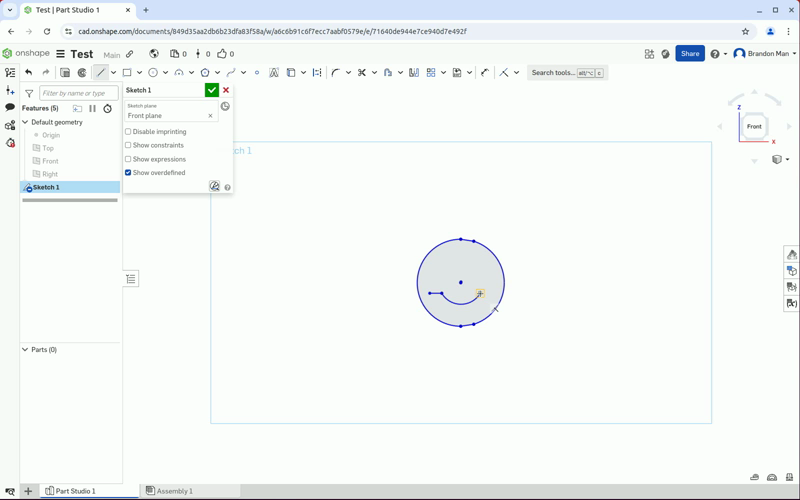
mouse_move(510, 293)
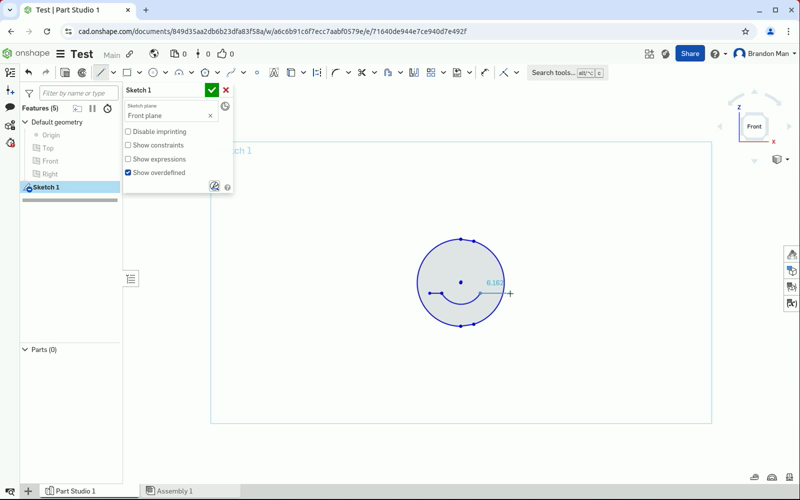
mouse_move(492, 293)
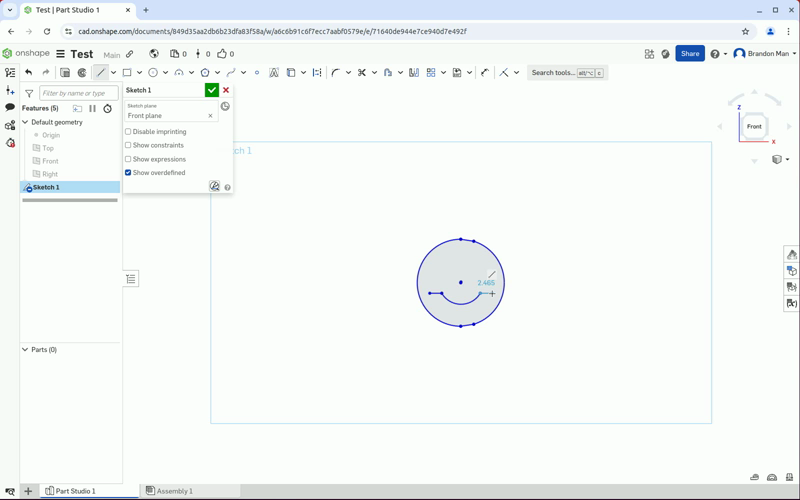
click(492, 293)
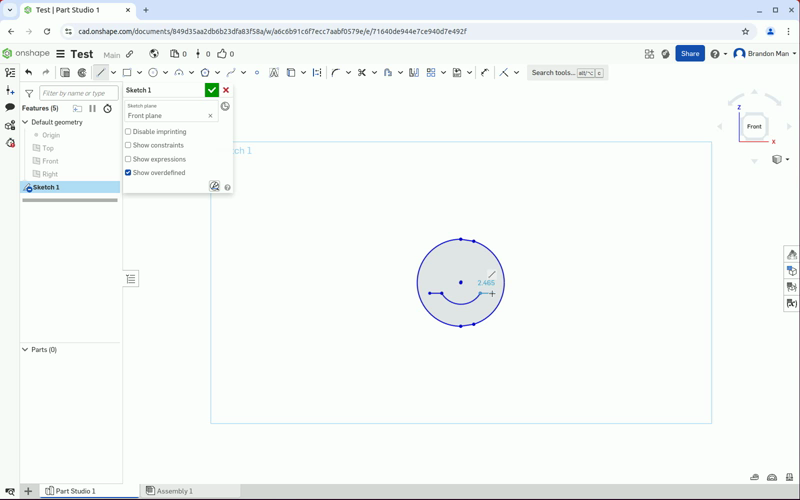
key_up(shift)
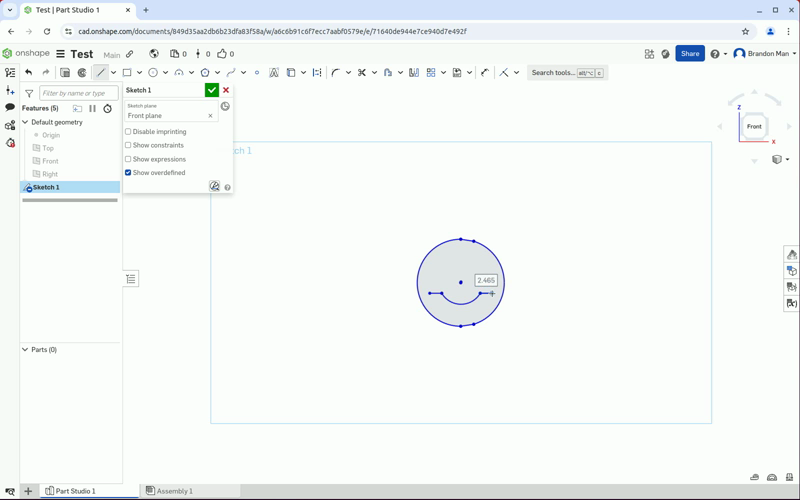
key_down(shift)
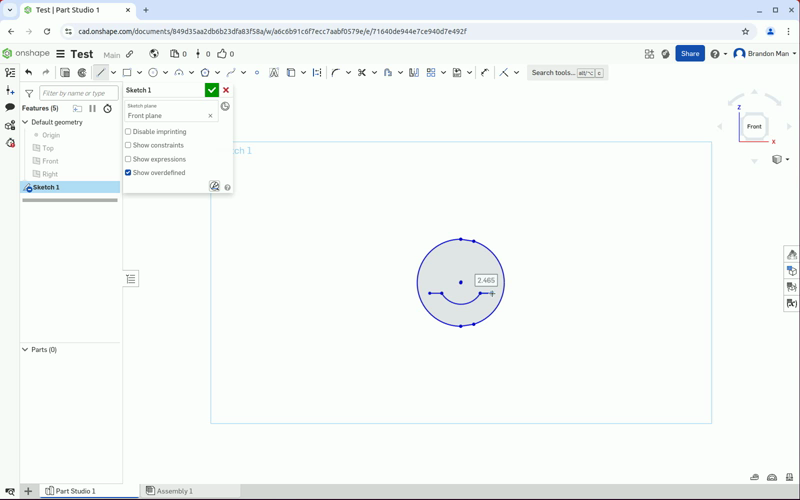
mouse_move(522, 293)
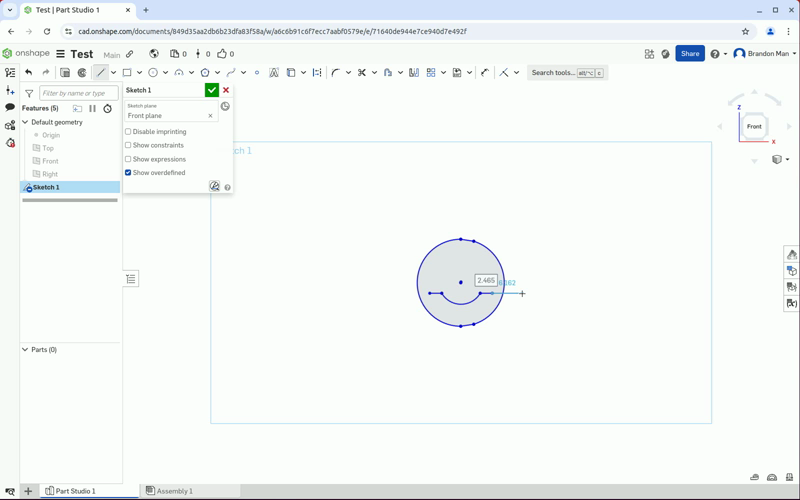
mouse_move(492, 272)
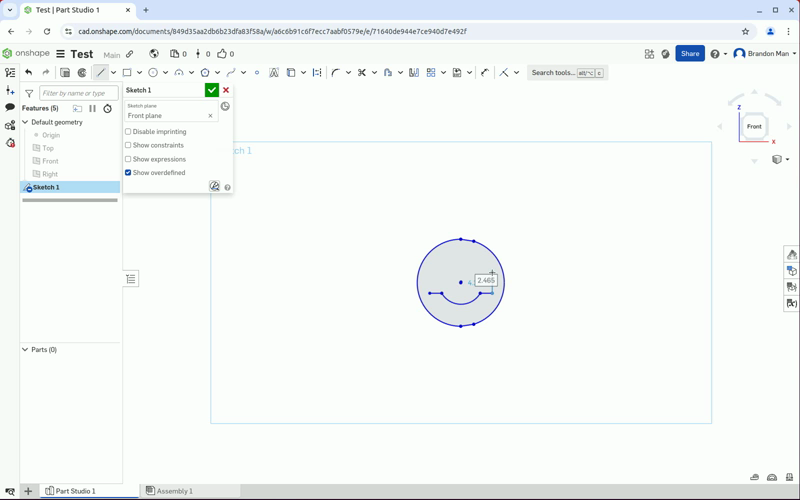
click(492, 272)
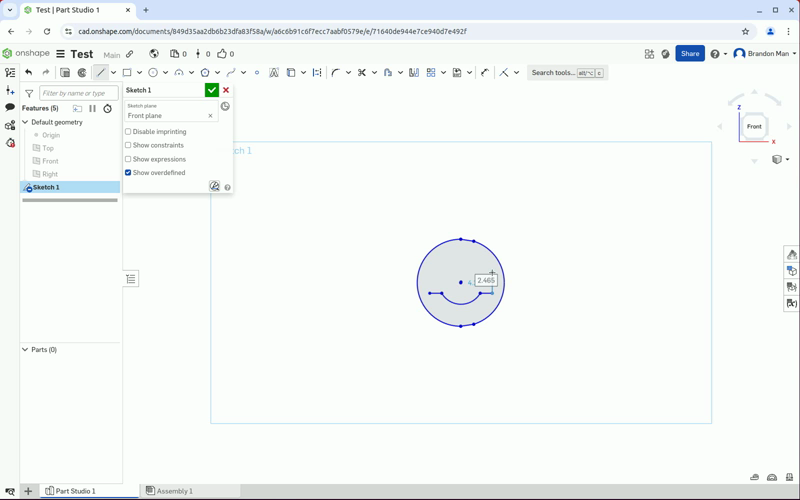
key_up(shift)
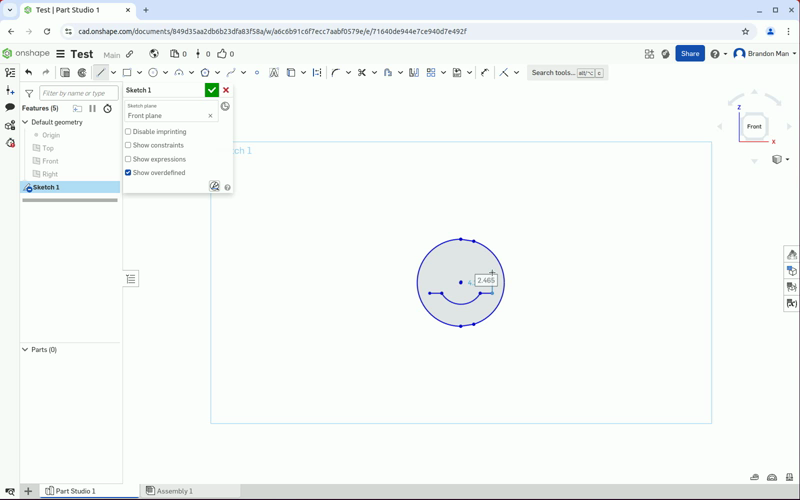
key_down(shift)
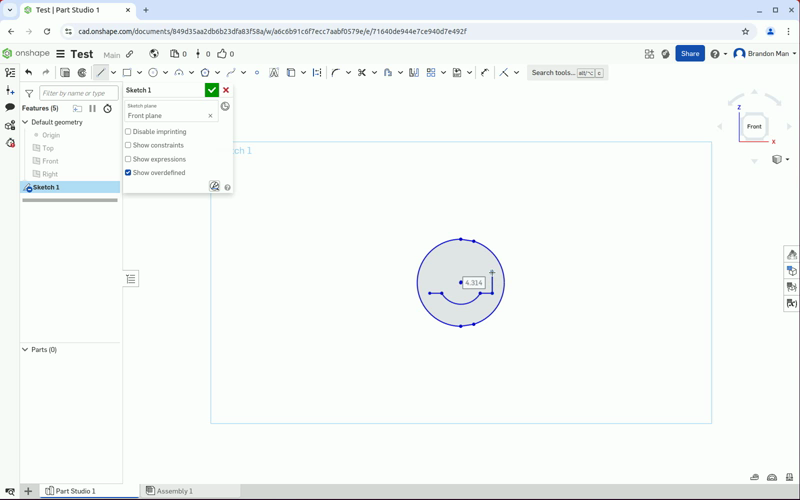
mouse_move(522, 272)
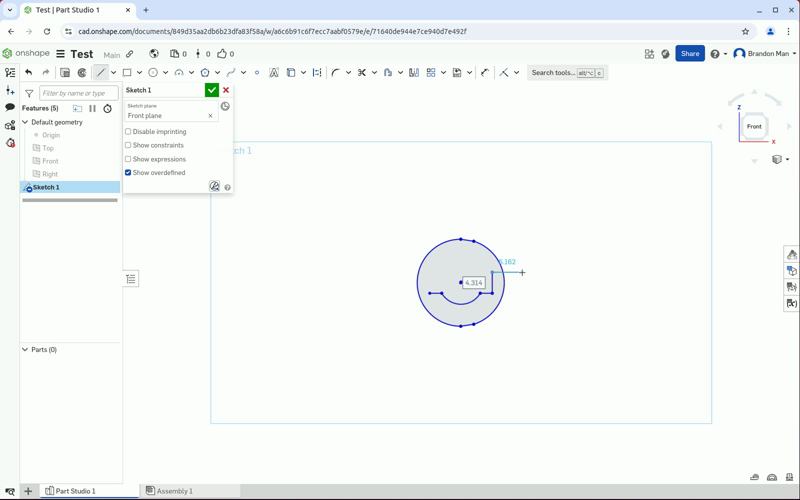
mouse_move(480, 272)
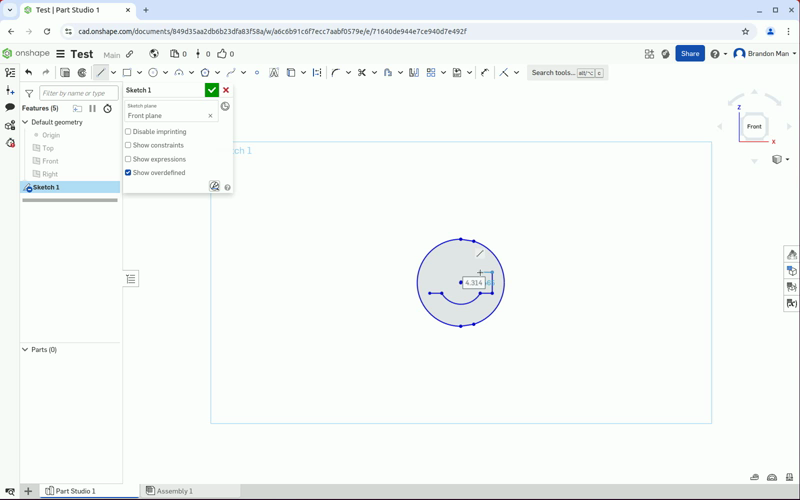
click(480, 272)
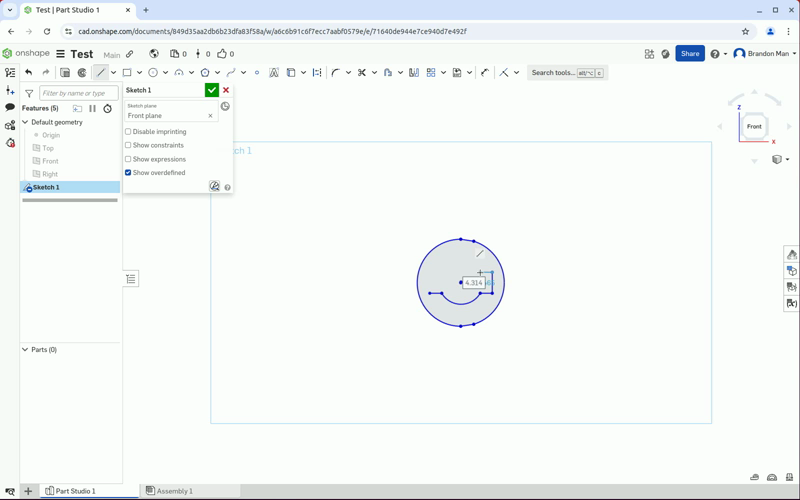
key_up(shift)
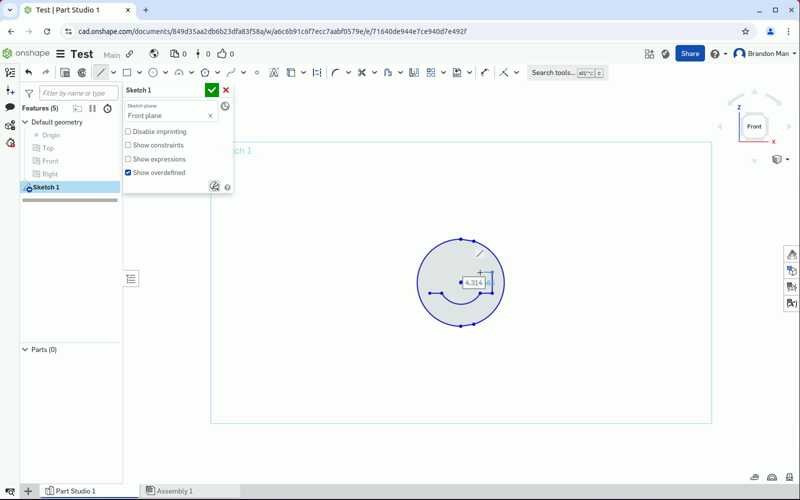
key(esc)
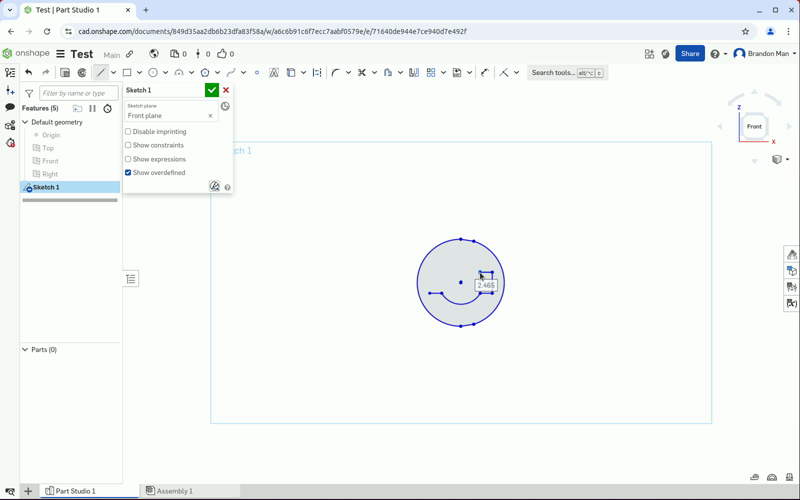
key(a)
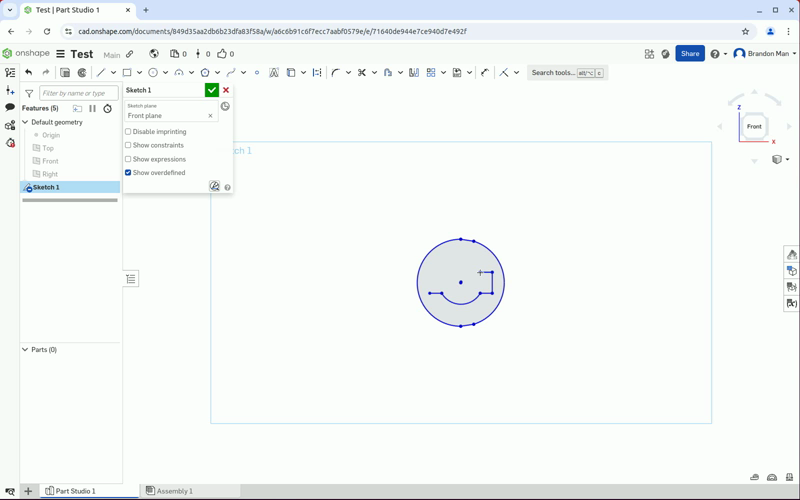
mouse_move(480, 272)
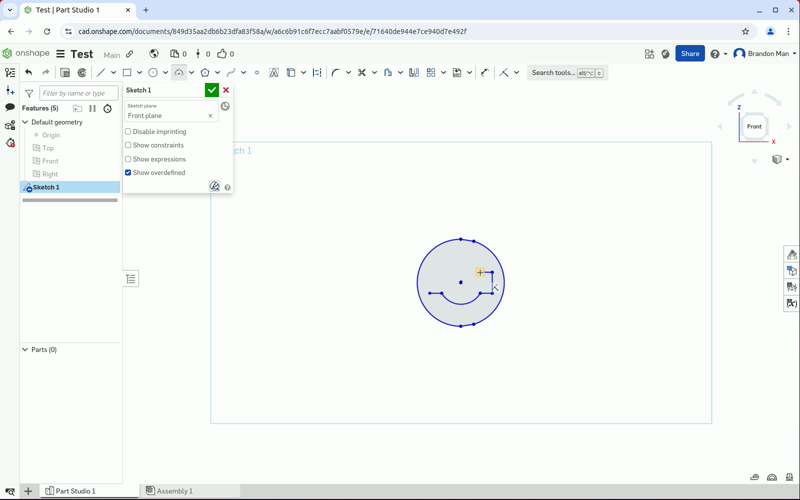
click(480, 272)
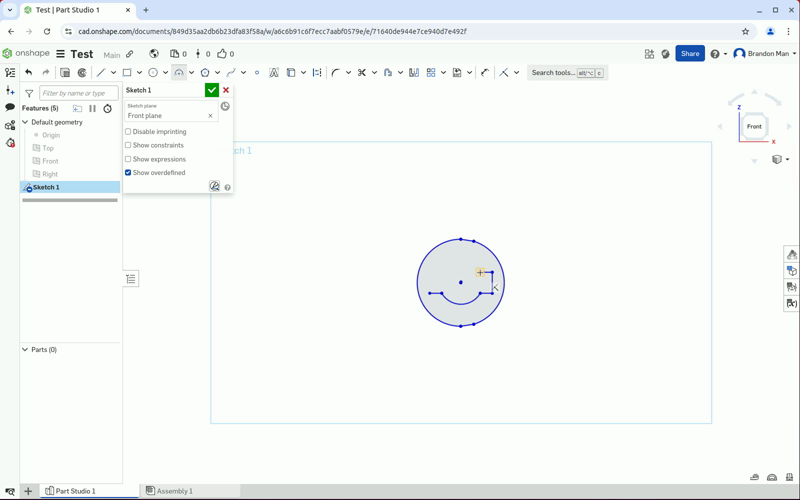
key_down(shift)
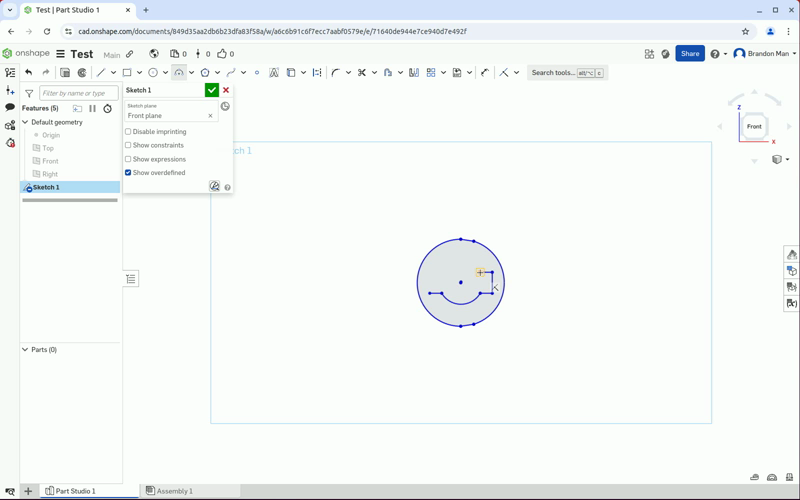
mouse_move(441, 272)
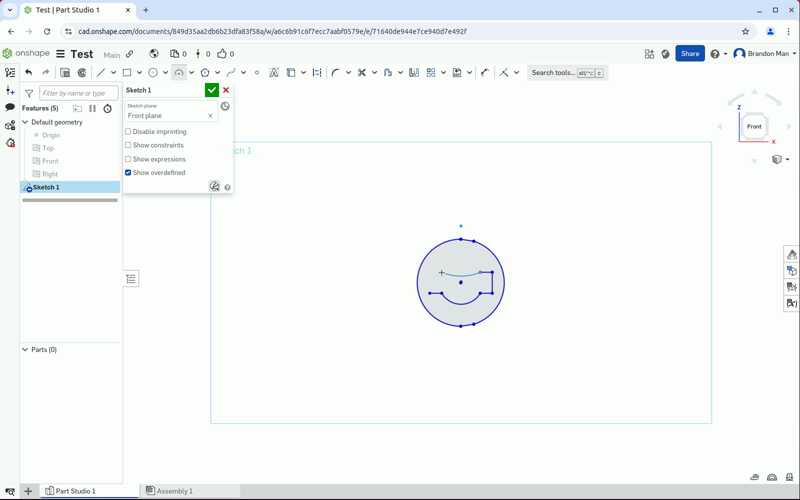
click(441, 272)
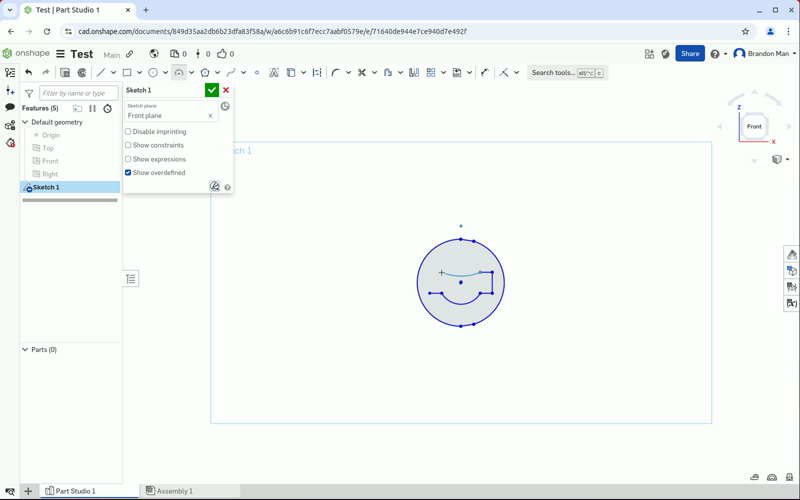
mouse_move(460, 261)
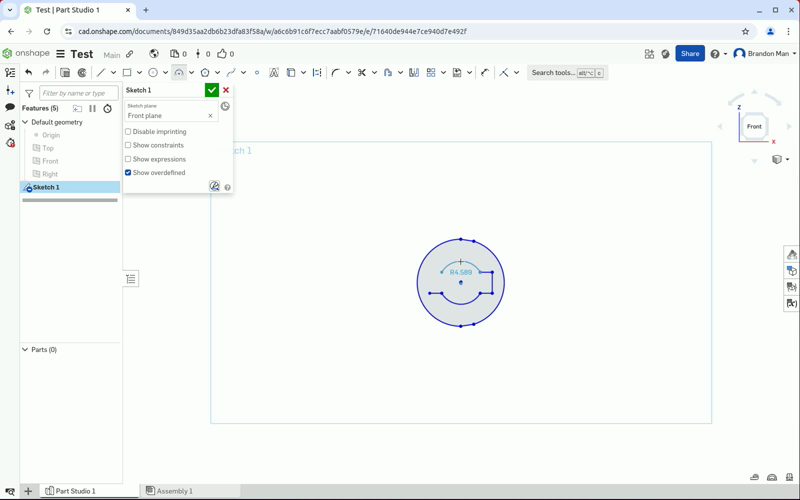
click(460, 261)
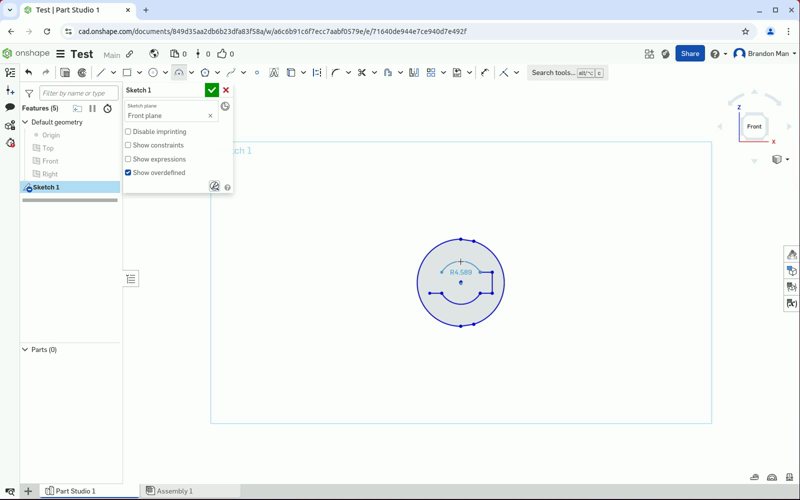
key_up(shift)
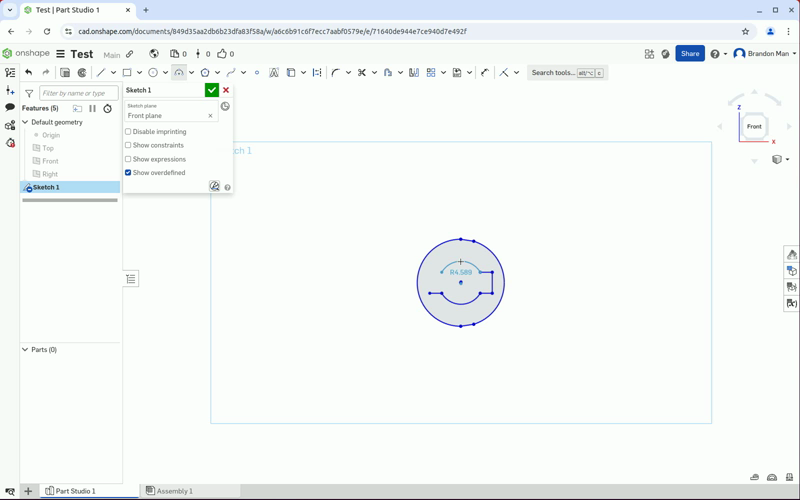
key(esc)
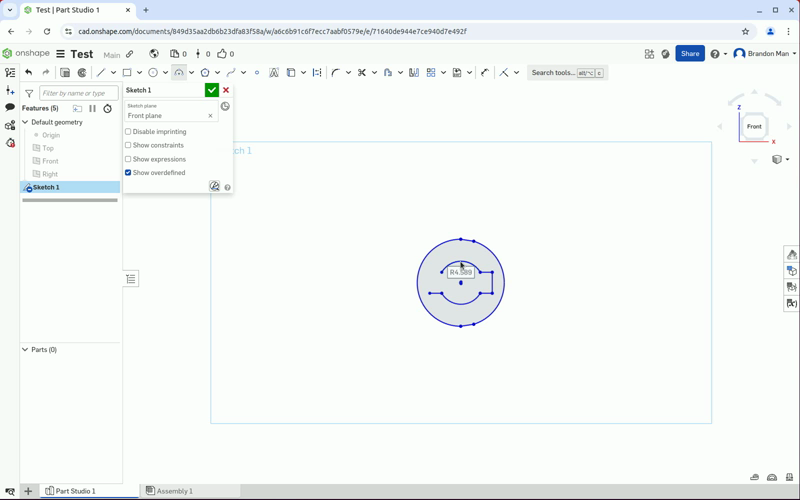
key(l)
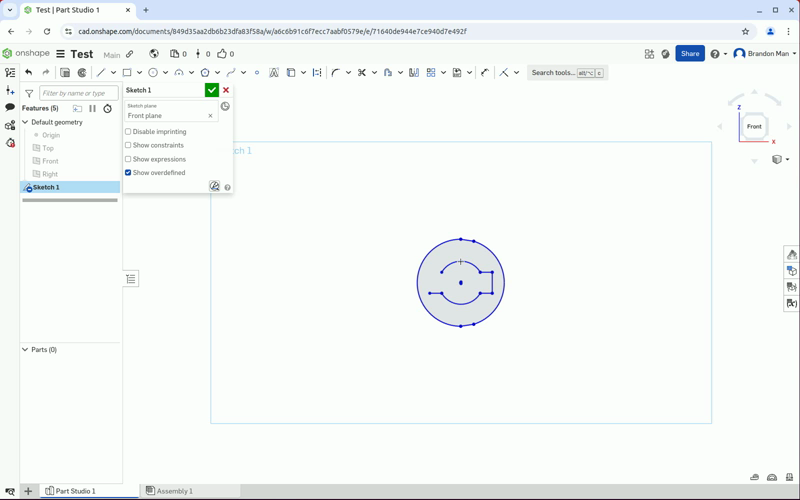
mouse_move(441, 272)
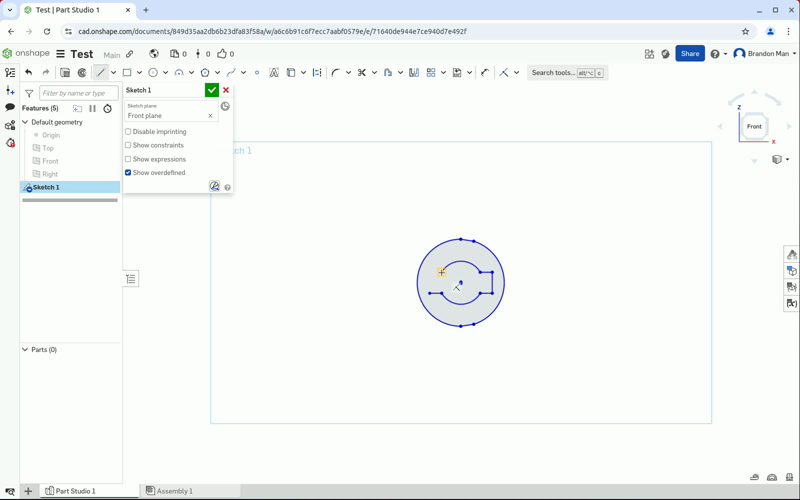
click(441, 272)
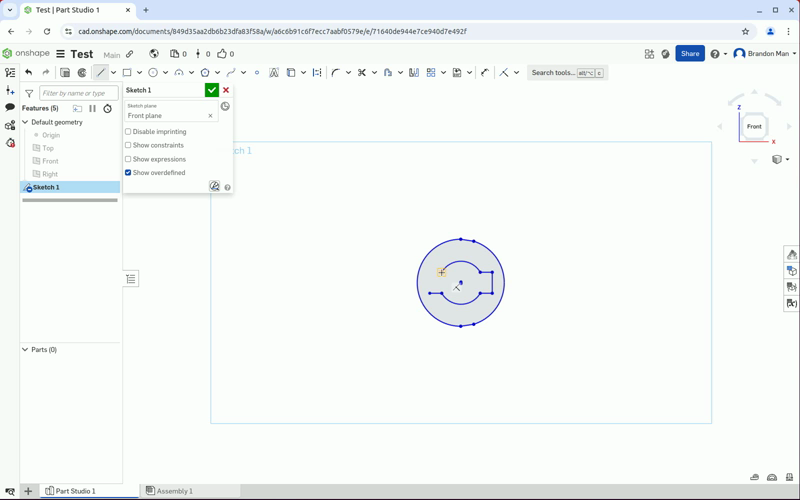
key_down(shift)
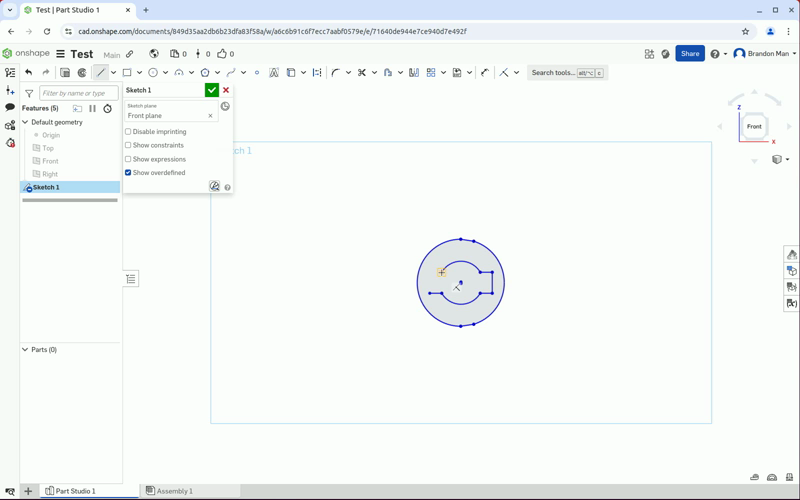
mouse_move(471, 272)
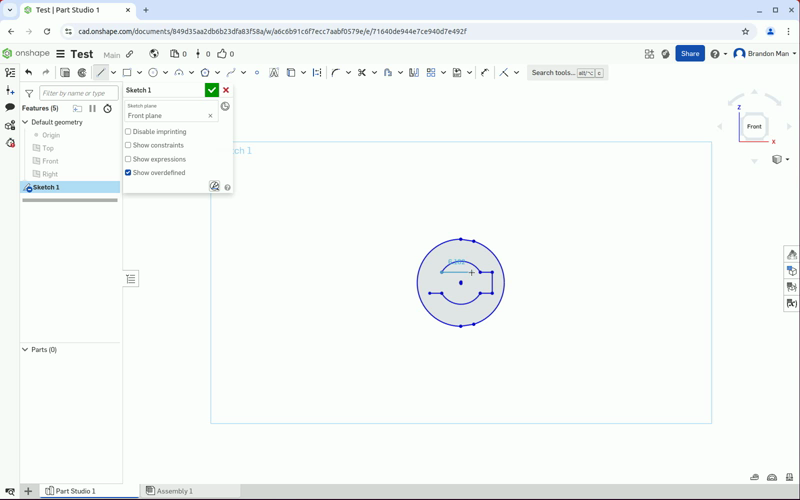
mouse_move(429, 272)
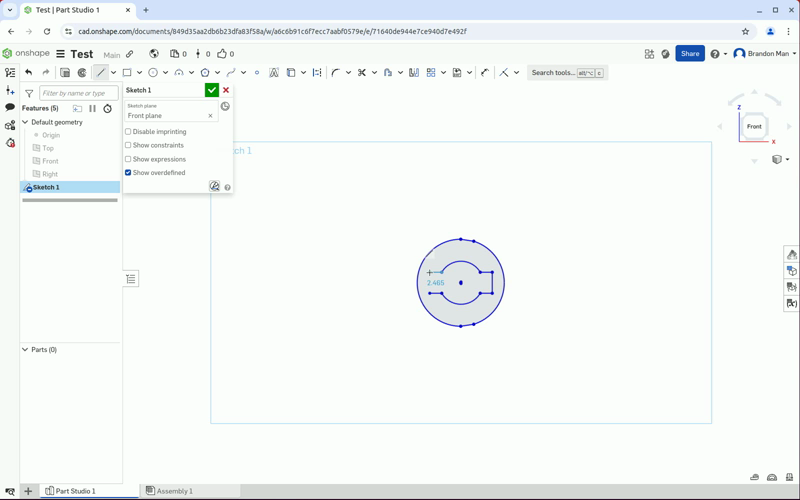
click(429, 272)
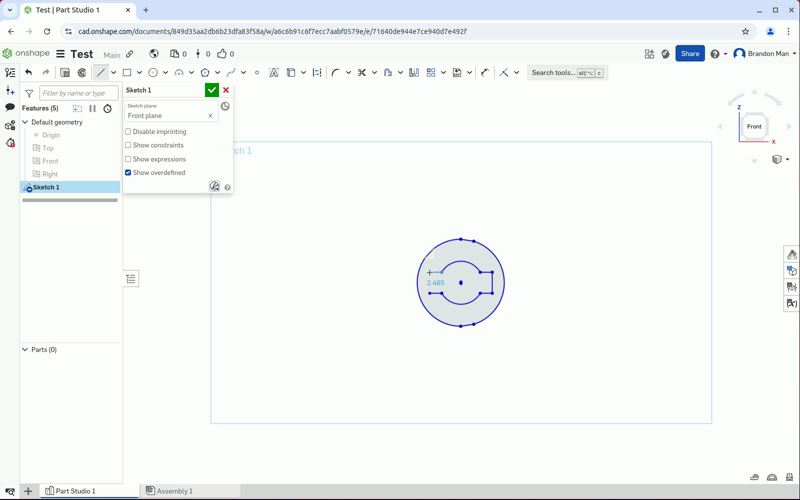
key_up(shift)
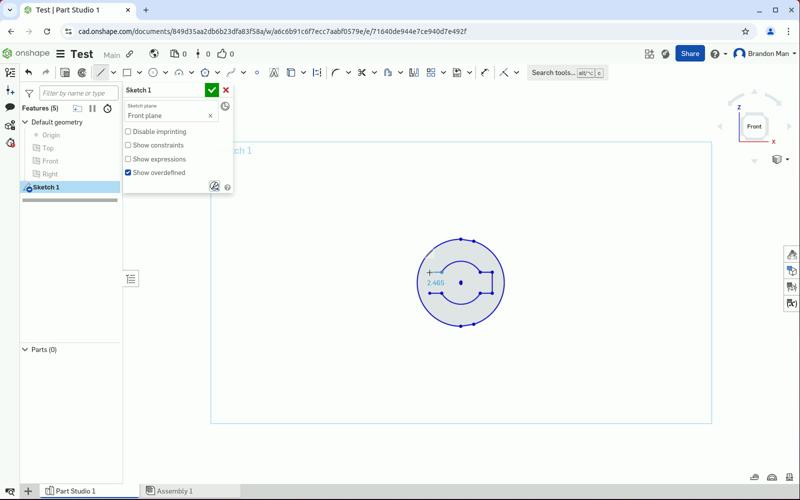
mouse_move(459, 272)
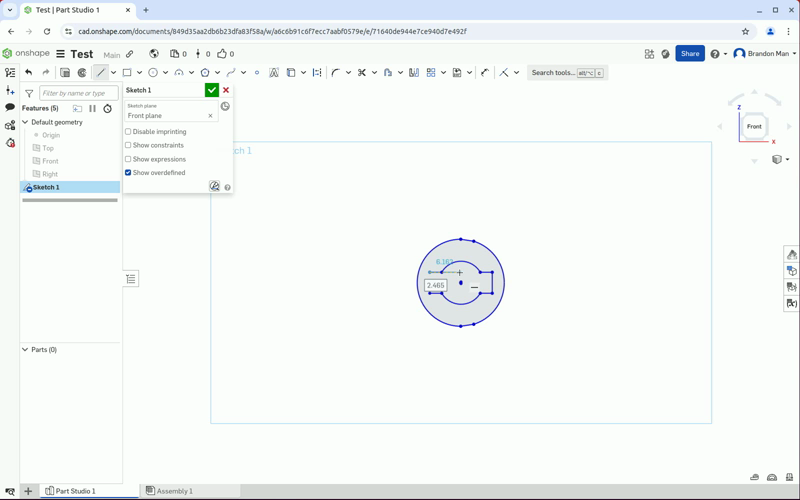
key_down(shift)
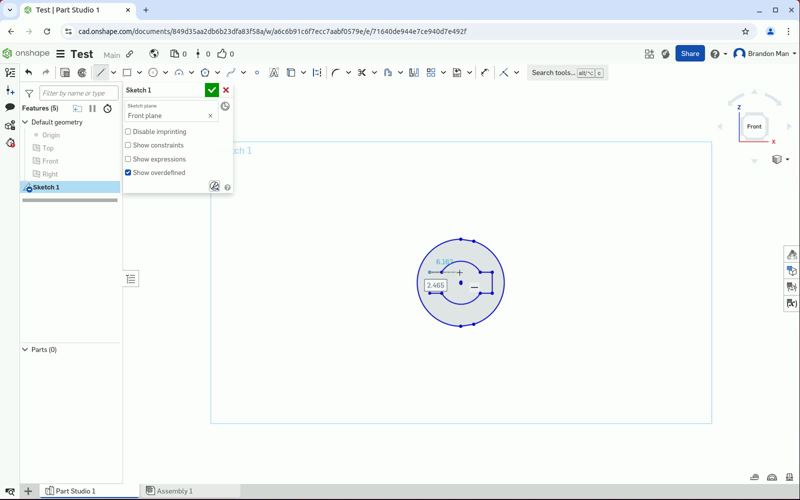
mouse_move(429, 293)
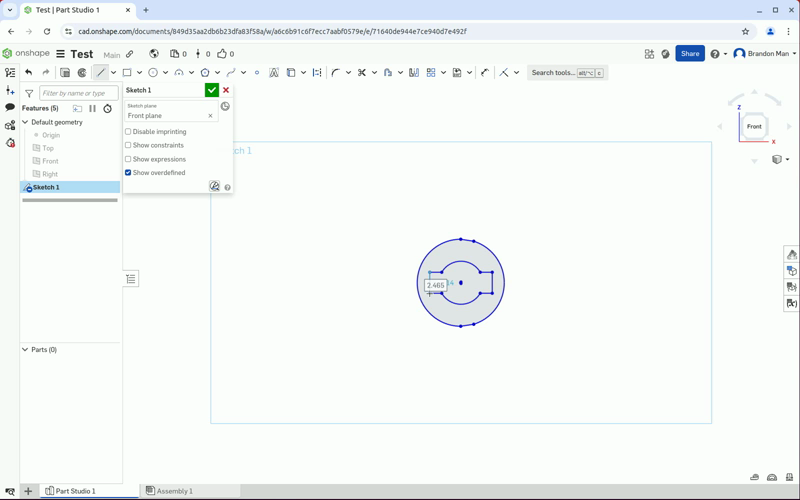
key_up(shift)
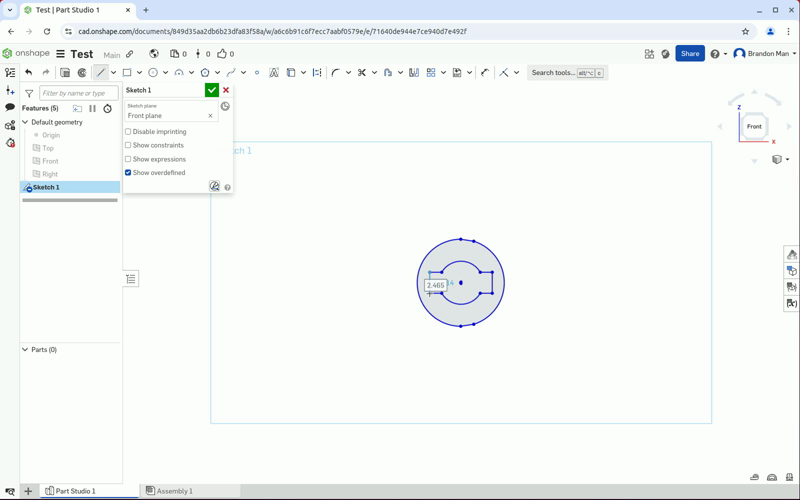
click(429, 293)
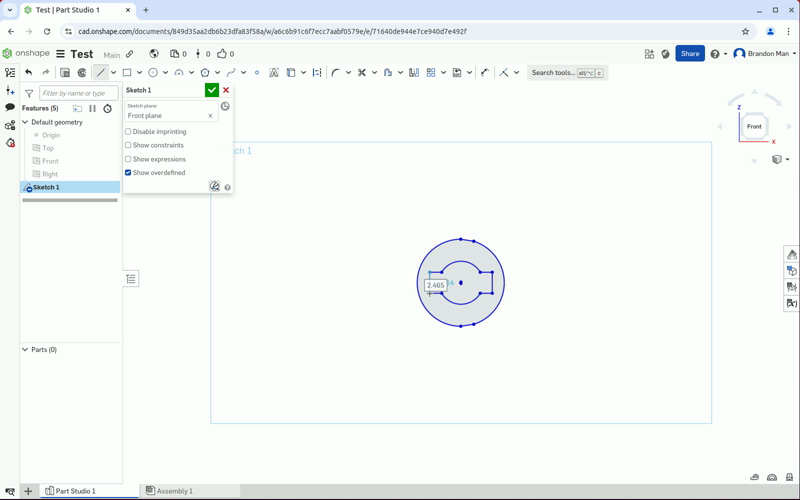
key(esc)
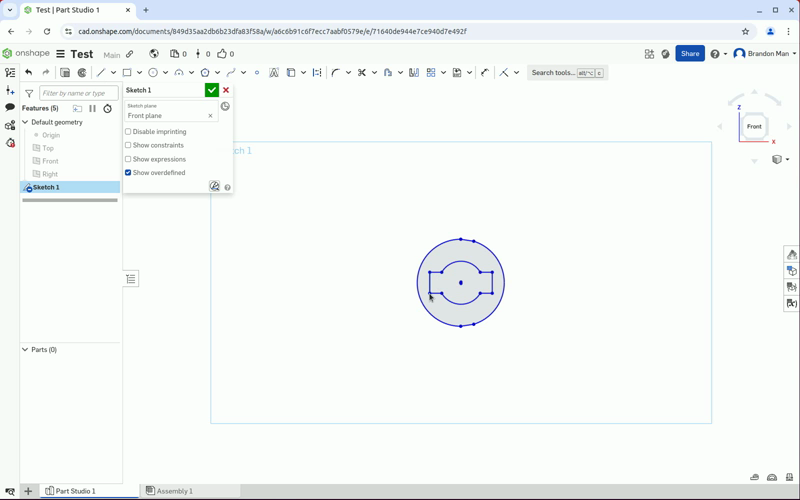
mouse_move(464, 256)
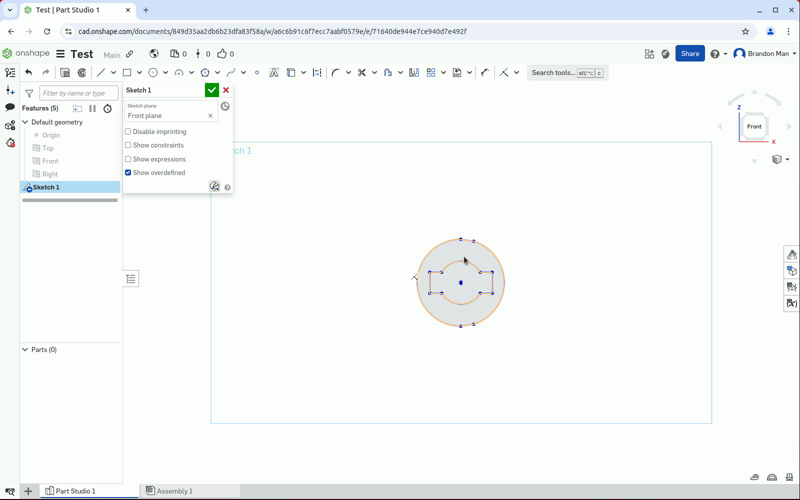
click(464, 256)
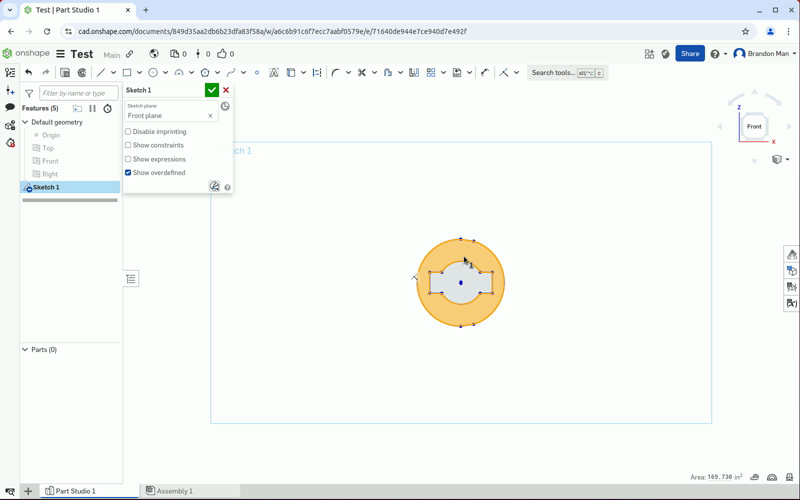
mouse_move(73, 352)
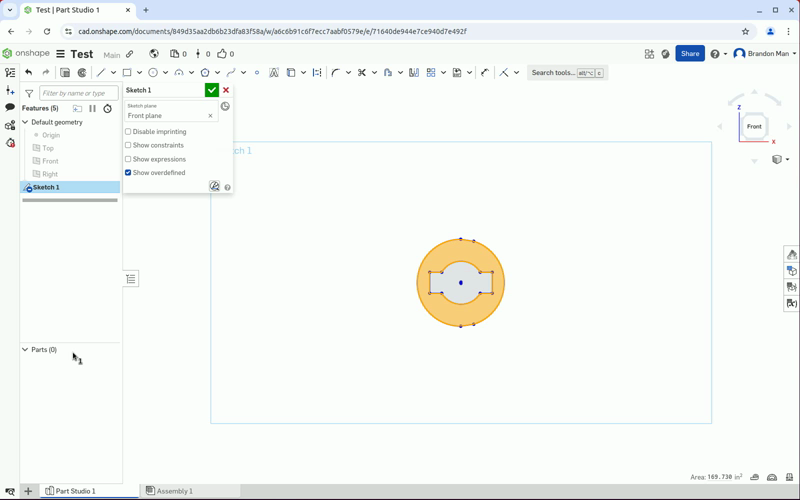
key(shift+y)
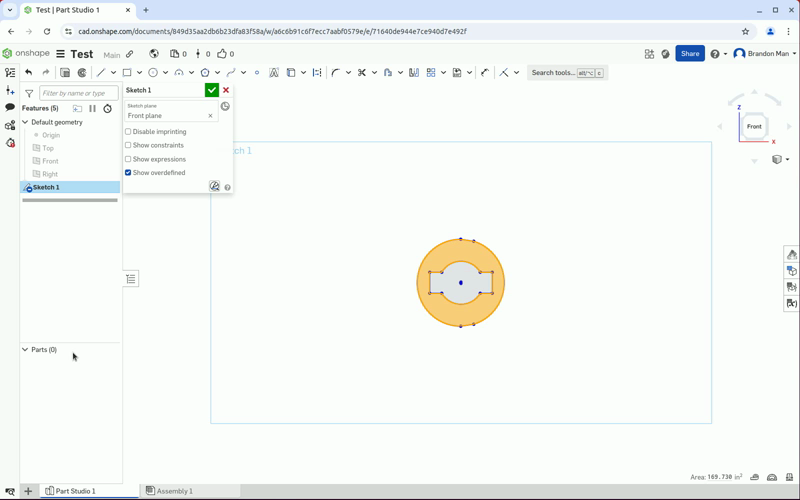
key(shift+e)
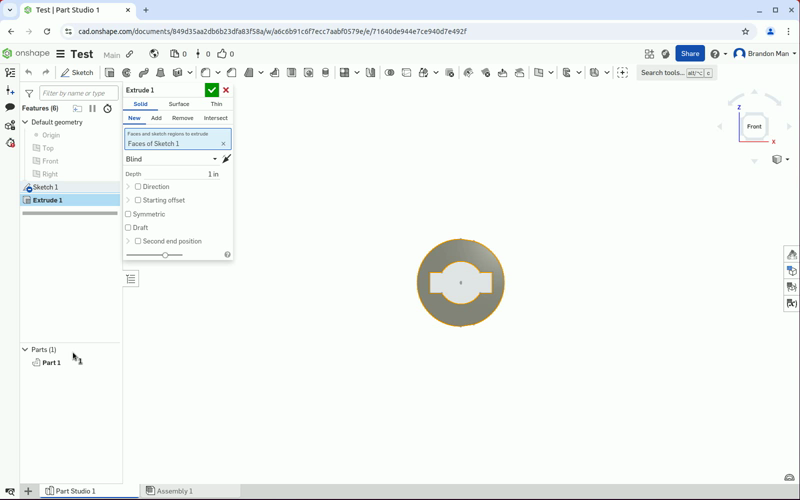
mouse_move(143, 106)
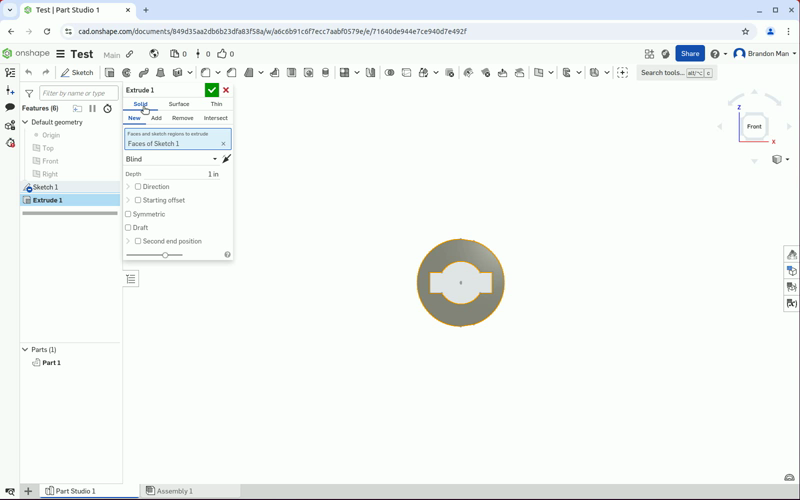
click(143, 106)
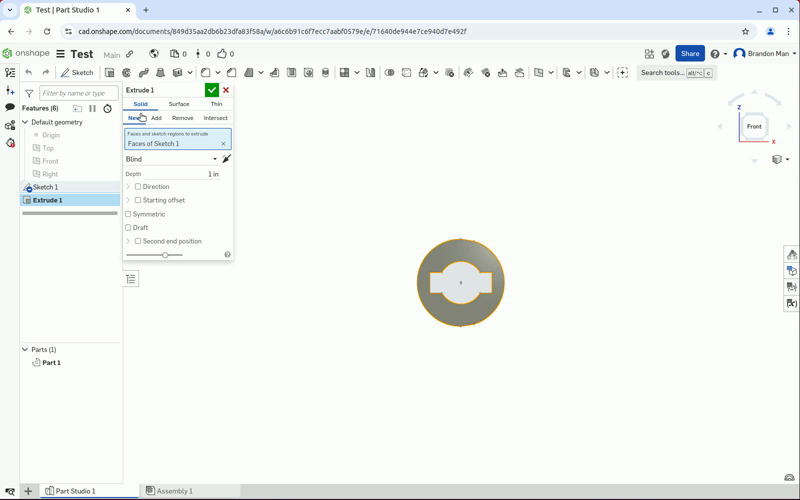
mouse_move(137, 120)
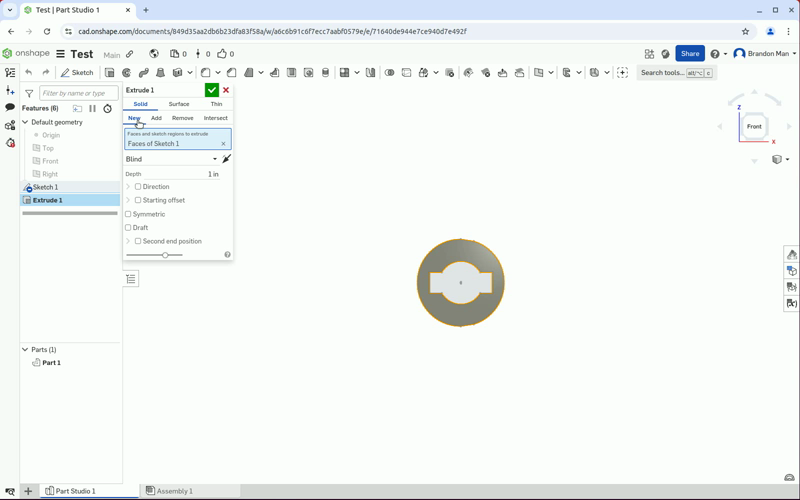
click(137, 120)
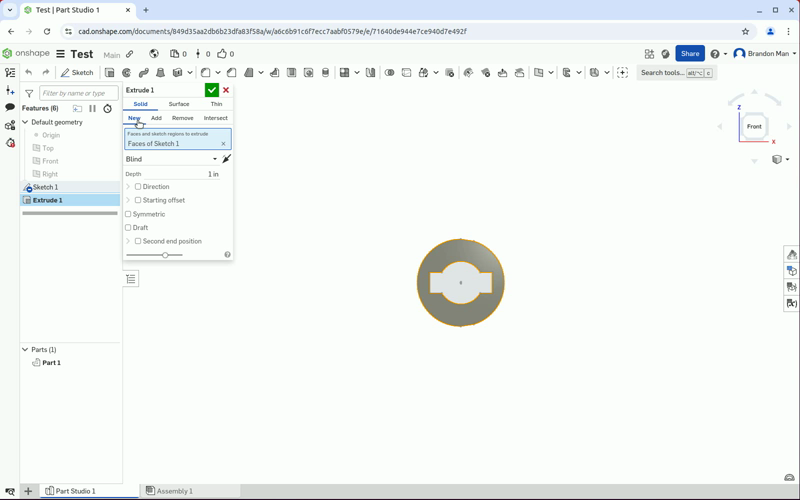
key(tab, 4)
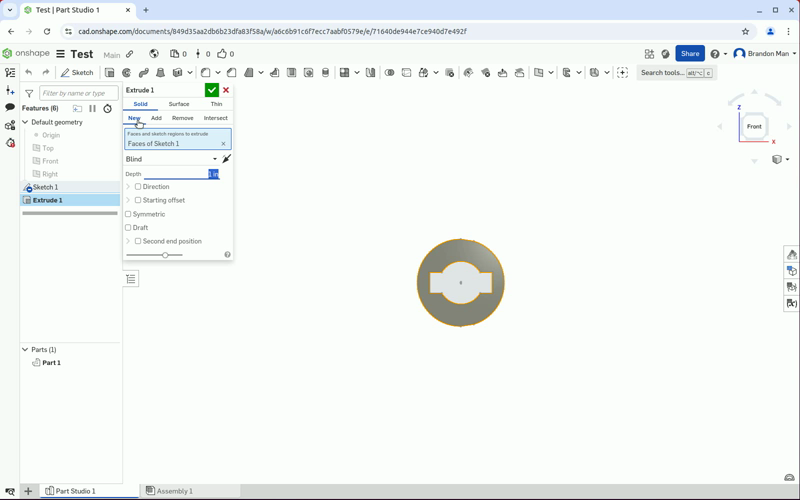
text(5.536)
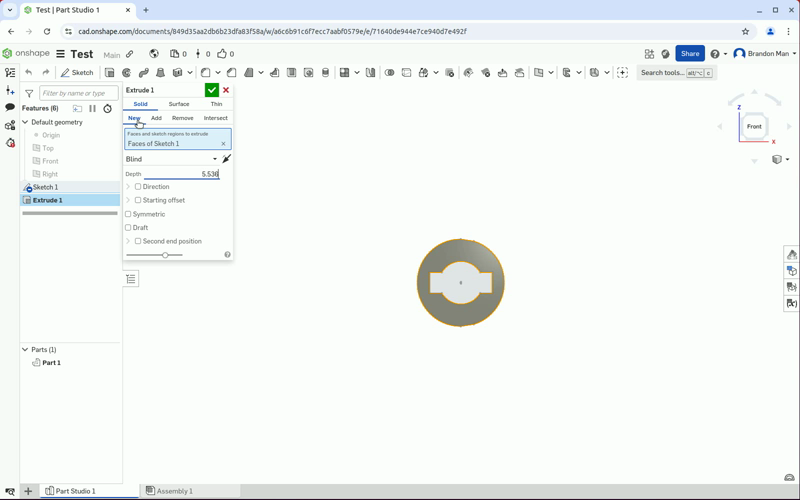
key(enter)
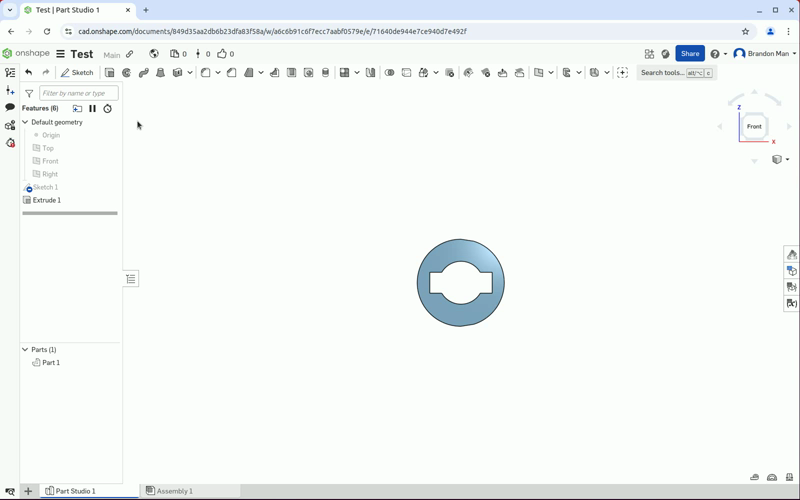
key(shift+h)
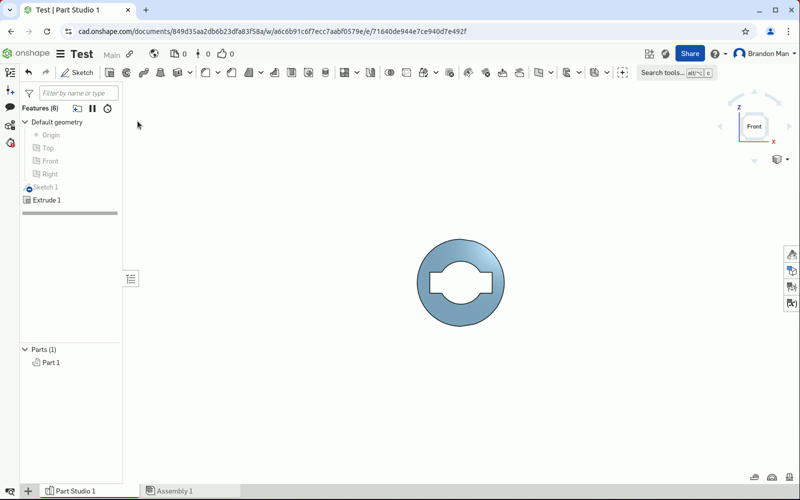
key(shift+h)
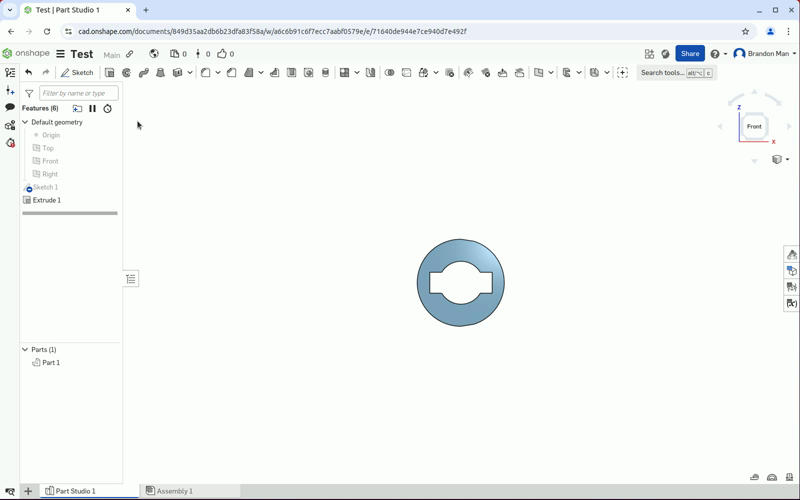
mouse_move(73, 189)
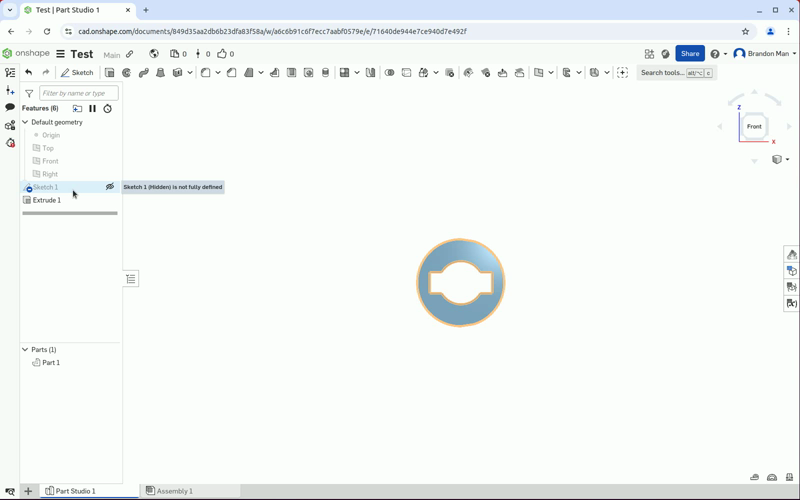
click(73, 189)
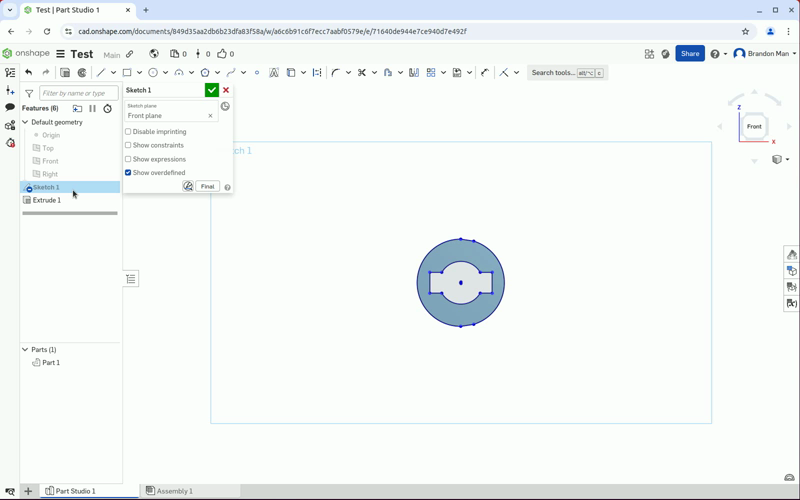
mouse_move(229, 92)
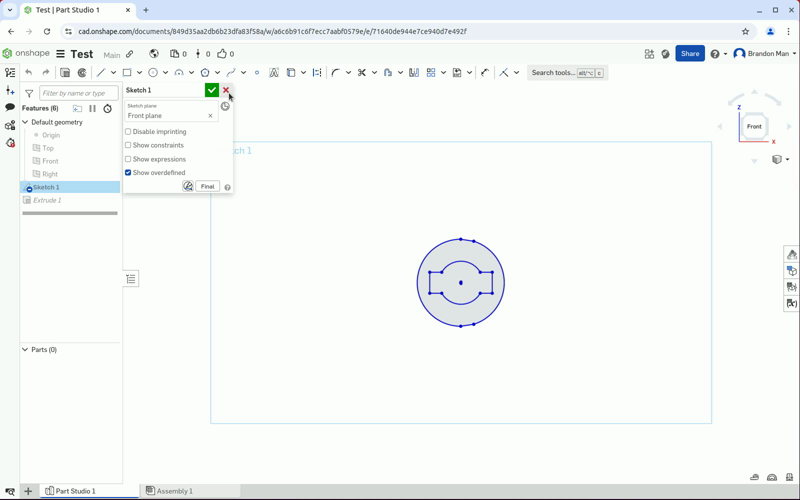
click(229, 92)
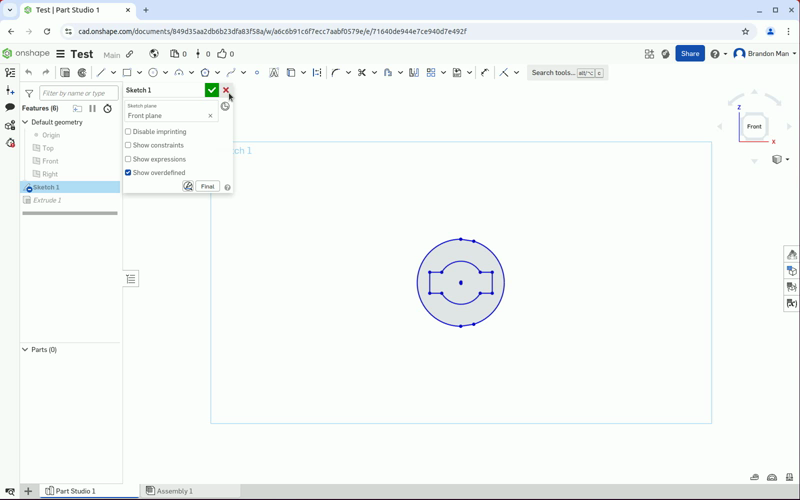
key(shift+s)
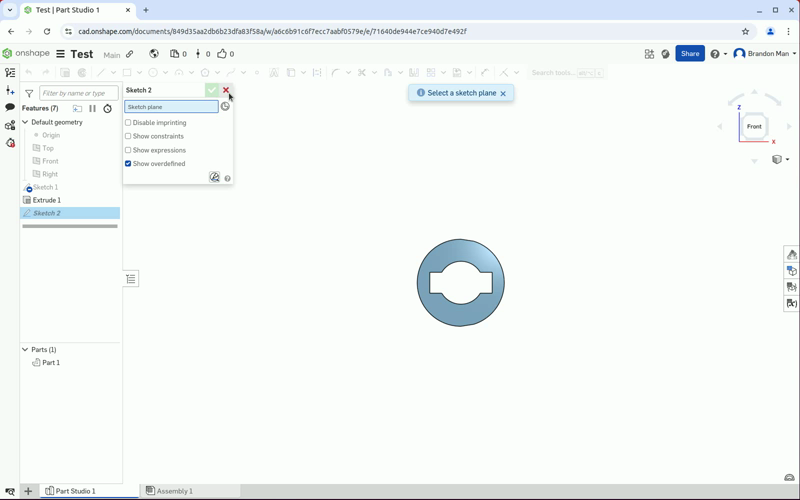
mouse_move(73, 163)
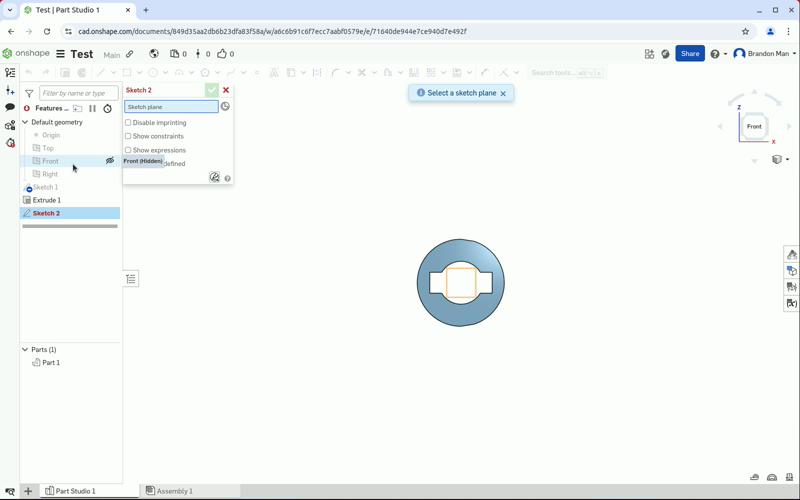
click(73, 163)
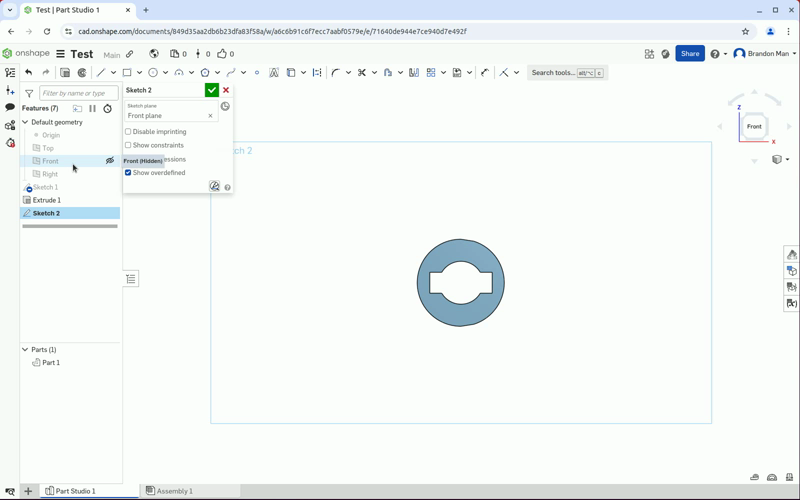
mouse_move(73, 352)
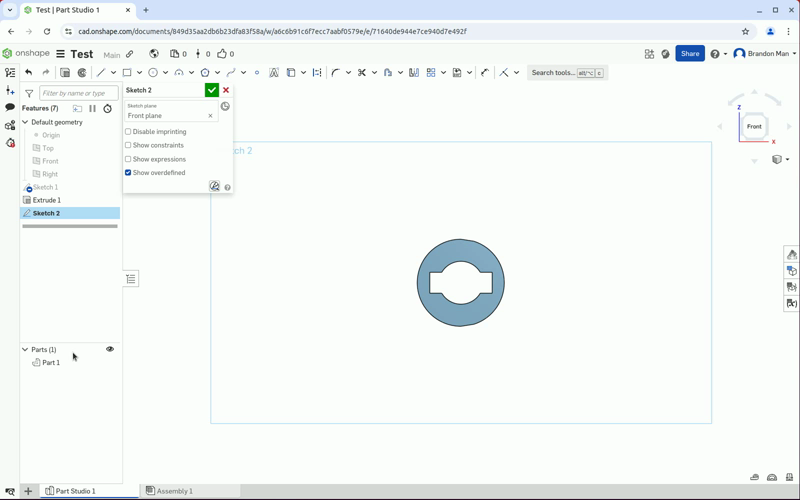
key(y)
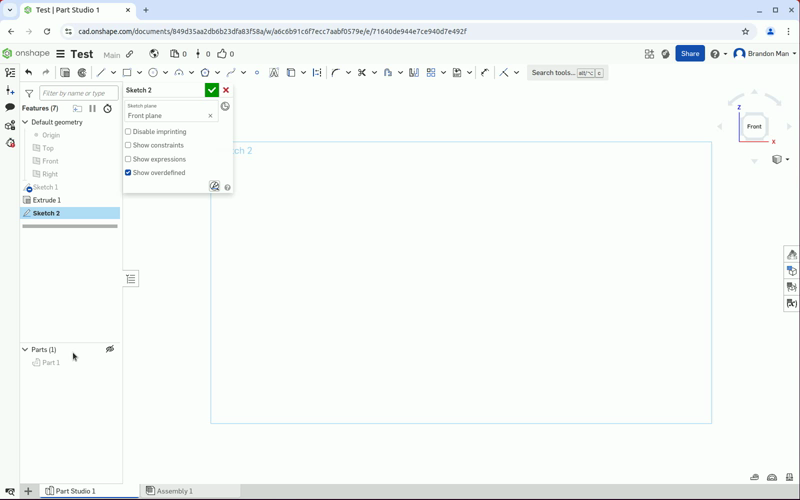
key(l)
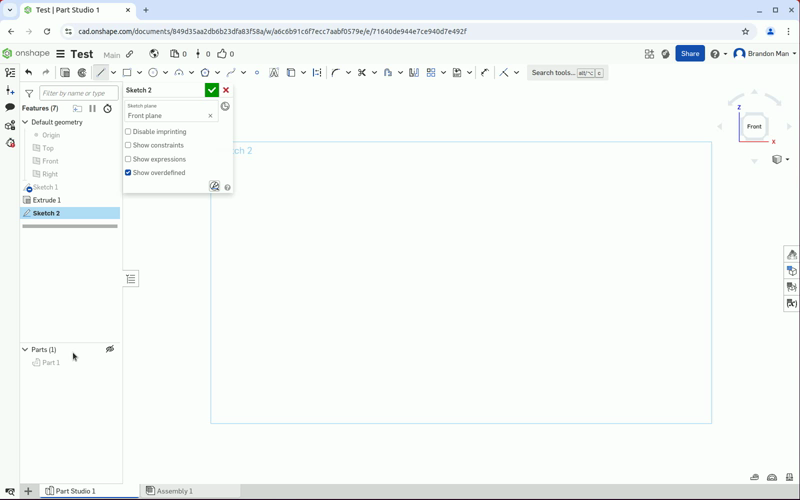
key_down(shift)
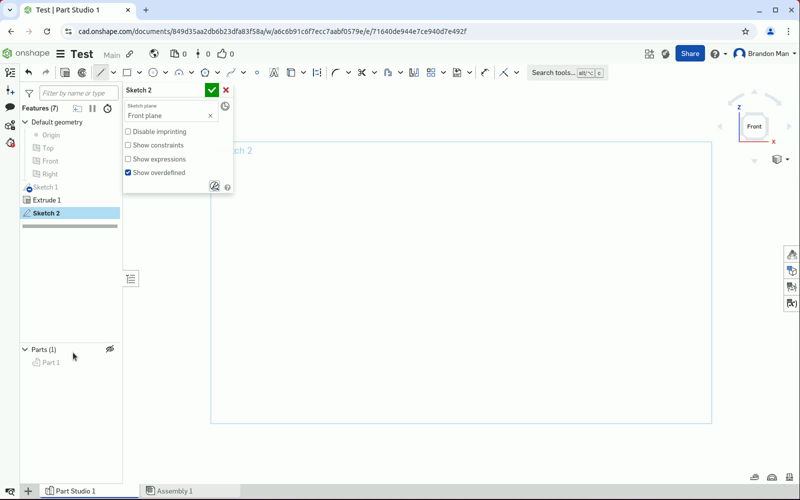
mouse_move(430, 293)
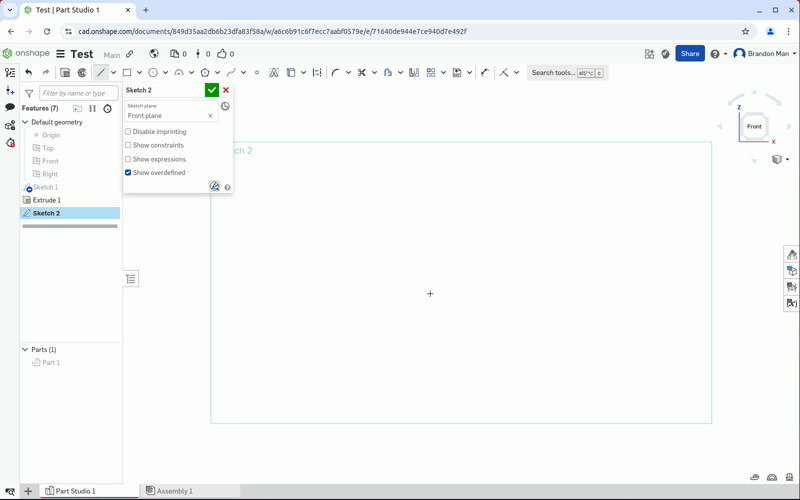
click(430, 293)
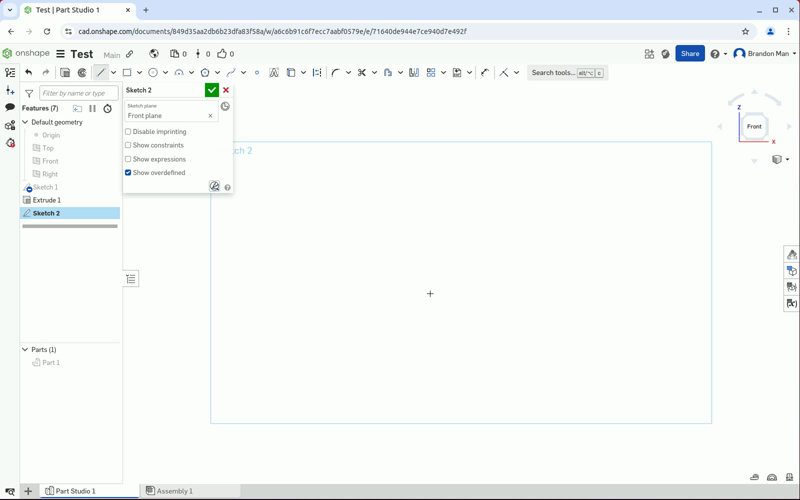
key_up(shift)
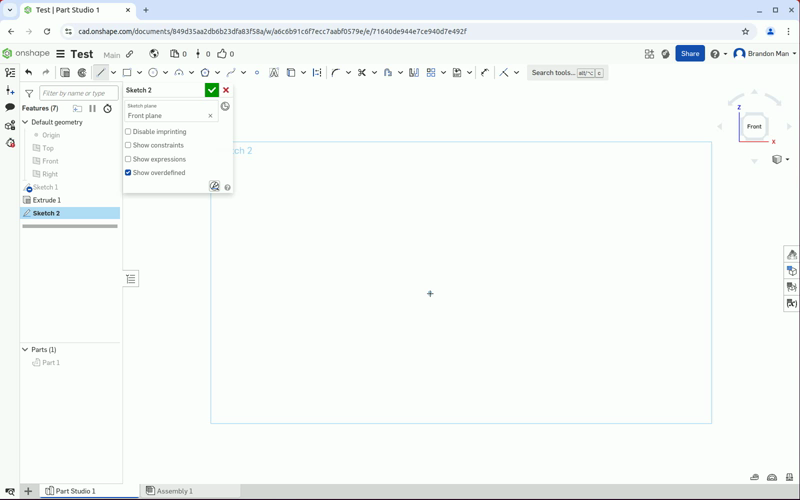
key_down(shift)
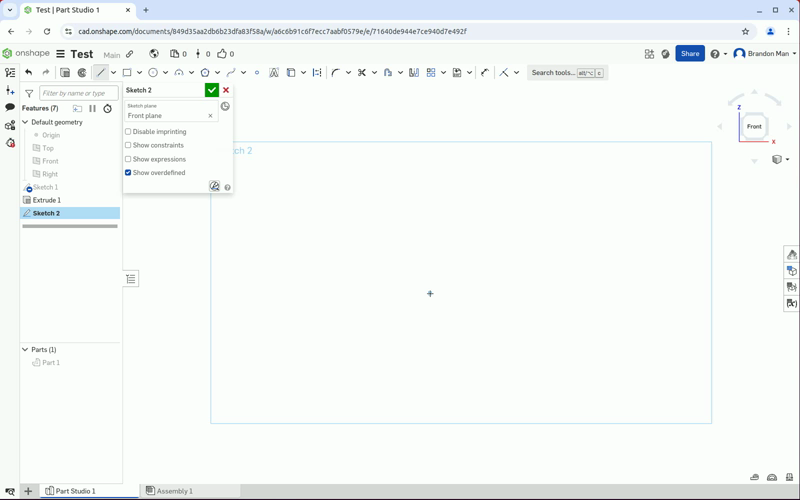
mouse_move(460, 293)
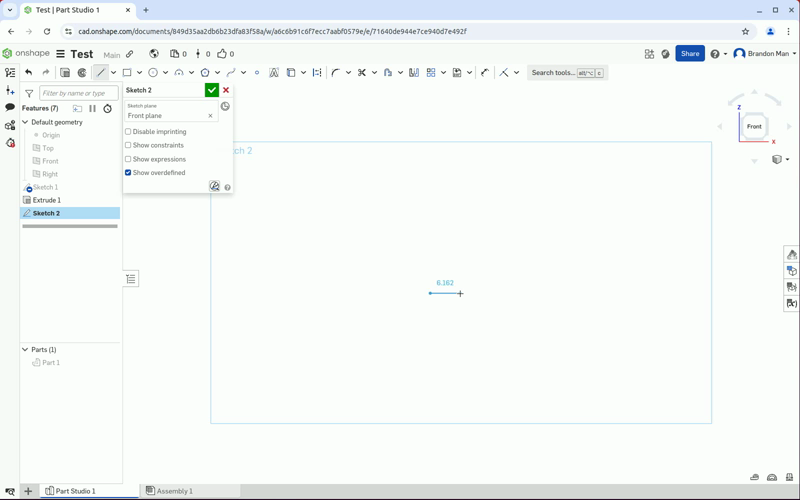
mouse_move(443, 293)
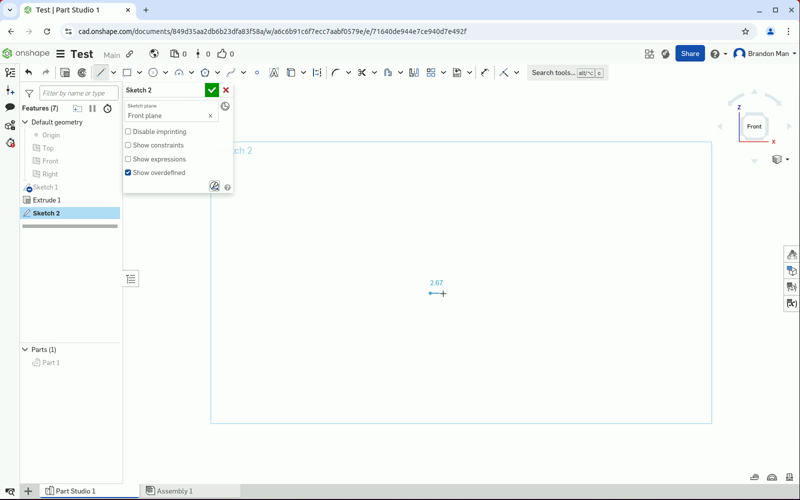
click(443, 293)
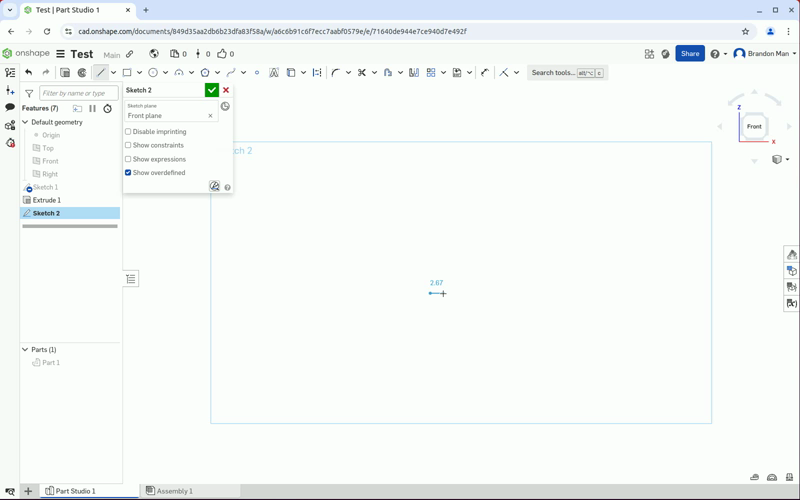
key_up(shift)
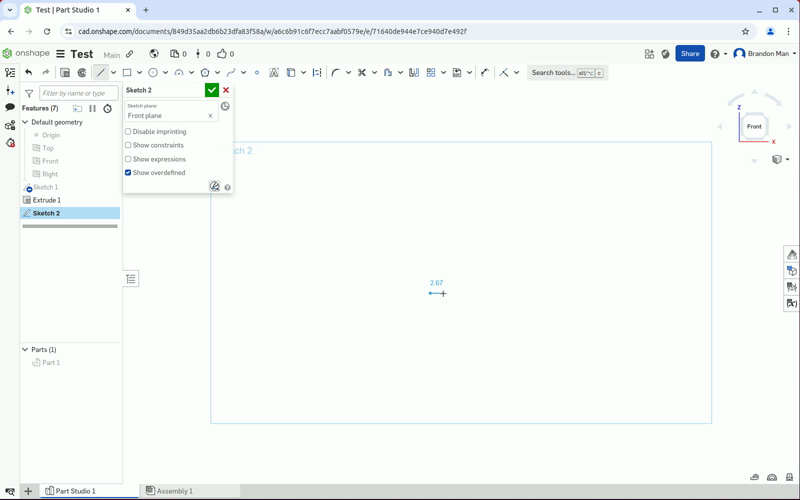
key(esc)
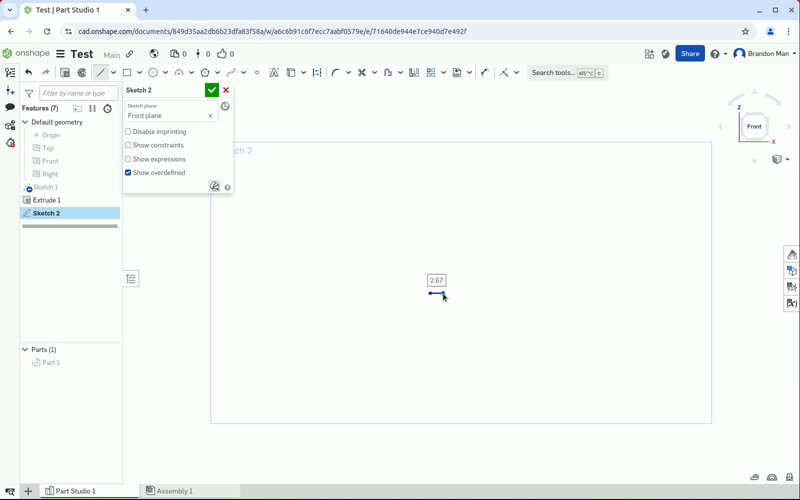
key(a)
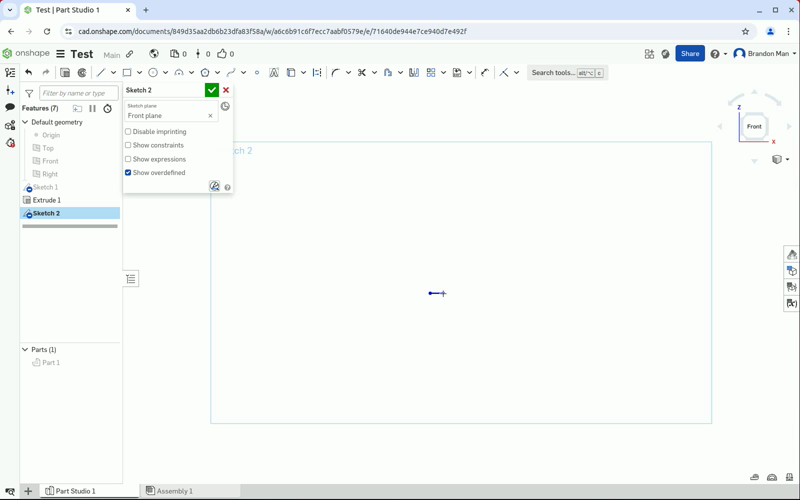
mouse_move(443, 293)
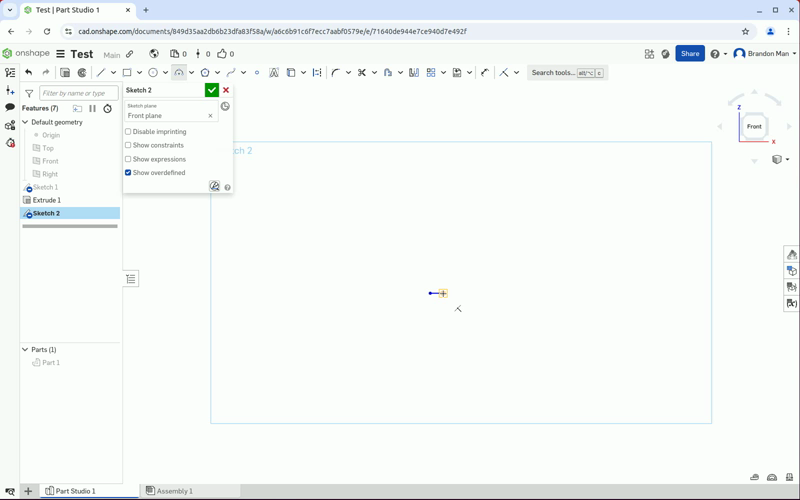
click(443, 293)
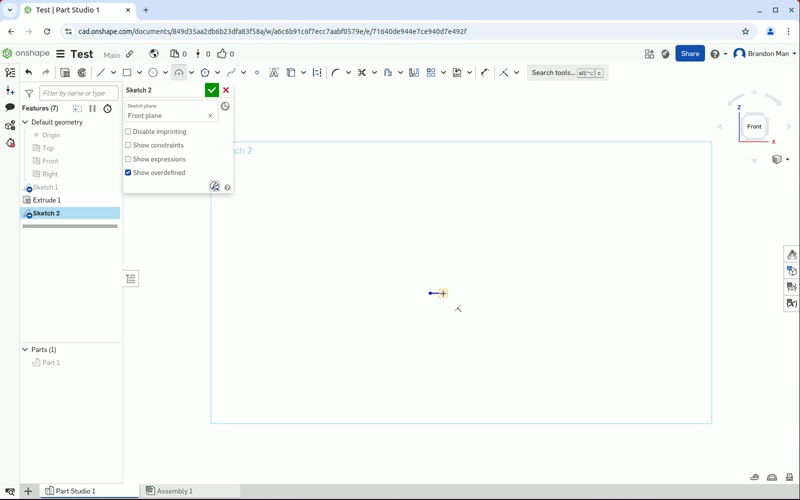
key_down(shift)
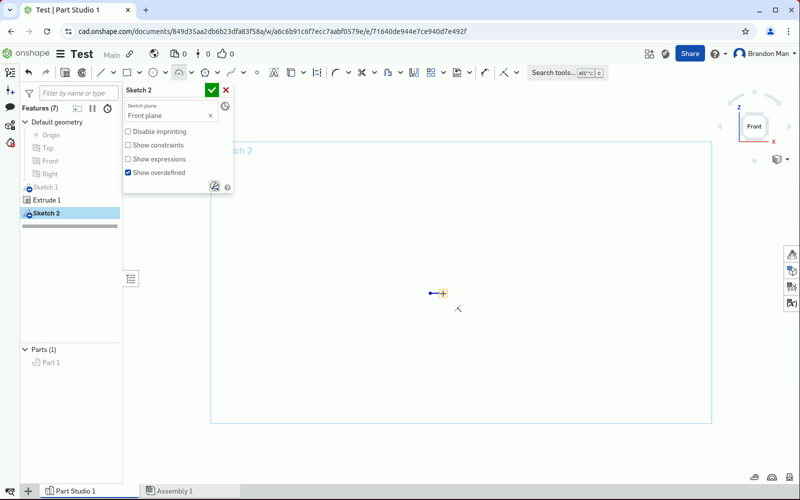
mouse_move(443, 270)
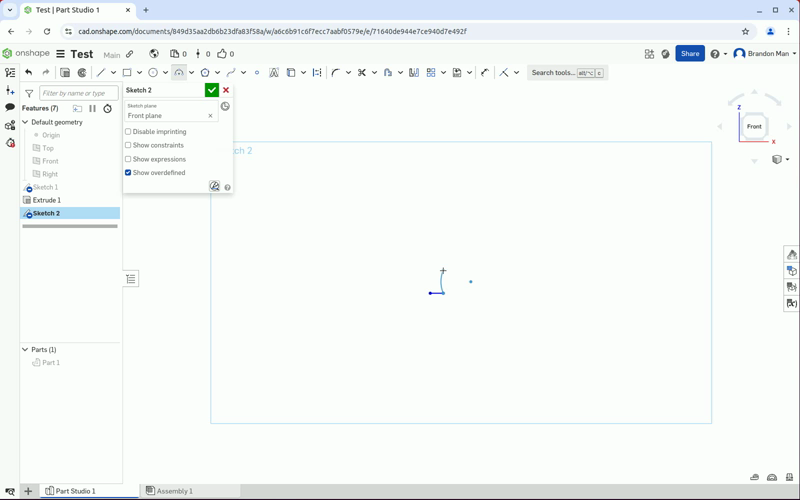
click(443, 270)
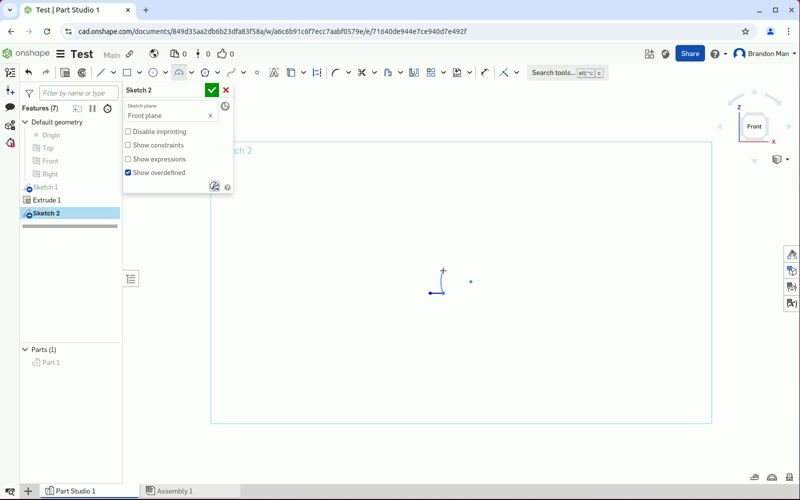
mouse_move(439, 281)
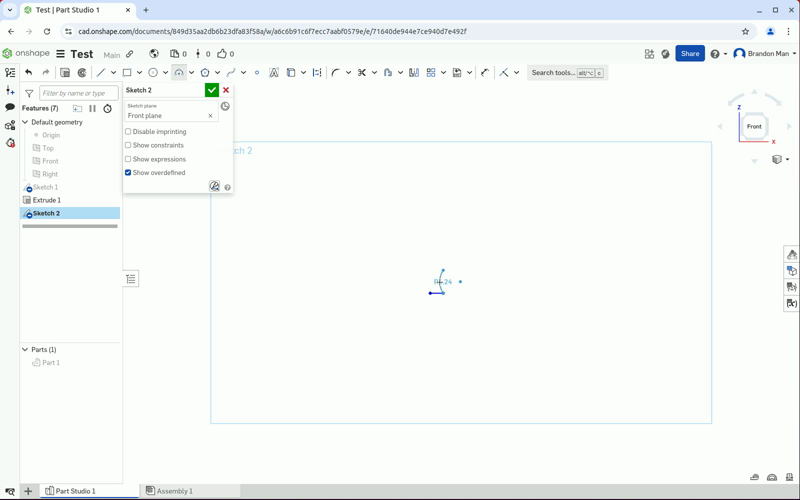
click(439, 281)
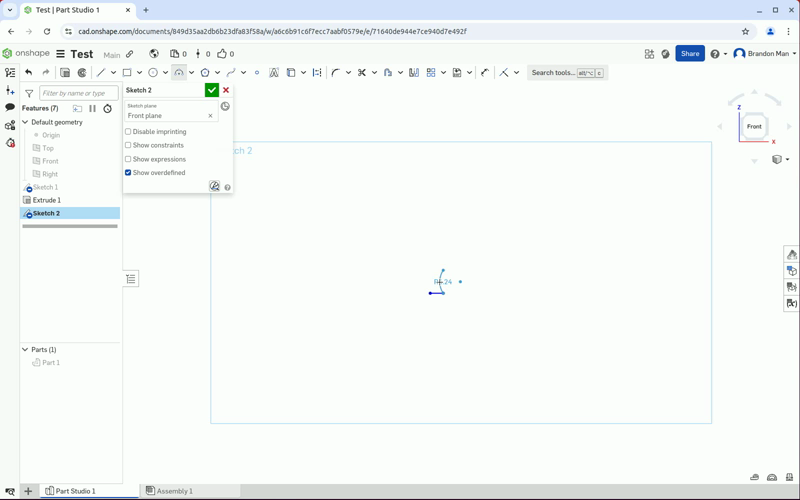
key_up(shift)
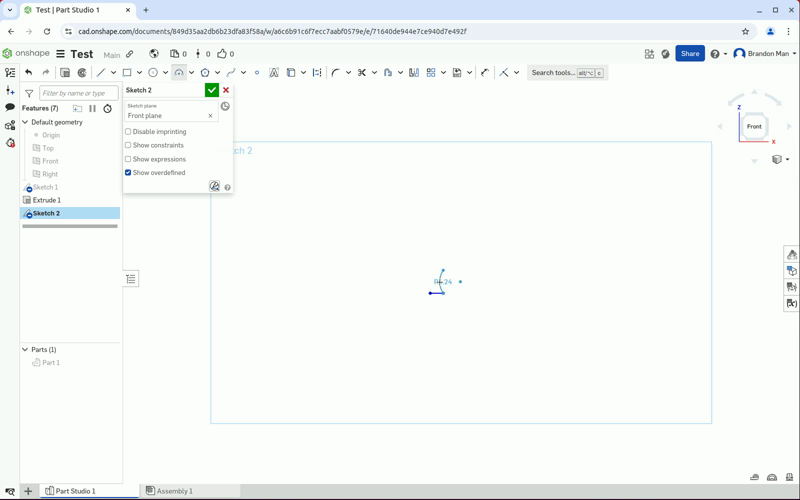
key(esc)
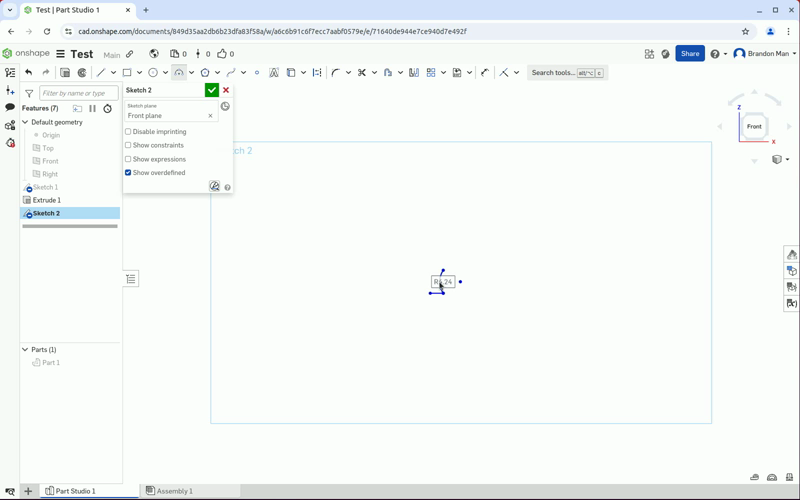
key(l)
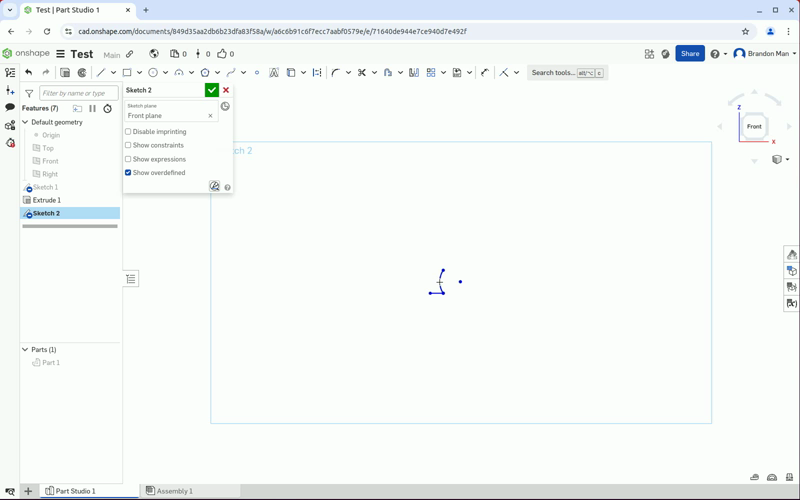
mouse_move(443, 270)
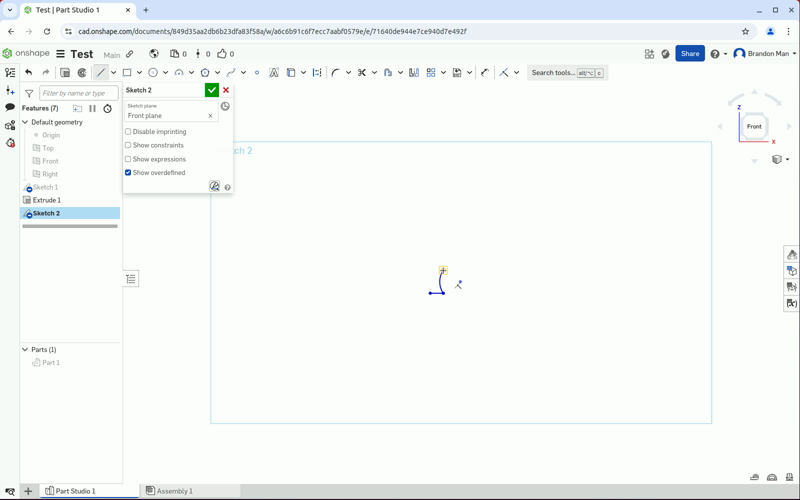
click(443, 270)
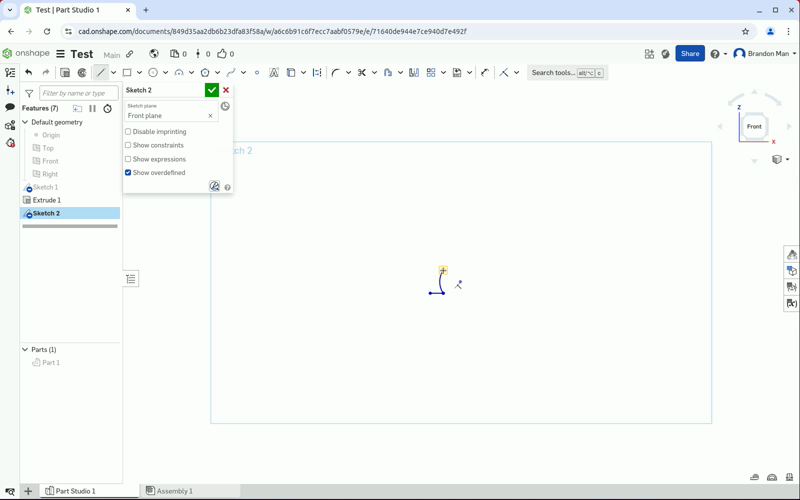
key_down(shift)
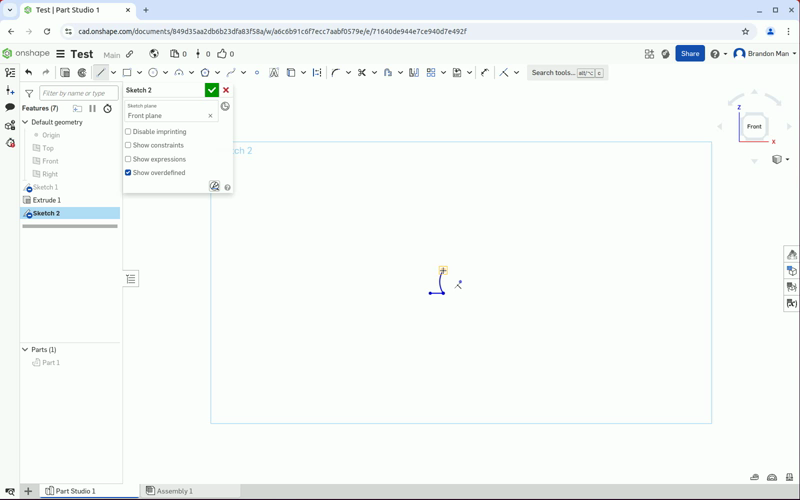
mouse_move(473, 270)
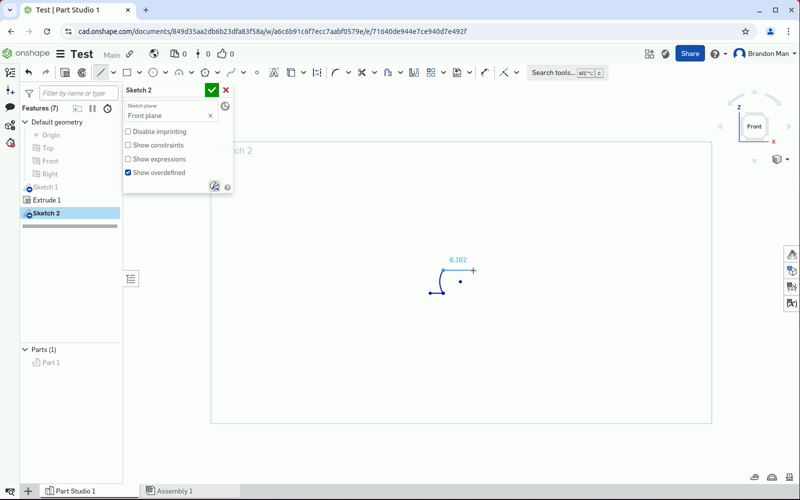
mouse_move(430, 270)
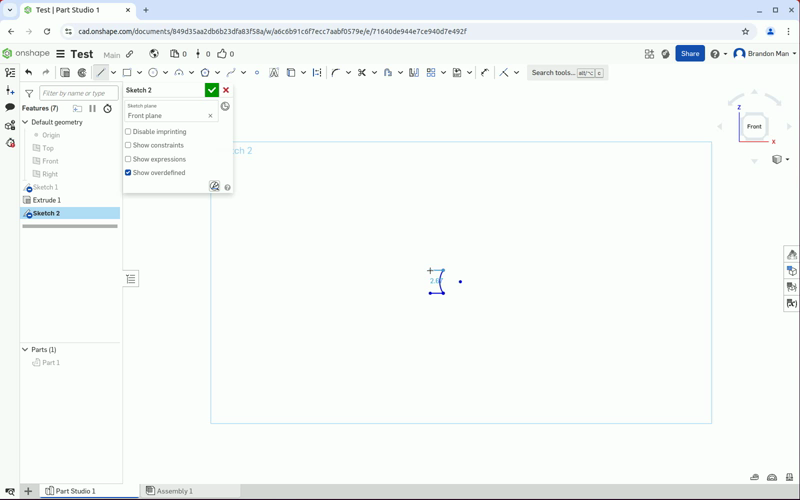
click(430, 270)
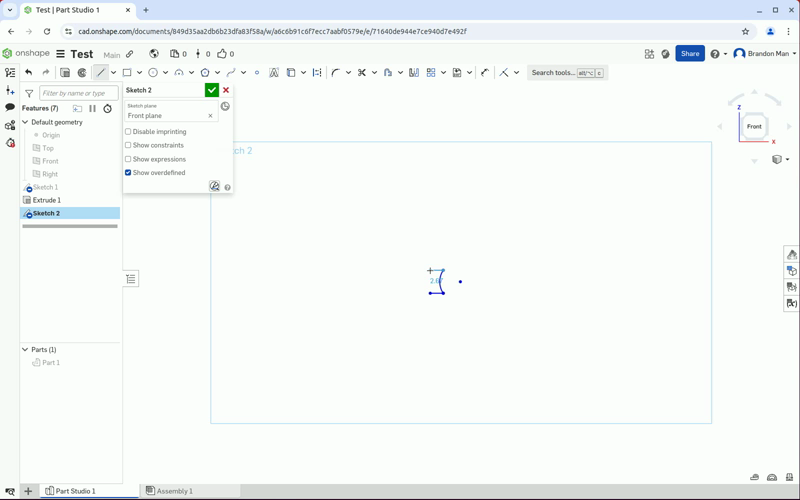
key_up(shift)
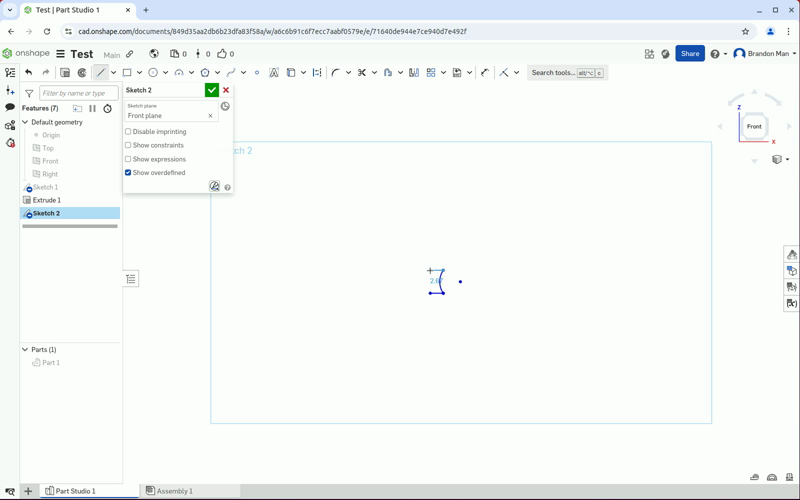
mouse_move(460, 270)
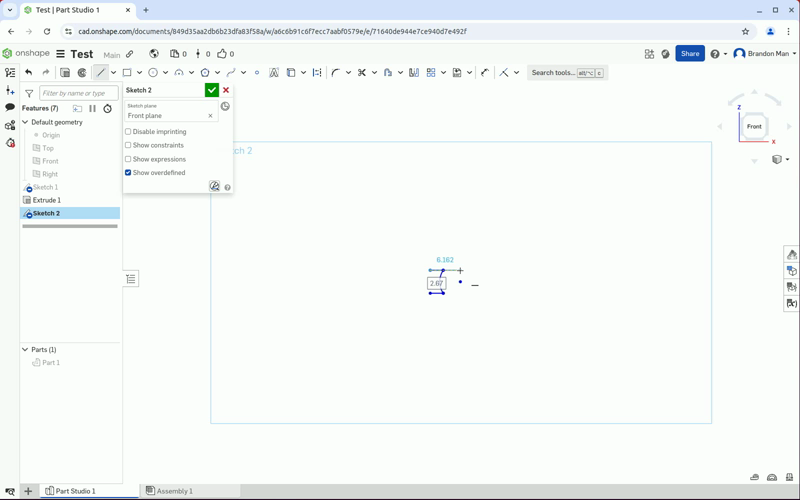
key_down(shift)
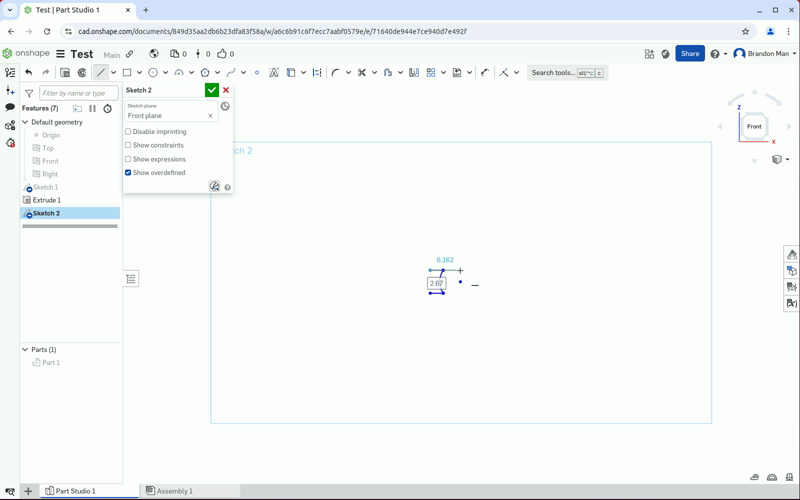
mouse_move(430, 293)
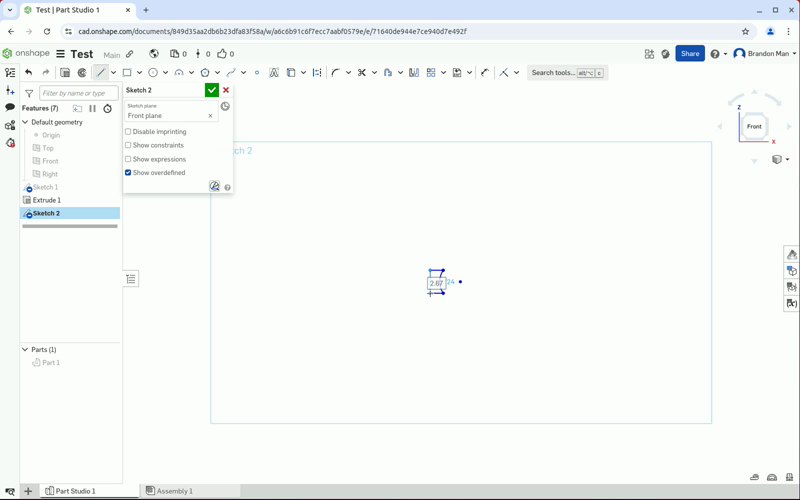
key_up(shift)
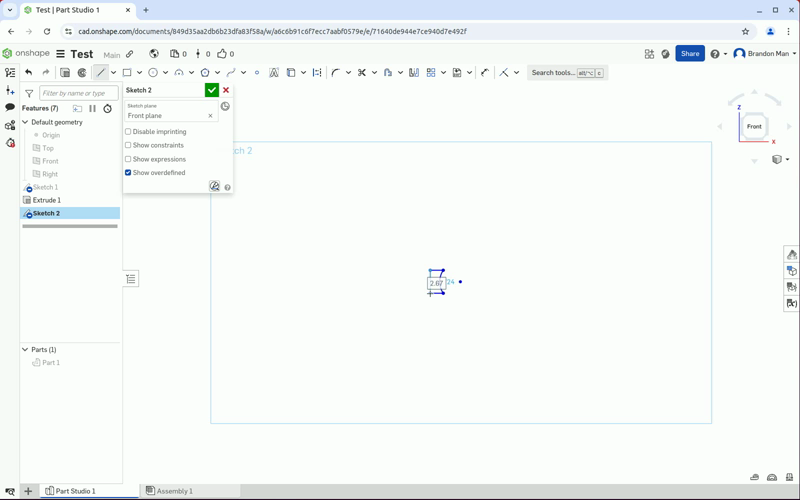
click(430, 293)
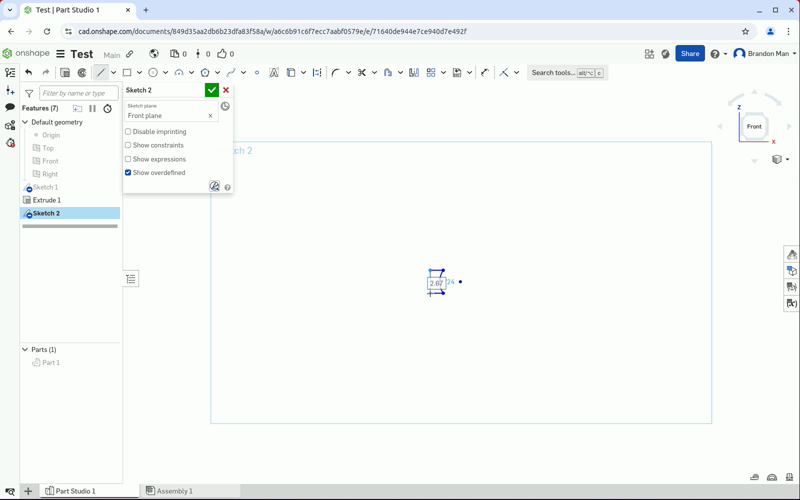
key(esc)
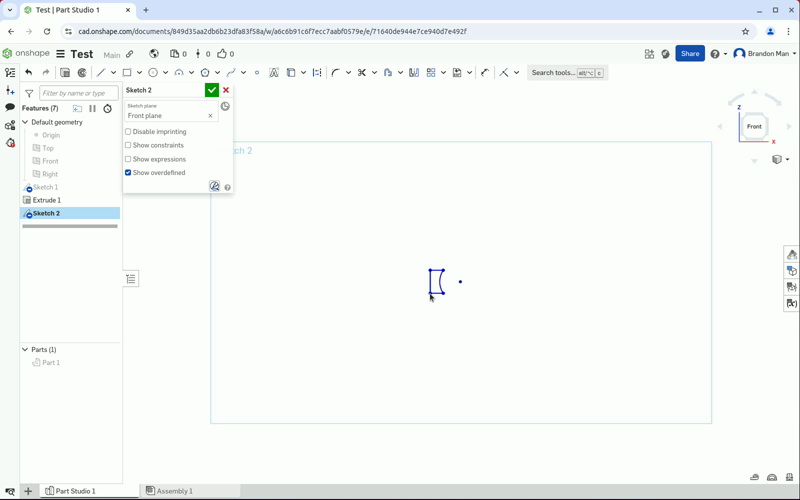
mouse_move(438, 272)
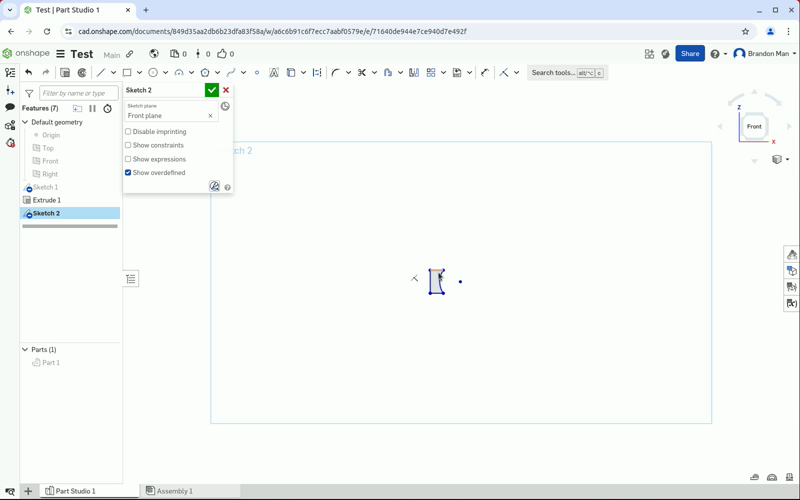
scroll(6)
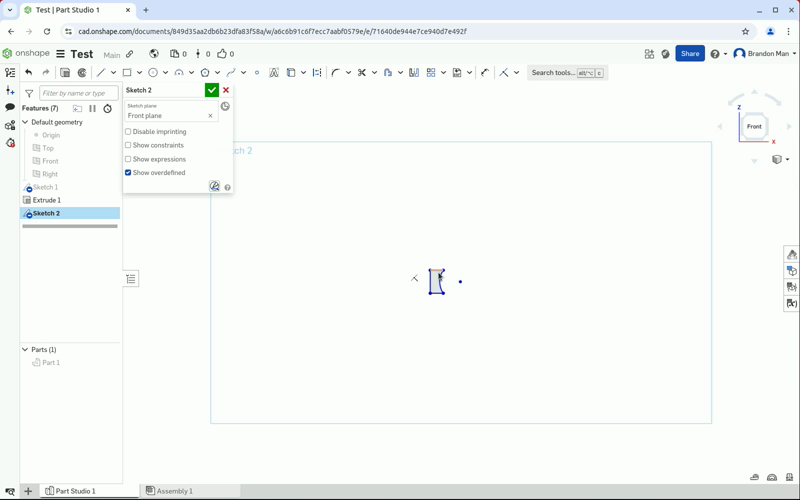
scroll(6)
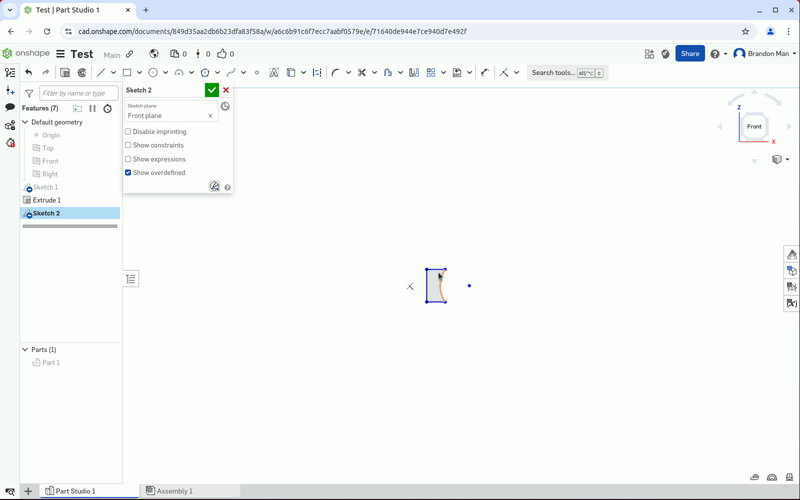
scroll(6)
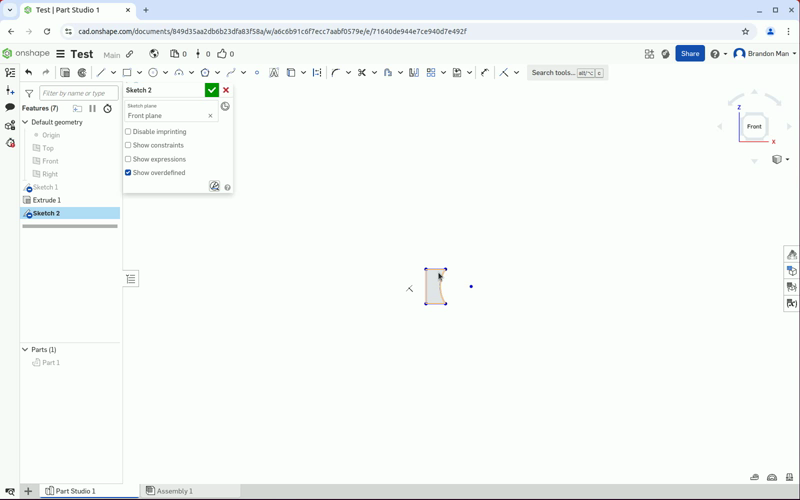
scroll(6)
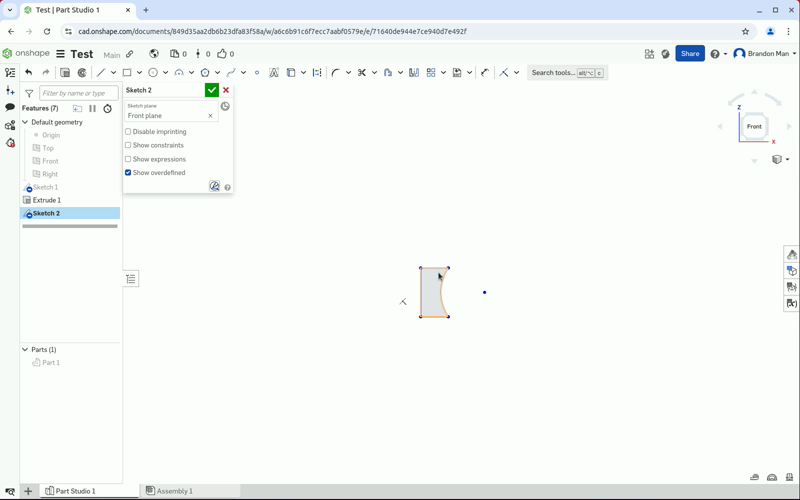
scroll(6)
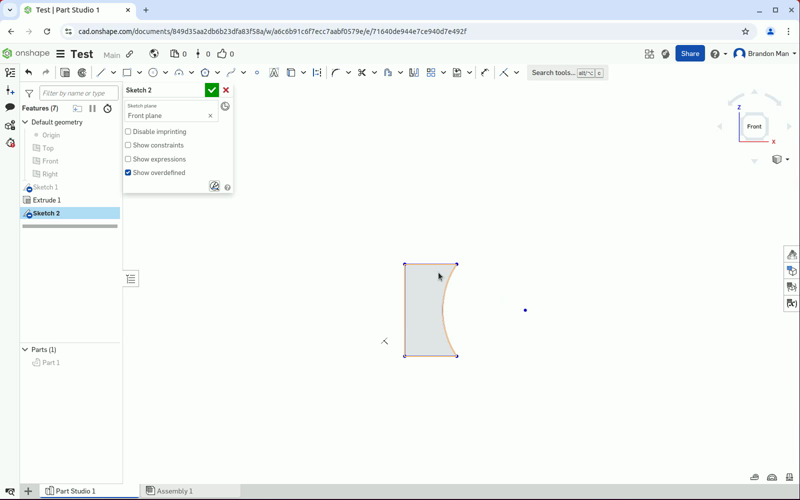
scroll(6)
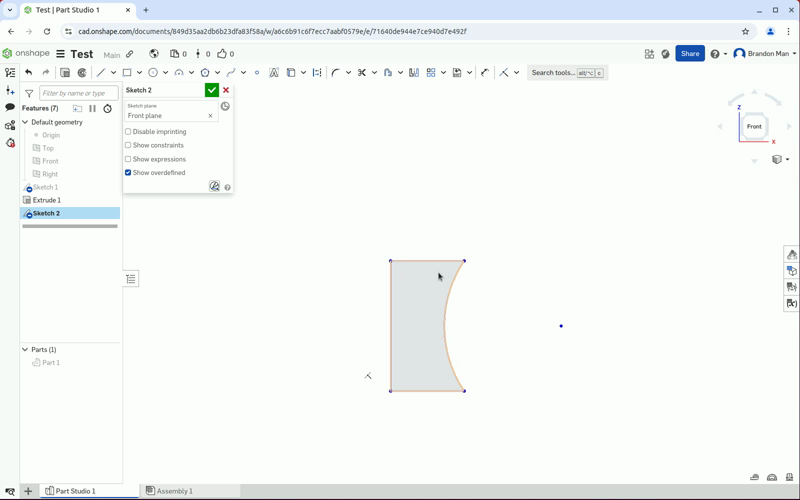
scroll(6)
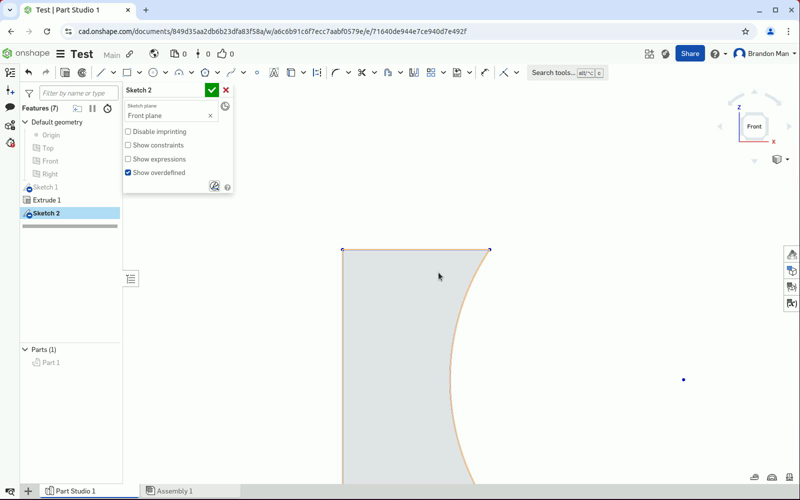
click(438, 272)
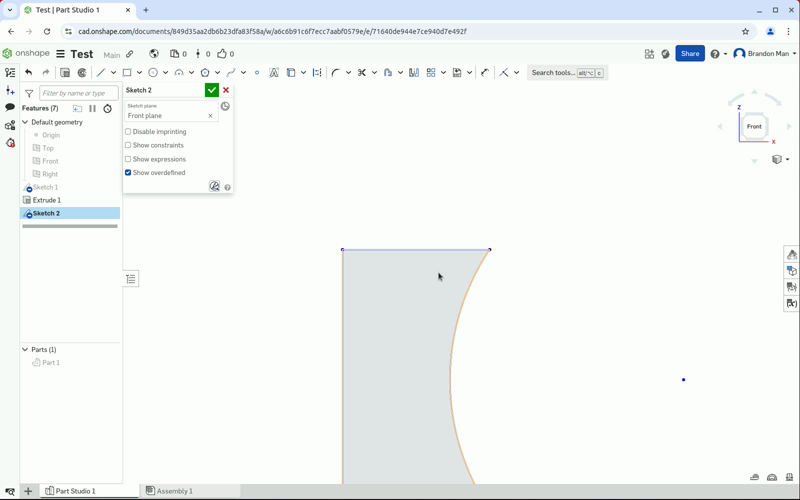
scroll(-6)
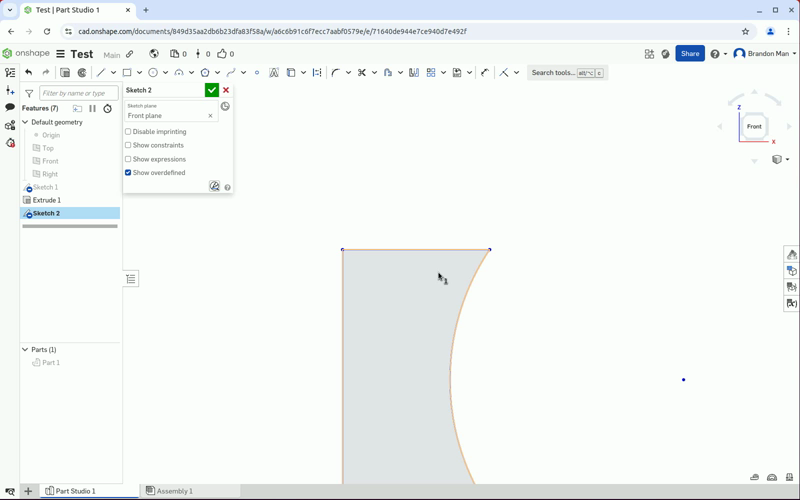
scroll(-6)
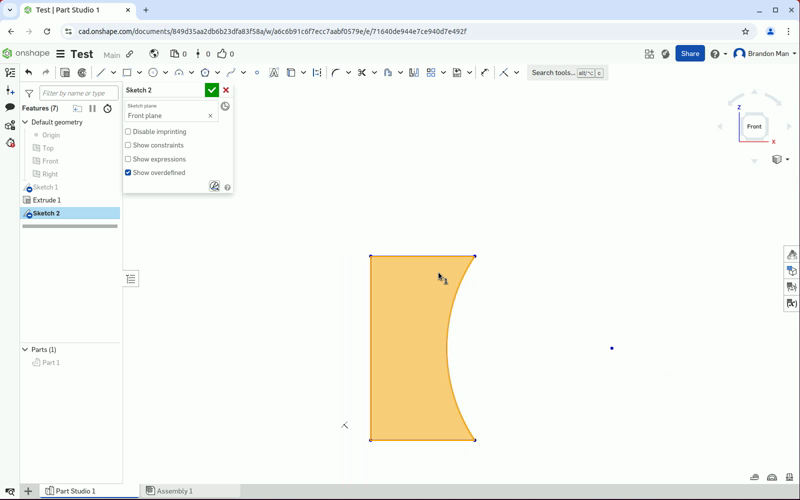
scroll(-6)
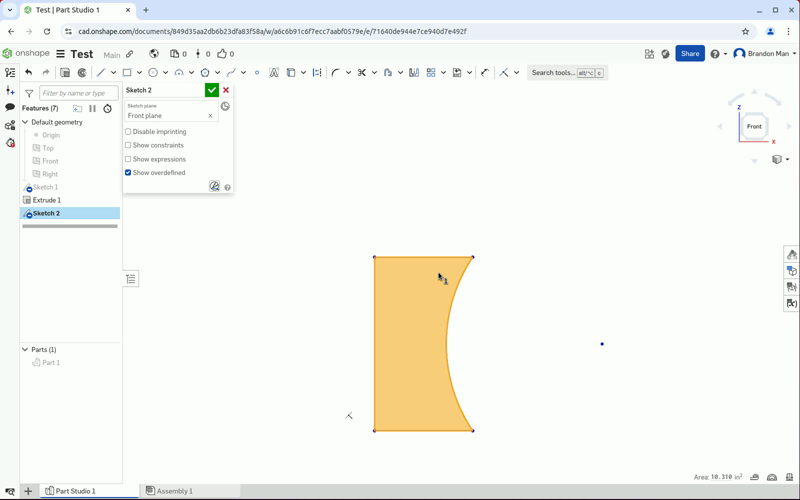
scroll(-6)
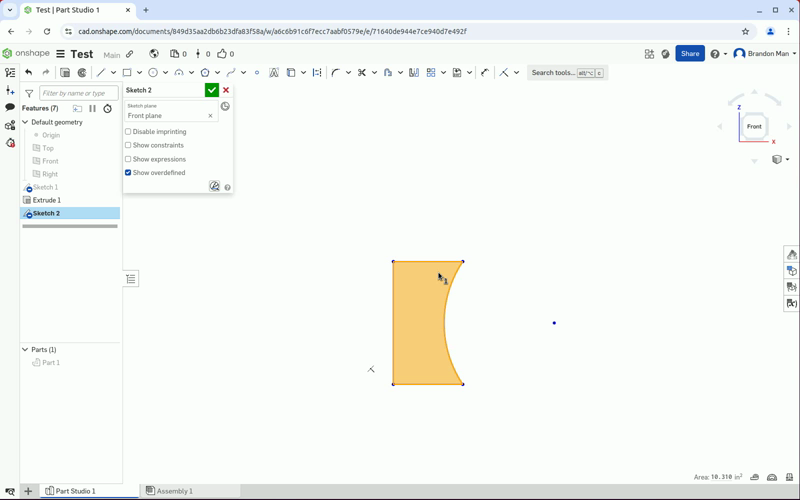
scroll(-6)
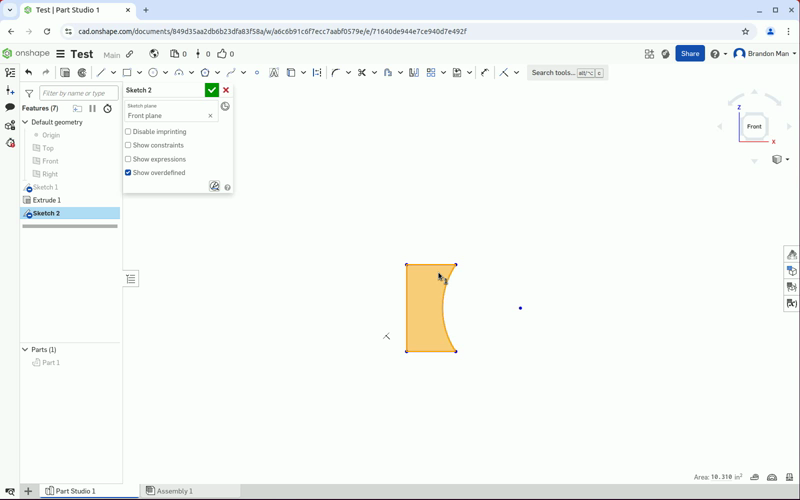
scroll(-6)
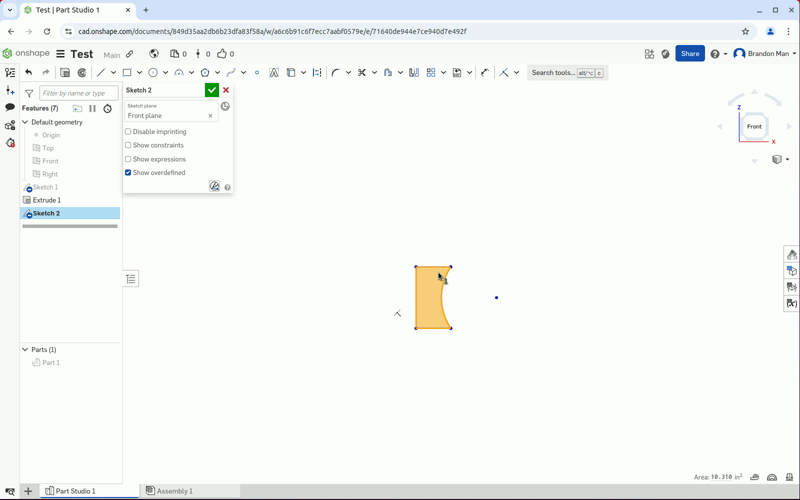
scroll(-6)
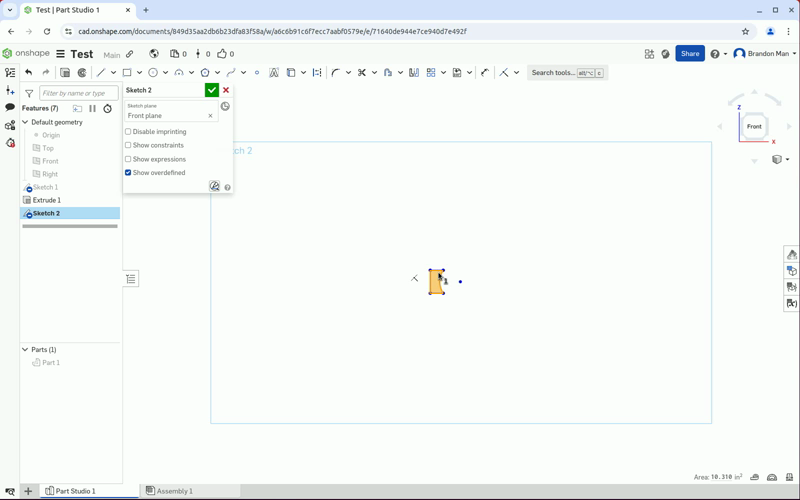
mouse_move(73, 352)
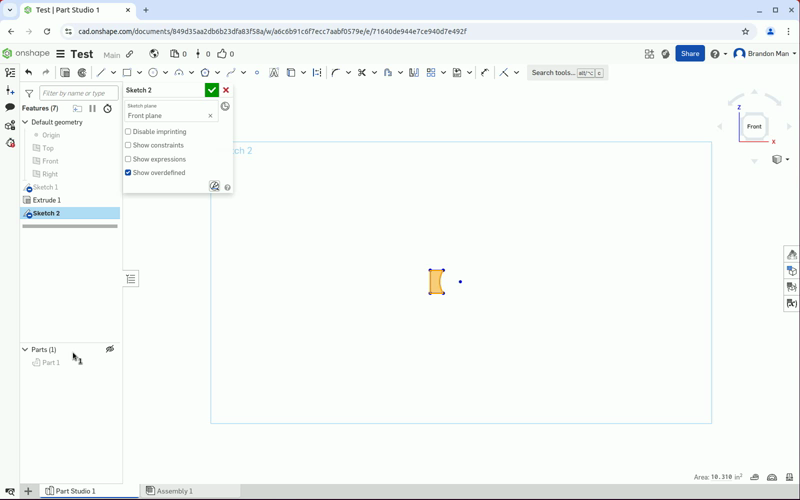
key(shift+y)
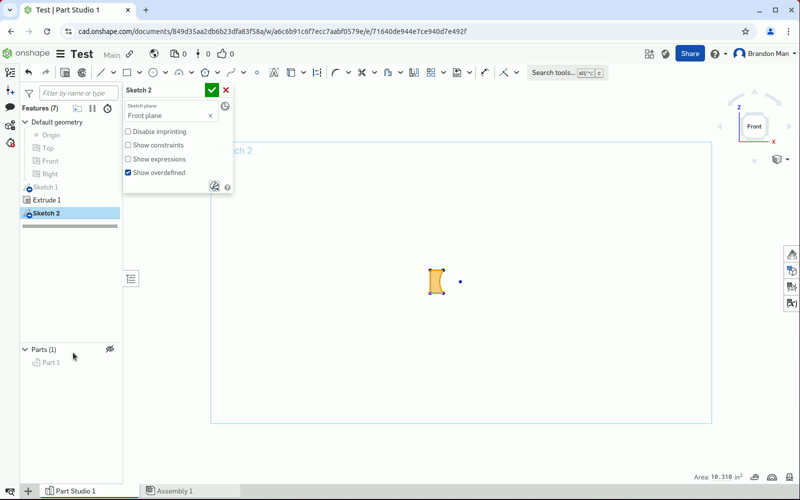
key(shift+e)
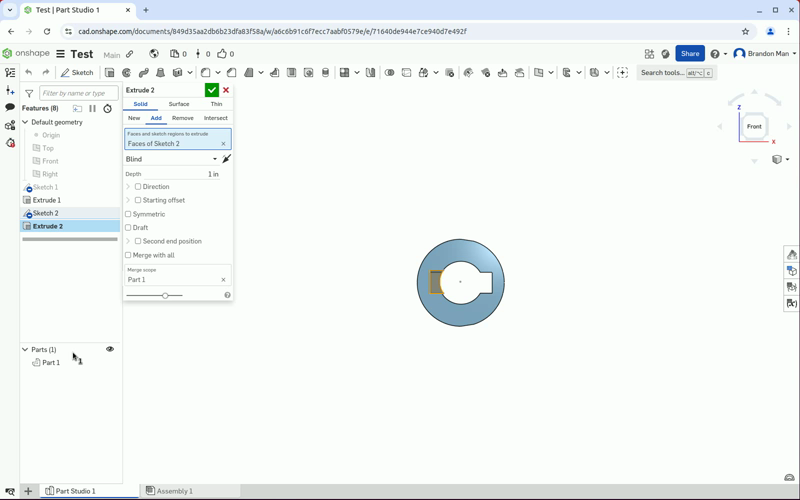
mouse_move(143, 106)
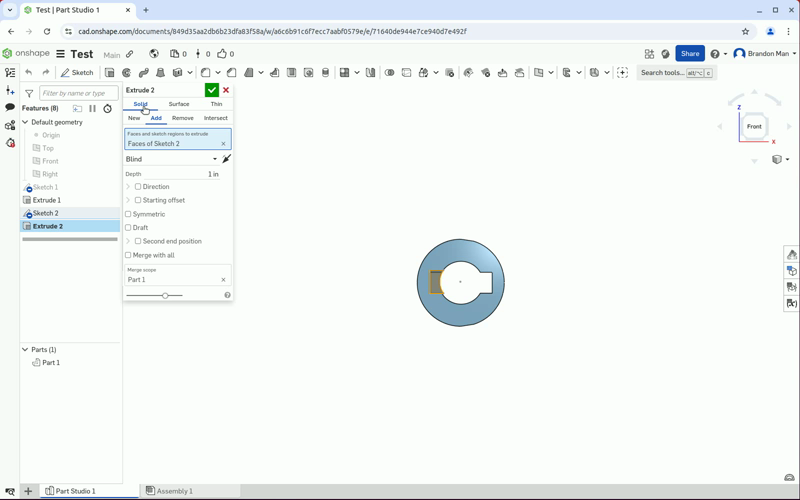
click(143, 106)
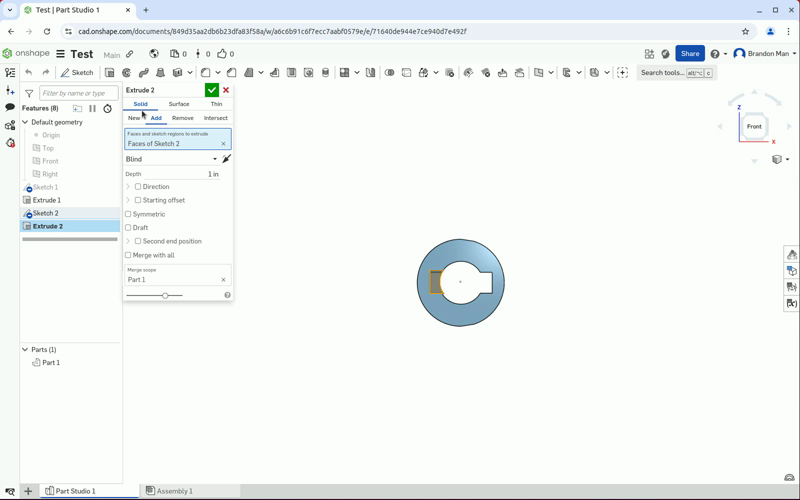
mouse_move(137, 120)
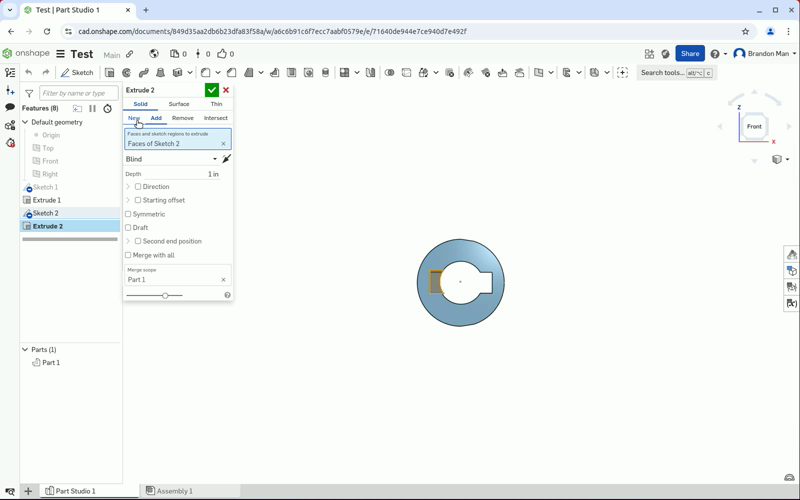
click(137, 120)
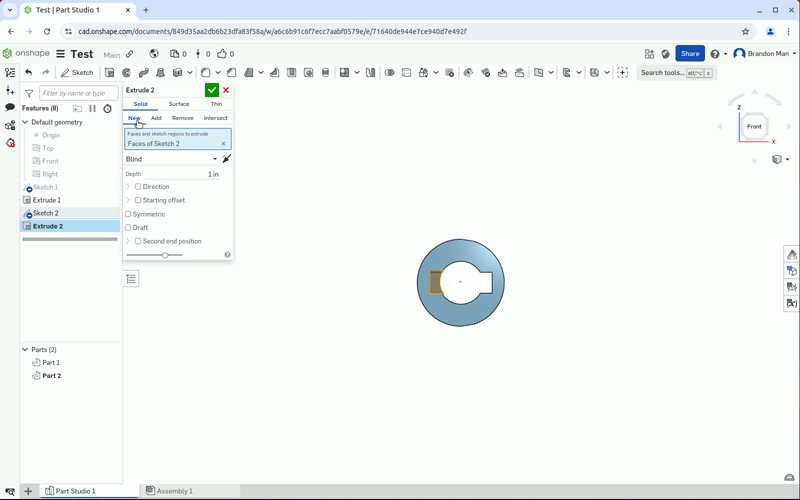
key(tab, 4)
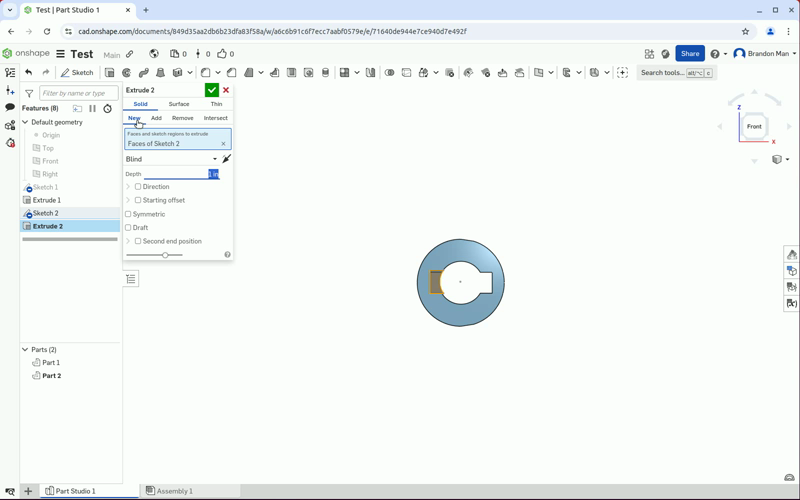
text(16.609)
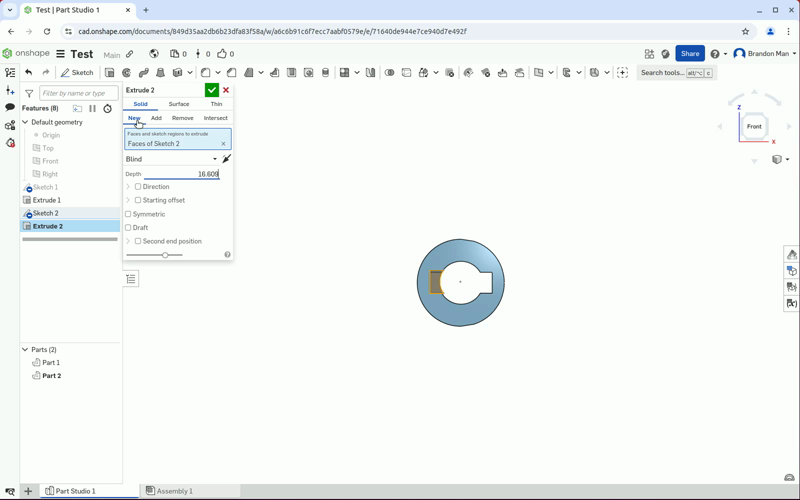
key(enter)
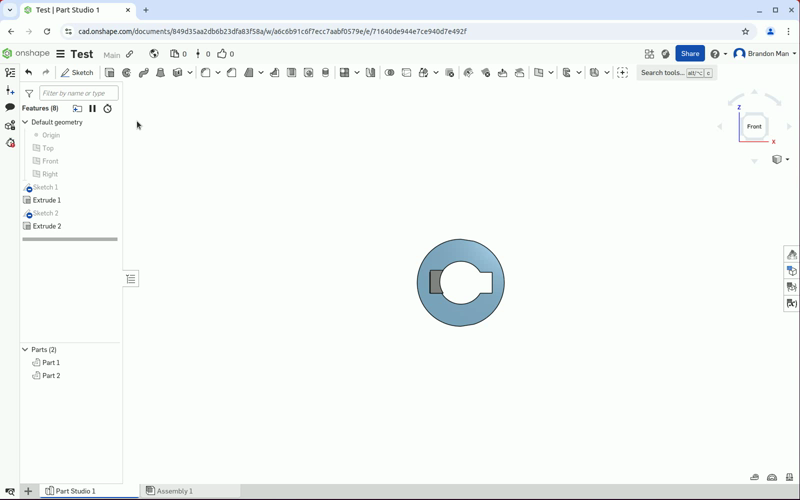
key(shift+h)
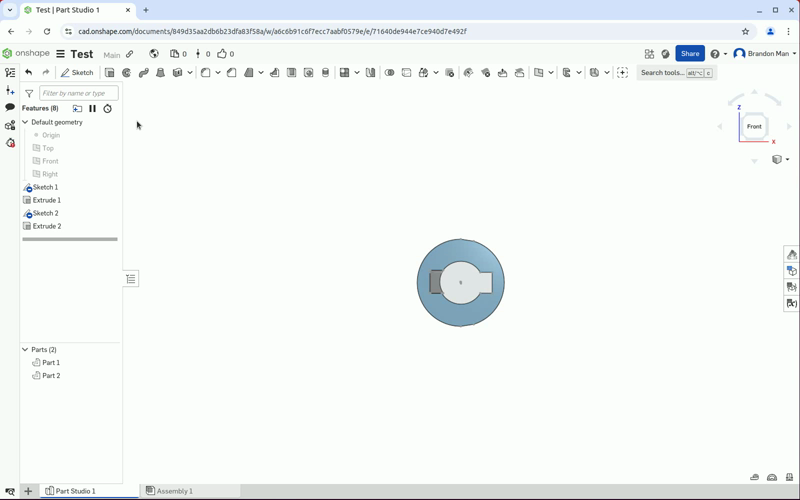
key(shift+h)
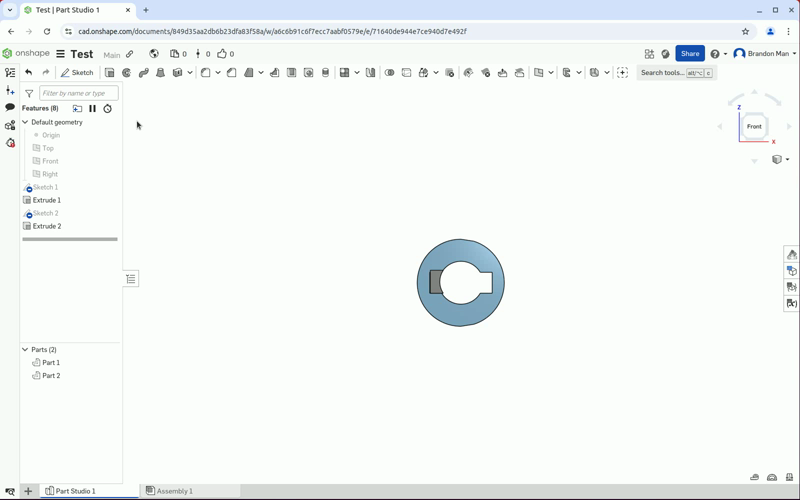
mouse_move(73, 189)
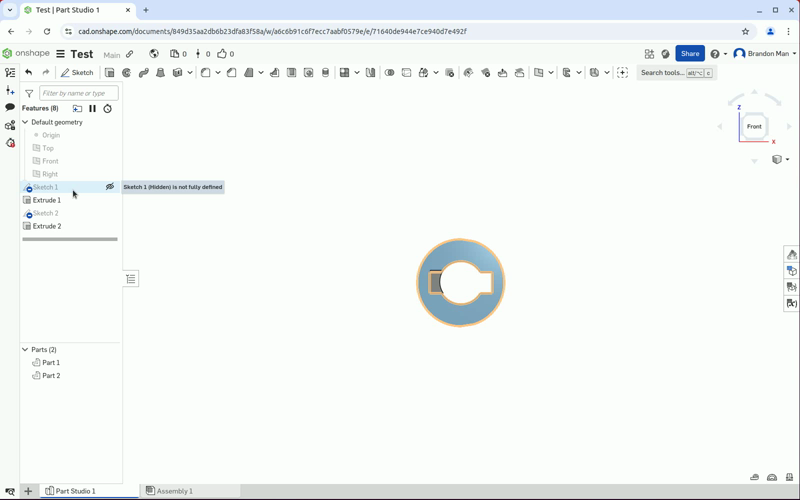
click(73, 189)
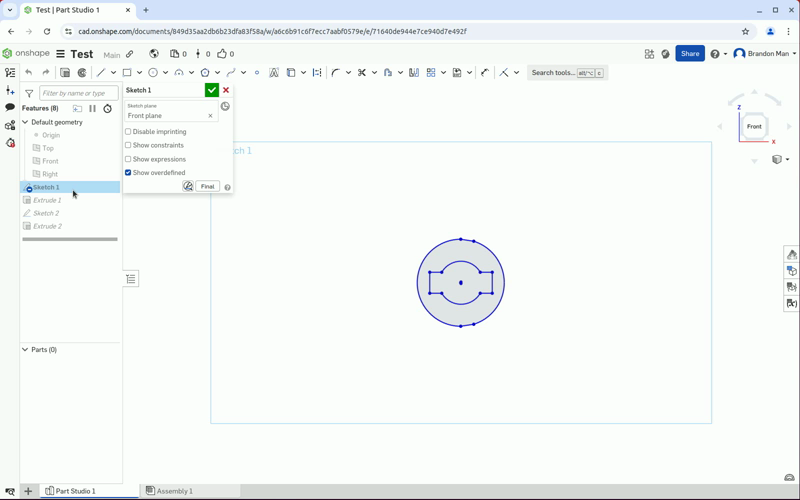
mouse_move(229, 92)
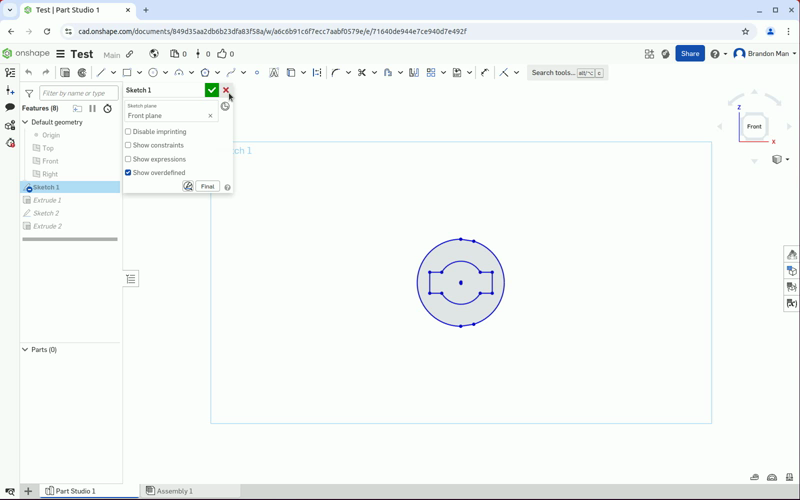
click(229, 92)
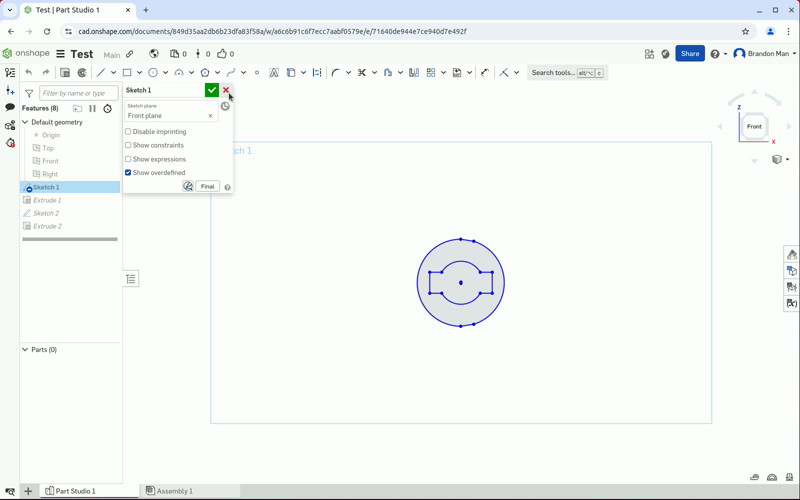
key(shift+s)
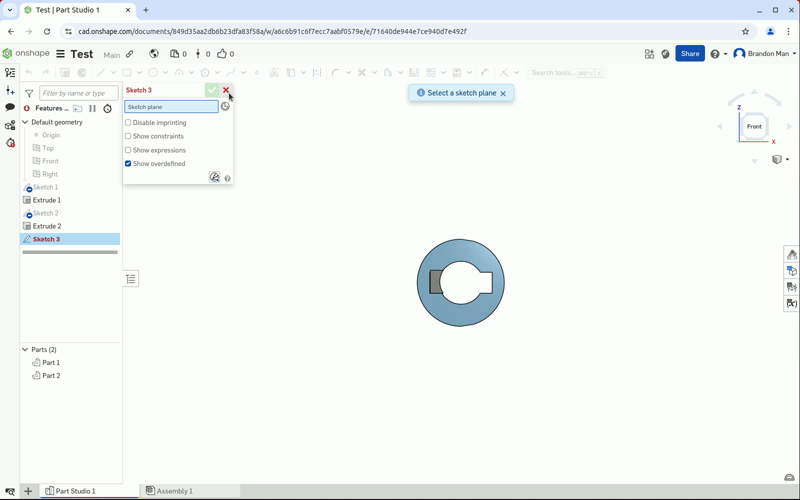
mouse_move(73, 163)
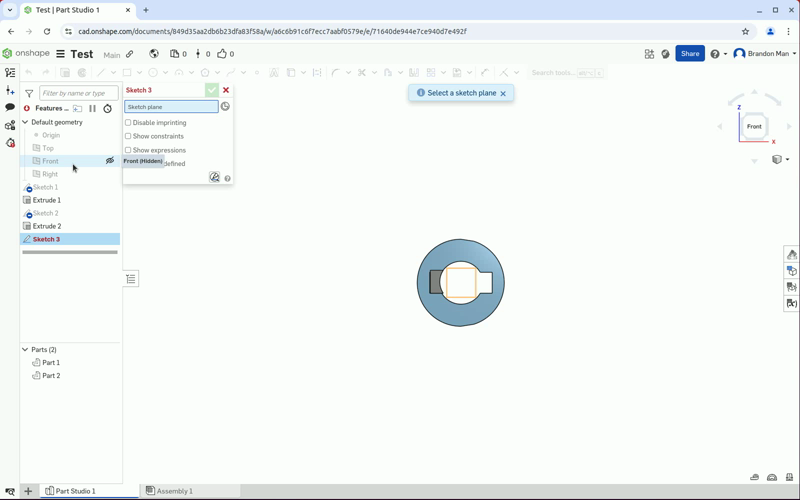
click(73, 163)
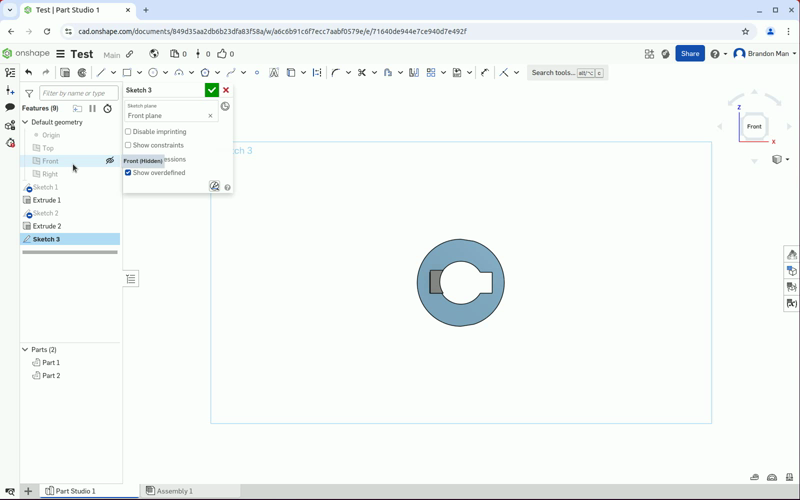
mouse_move(73, 352)
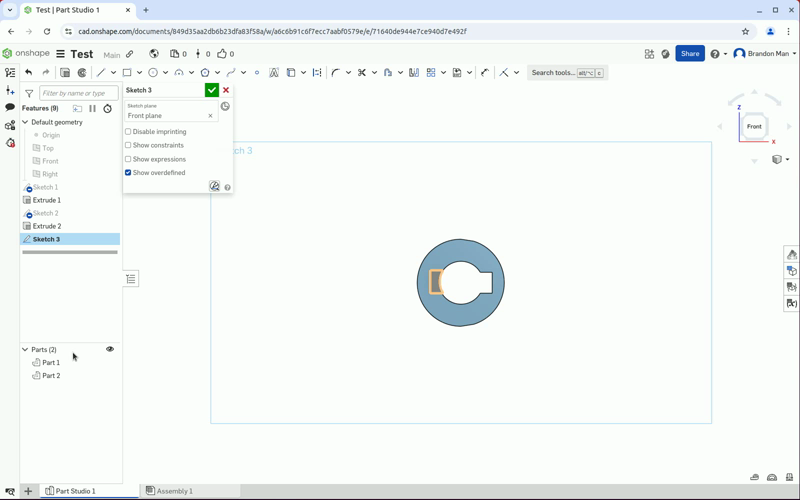
key(y)
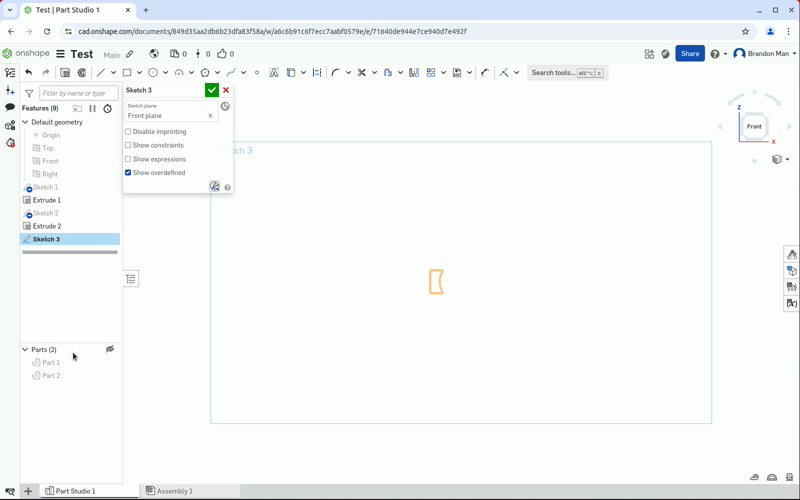
key(l)
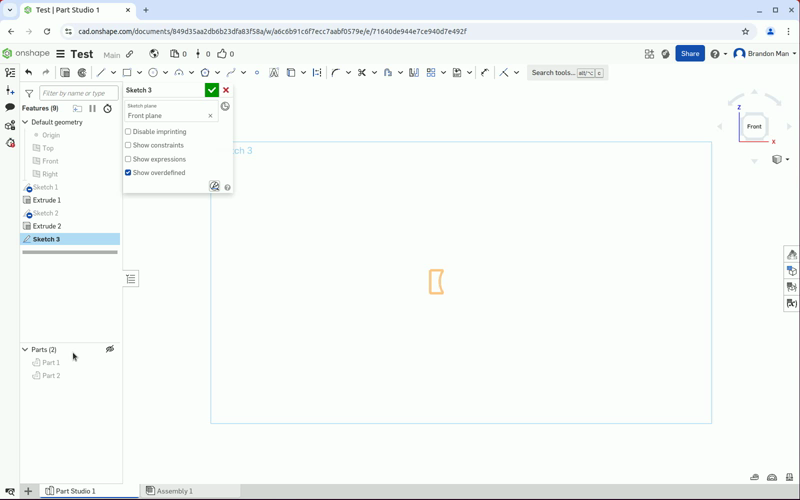
key_down(shift)
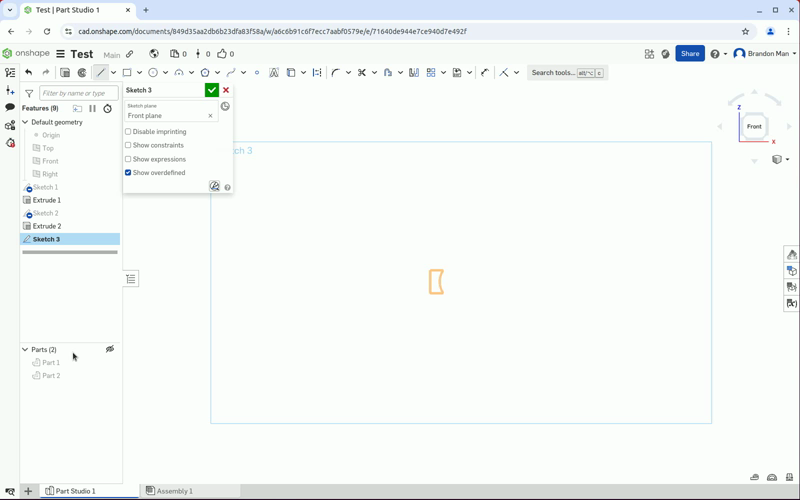
mouse_move(473, 324)
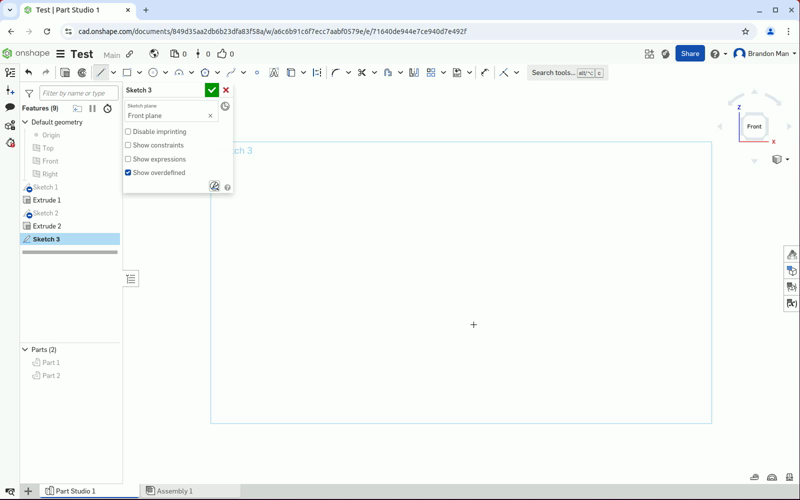
click(473, 324)
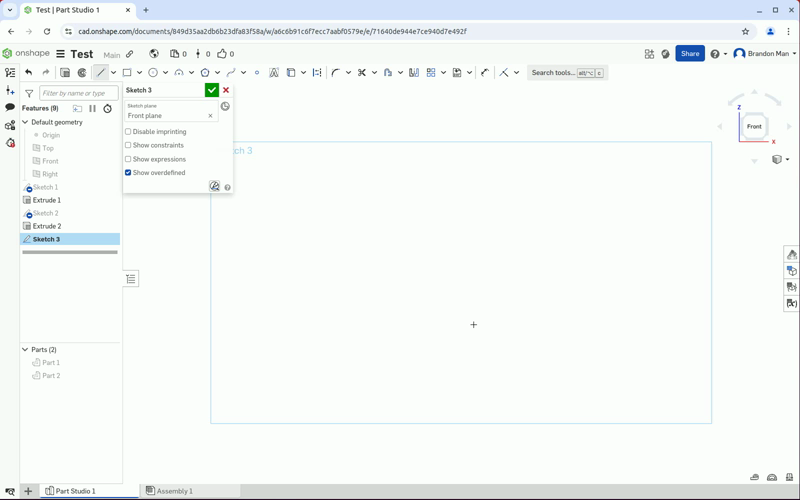
key_up(shift)
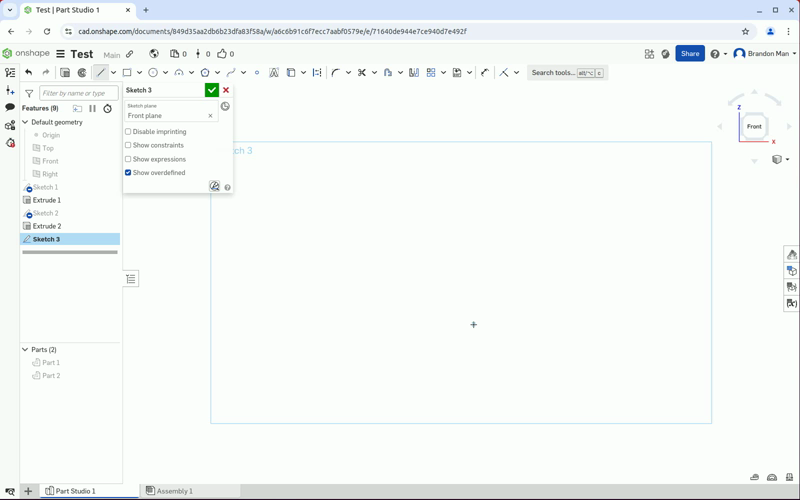
key_down(shift)
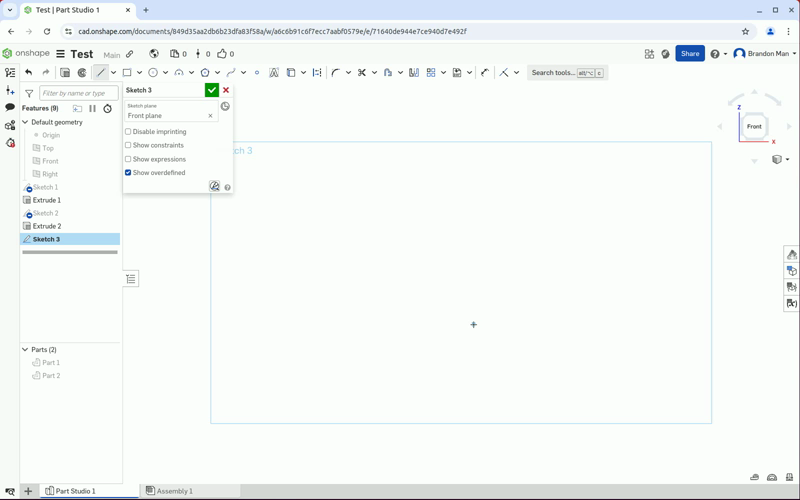
mouse_move(547, 312)
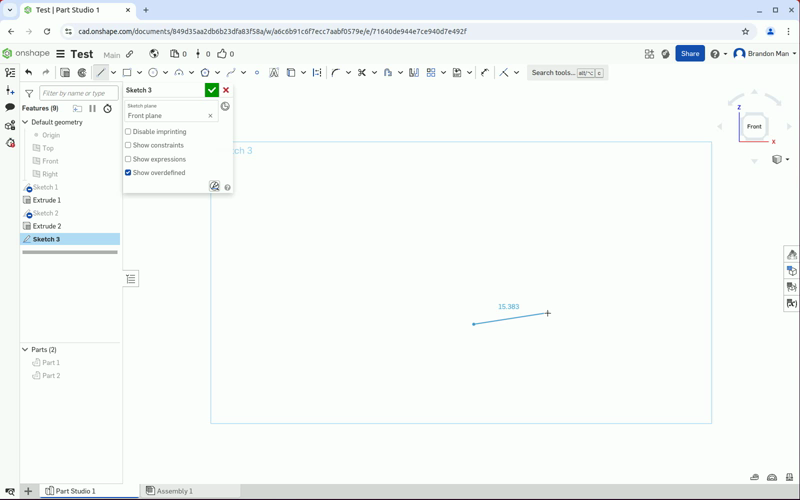
click(547, 312)
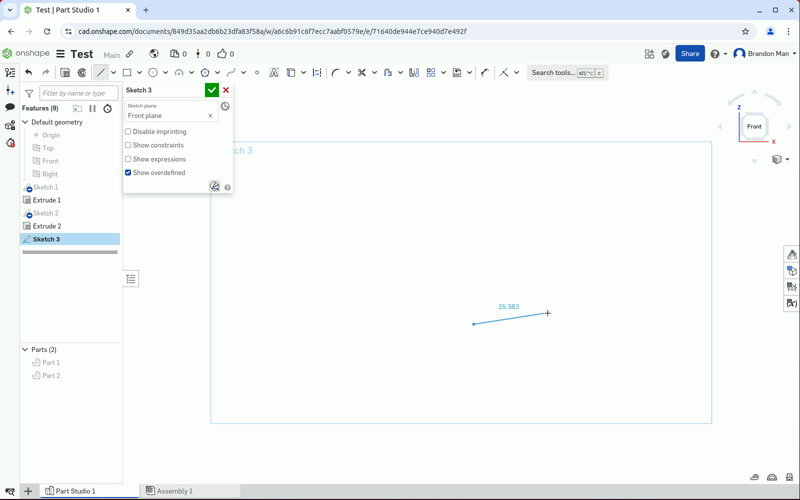
key_up(shift)
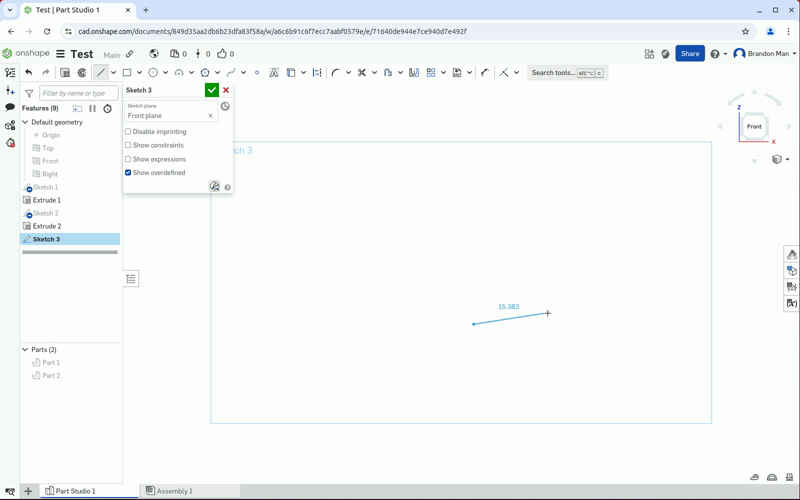
key(esc)
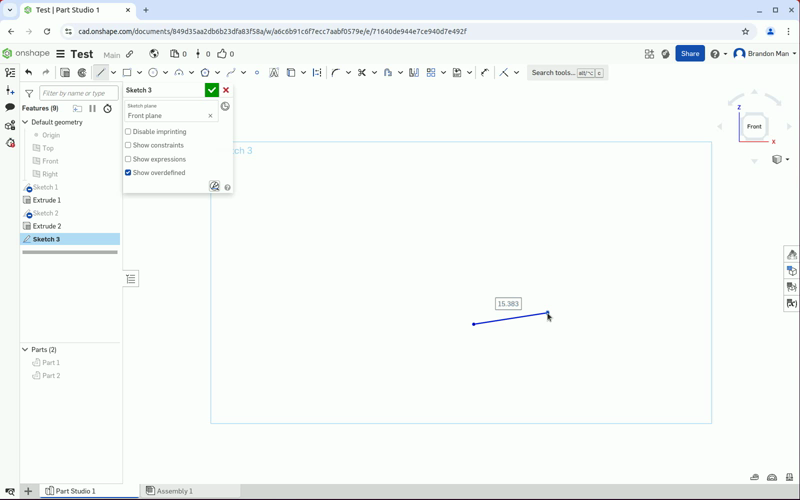
key(a)
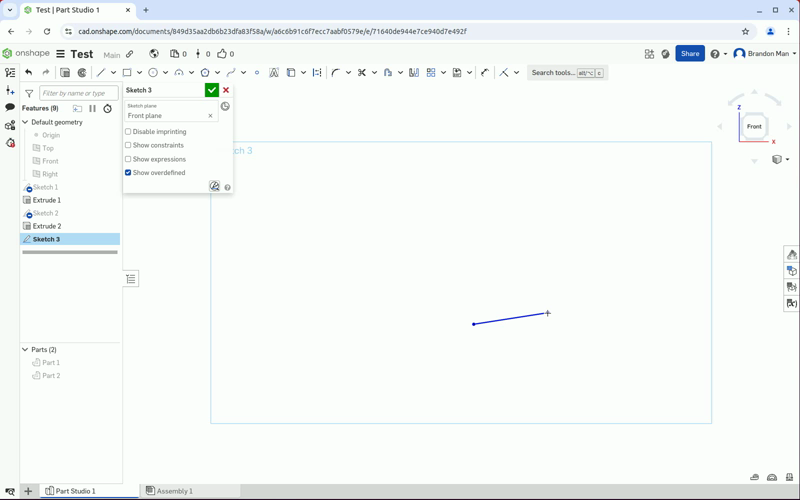
mouse_move(547, 312)
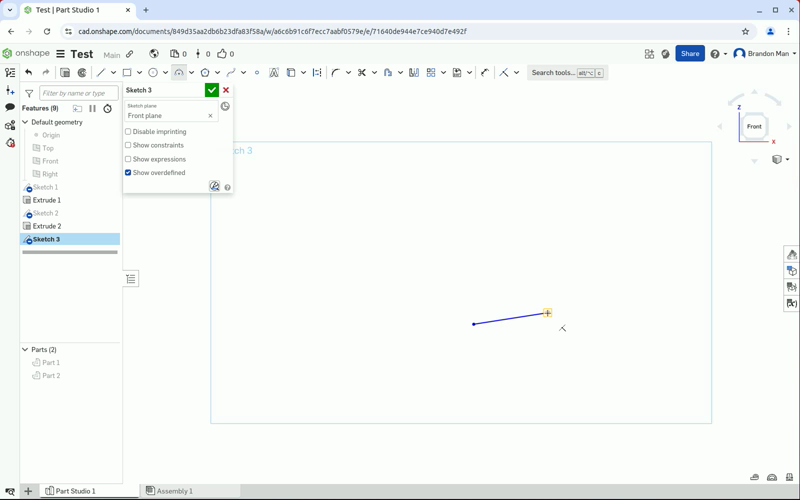
click(547, 312)
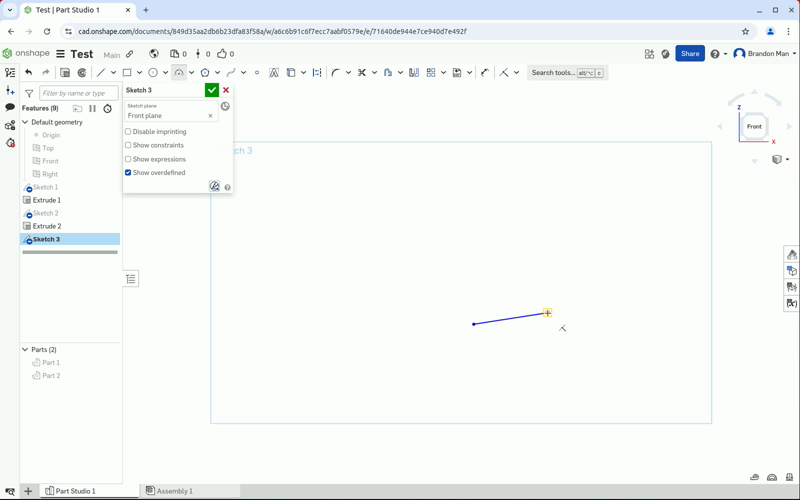
key_down(shift)
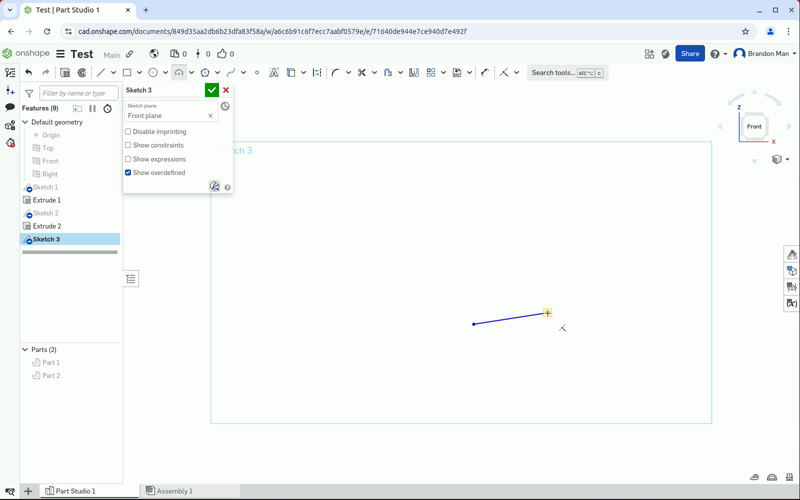
mouse_move(547, 252)
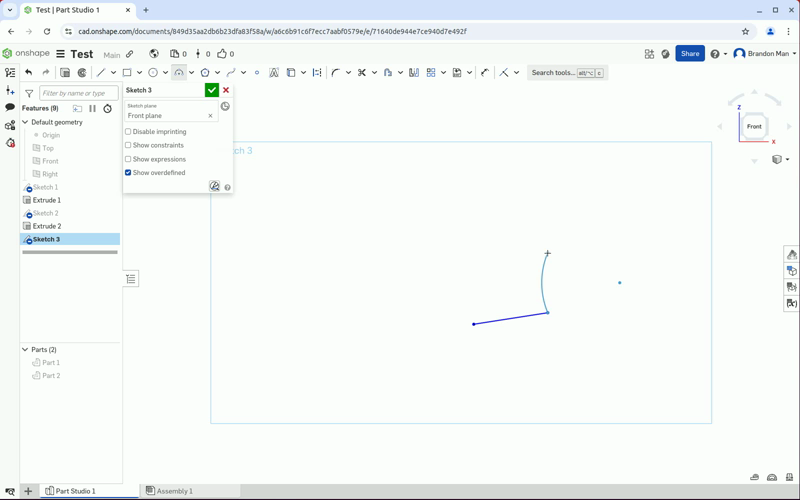
click(547, 252)
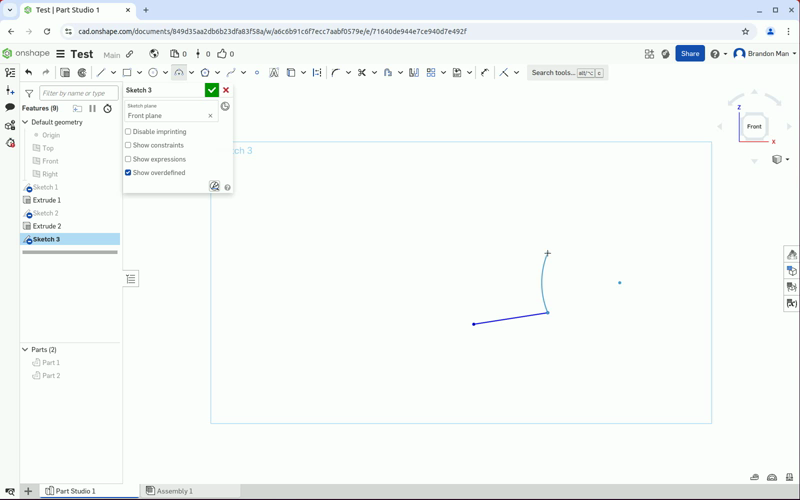
mouse_move(512, 282)
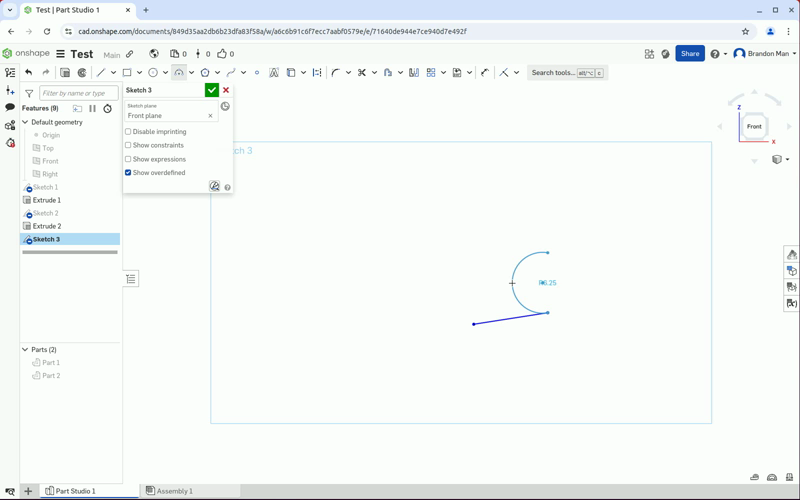
click(512, 282)
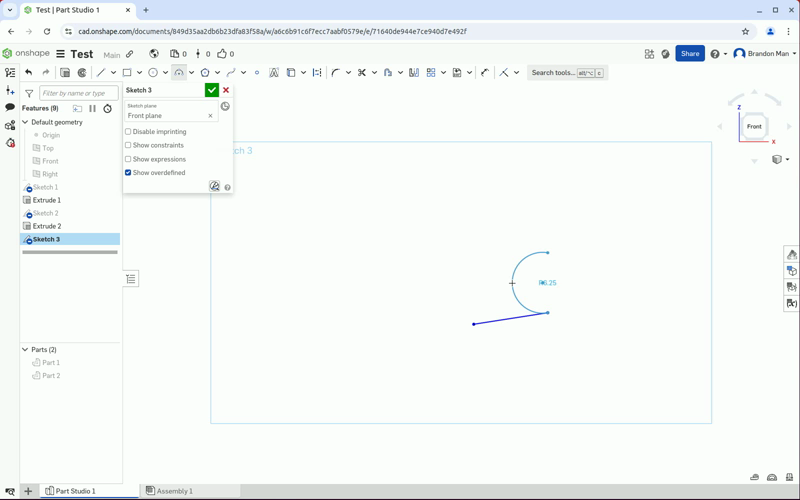
key_up(shift)
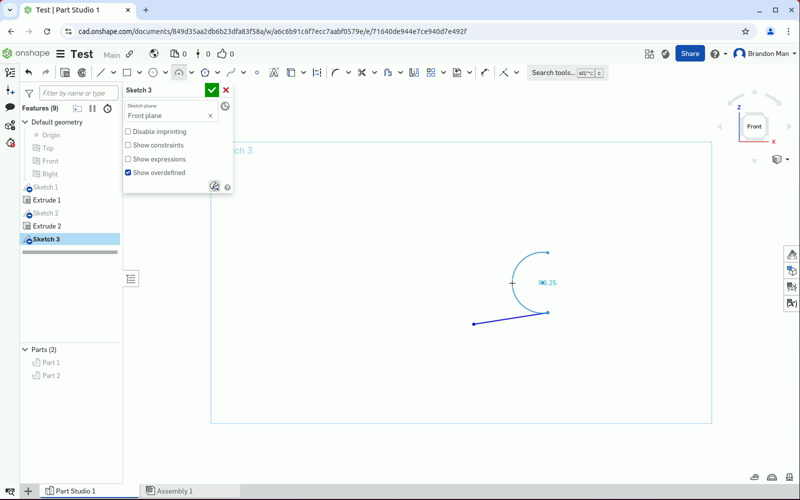
key(esc)
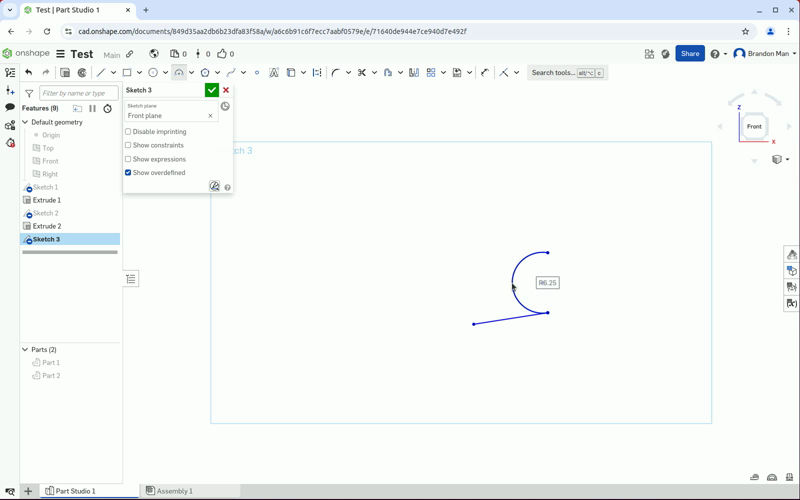
key(l)
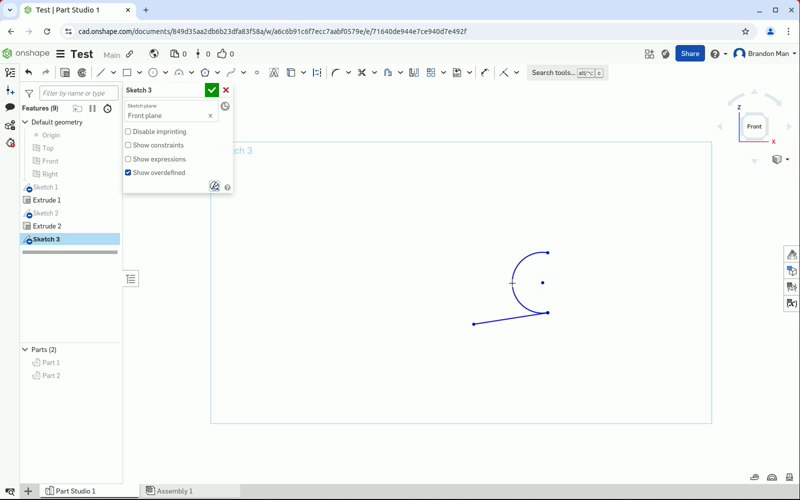
mouse_move(547, 252)
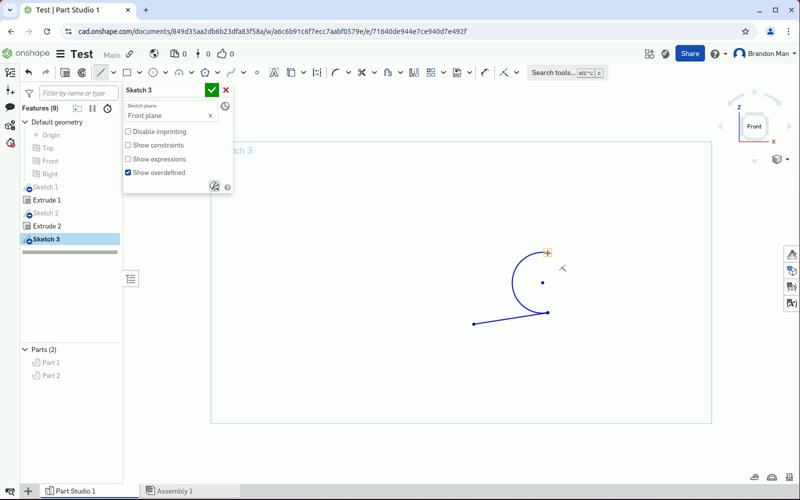
click(547, 252)
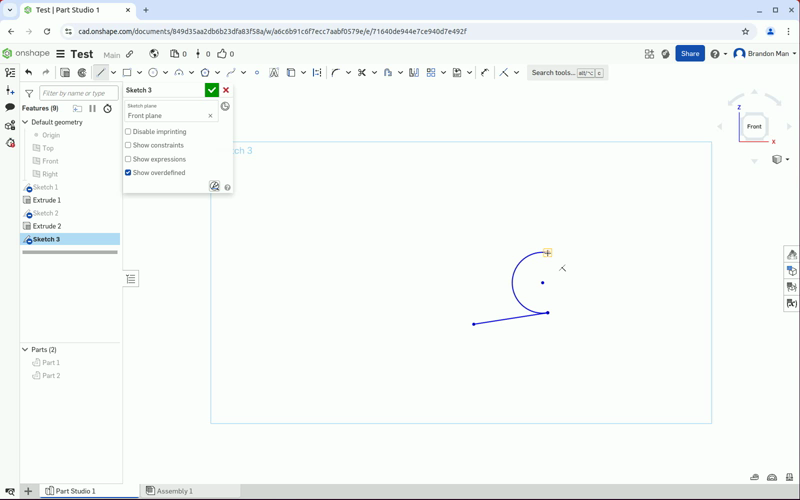
key_down(shift)
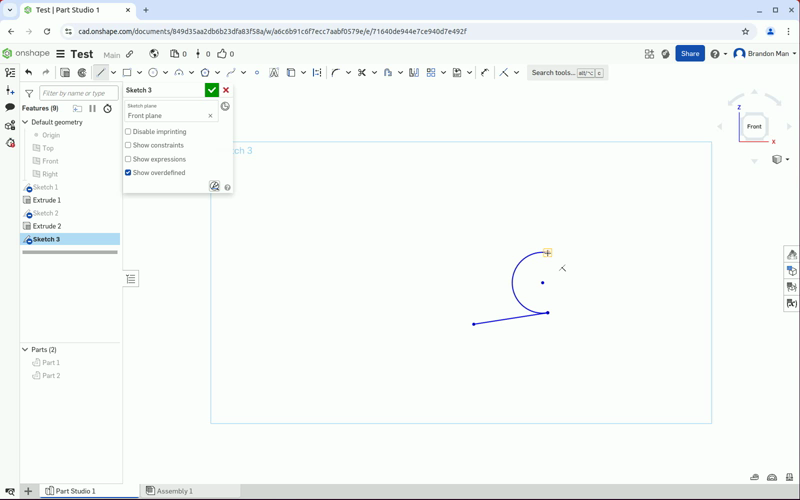
mouse_move(473, 241)
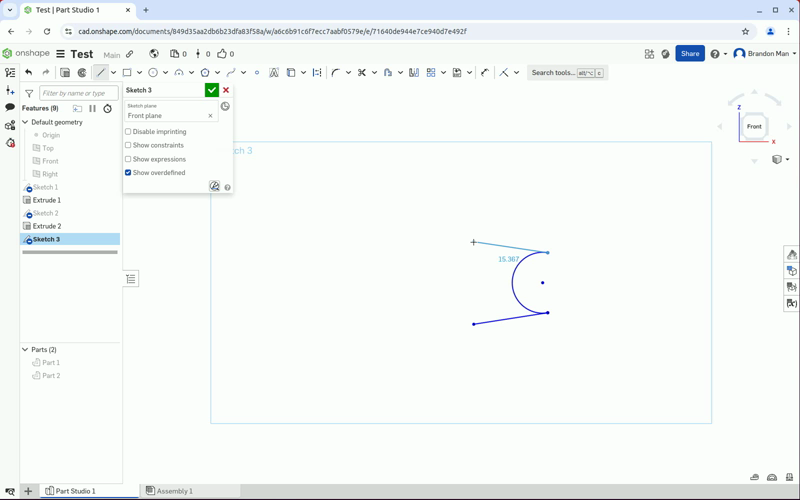
click(473, 241)
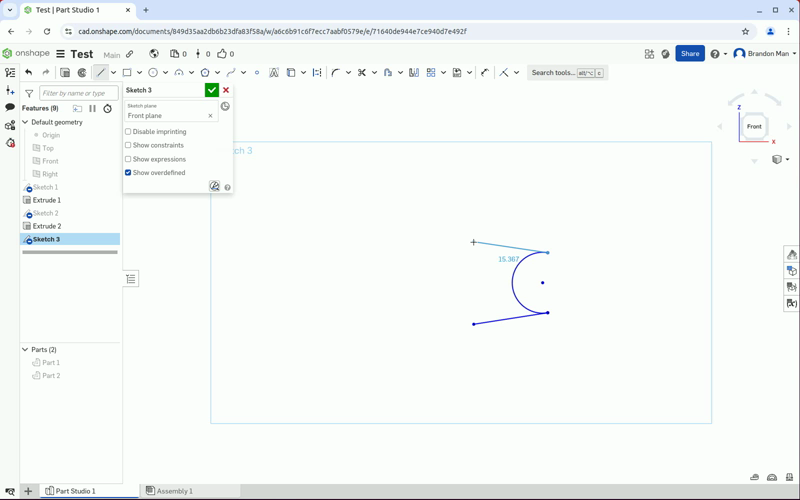
key_up(shift)
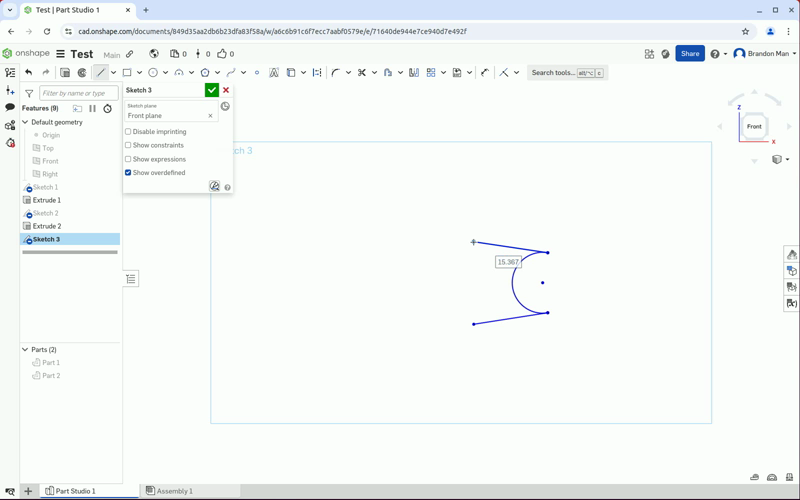
key(esc)
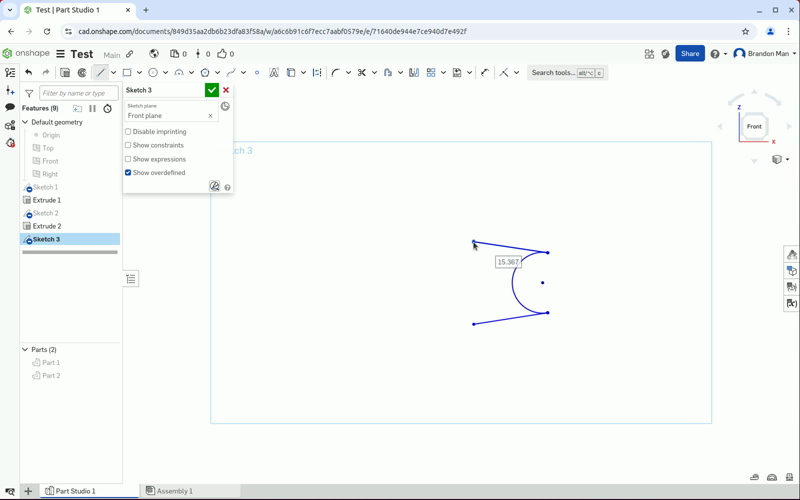
key(a)
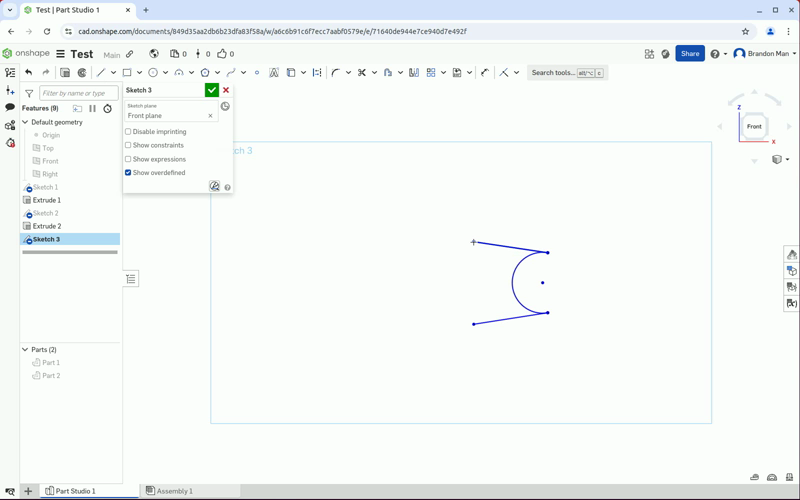
mouse_move(473, 241)
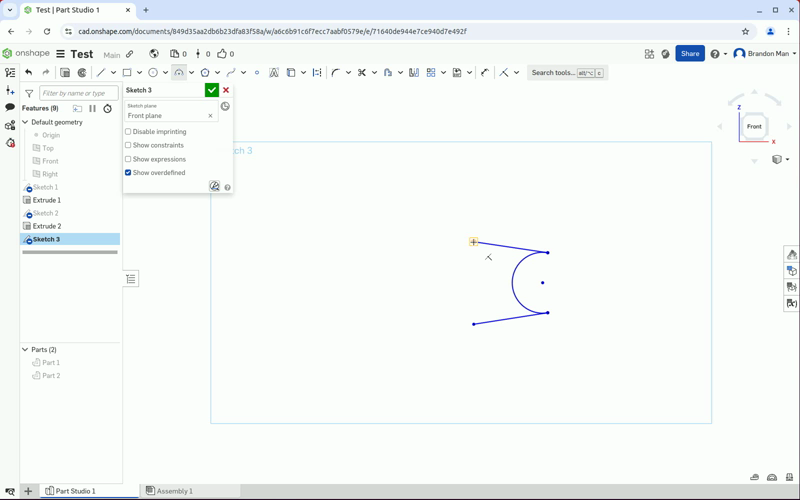
click(473, 241)
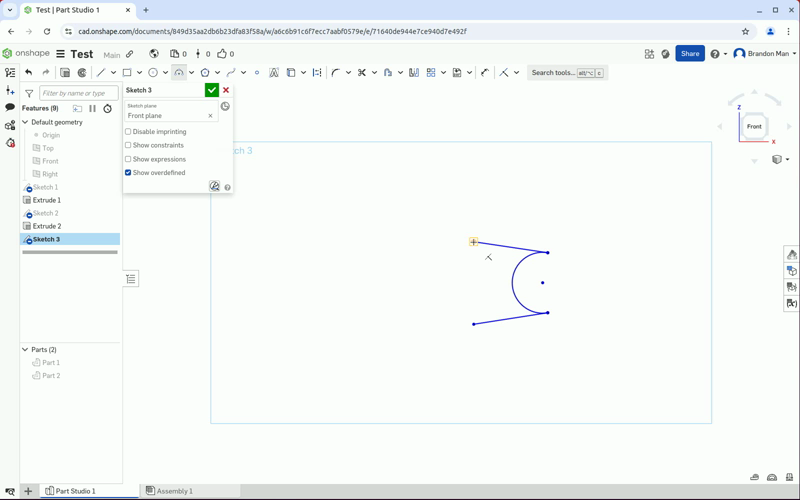
mouse_move(473, 324)
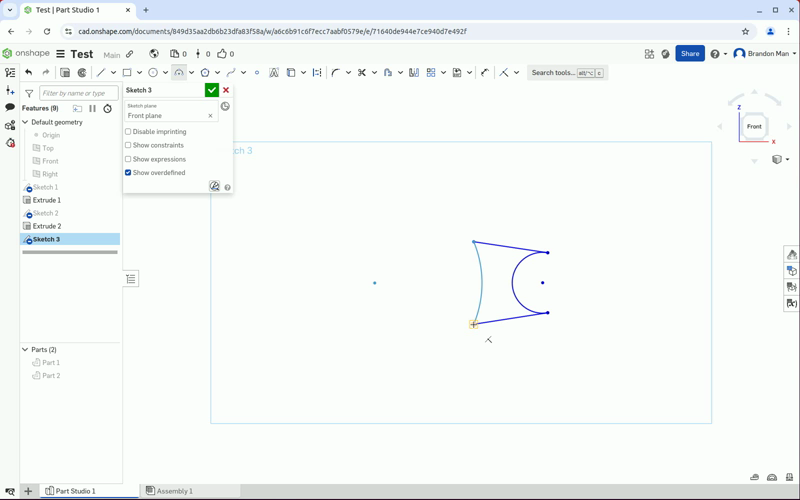
click(473, 324)
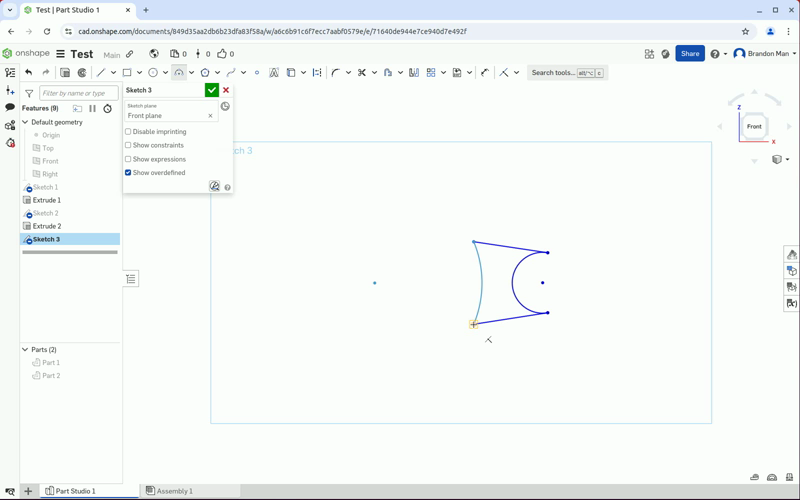
key_down(shift)
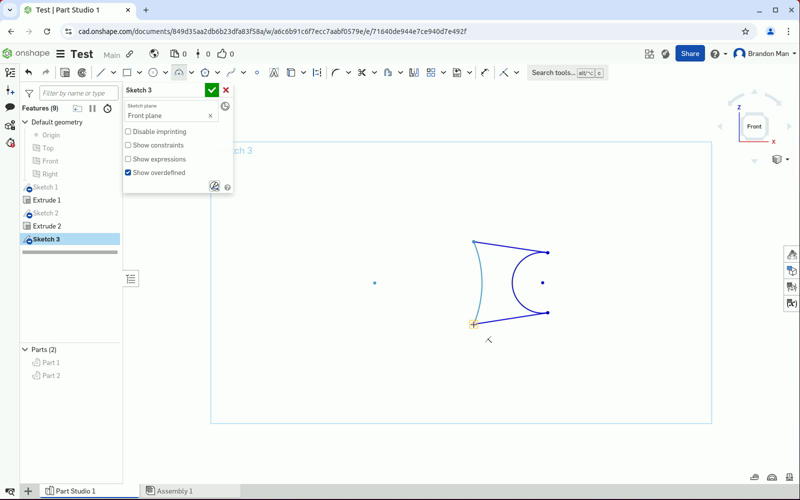
mouse_move(503, 282)
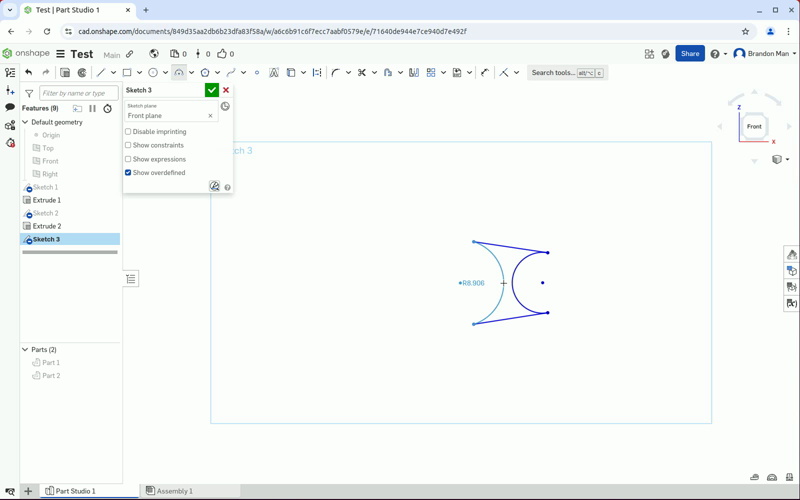
click(503, 282)
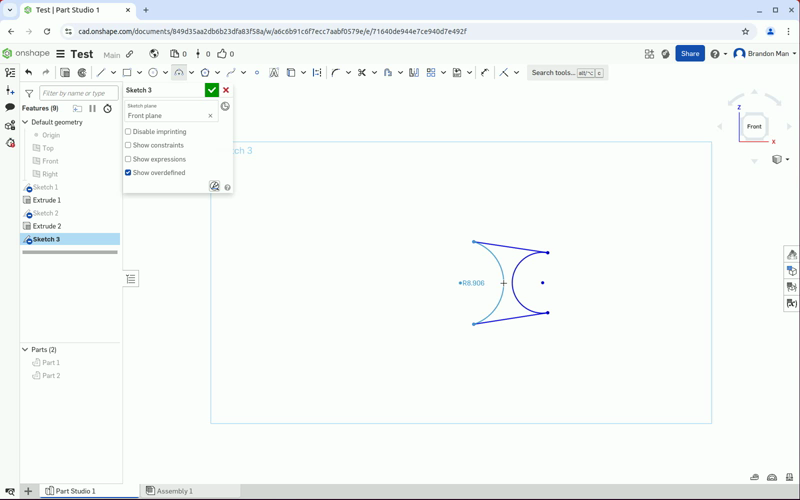
key_up(shift)
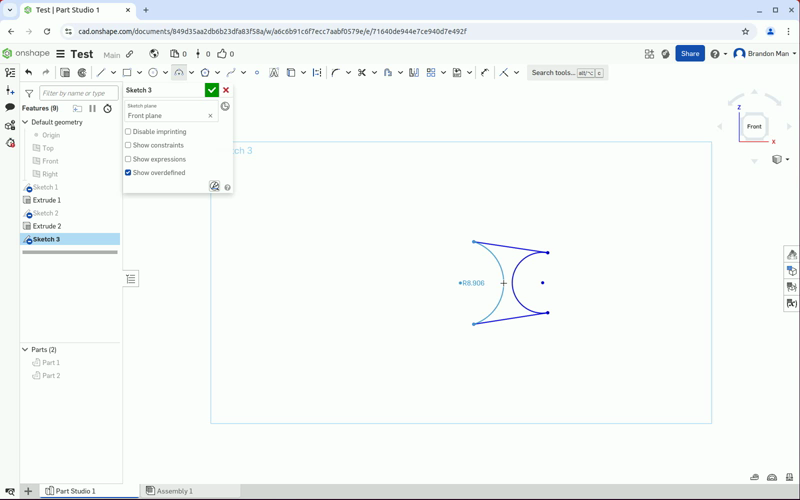
key(esc)
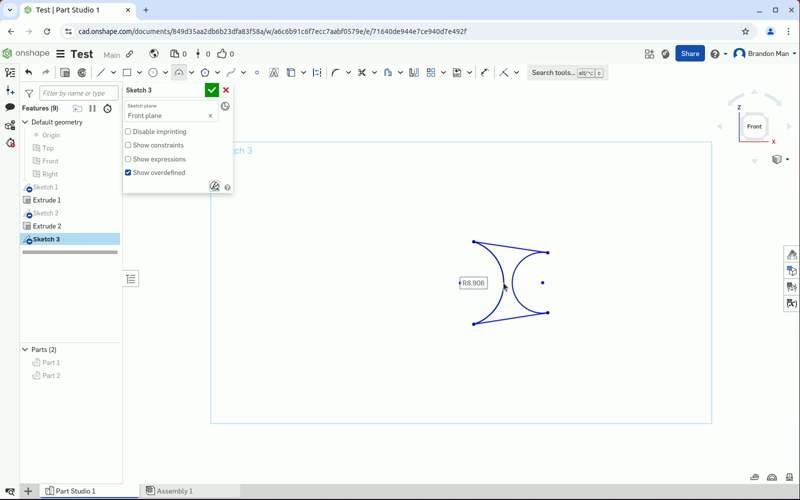
mouse_move(521, 306)
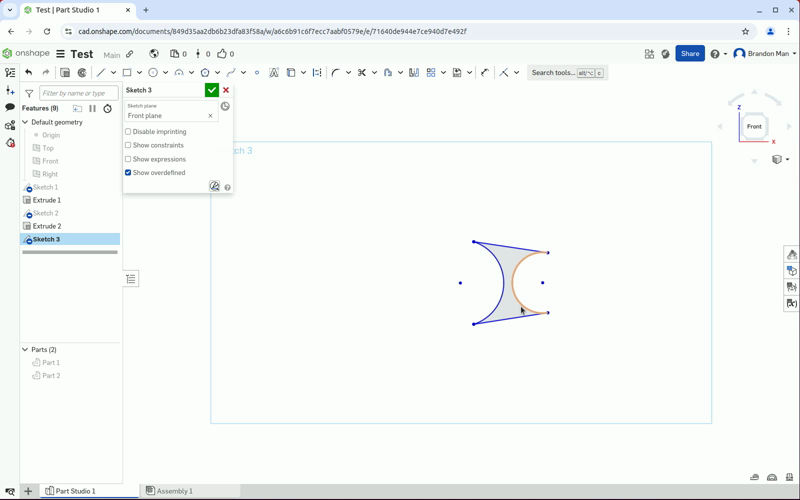
scroll(6)
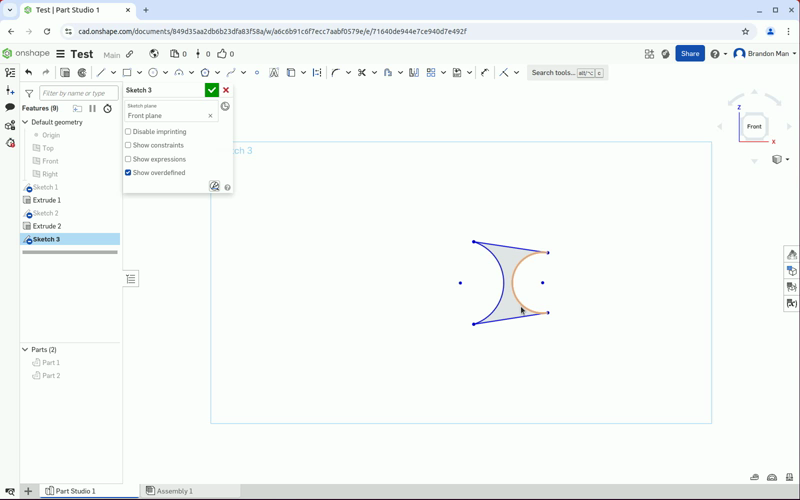
scroll(6)
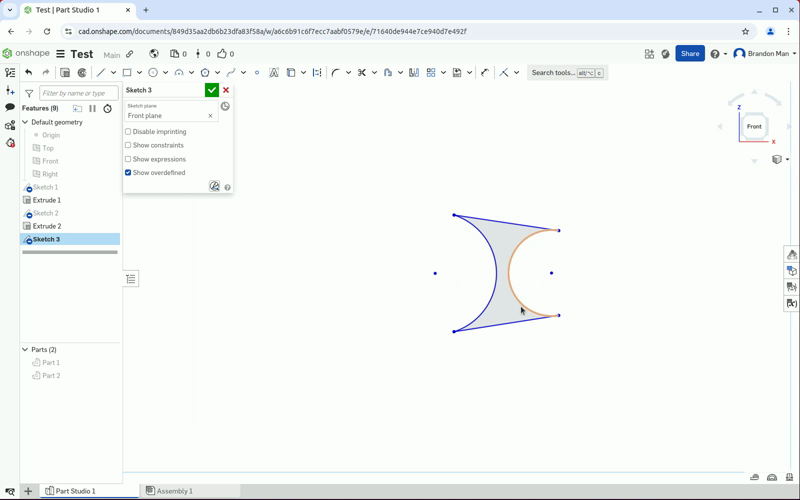
scroll(6)
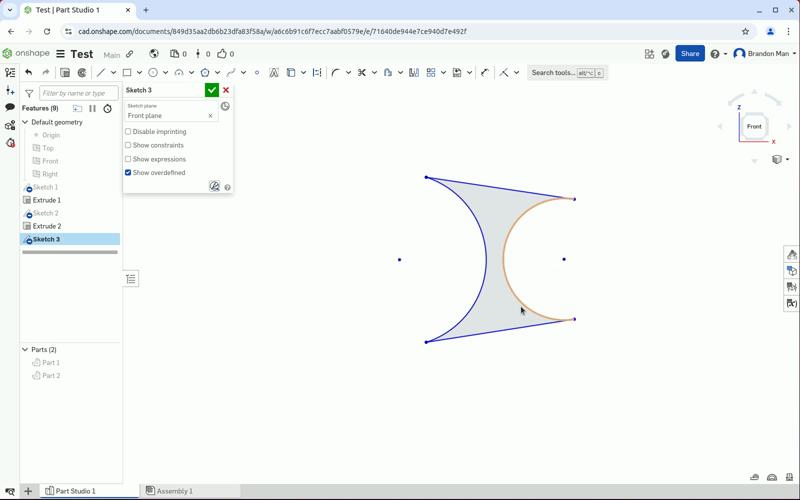
scroll(6)
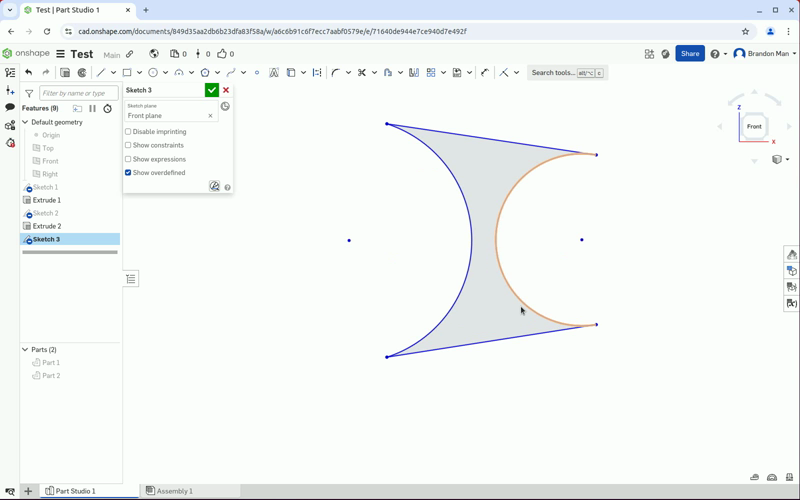
scroll(6)
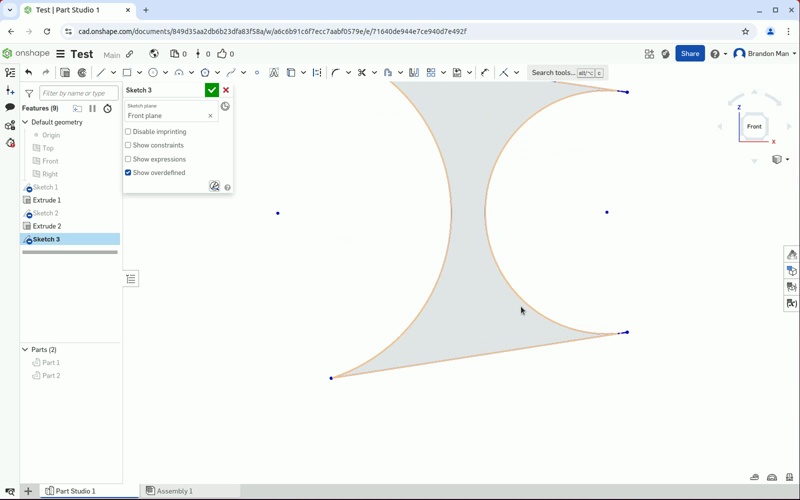
scroll(6)
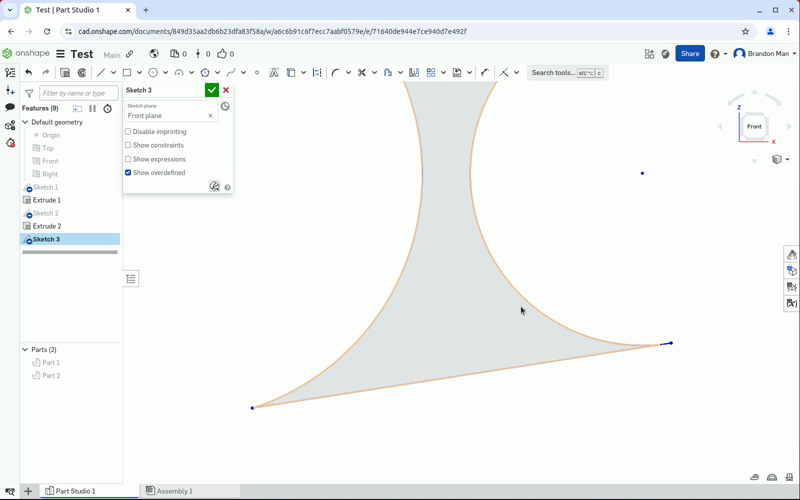
scroll(6)
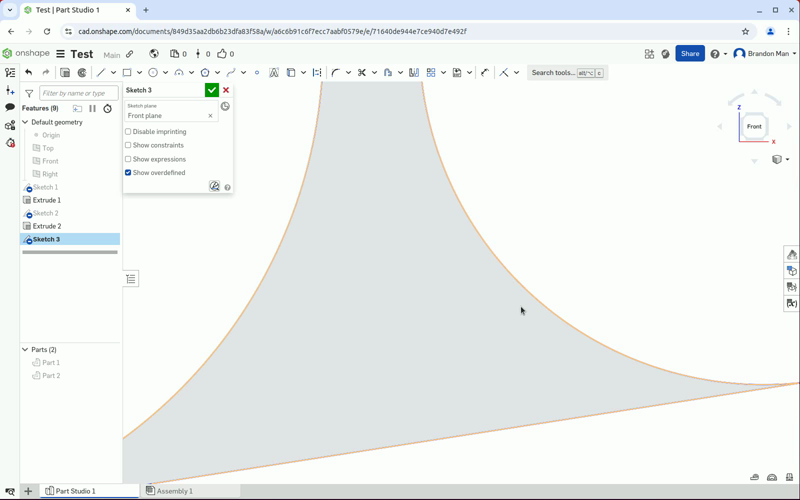
click(521, 306)
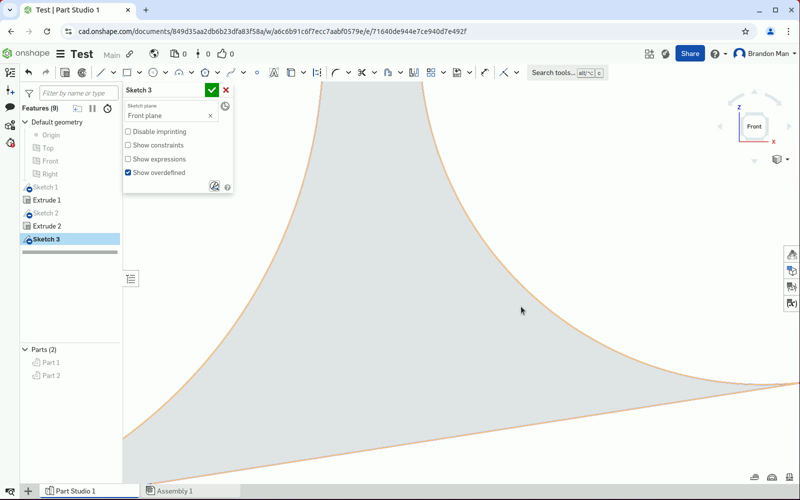
scroll(-6)
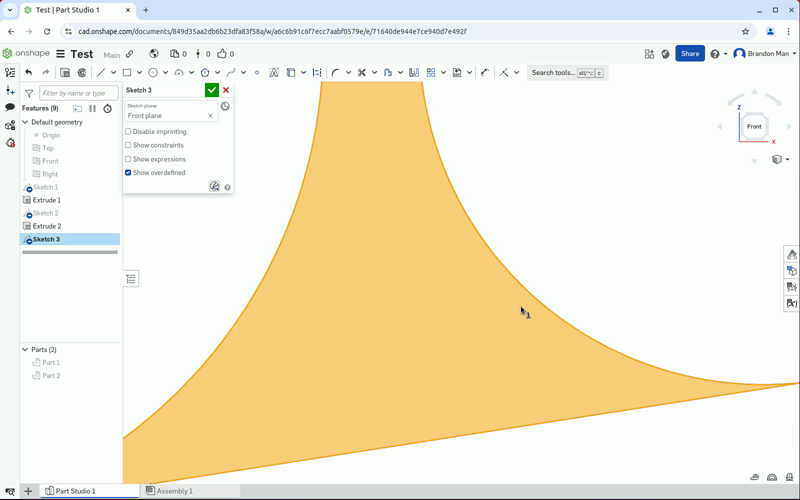
scroll(-6)
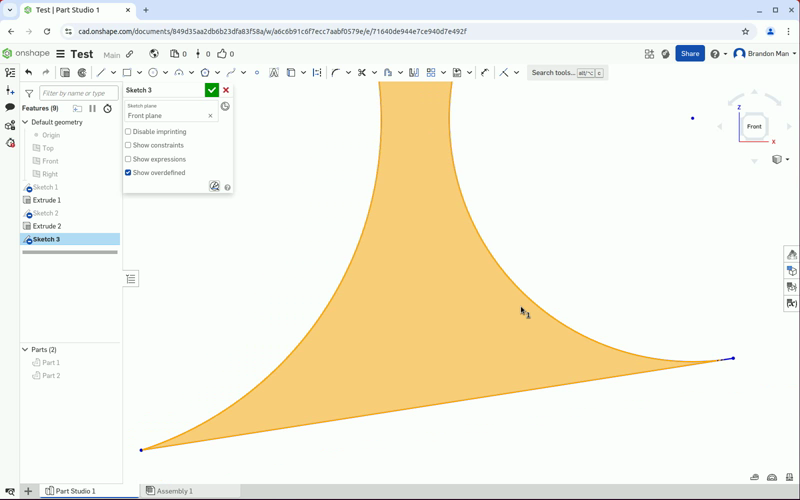
scroll(-6)
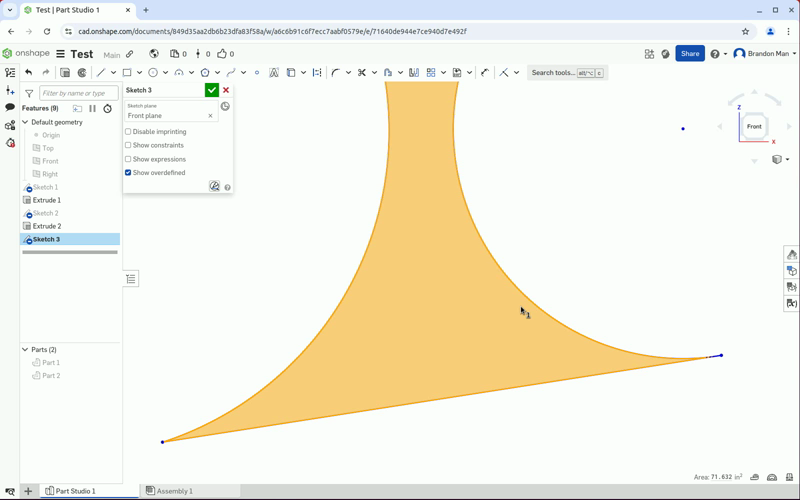
scroll(-6)
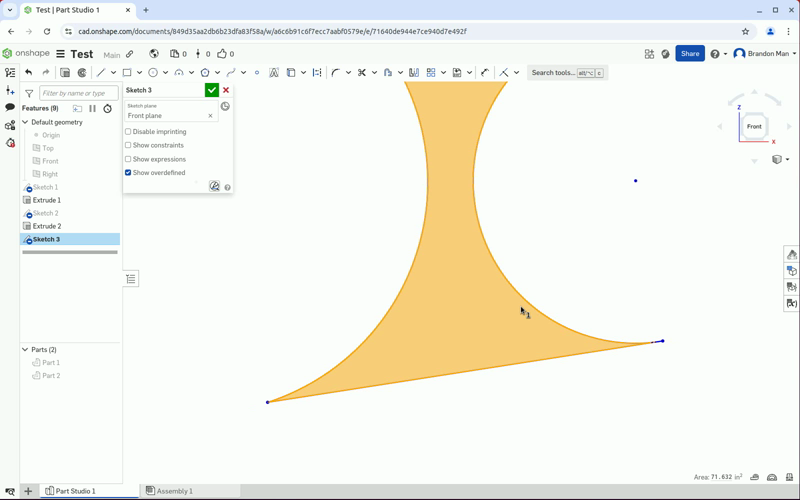
scroll(-6)
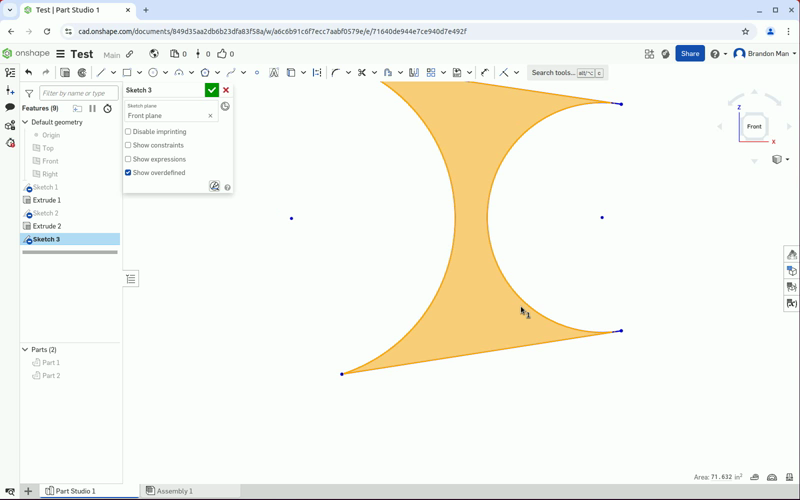
scroll(-6)
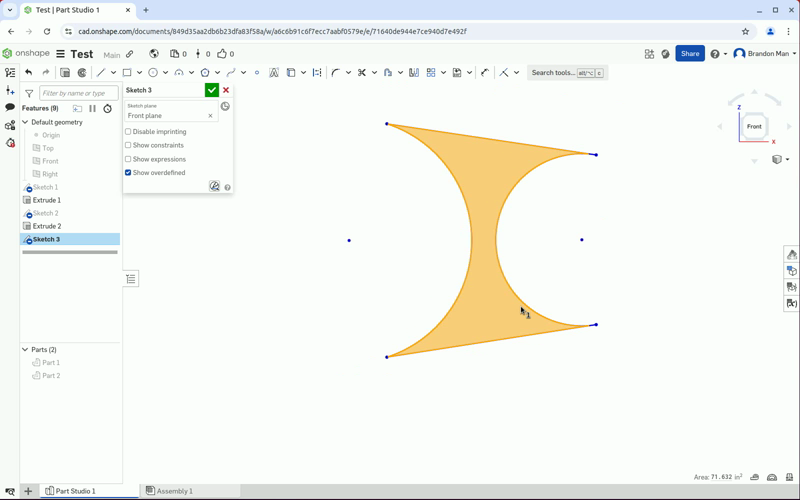
scroll(-6)
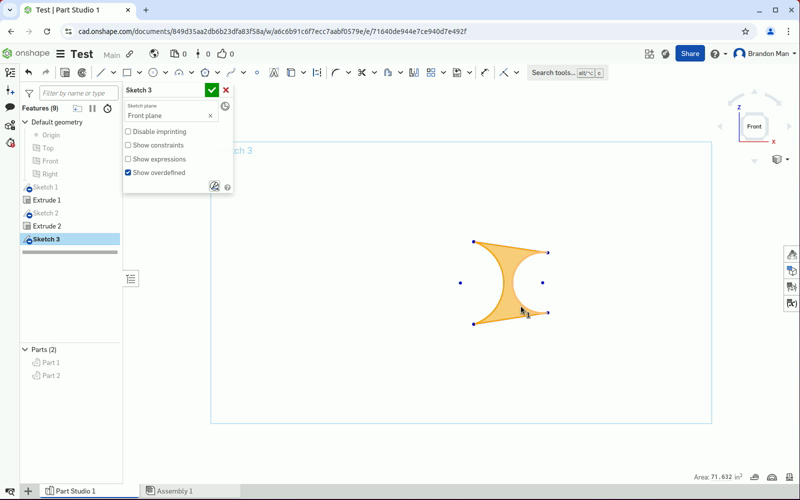
mouse_move(73, 352)
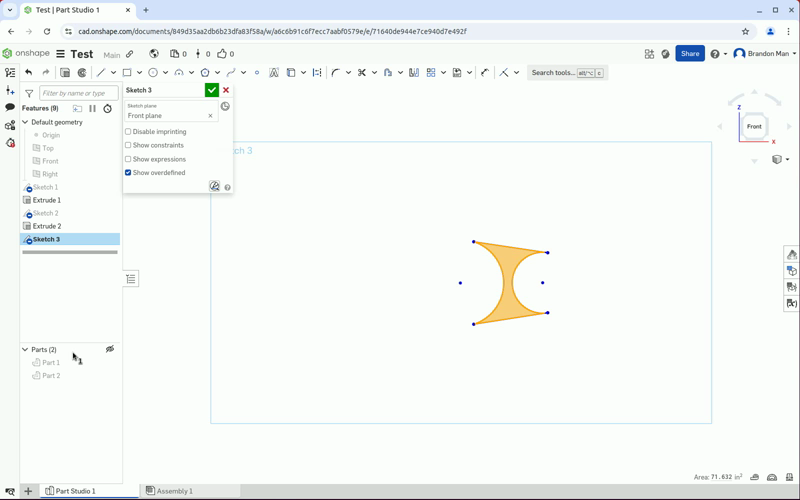
key(shift+y)
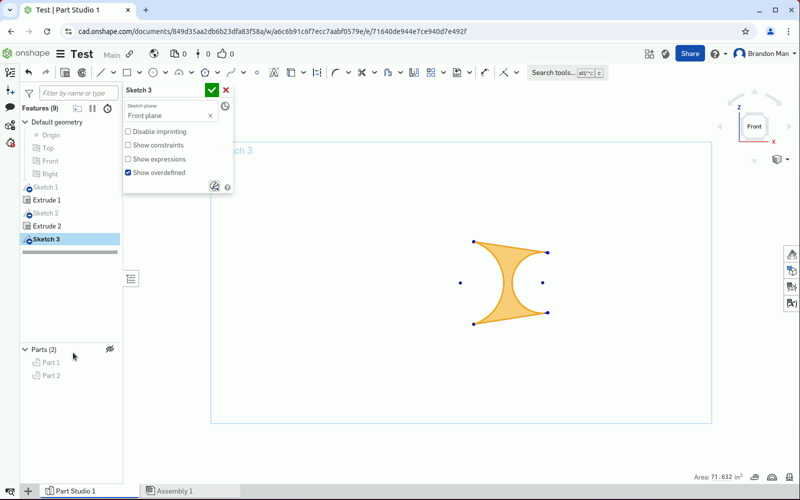
key(shift+e)
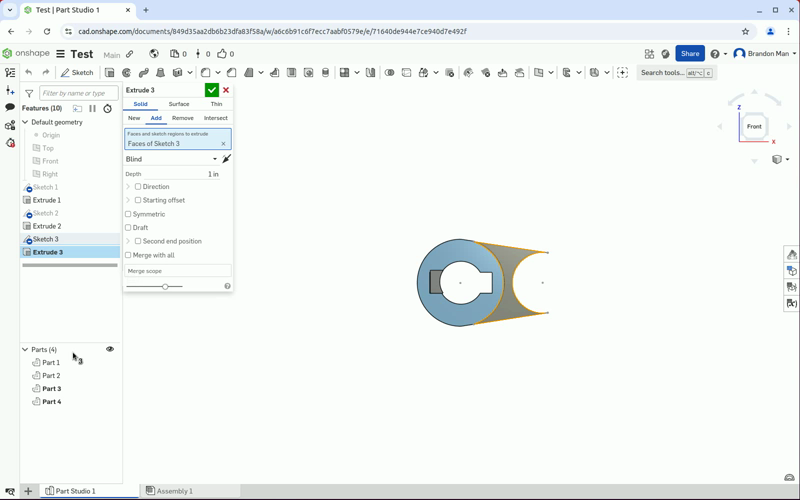
mouse_move(143, 106)
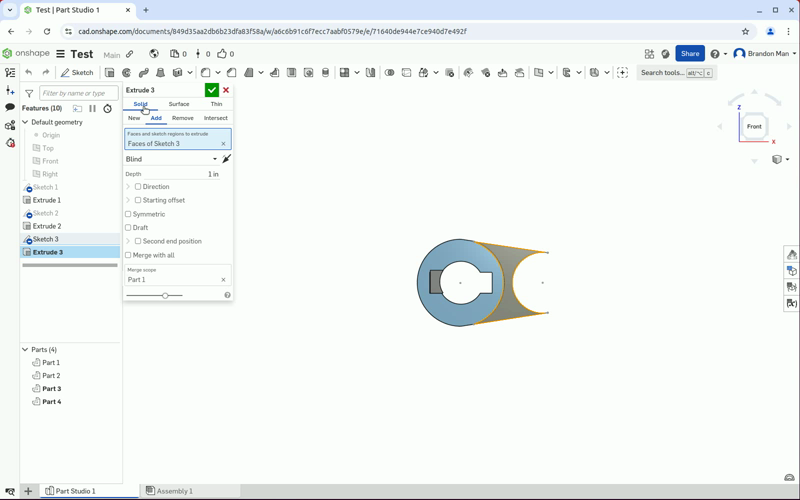
click(143, 106)
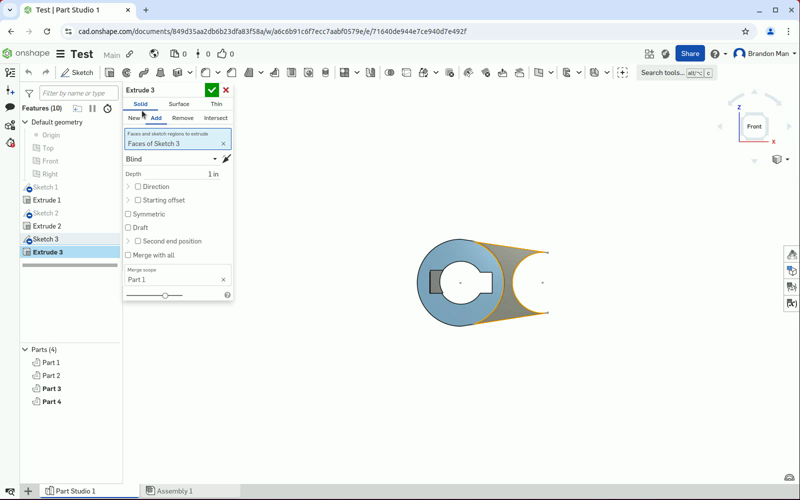
mouse_move(137, 120)
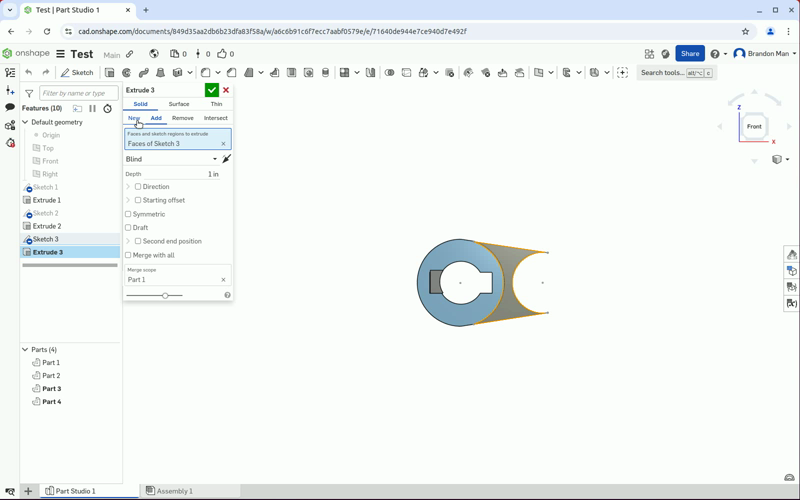
click(137, 120)
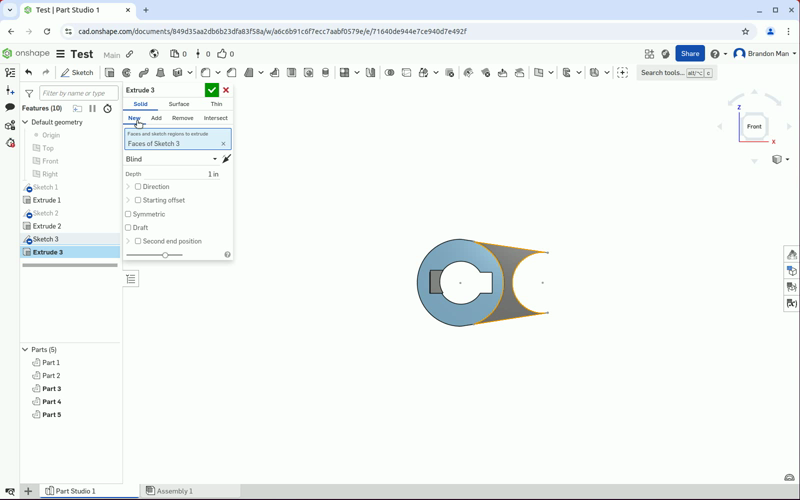
key(tab, 4)
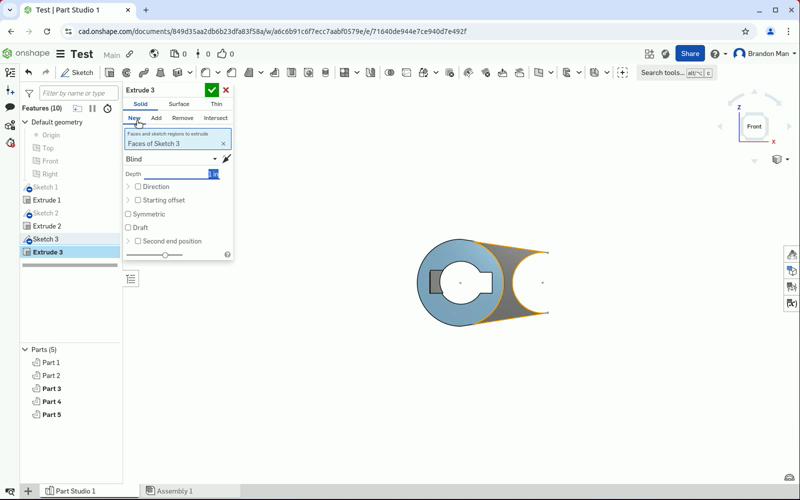
text(5.296)
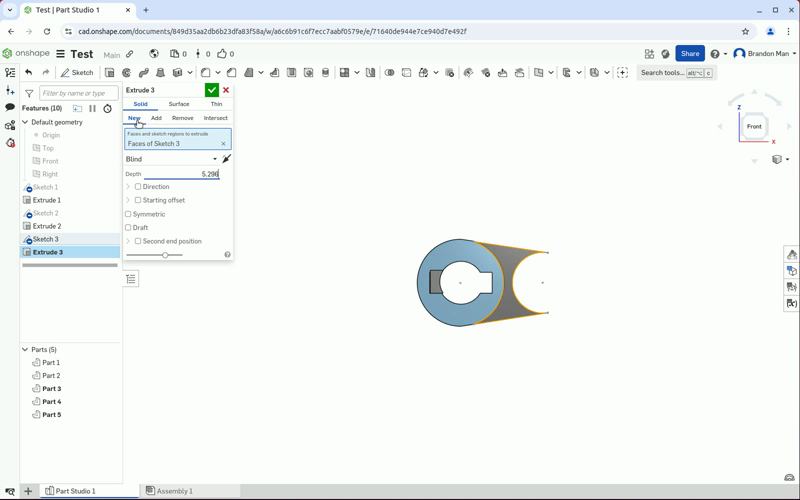
key(enter)
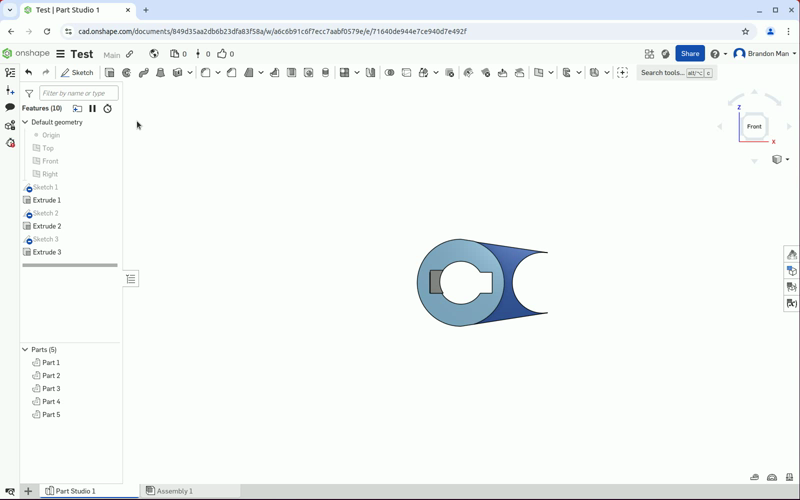
key(shift+h)
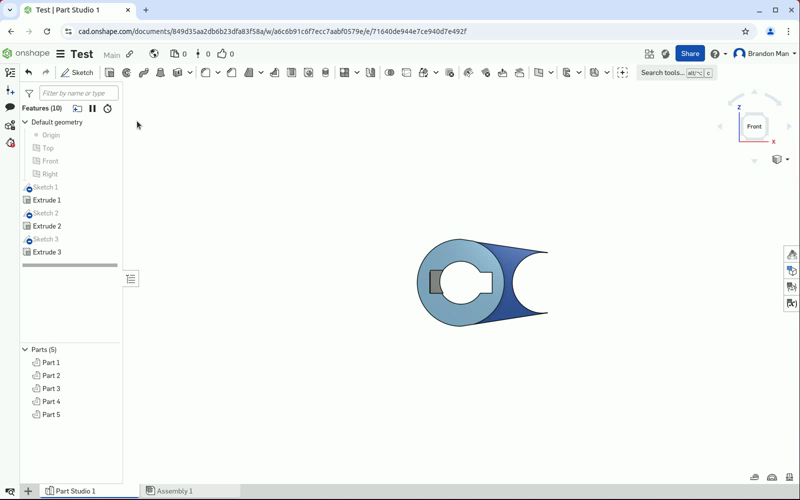
key(shift+h)
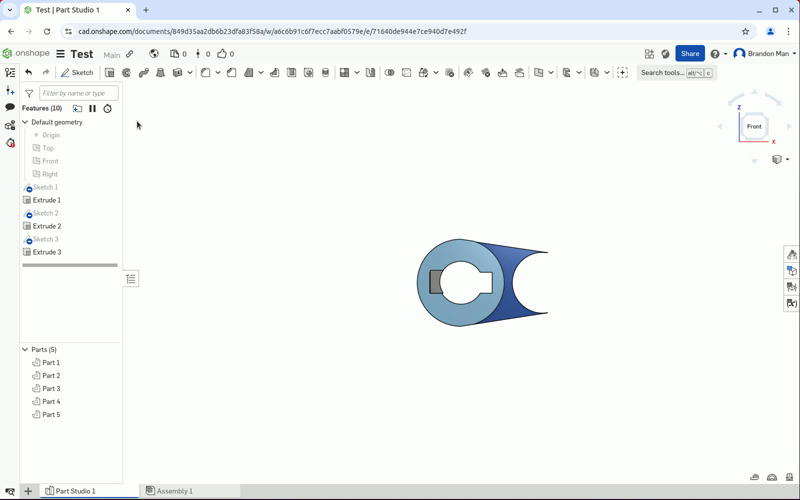
mouse_move(73, 189)
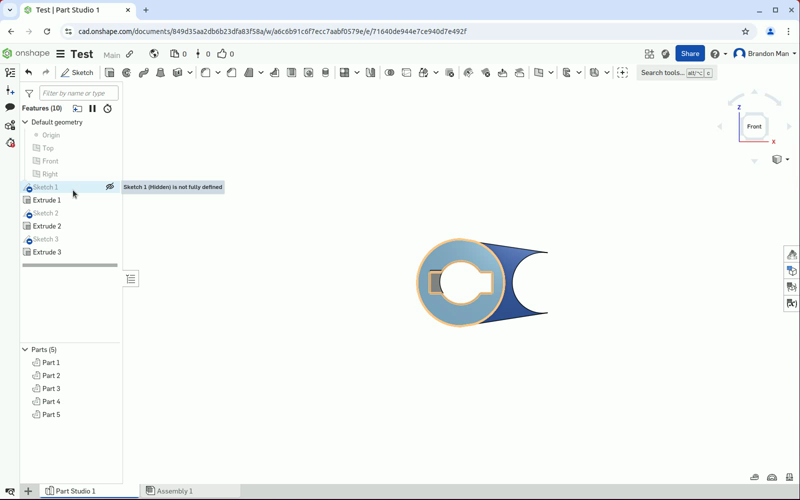
click(73, 189)
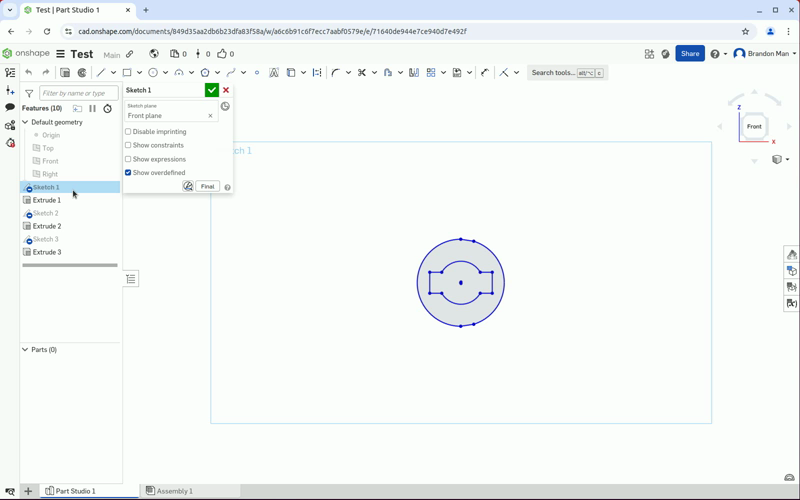
mouse_move(229, 92)
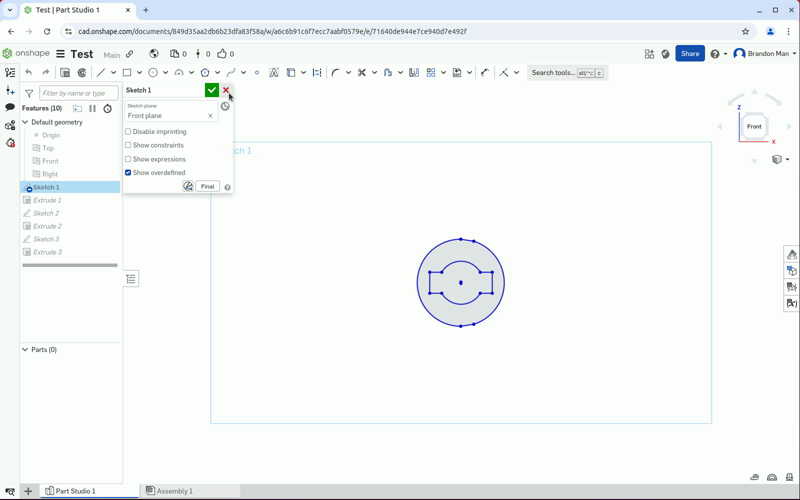
click(229, 92)
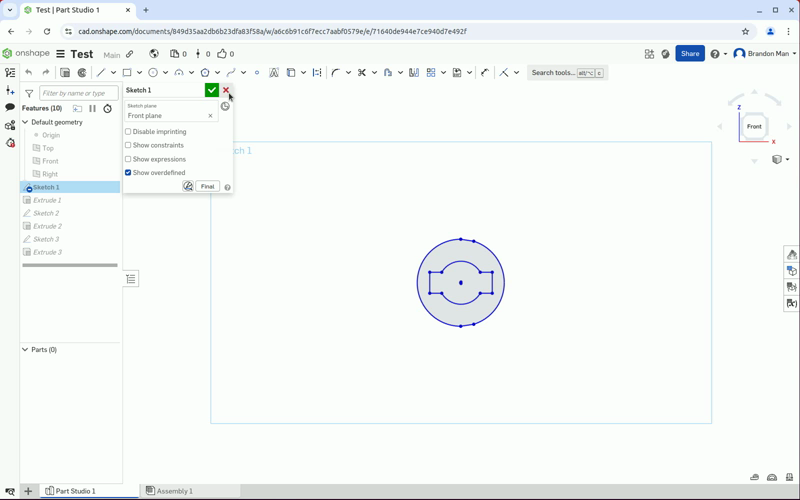
key(shift+s)
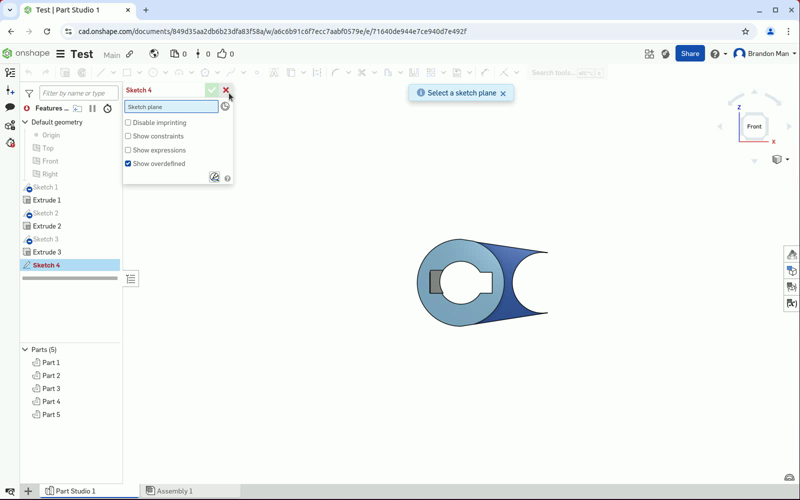
mouse_move(73, 163)
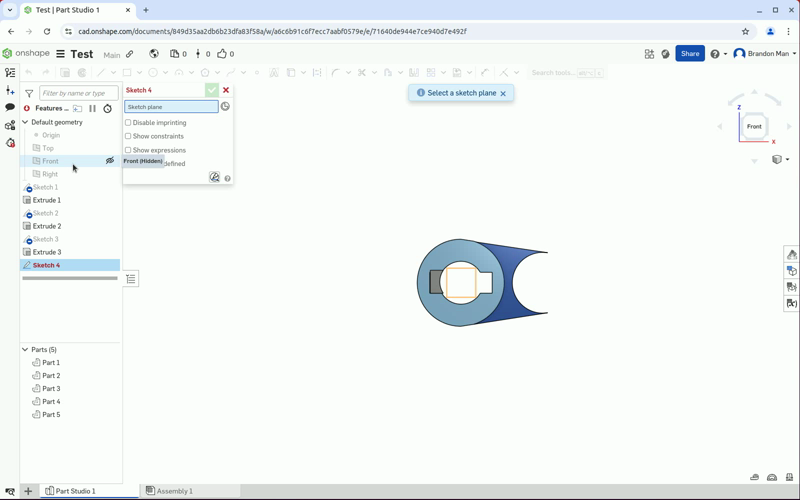
click(73, 163)
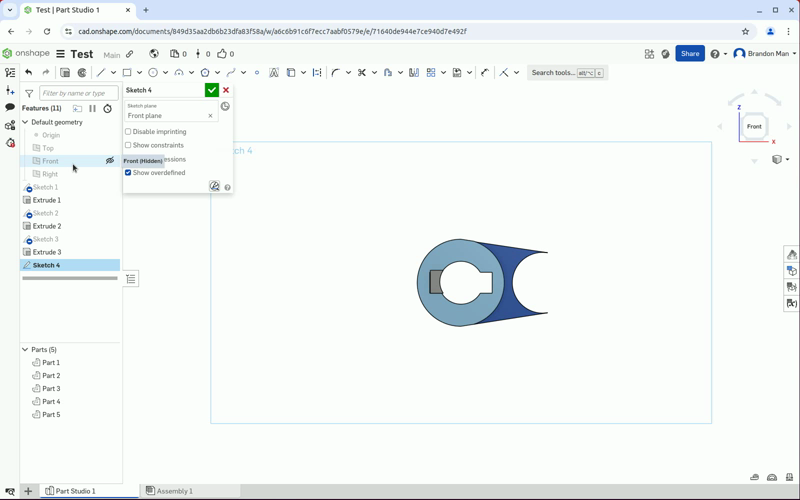
mouse_move(73, 352)
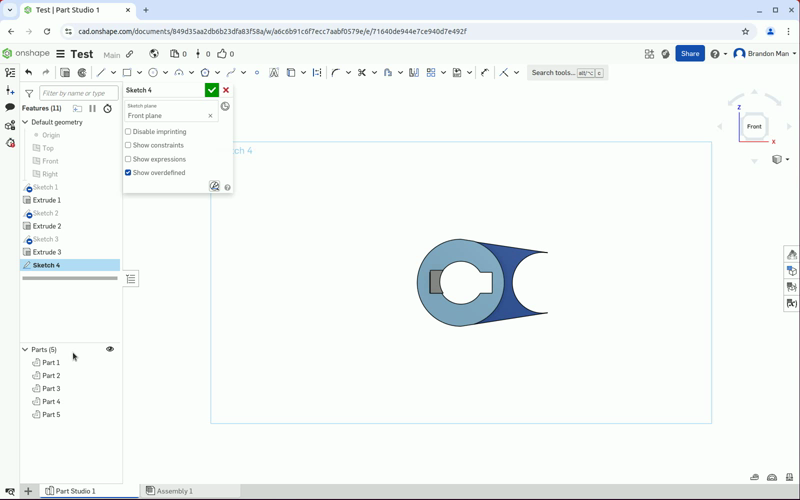
key(y)
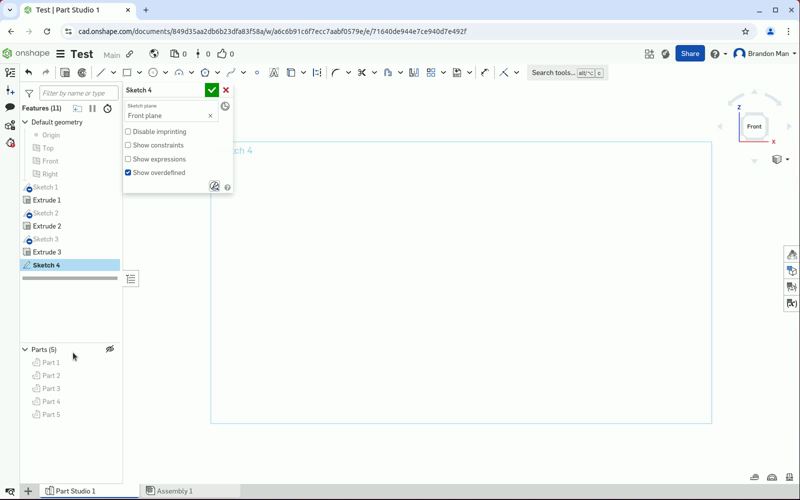
key(c)
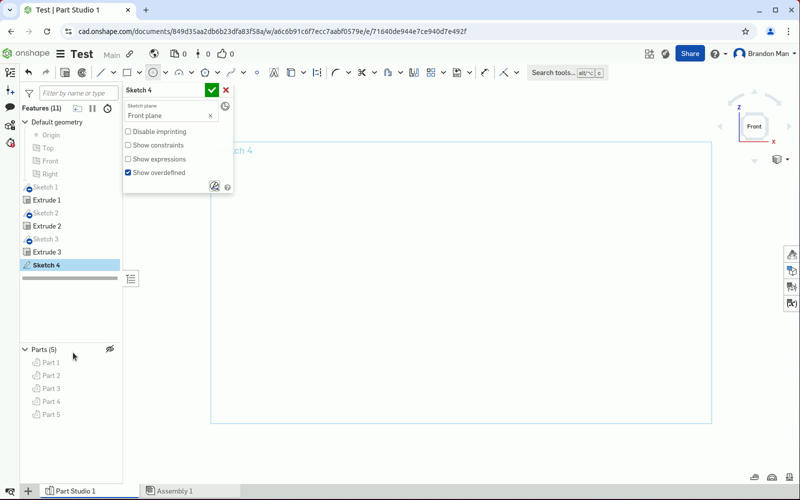
key_down(shift)
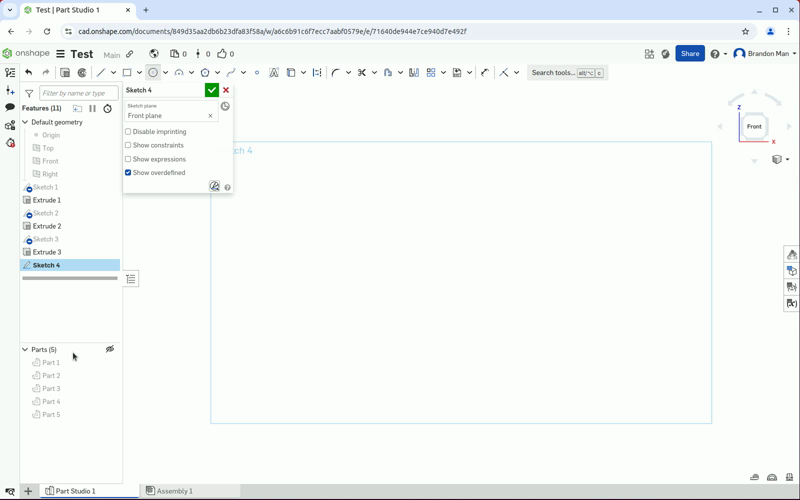
mouse_move(544, 282)
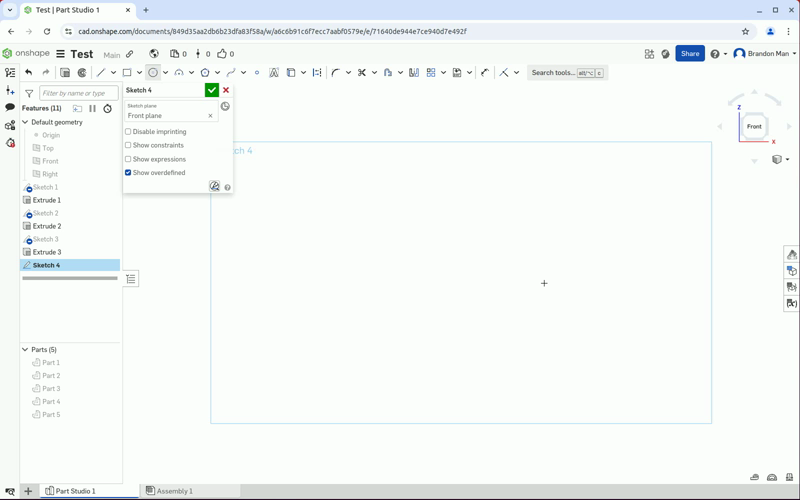
click(544, 282)
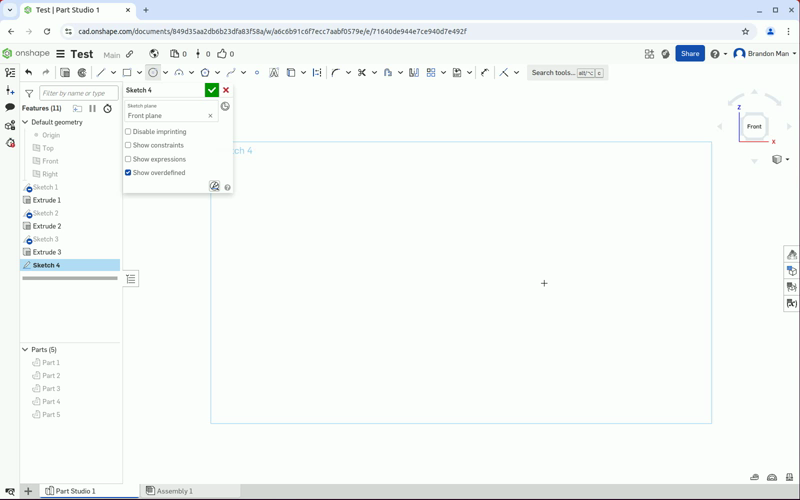
key_up(shift)
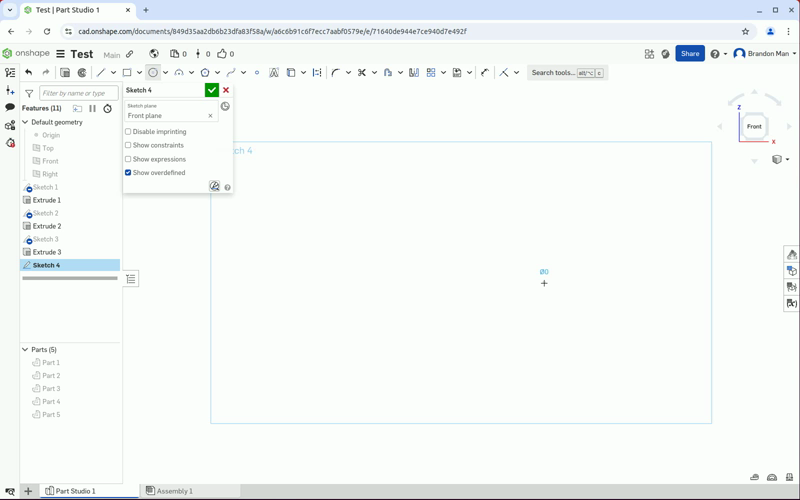
mouse_move(574, 282)
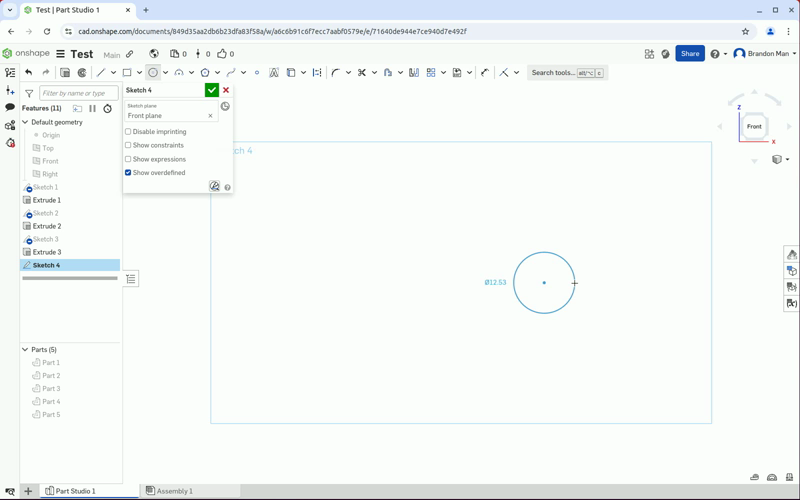
click(574, 282)
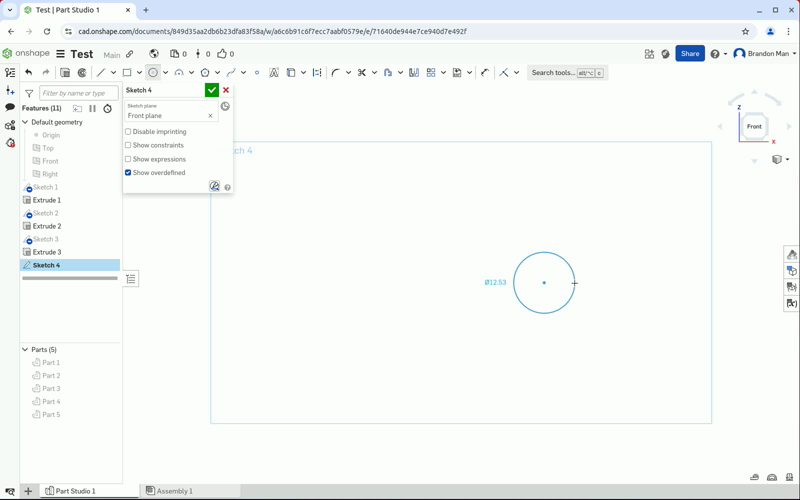
key(esc)
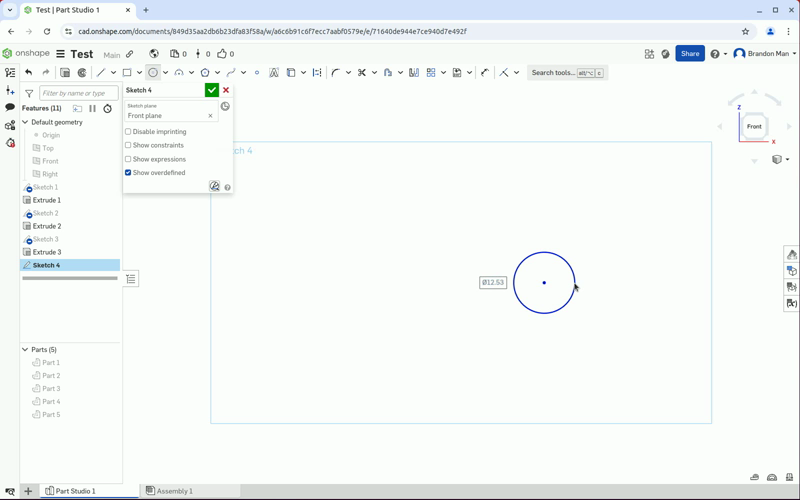
key(c)
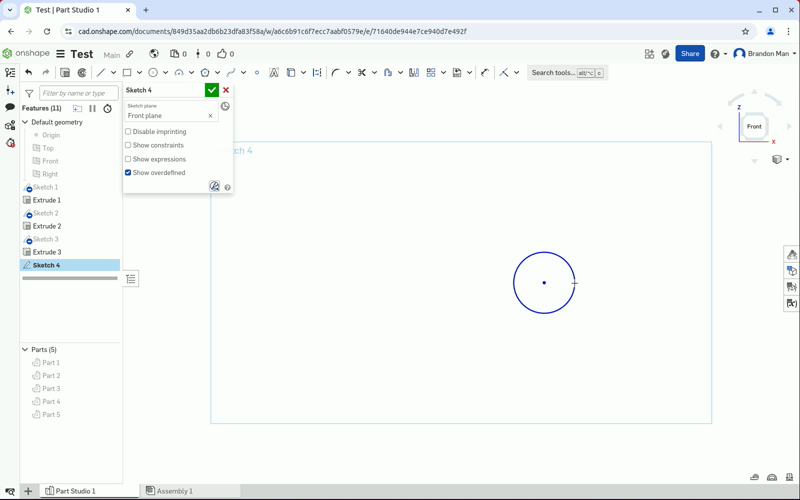
key_down(shift)
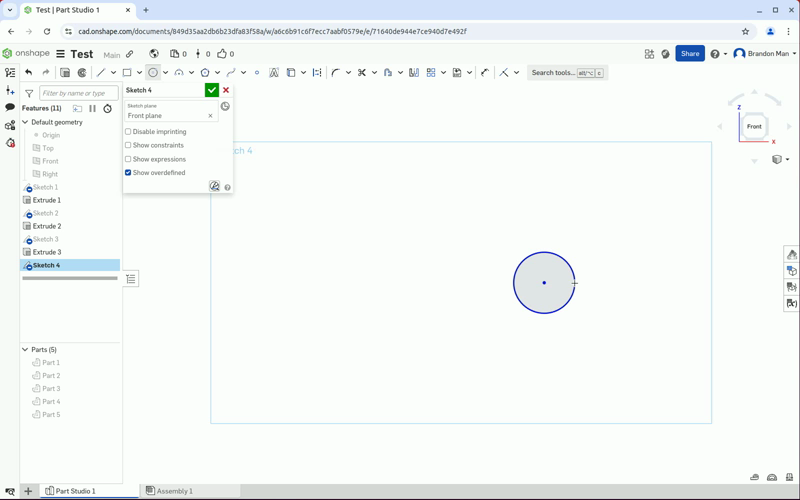
mouse_move(544, 282)
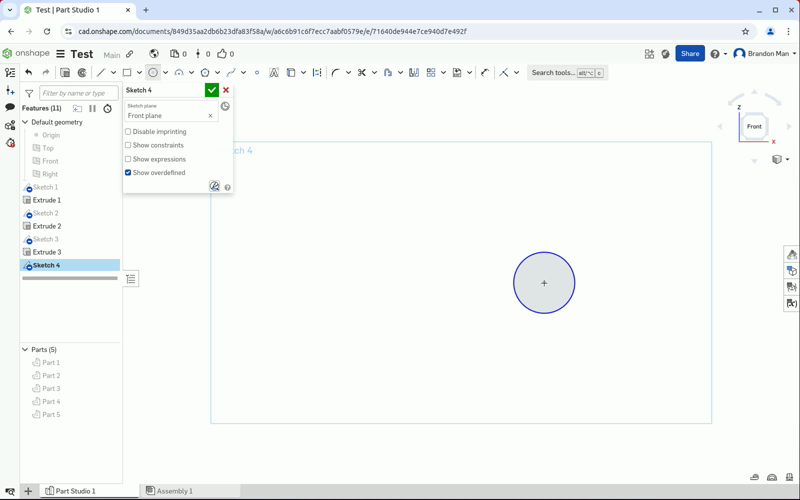
click(544, 282)
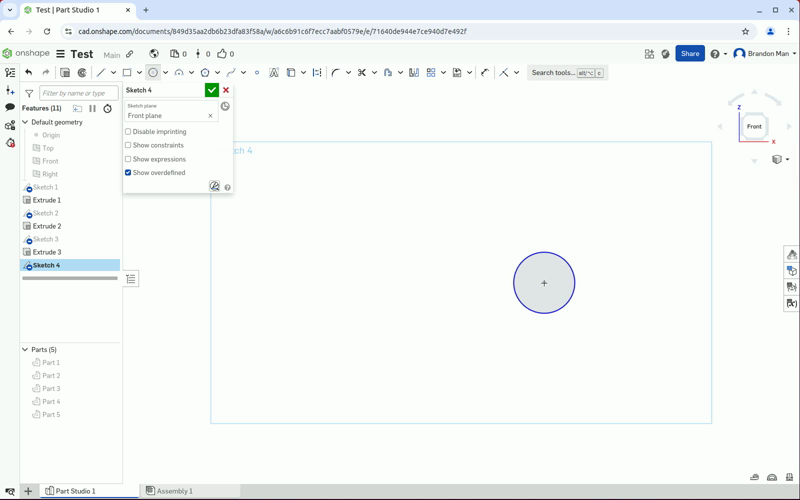
key_up(shift)
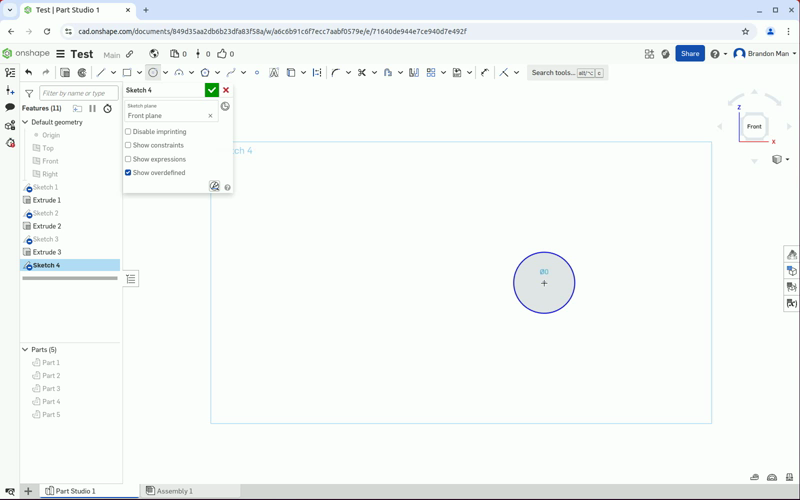
mouse_move(561, 282)
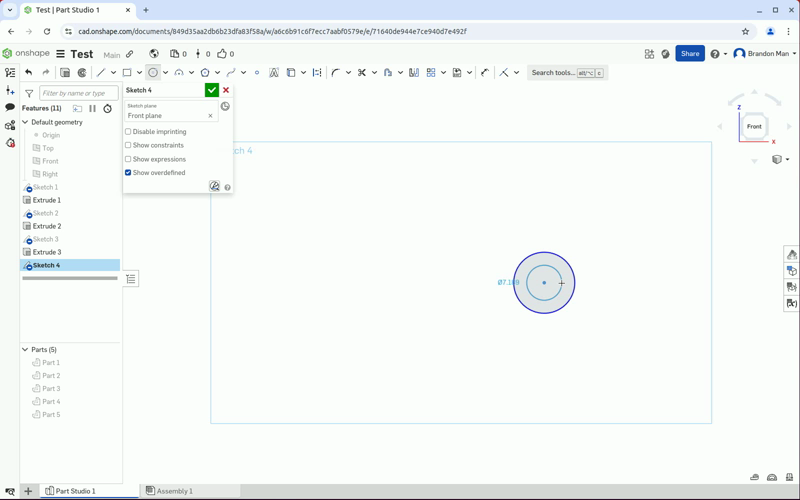
click(561, 282)
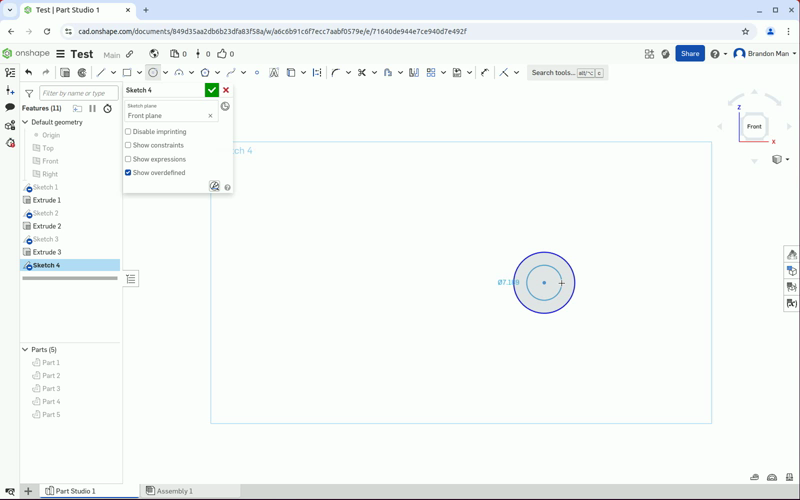
key(esc)
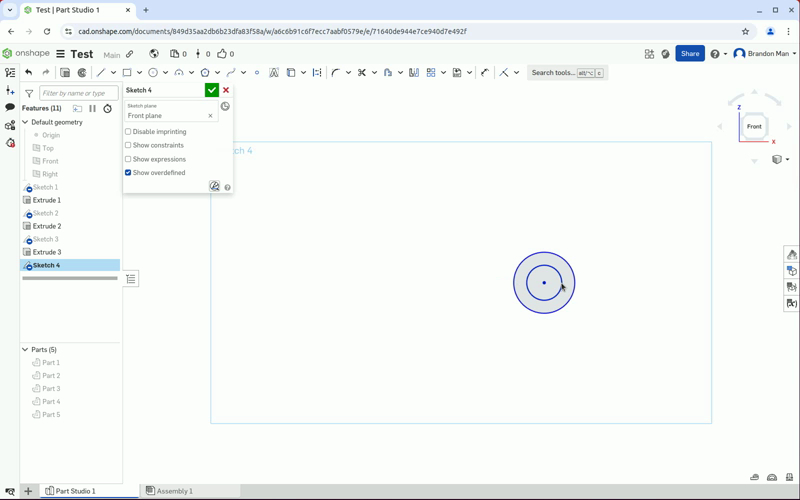
mouse_move(535, 258)
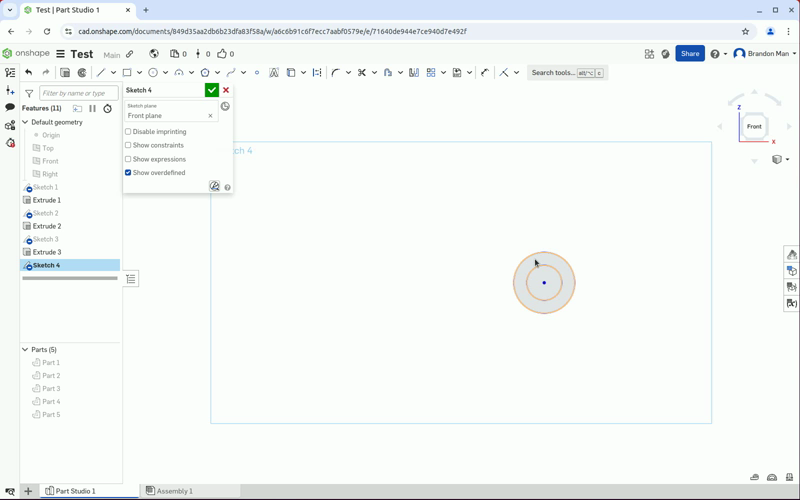
click(535, 258)
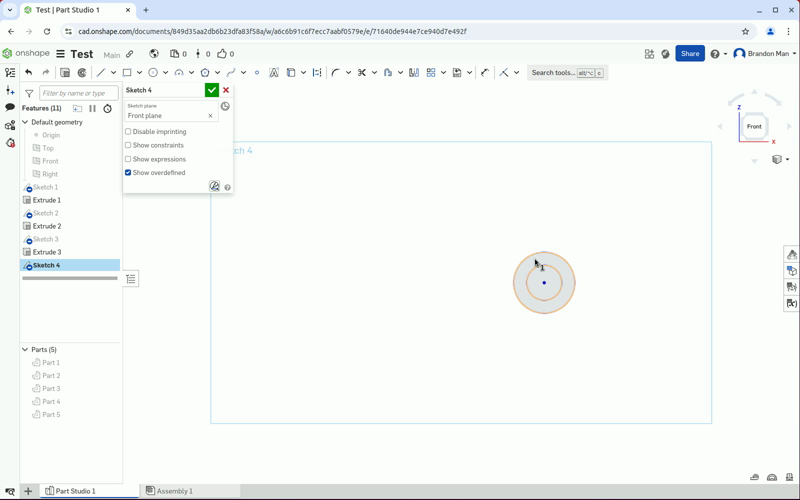
mouse_move(73, 352)
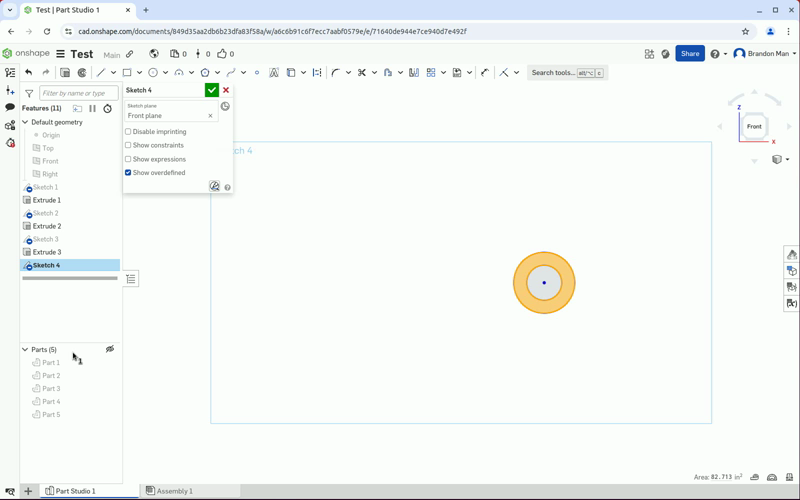
key(shift+y)
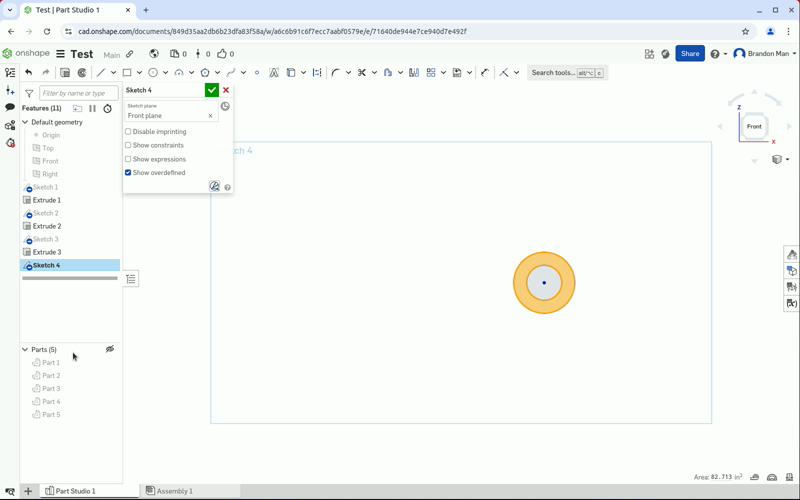
key(shift+e)
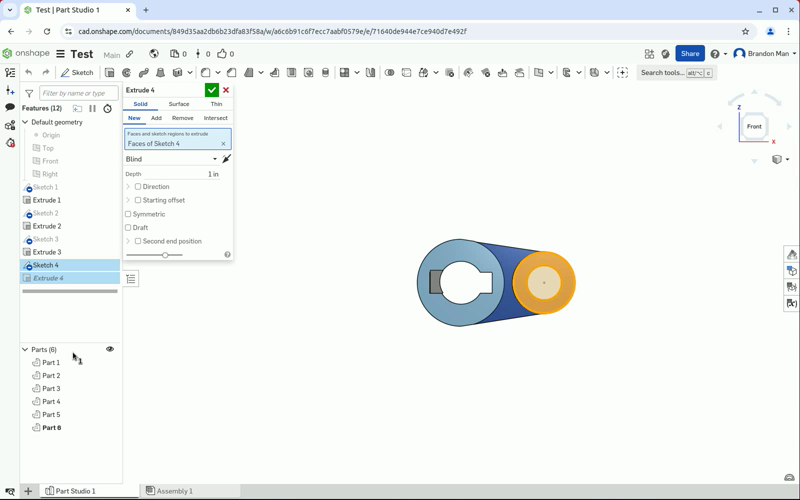
mouse_move(143, 106)
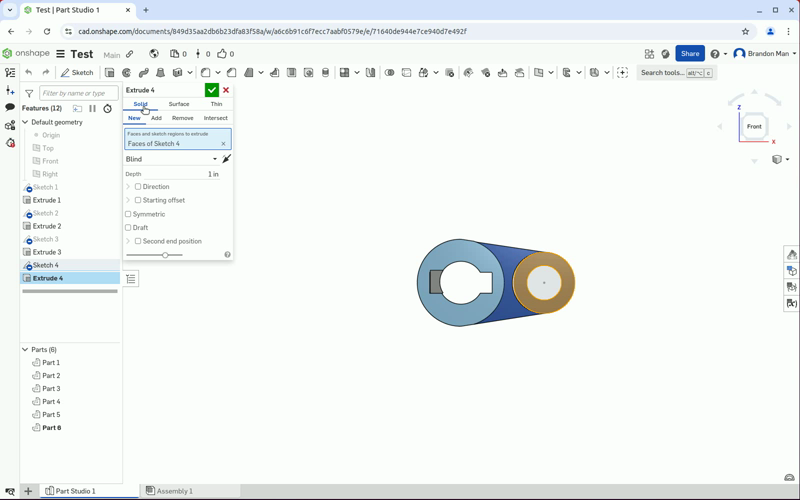
click(143, 106)
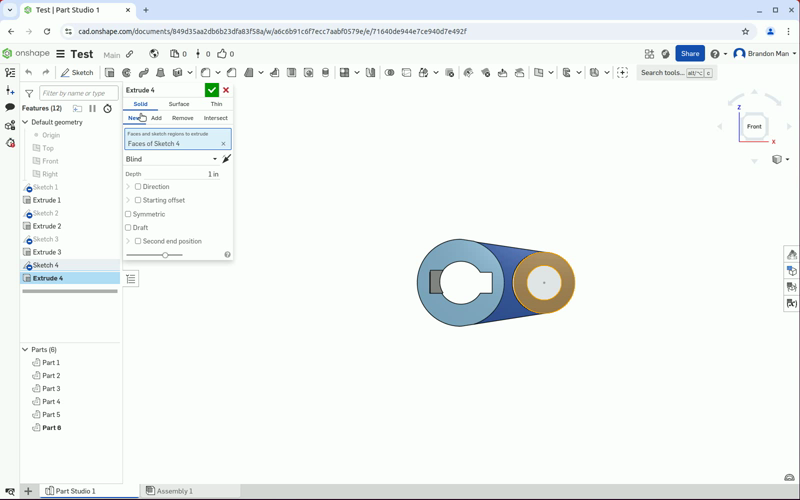
mouse_move(137, 120)
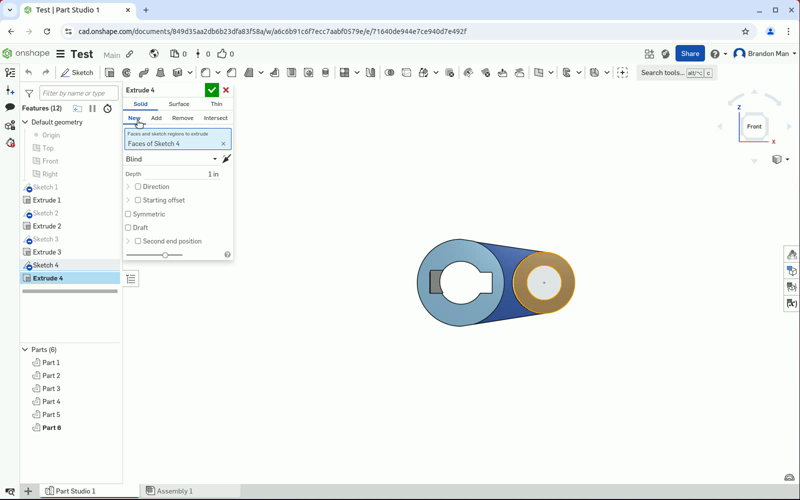
click(137, 120)
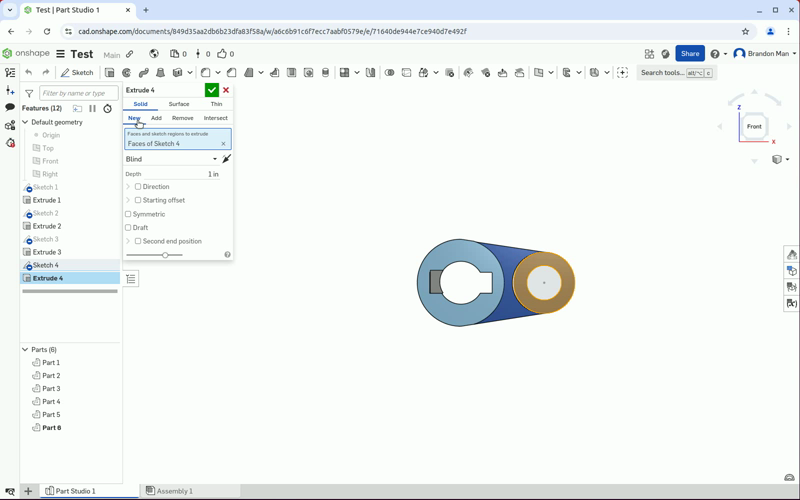
key(tab, 4)
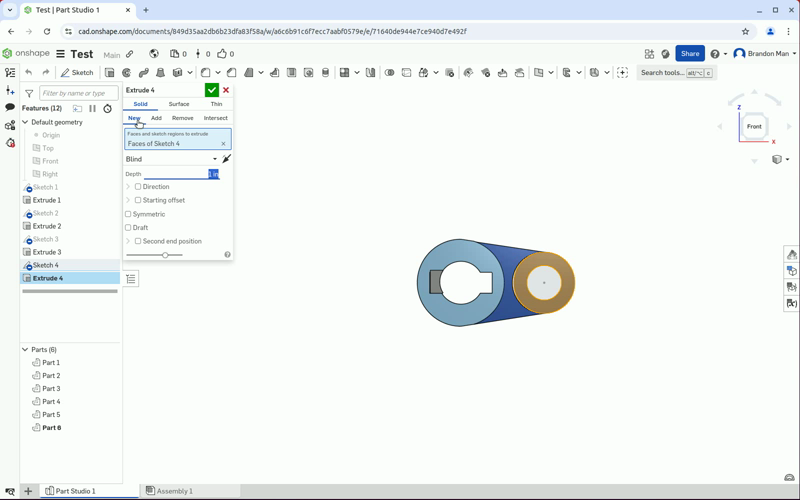
text(5.296)
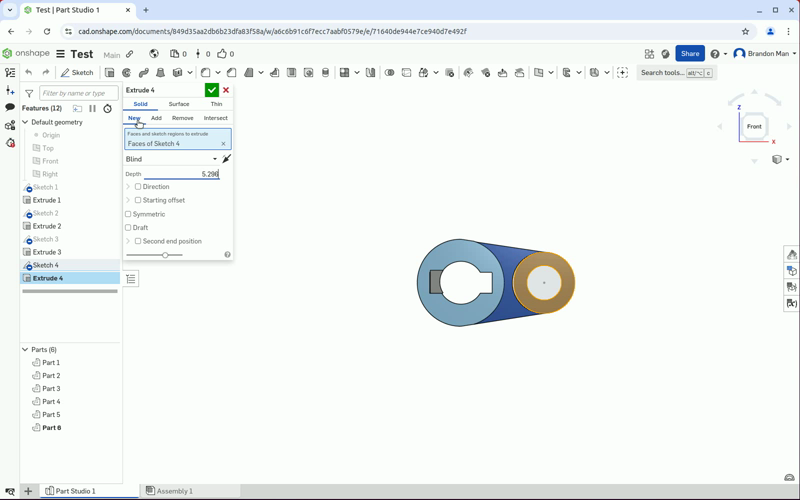
key(enter)
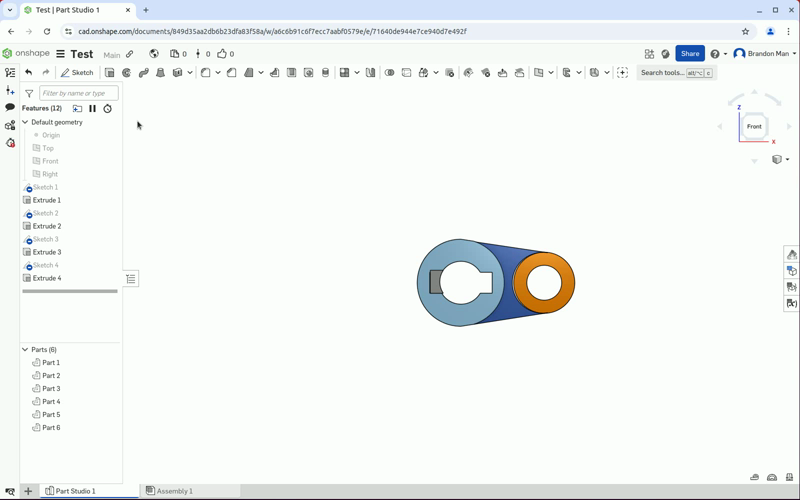
key(shift+h)
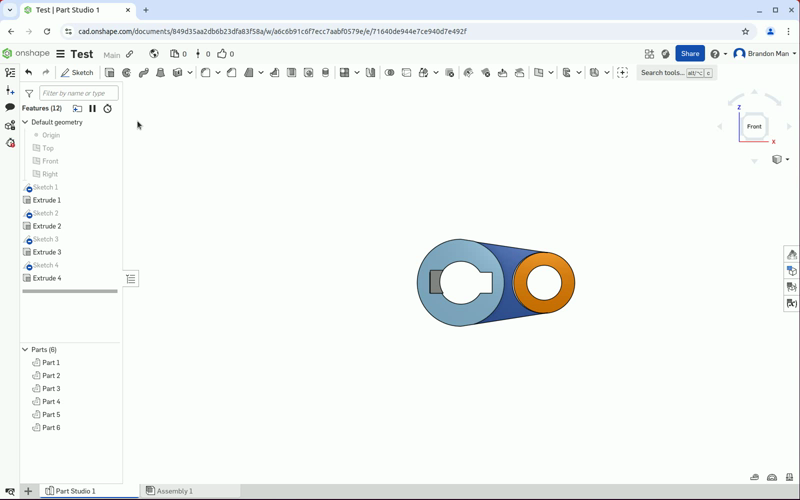
key(shift+h)
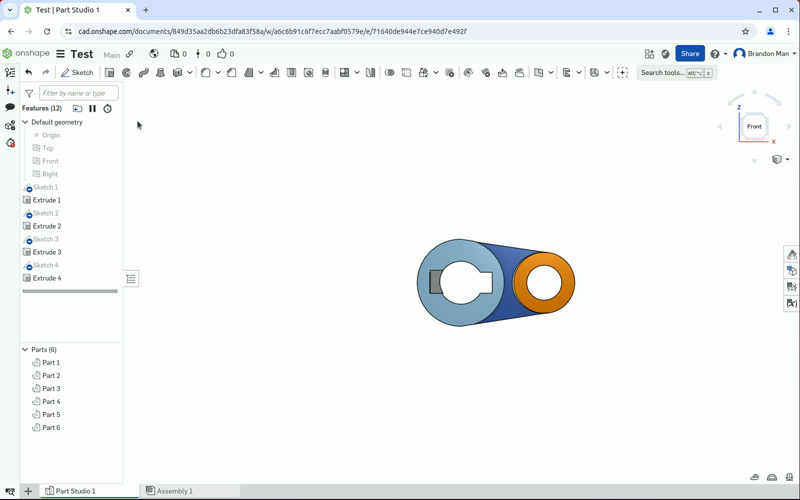
mouse_move(73, 189)
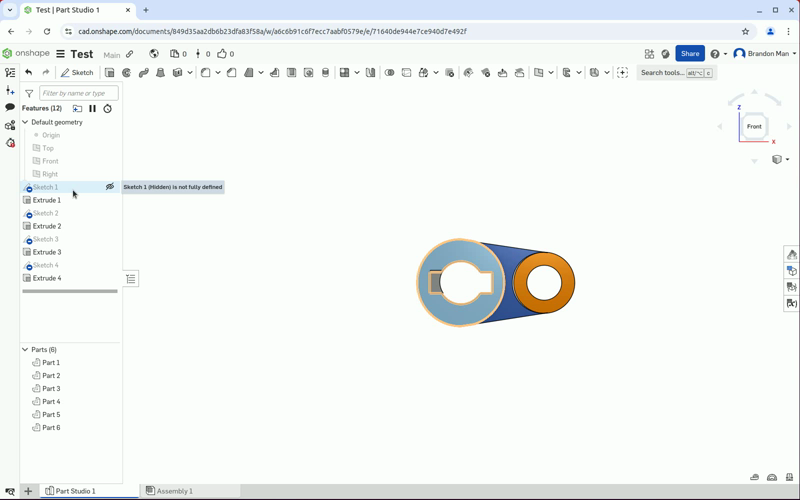
click(73, 189)
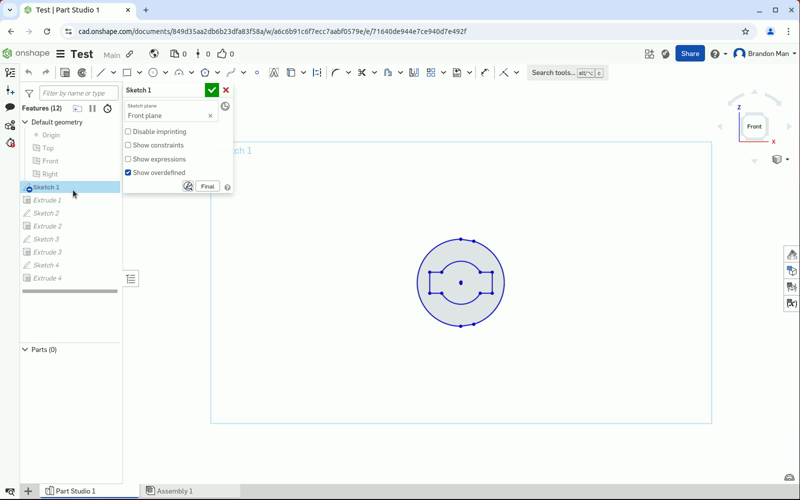
mouse_move(229, 92)
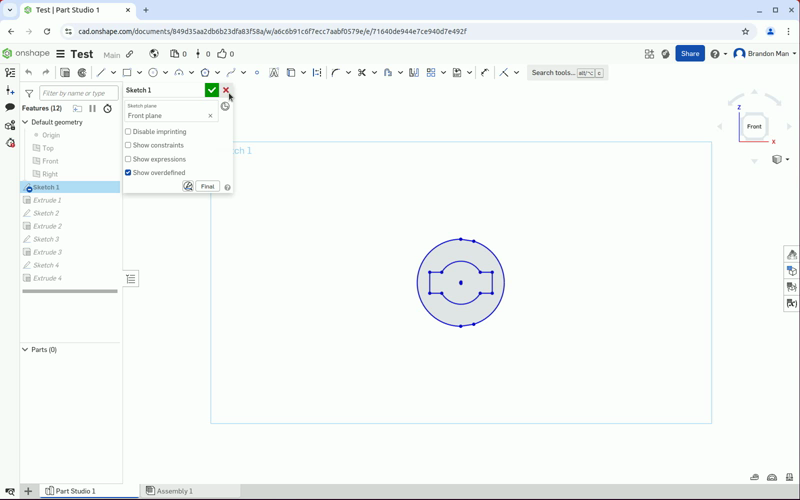
click(229, 92)
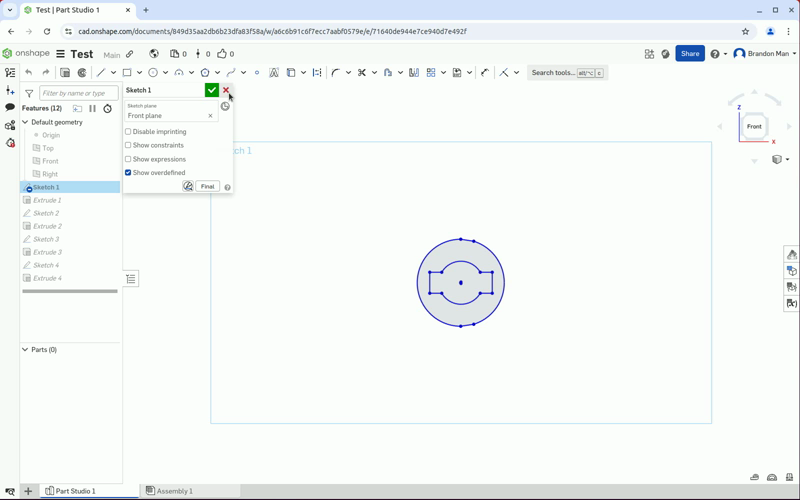
key(shift+s)
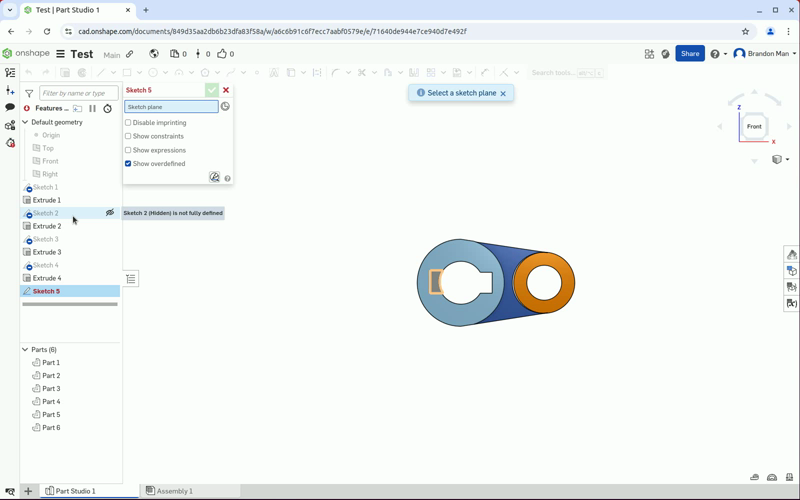
scroll(3)
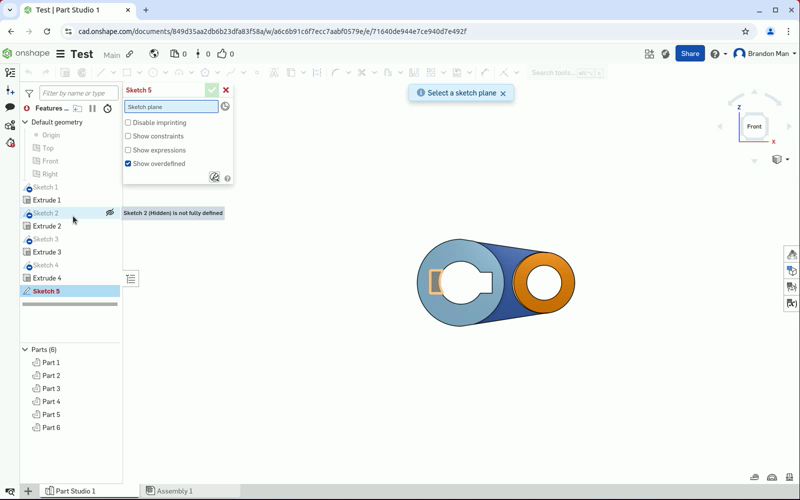
mouse_move(73, 163)
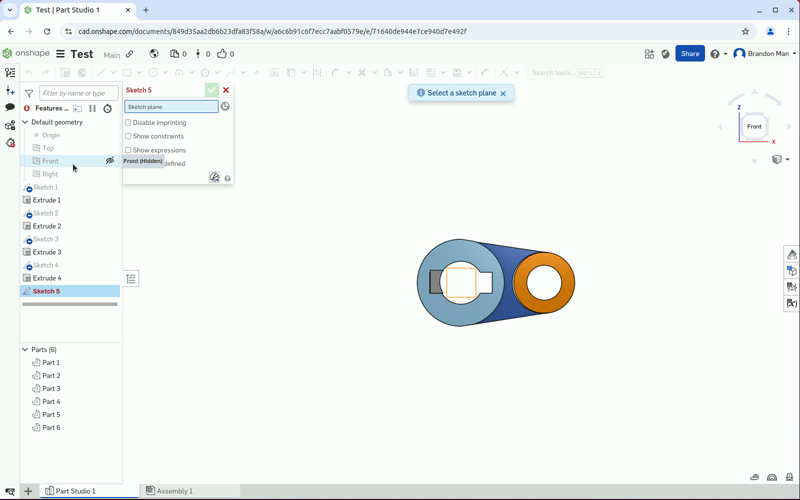
click(73, 163)
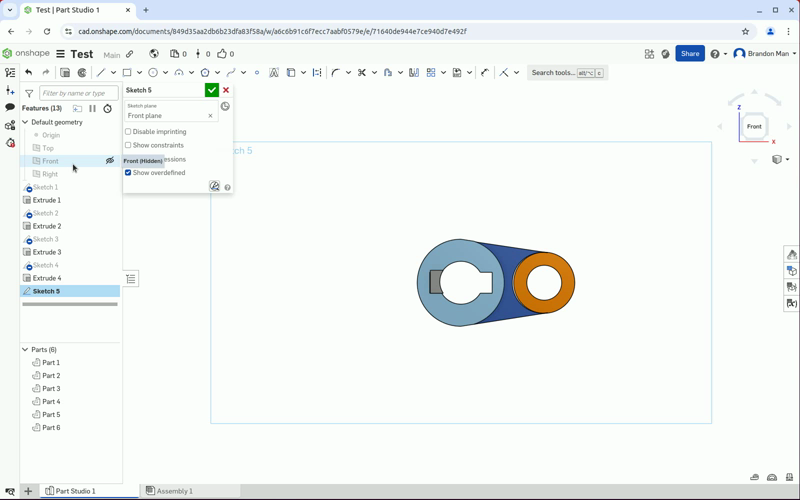
mouse_move(73, 352)
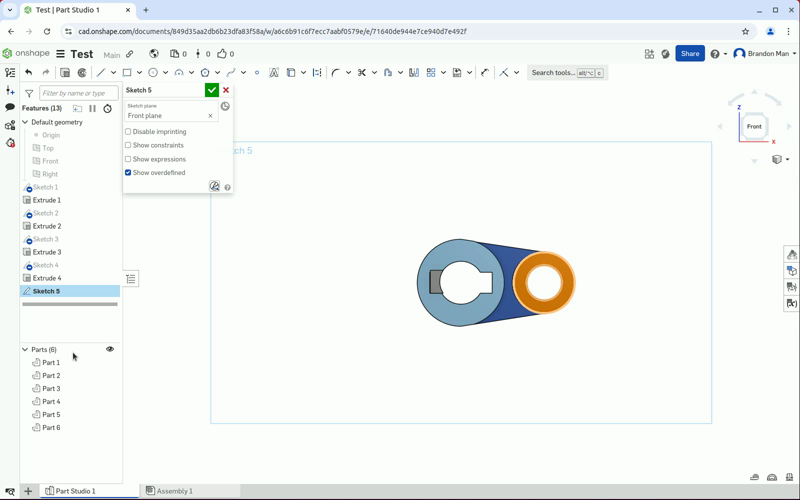
key(y)
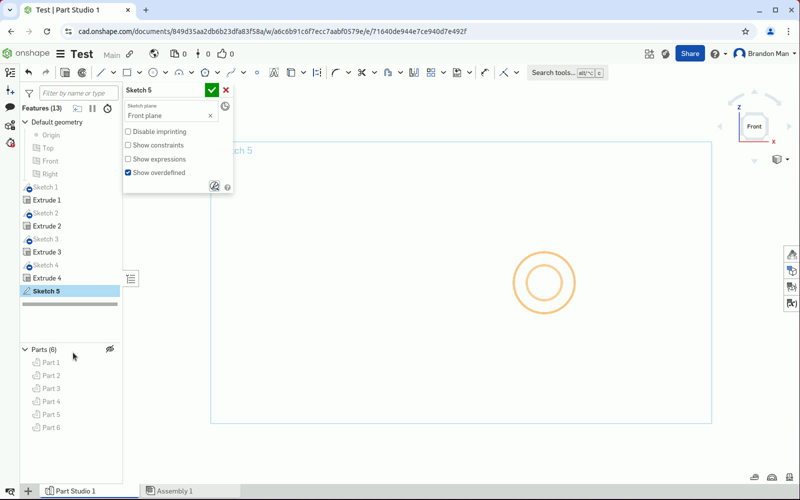
key(l)
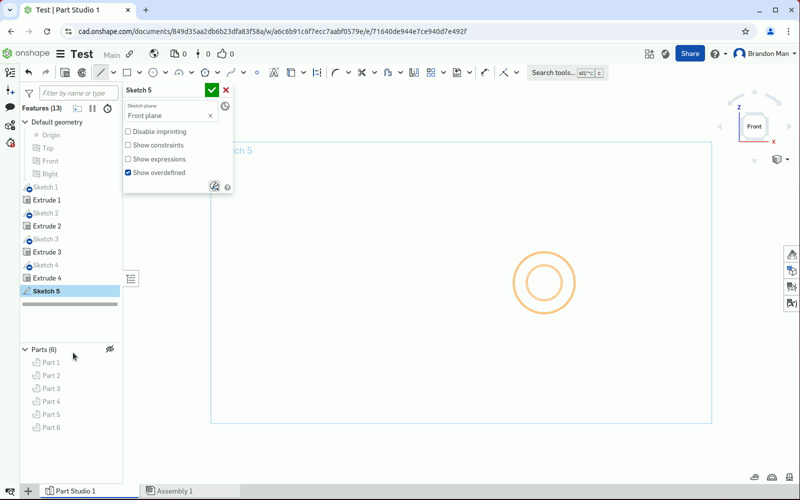
key_down(shift)
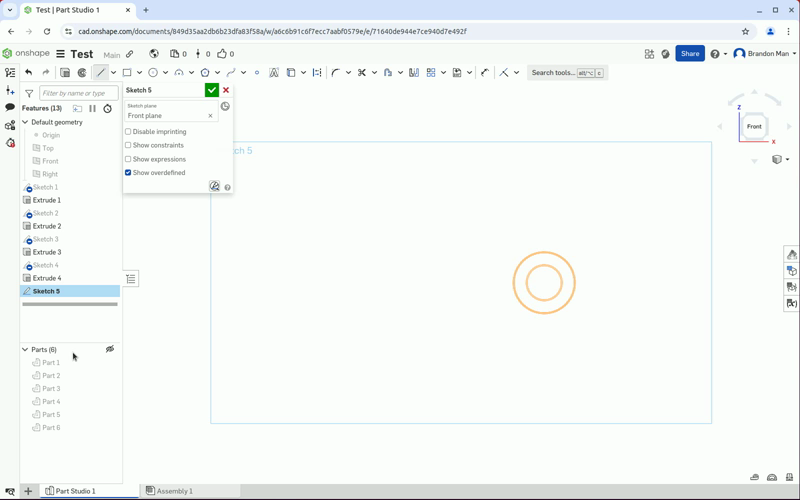
mouse_move(460, 239)
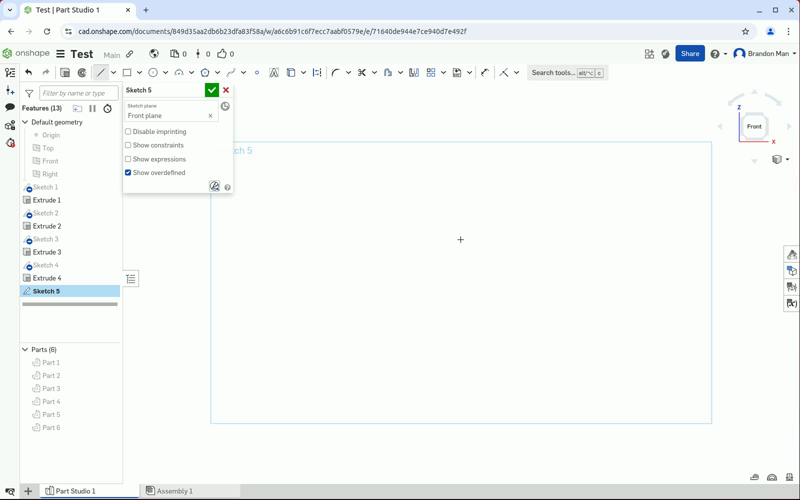
click(460, 239)
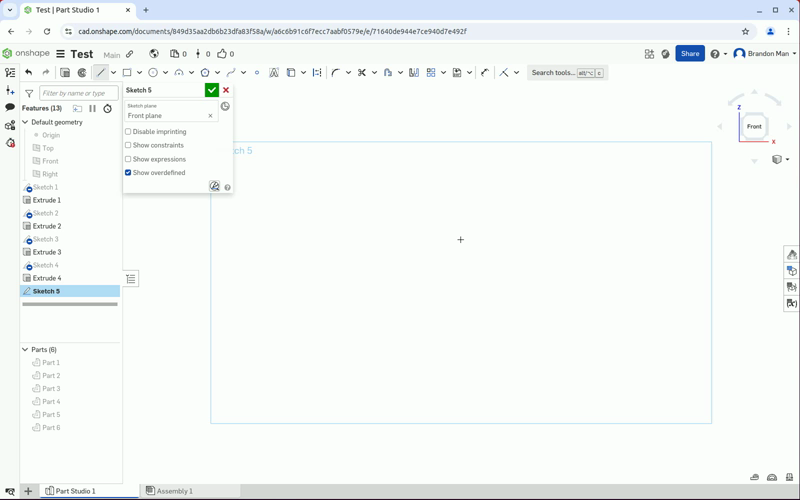
key_up(shift)
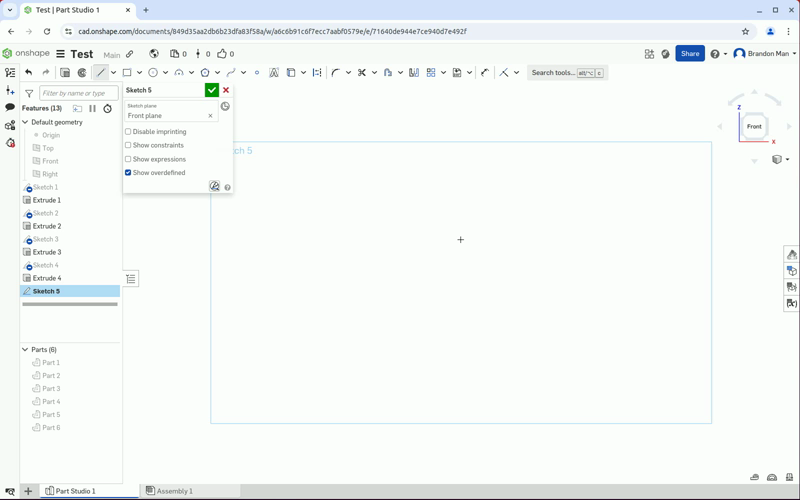
key_down(shift)
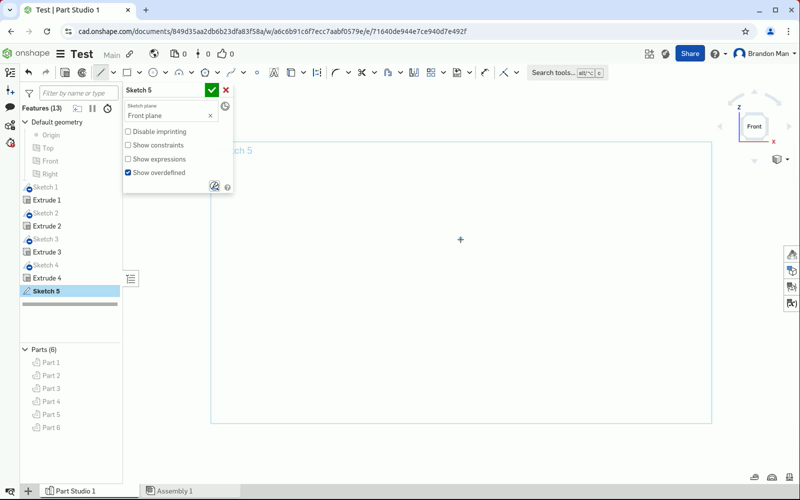
mouse_move(490, 239)
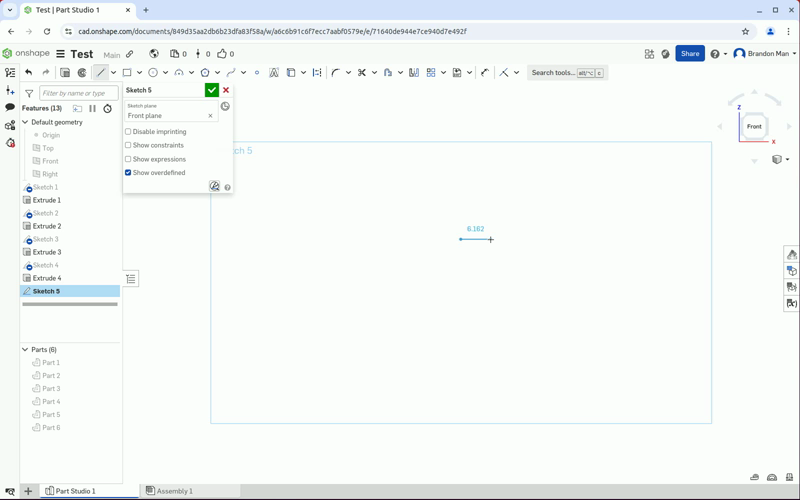
mouse_move(474, 241)
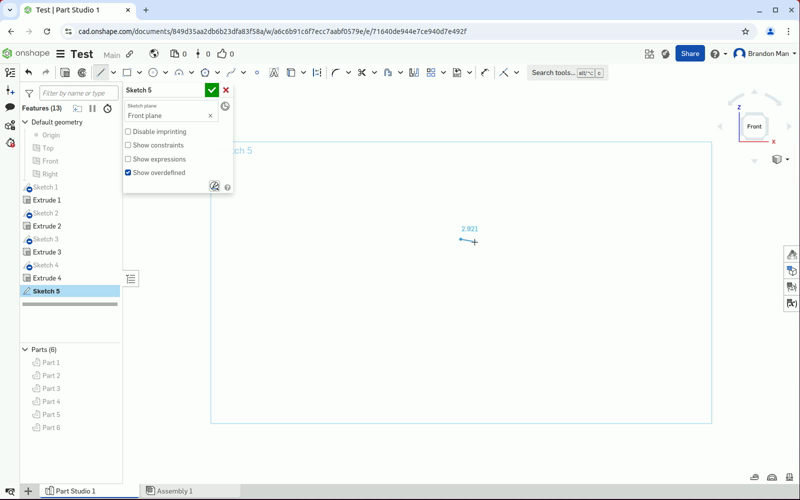
click(474, 241)
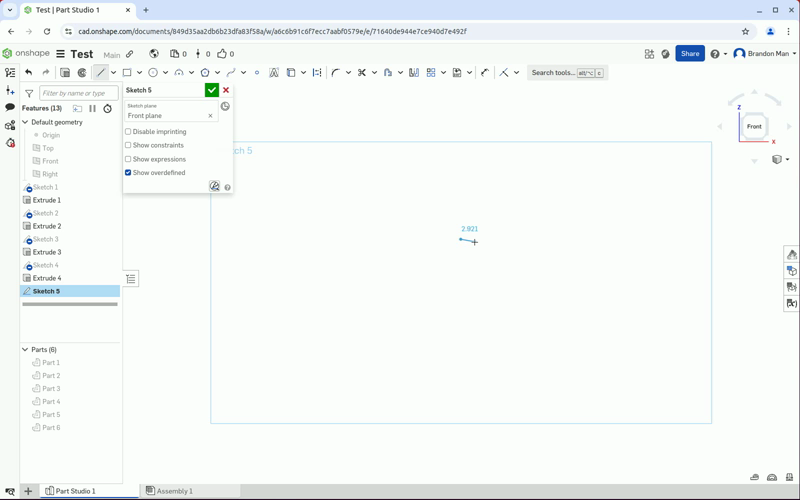
key_up(shift)
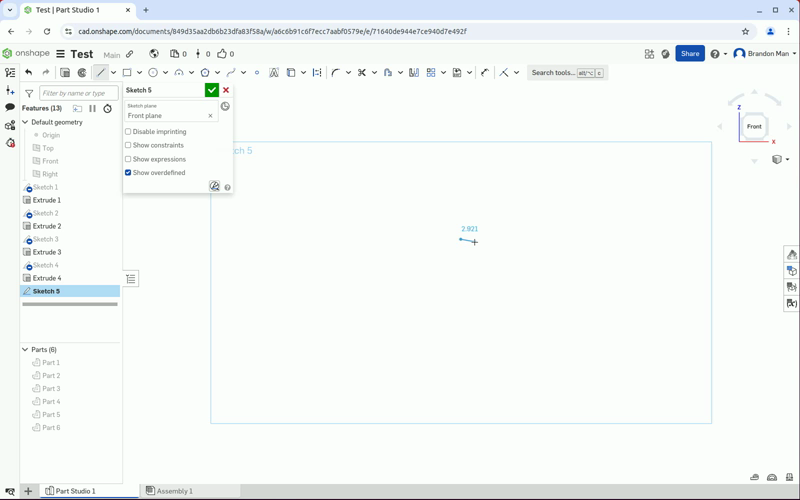
key(esc)
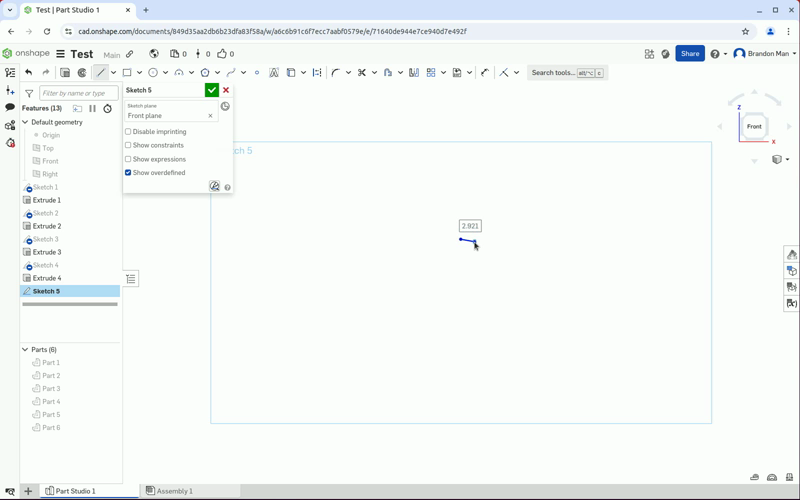
key(a)
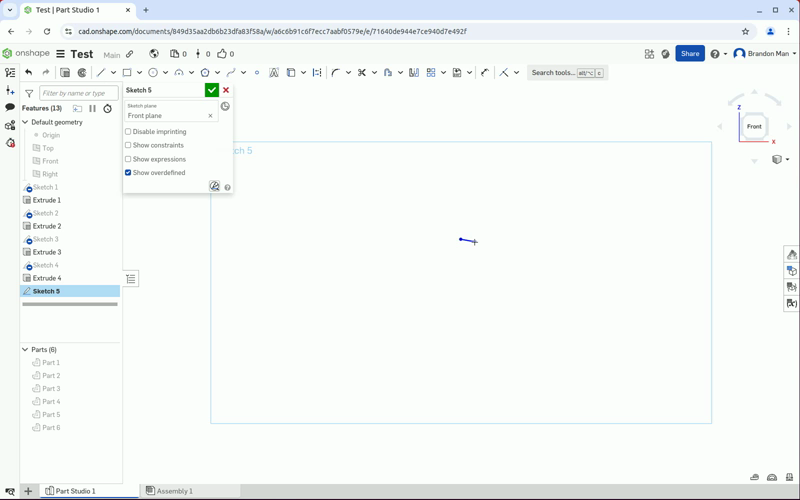
mouse_move(474, 241)
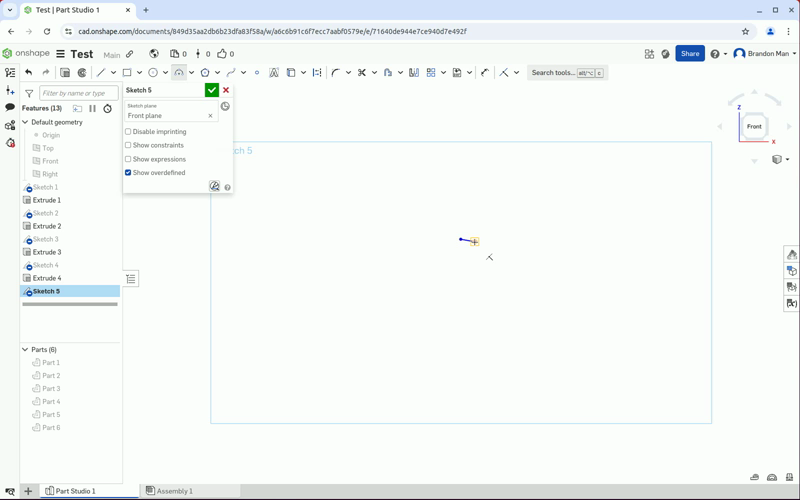
click(474, 241)
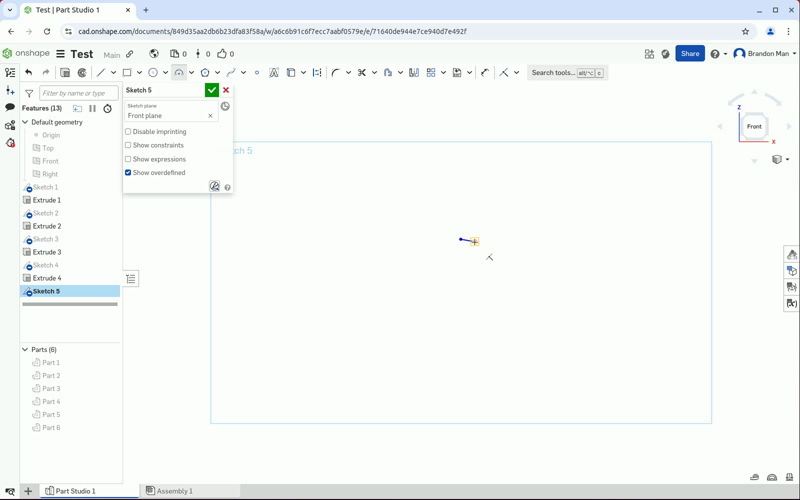
mouse_move(460, 239)
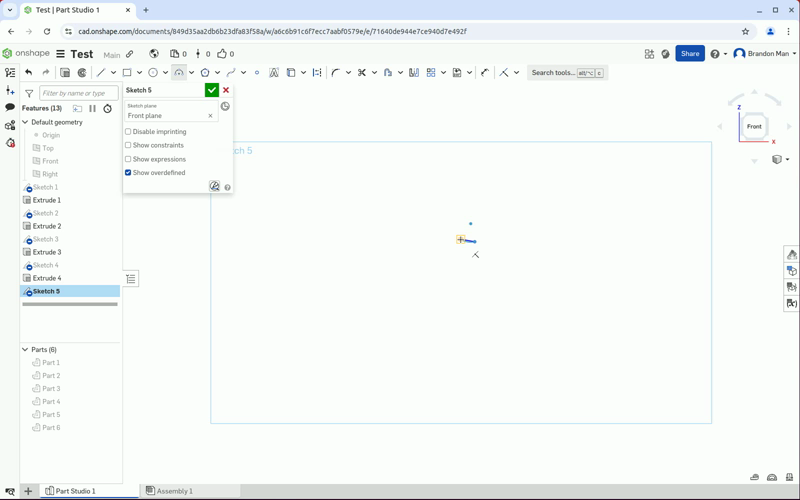
click(460, 239)
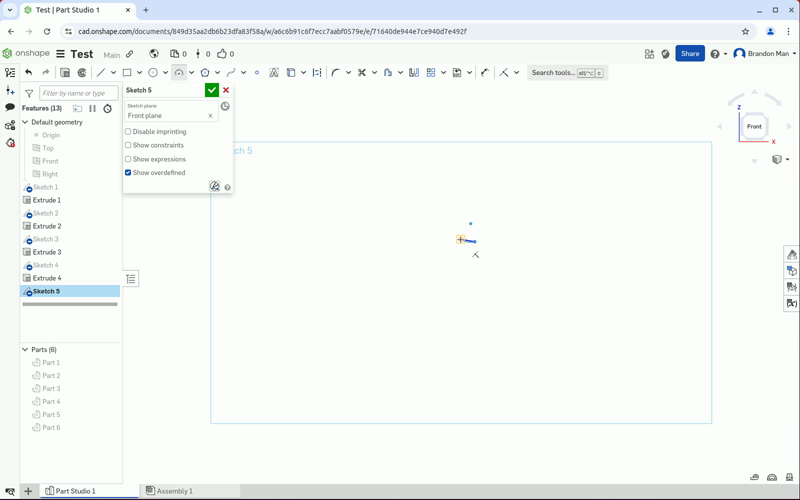
key_down(shift)
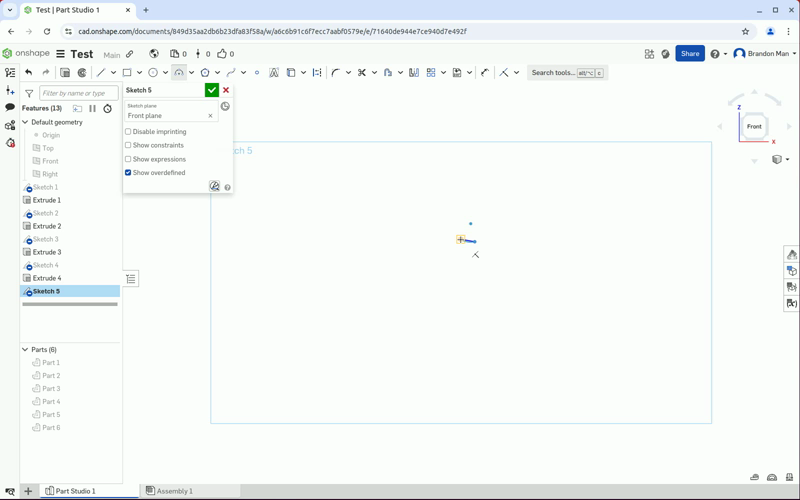
mouse_move(467, 240)
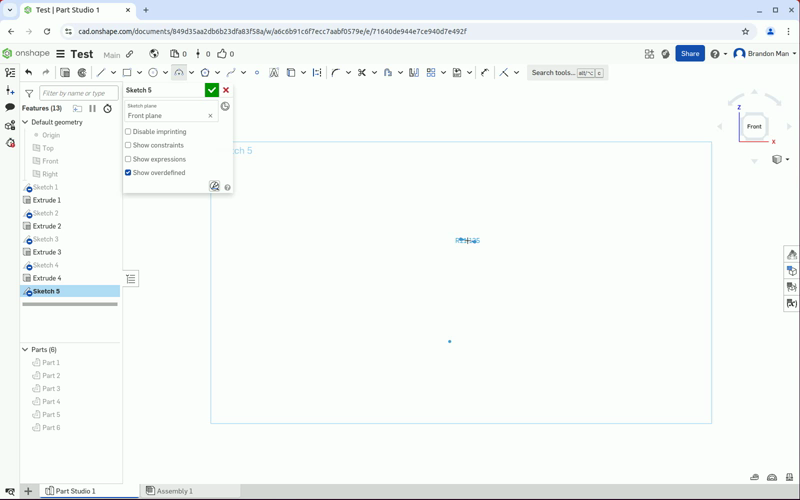
click(467, 240)
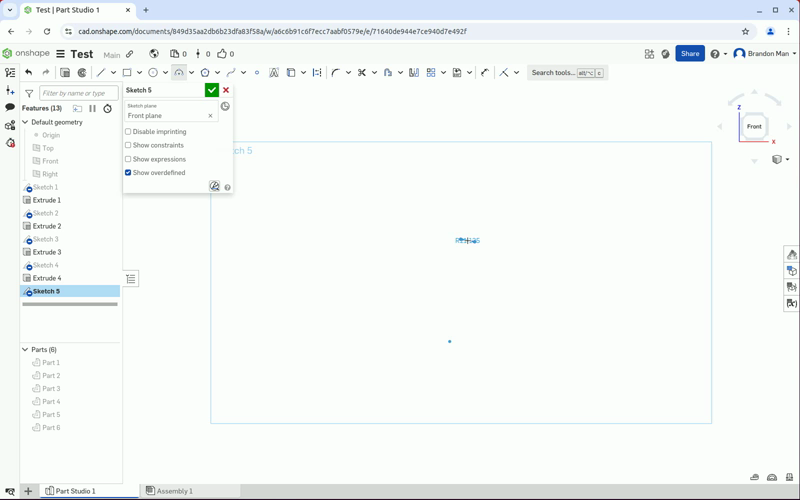
key_up(shift)
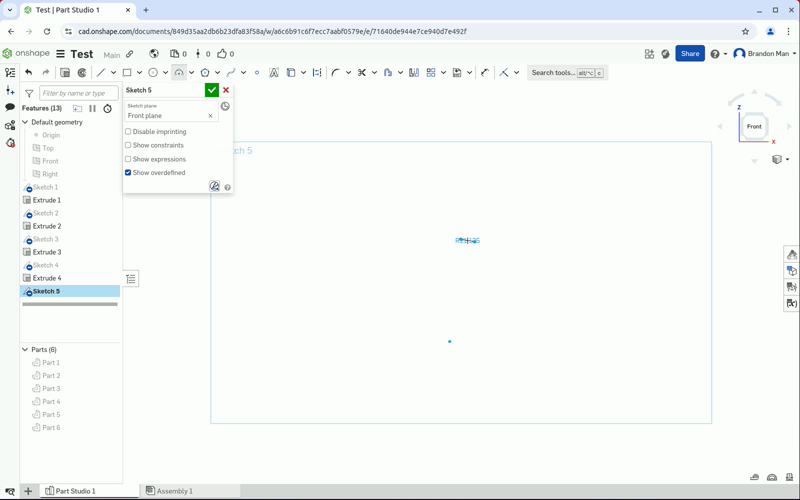
key(esc)
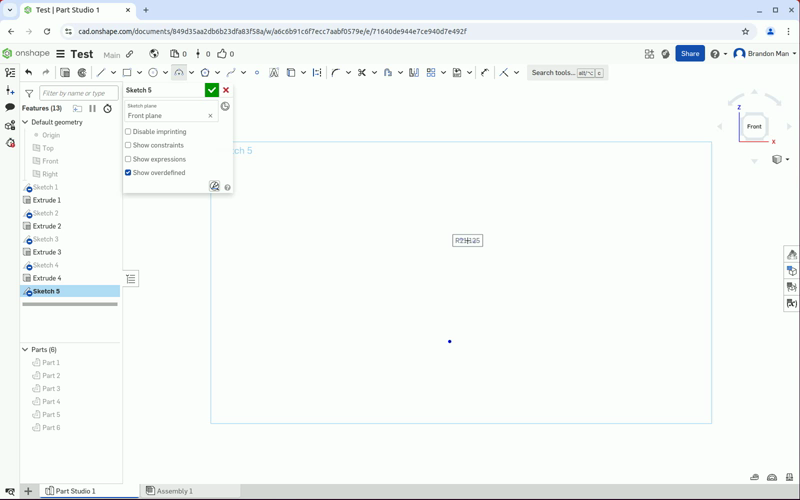
mouse_move(468, 240)
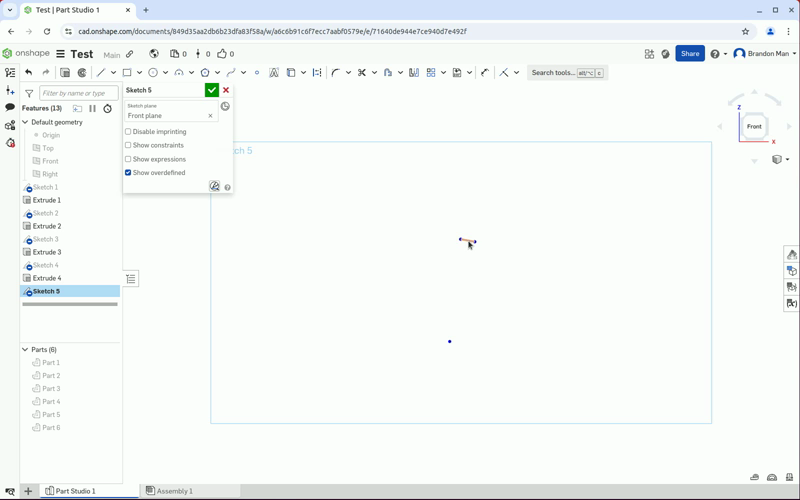
scroll(6)
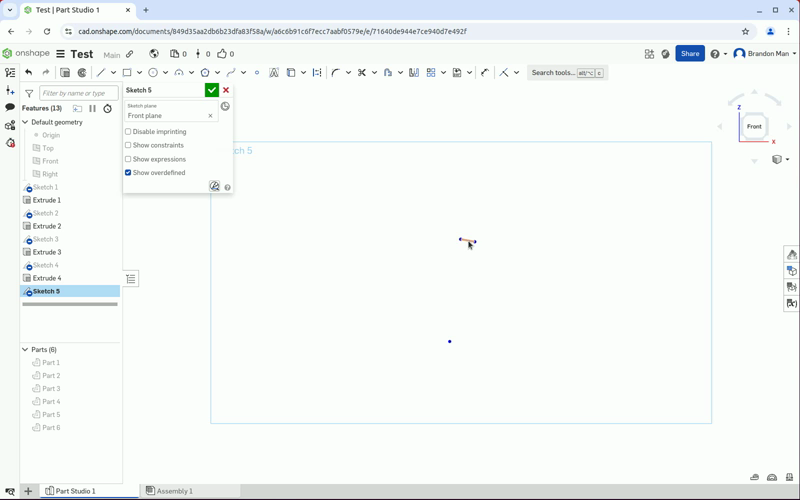
scroll(6)
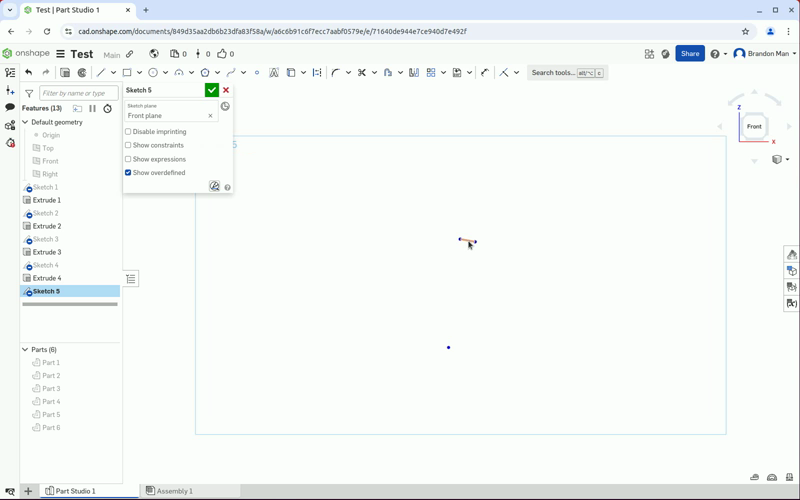
scroll(6)
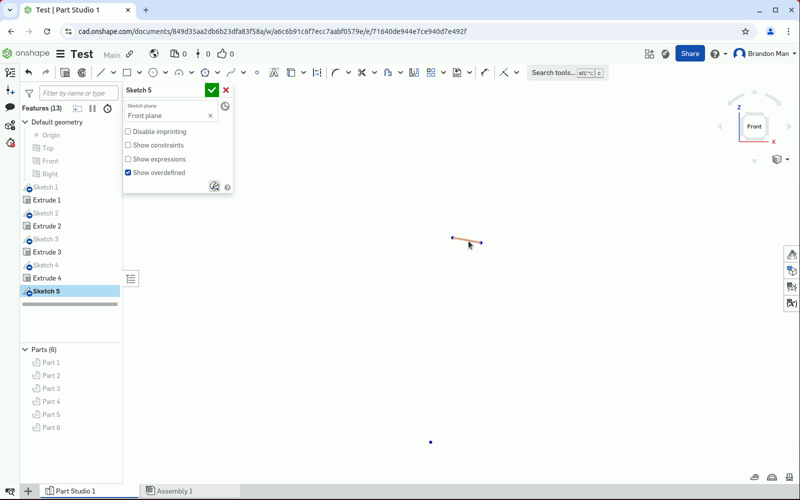
scroll(6)
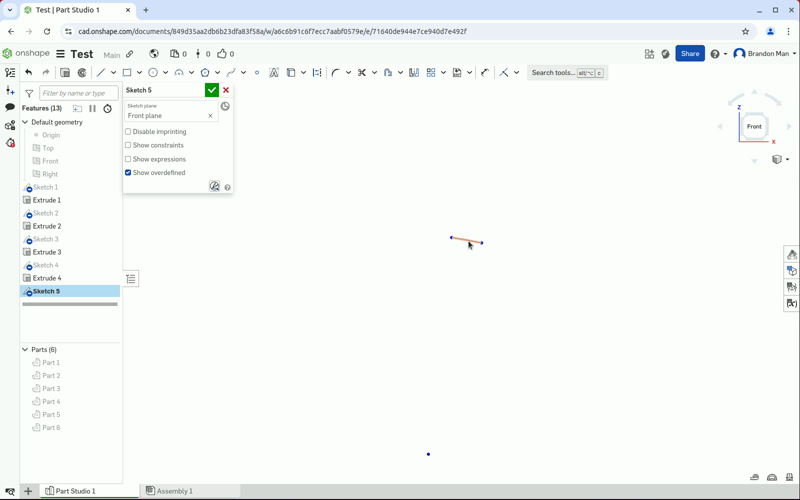
scroll(6)
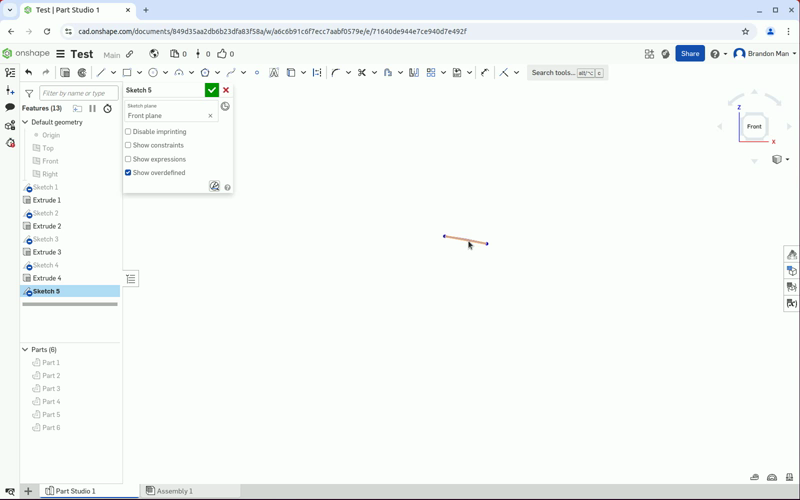
scroll(6)
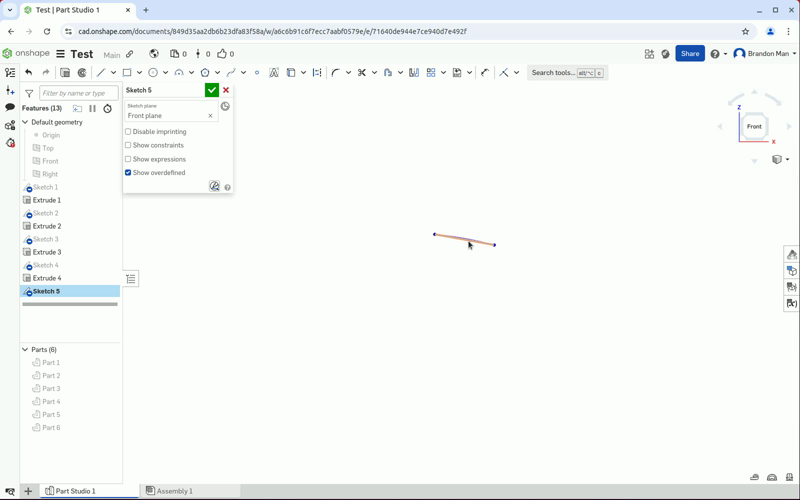
scroll(6)
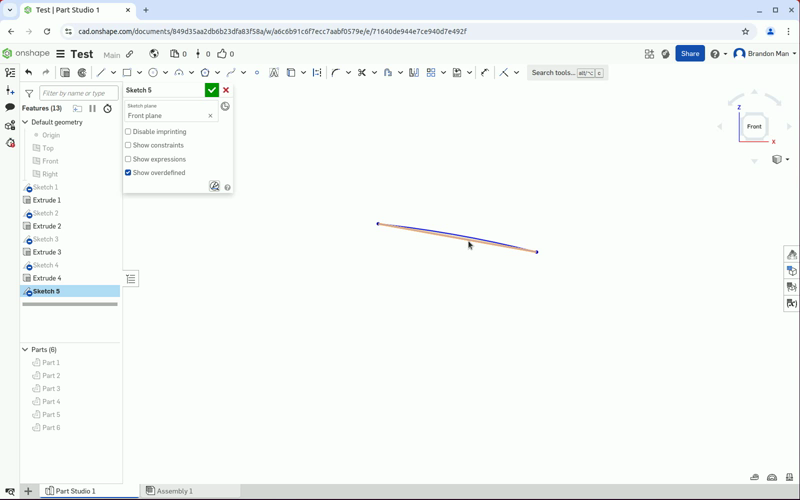
click(468, 240)
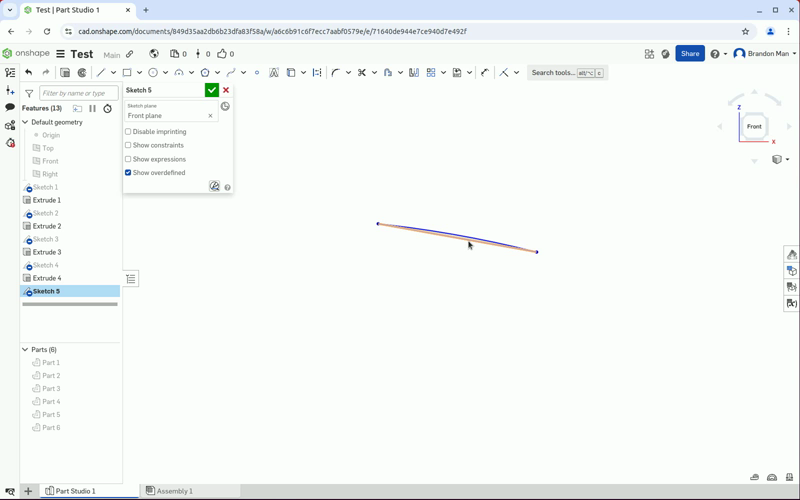
scroll(-6)
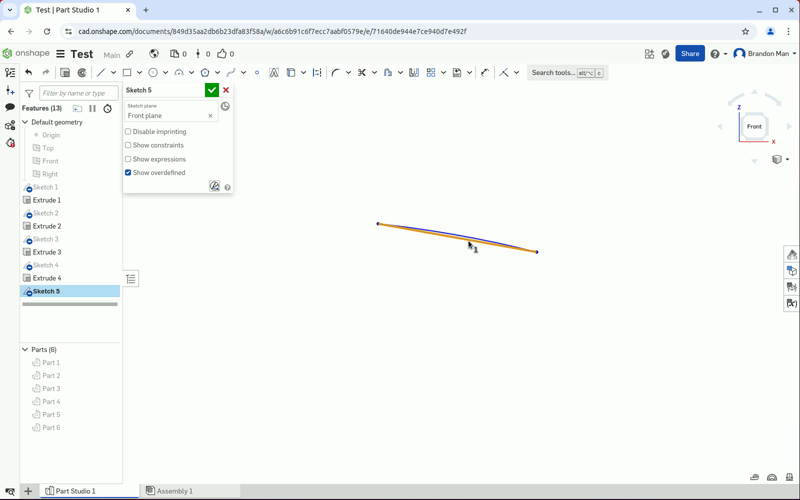
scroll(-6)
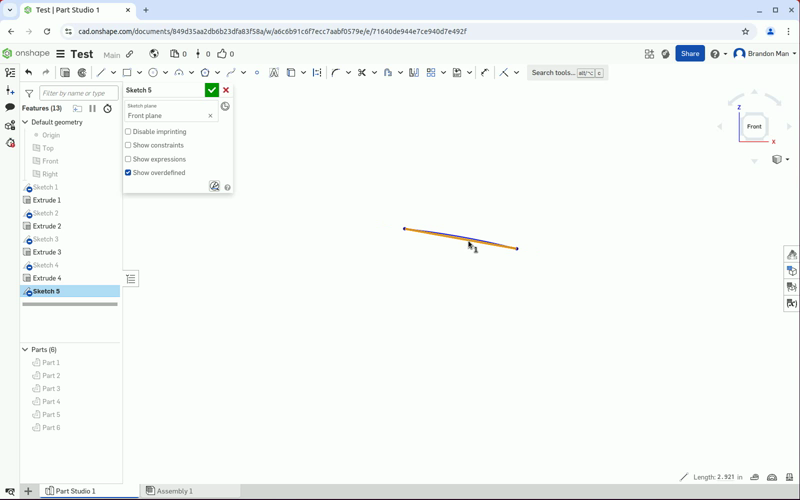
scroll(-6)
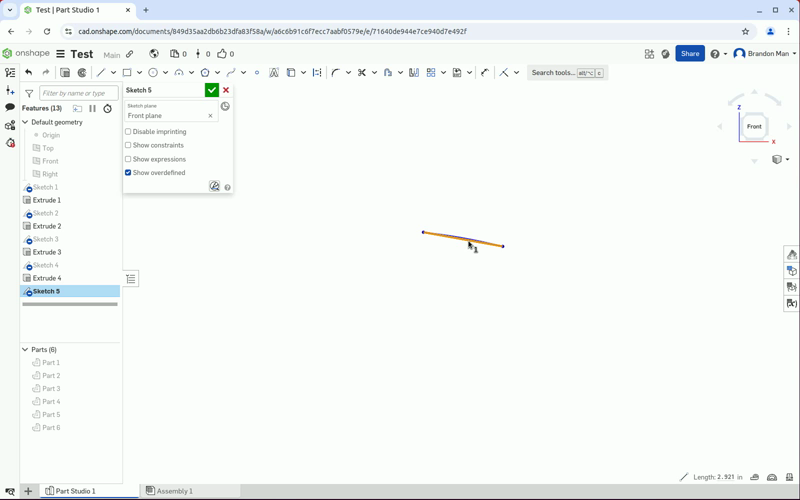
scroll(-6)
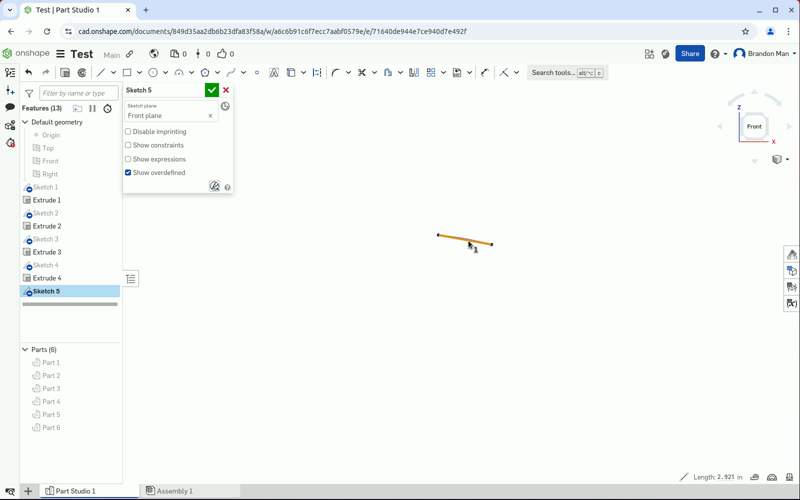
scroll(-6)
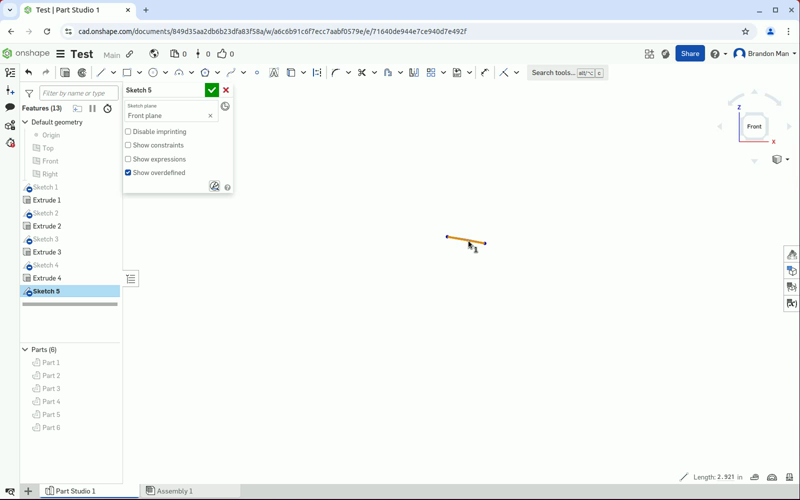
scroll(-6)
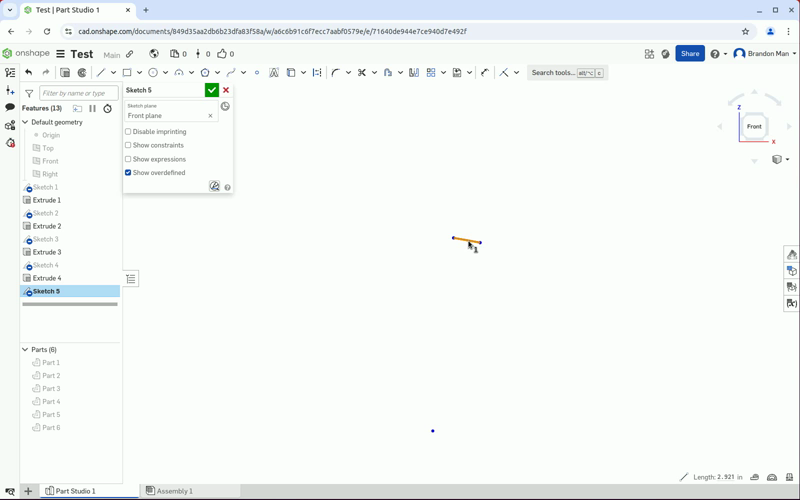
scroll(-6)
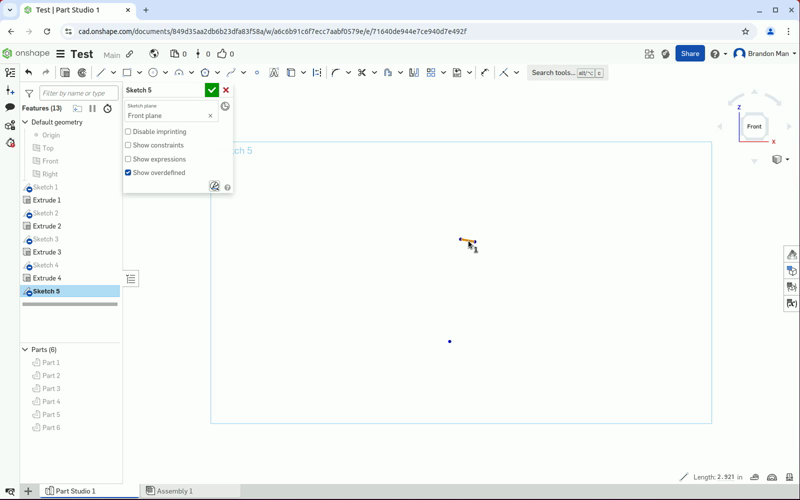
mouse_move(73, 352)
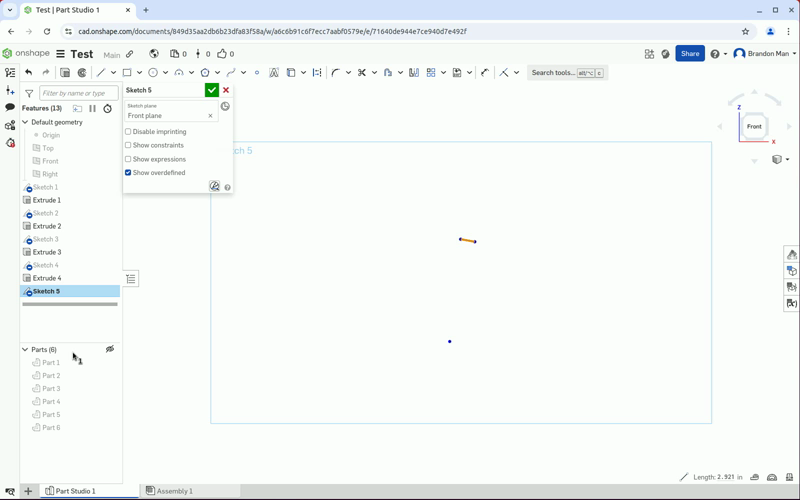
key(shift+y)
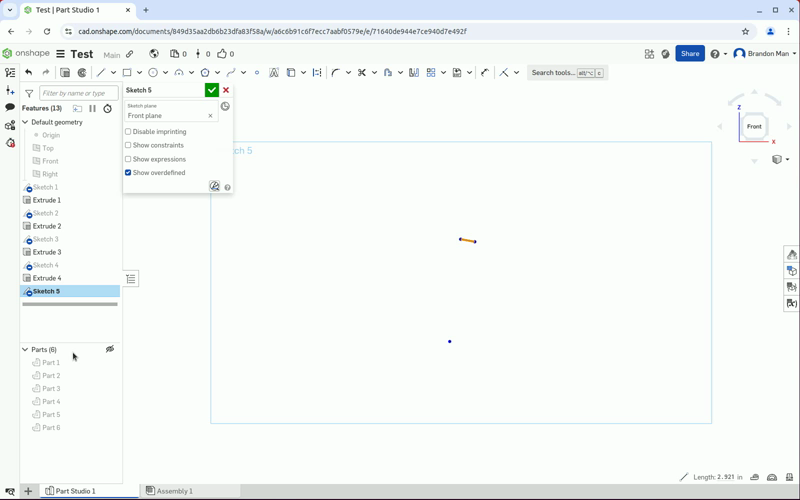
key(shift+e)
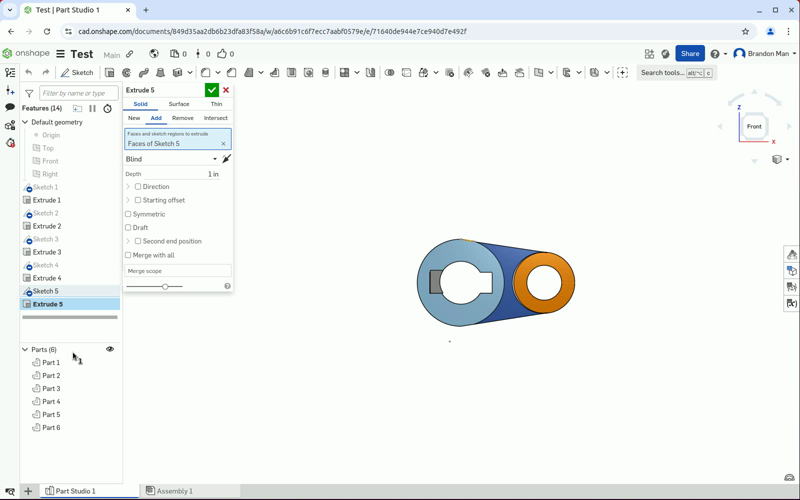
mouse_move(143, 106)
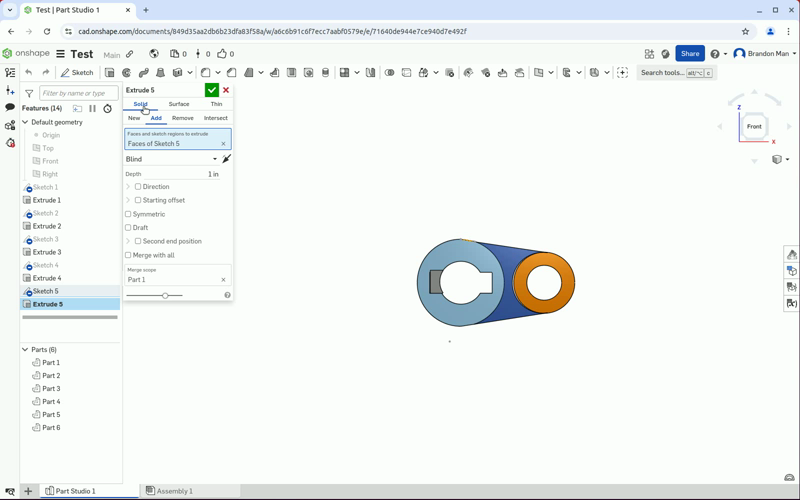
click(143, 106)
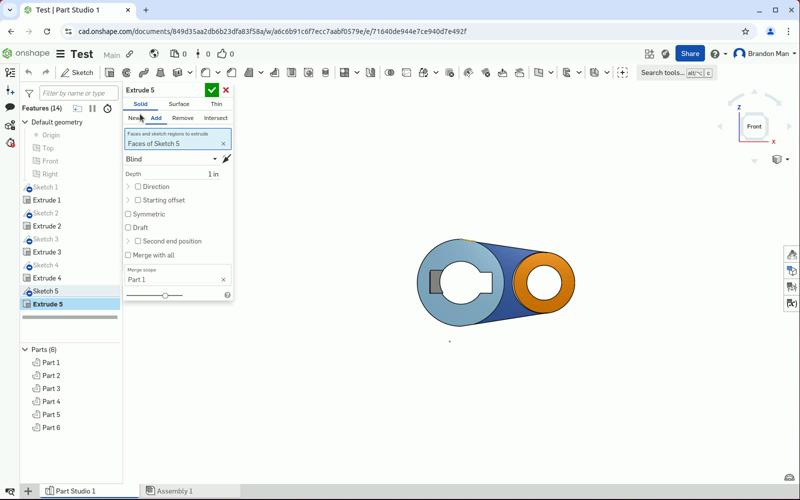
mouse_move(137, 120)
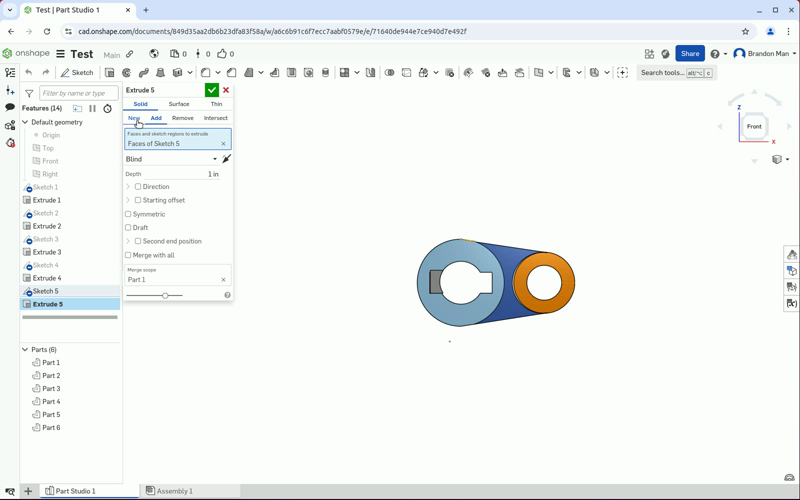
click(137, 120)
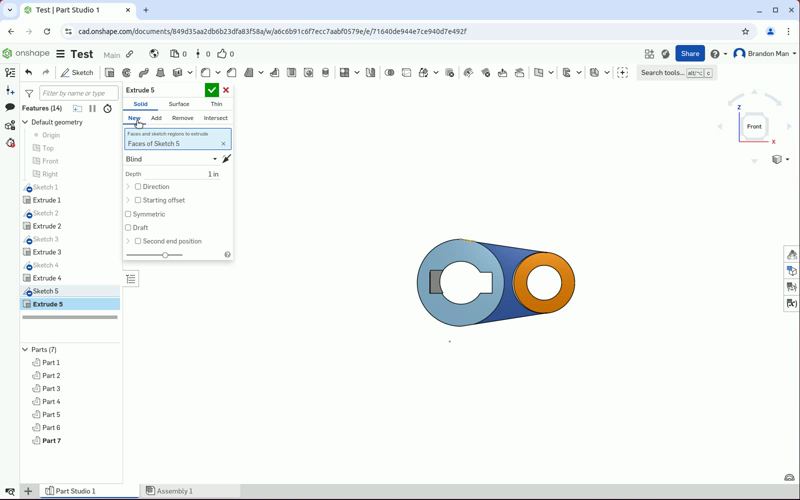
key(tab, 4)
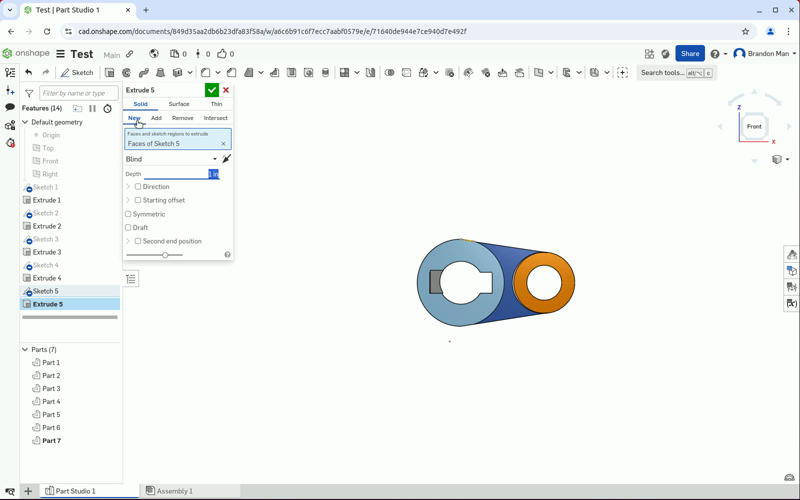
text(16.609)
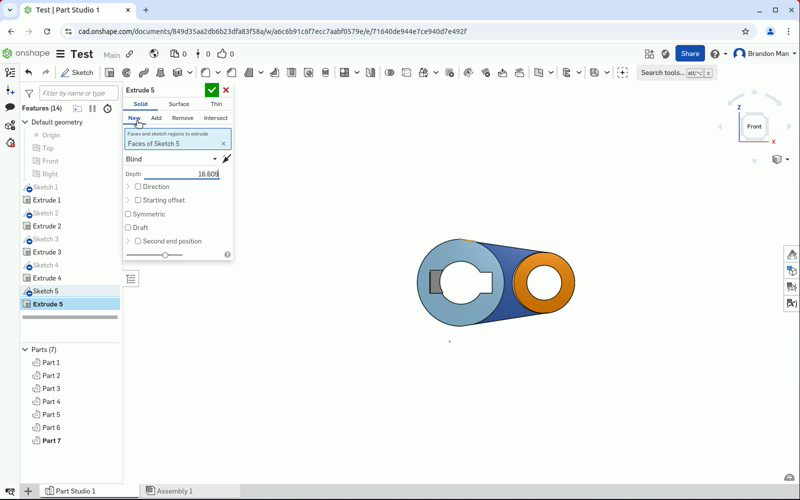
key(enter)
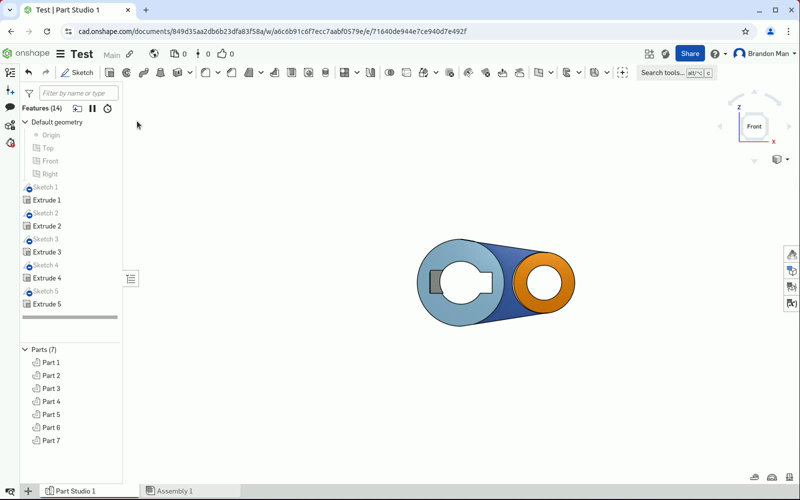
key(shift+h)
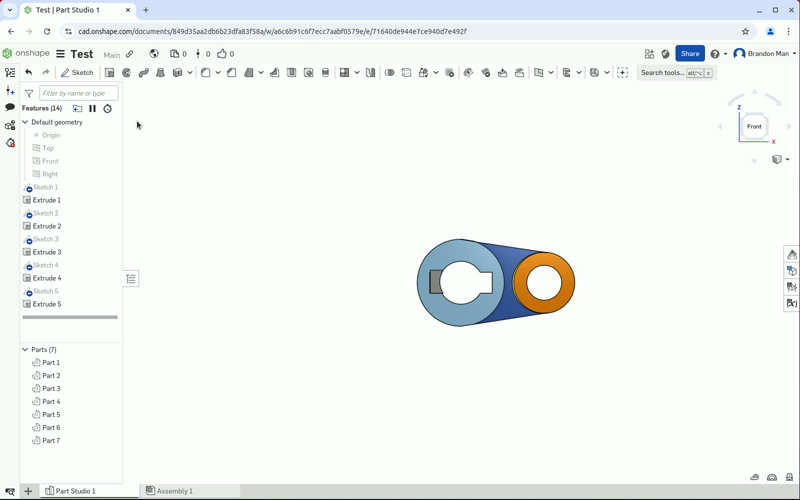
key(shift+h)
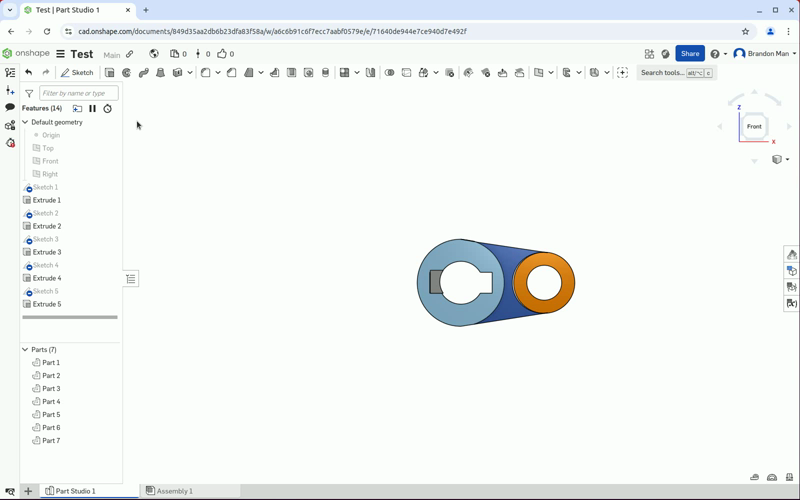
mouse_move(73, 189)
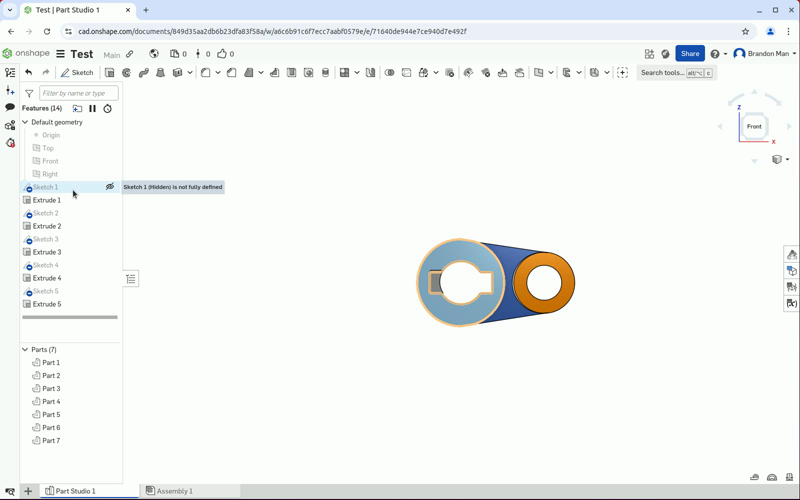
click(73, 189)
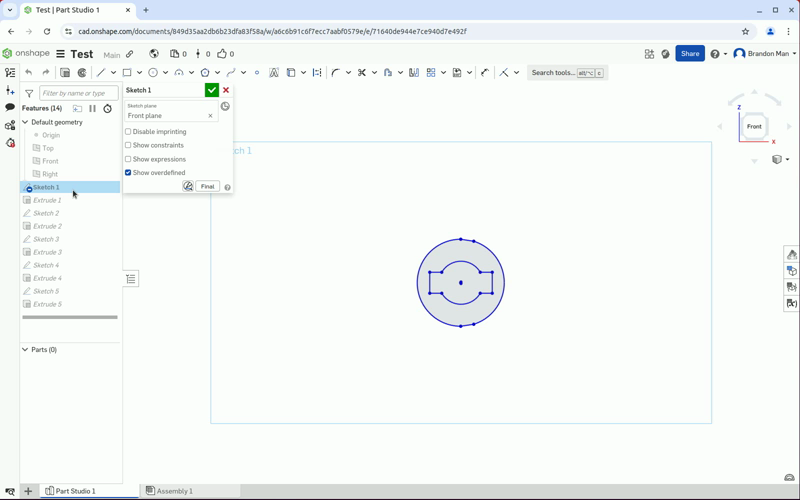
mouse_move(229, 92)
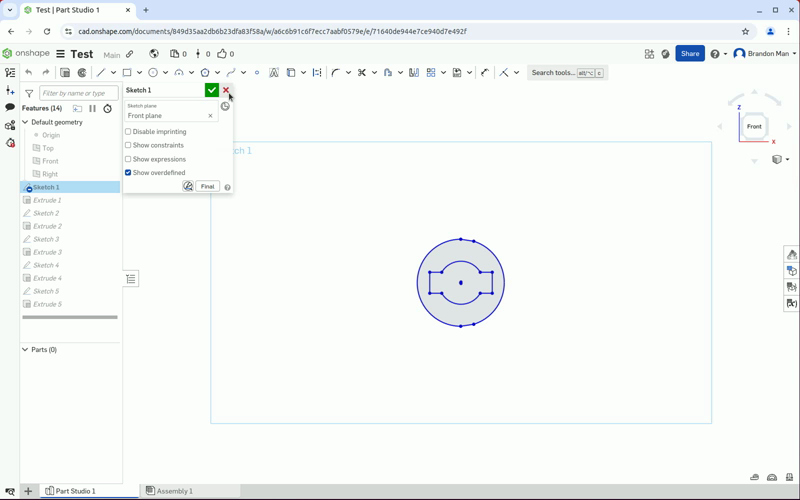
click(229, 92)
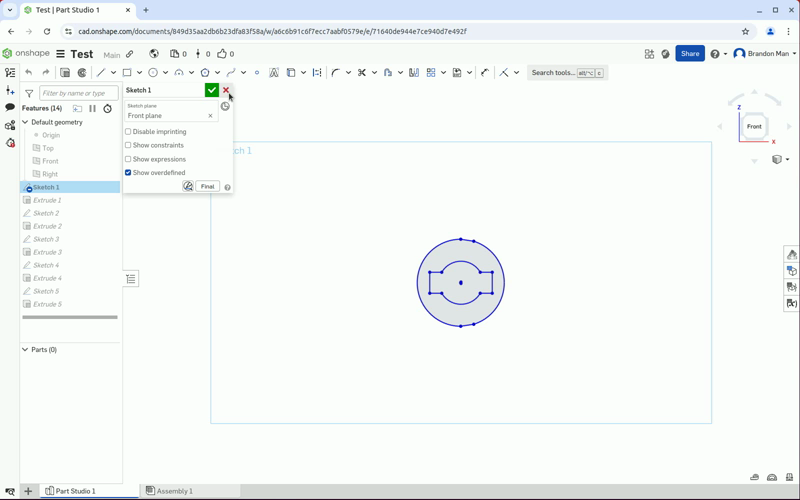
key(shift+s)
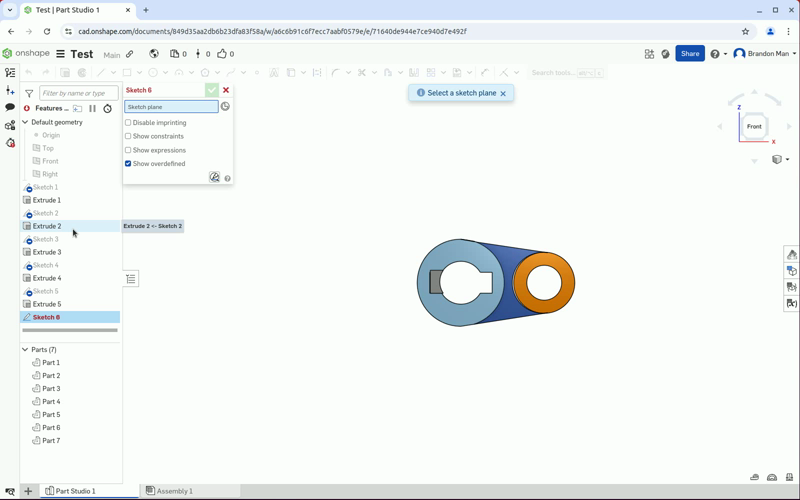
scroll(3)
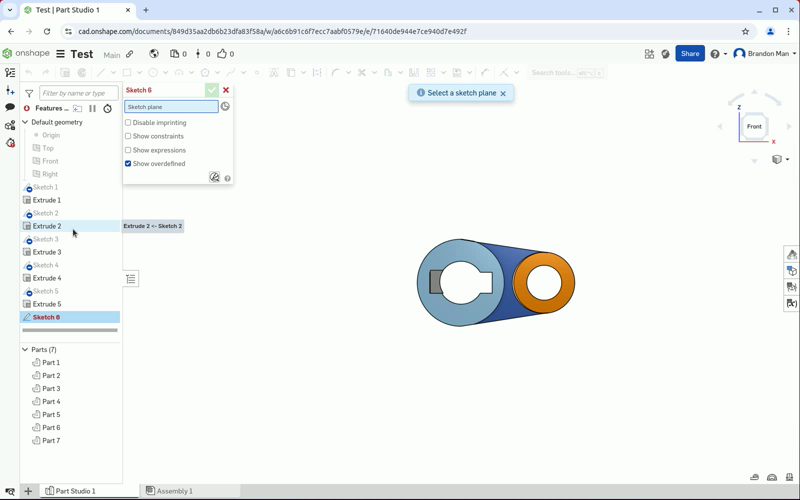
mouse_move(73, 163)
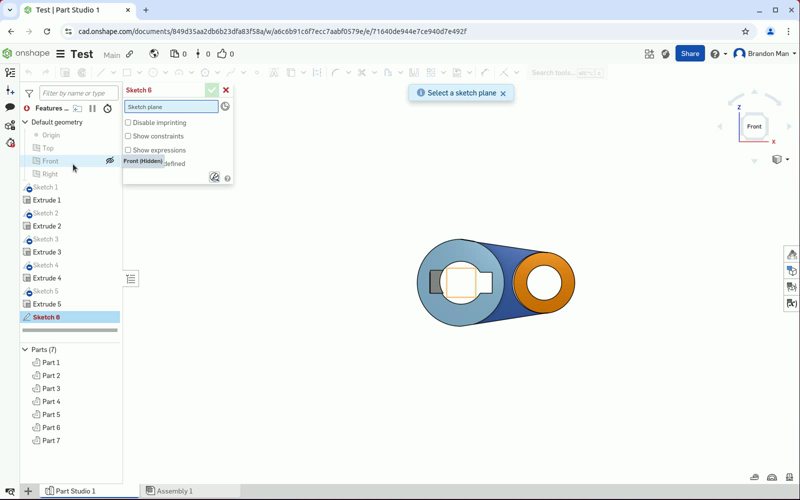
click(73, 163)
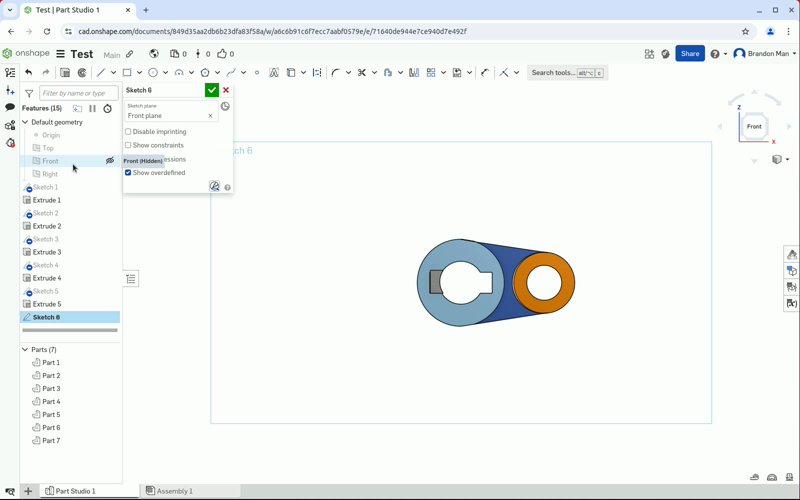
mouse_move(73, 352)
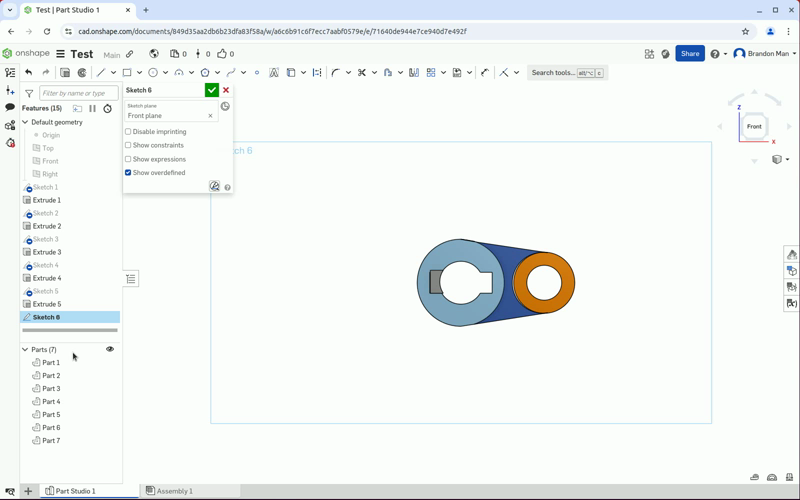
key(y)
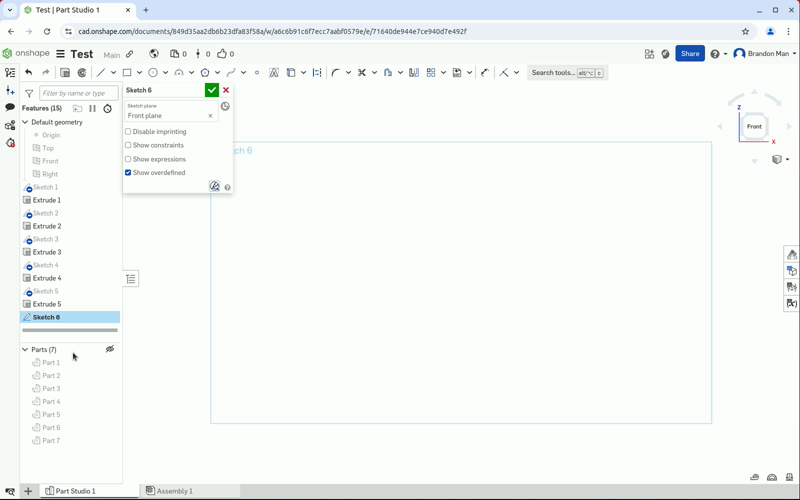
key(l)
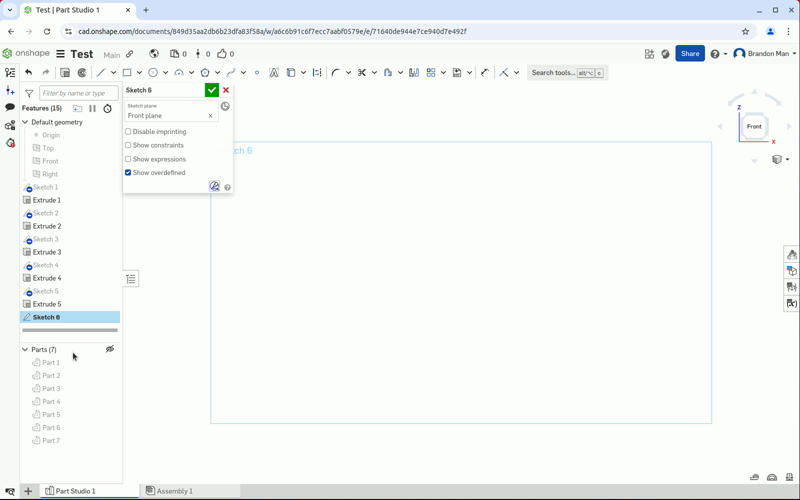
key_down(shift)
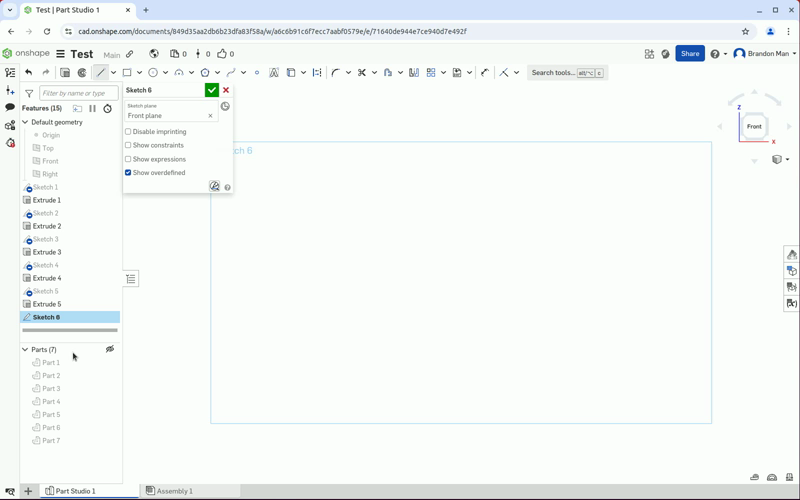
mouse_move(460, 326)
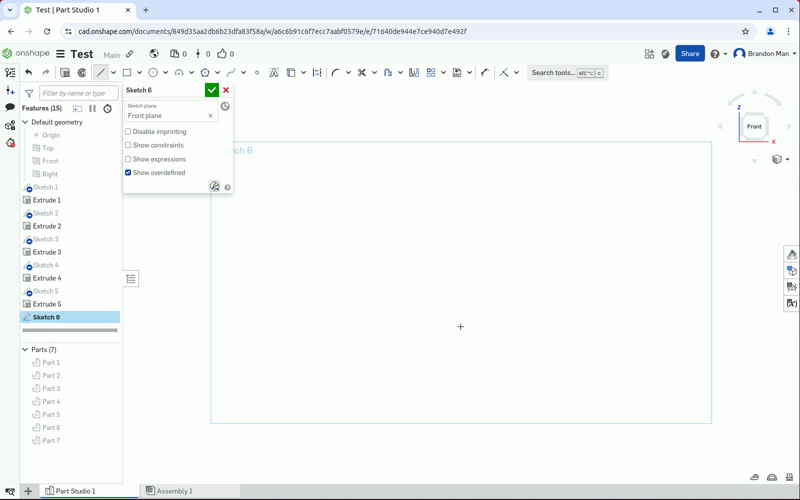
click(460, 326)
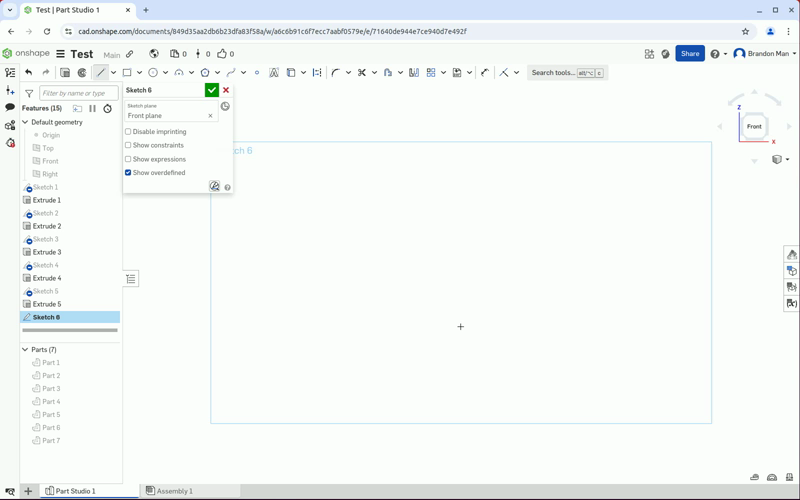
key_up(shift)
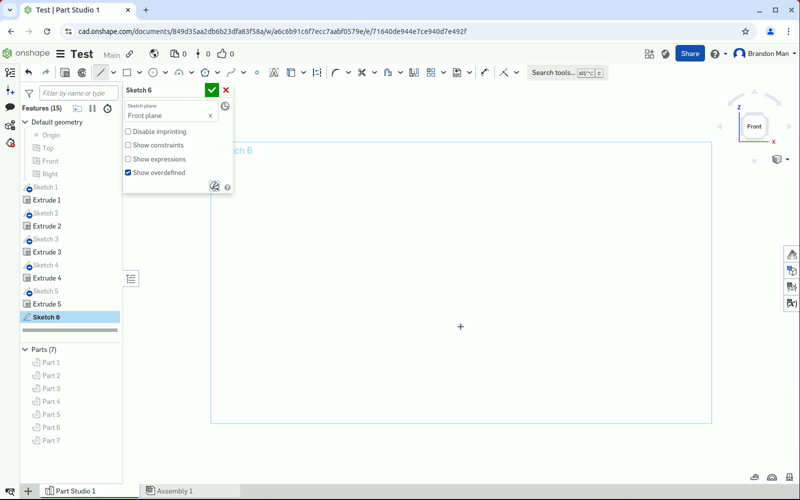
key_down(shift)
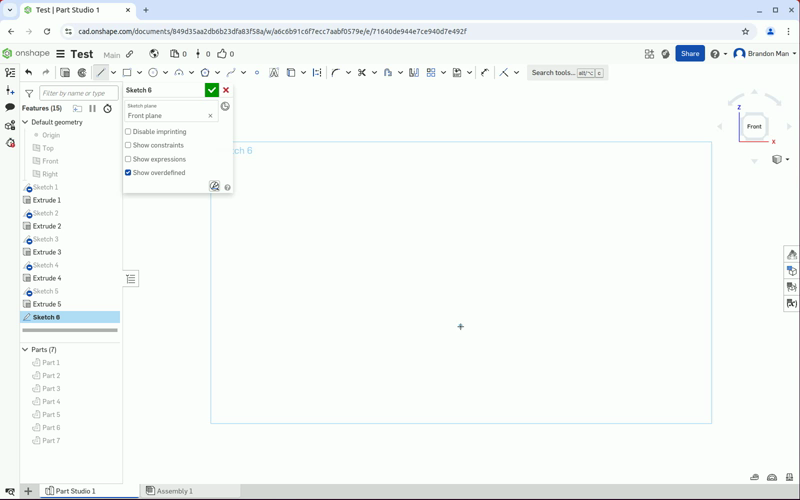
mouse_move(490, 326)
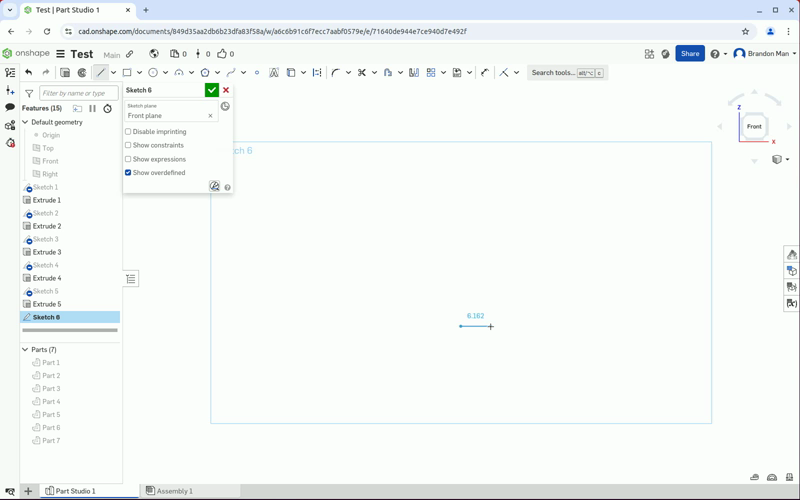
mouse_move(473, 324)
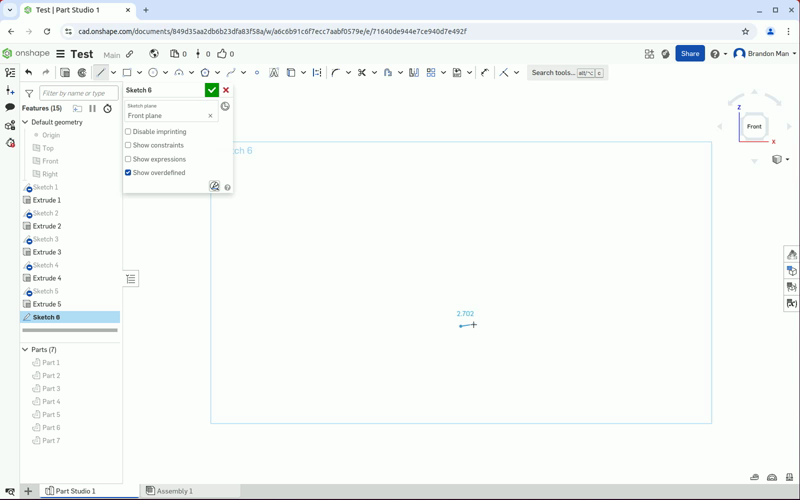
click(473, 324)
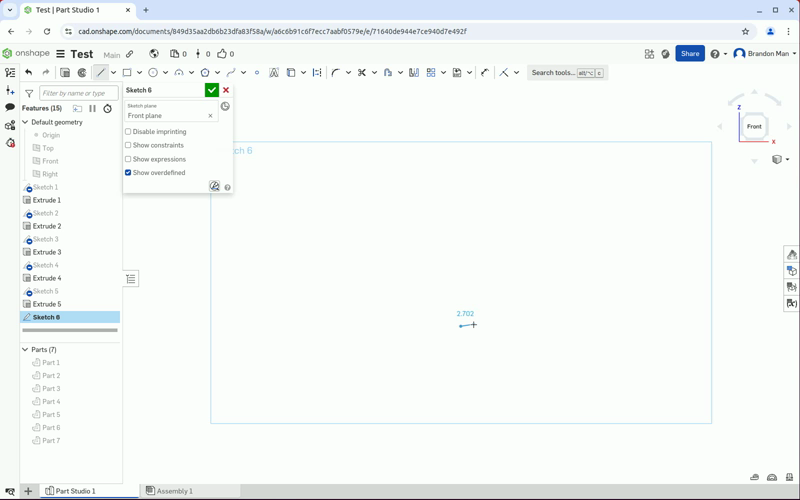
key_up(shift)
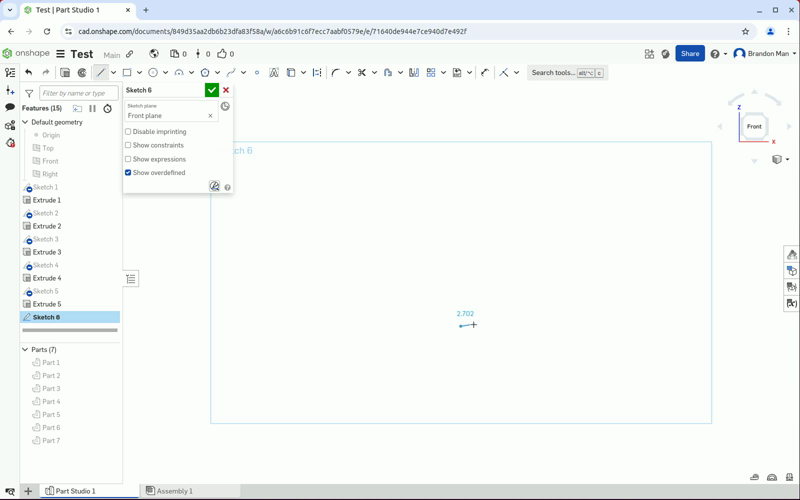
key(esc)
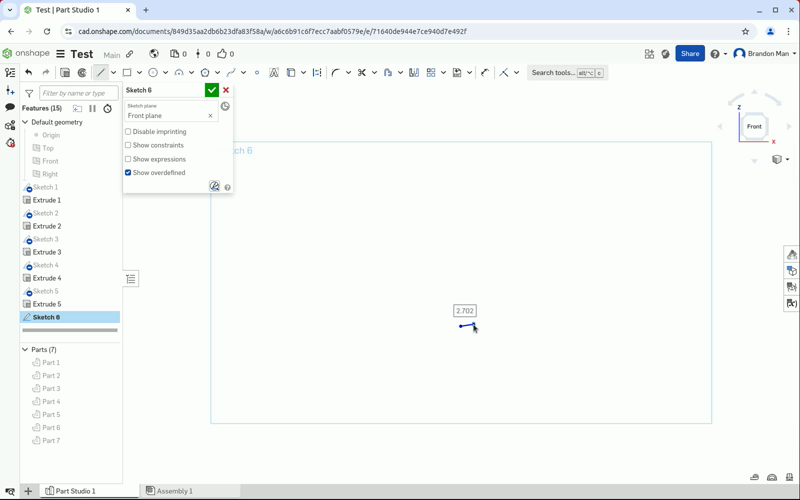
key(a)
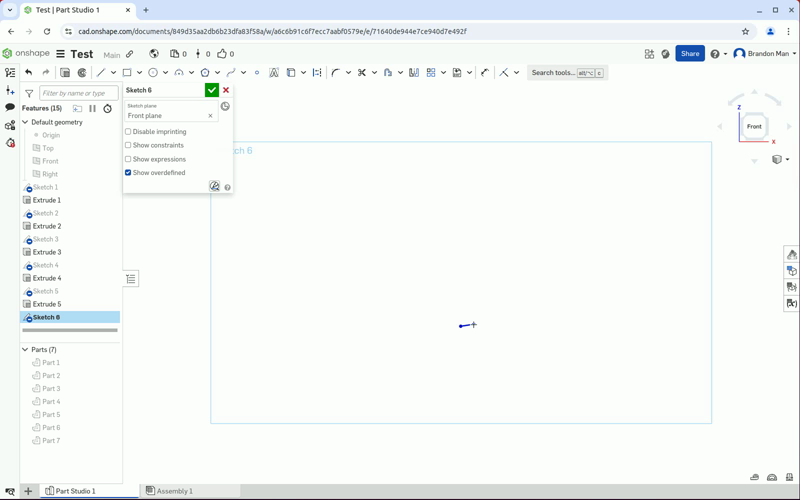
mouse_move(473, 324)
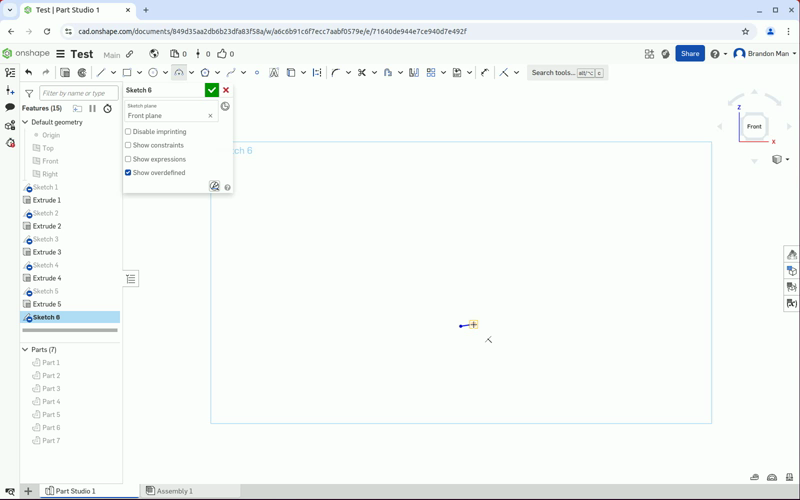
click(473, 324)
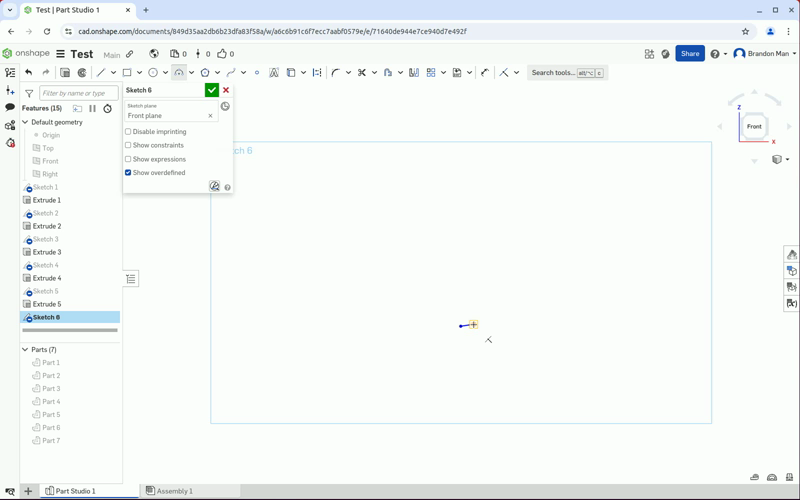
key_down(shift)
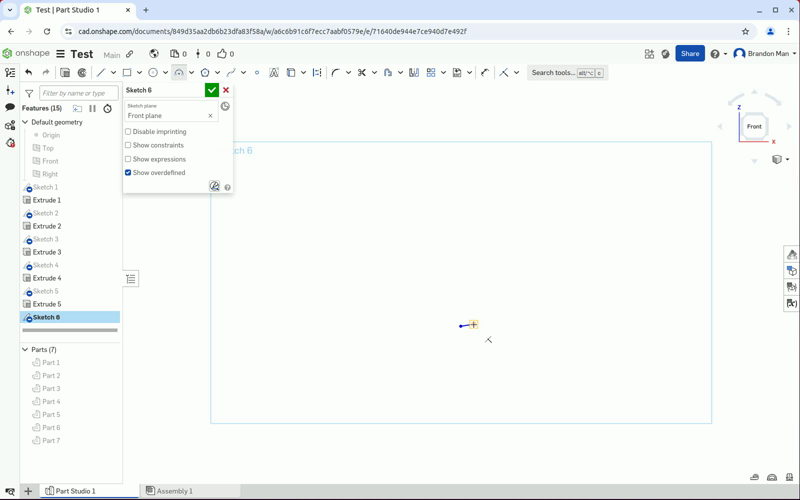
mouse_move(473, 241)
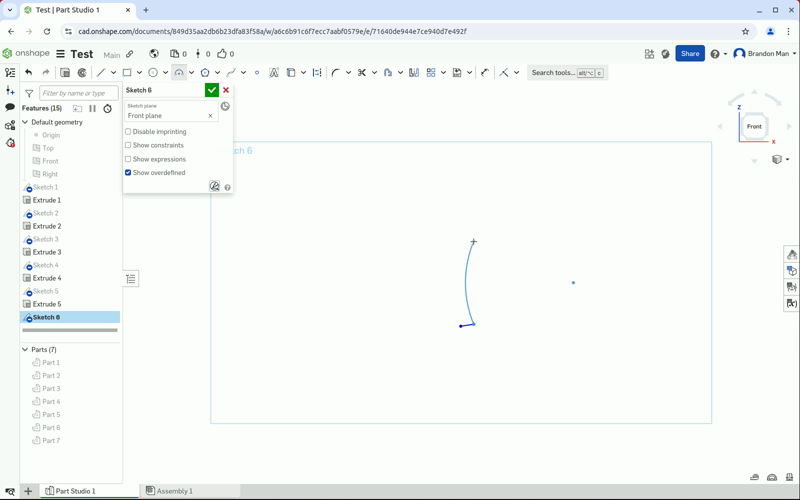
click(473, 241)
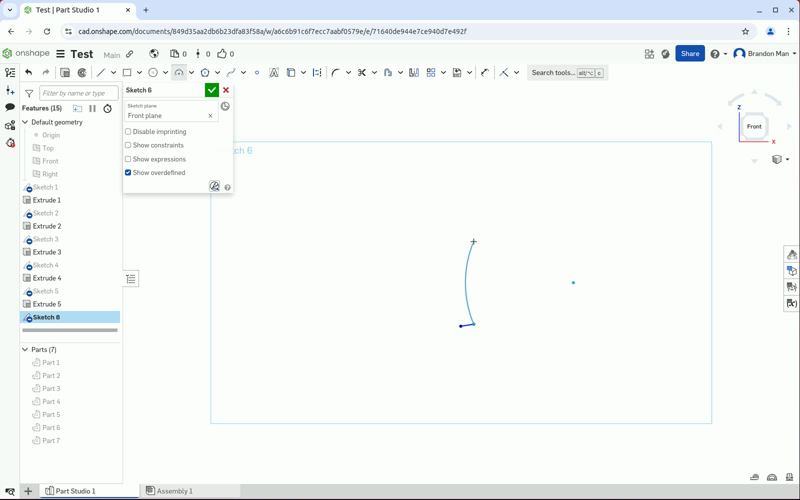
mouse_move(504, 282)
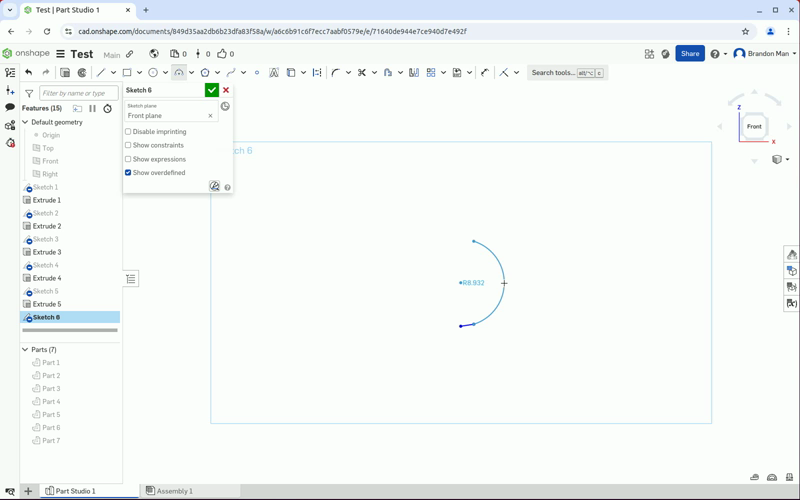
click(504, 282)
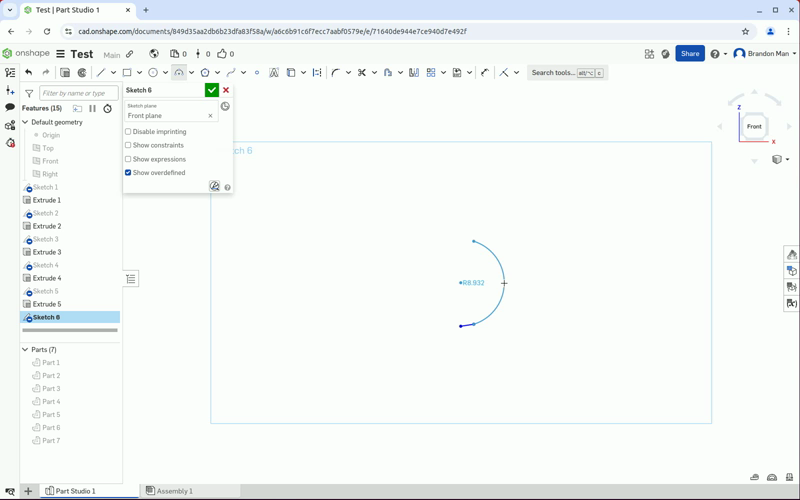
key_up(shift)
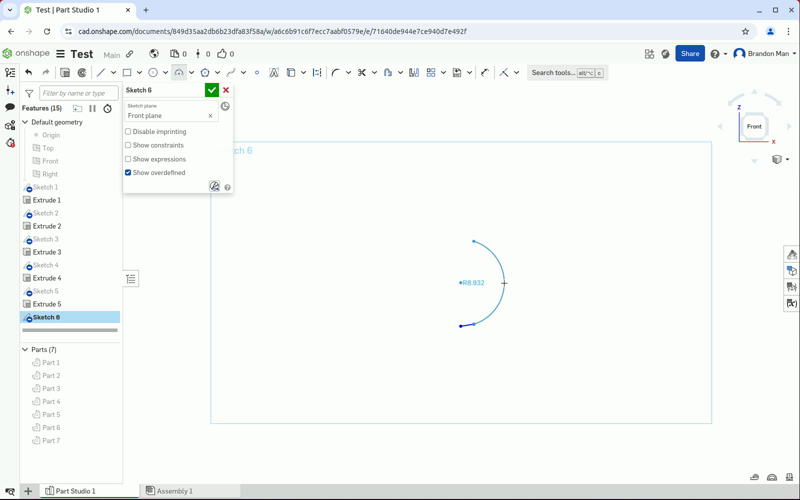
key(esc)
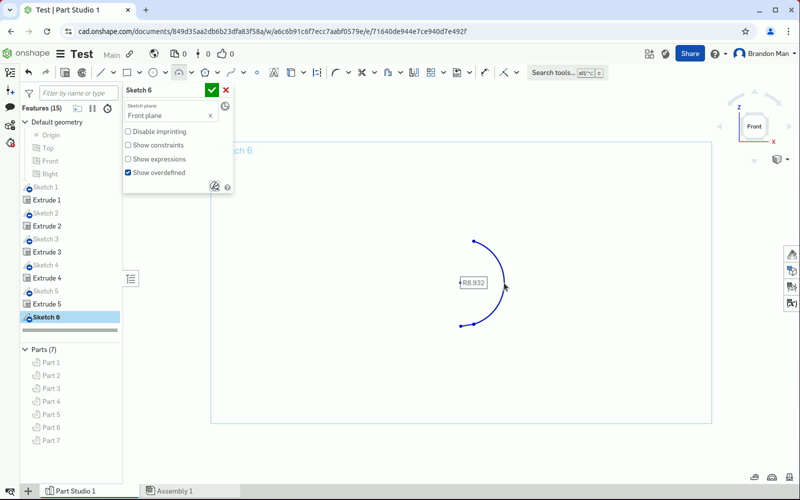
key(l)
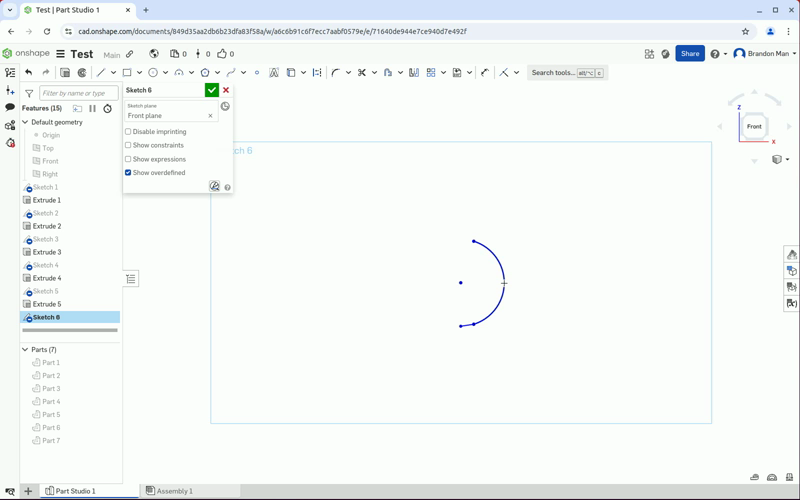
mouse_move(473, 241)
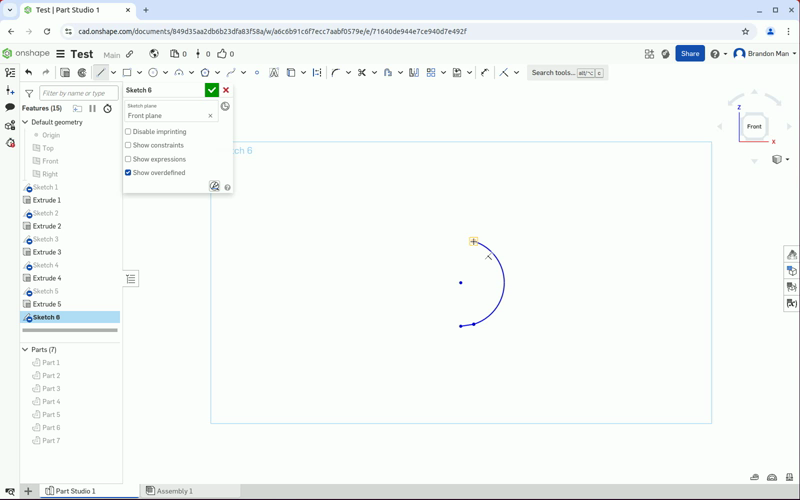
click(473, 241)
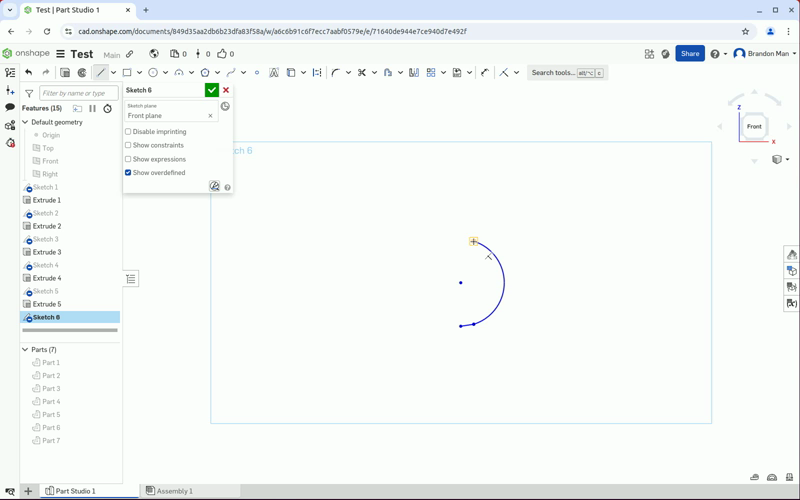
key_down(shift)
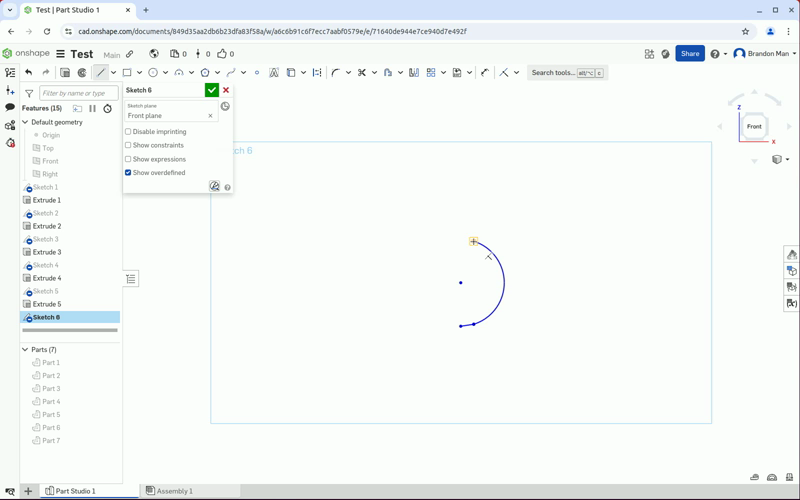
mouse_move(503, 241)
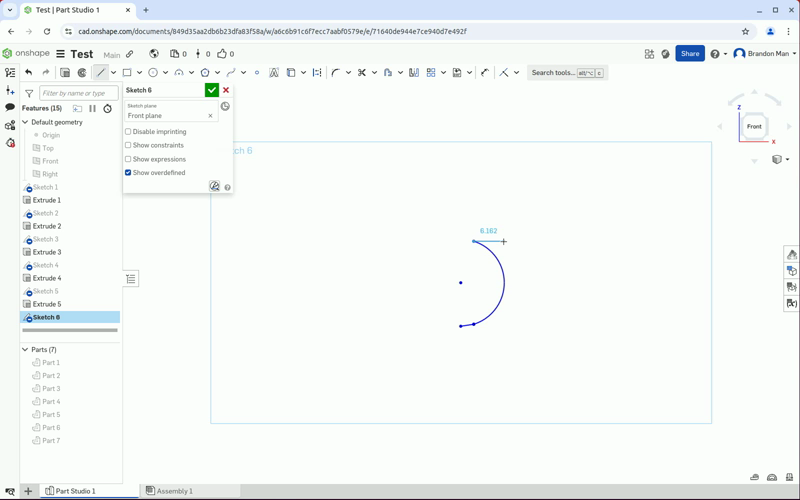
mouse_move(460, 239)
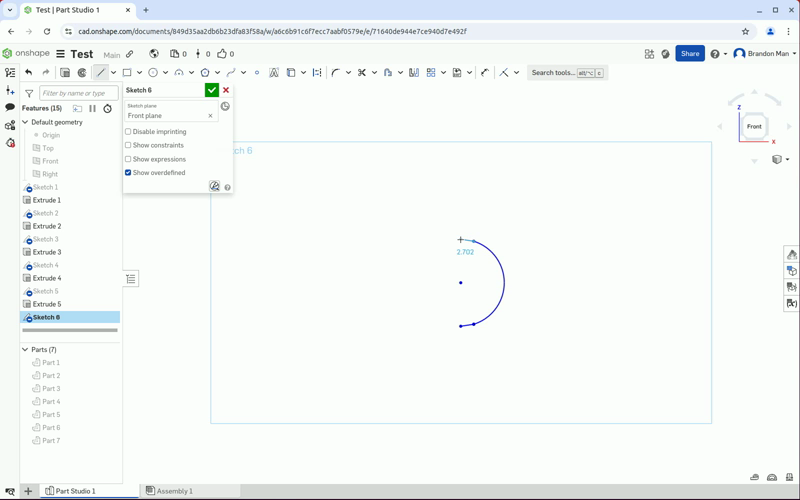
click(460, 239)
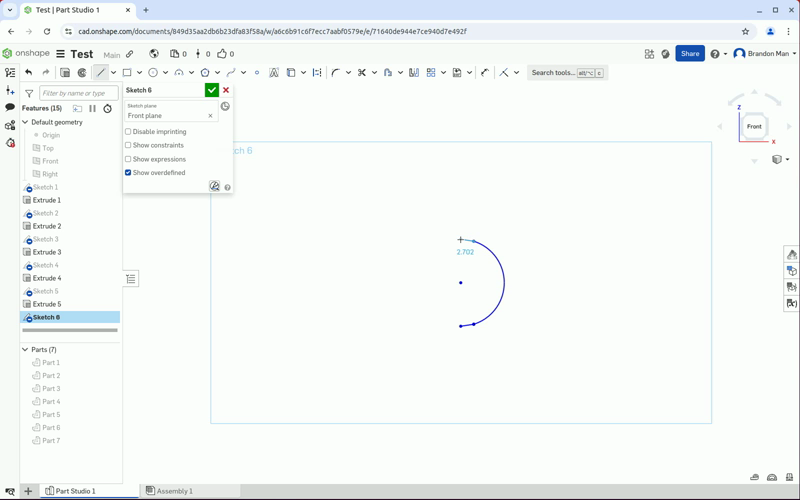
key_up(shift)
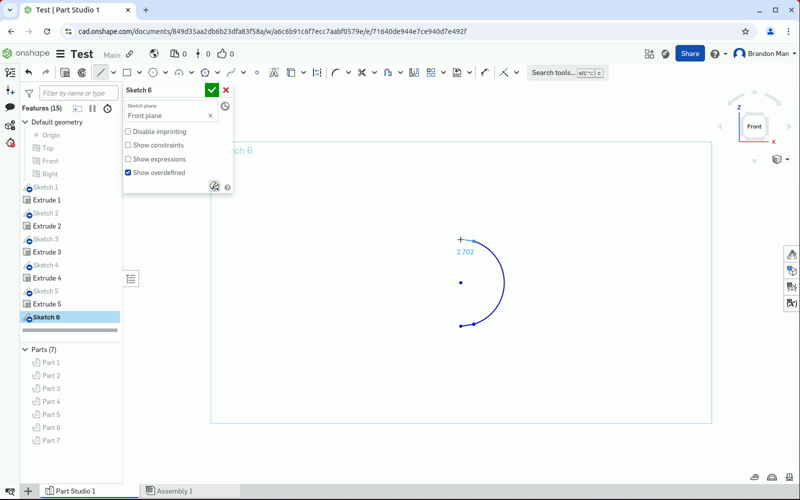
key(esc)
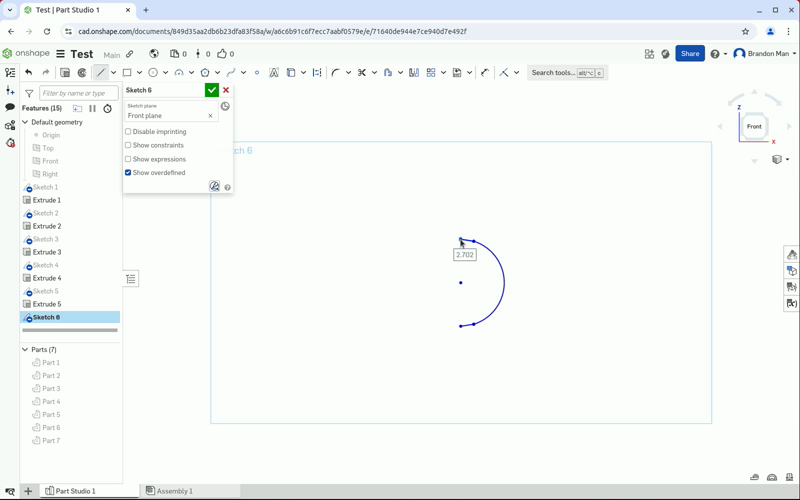
key(a)
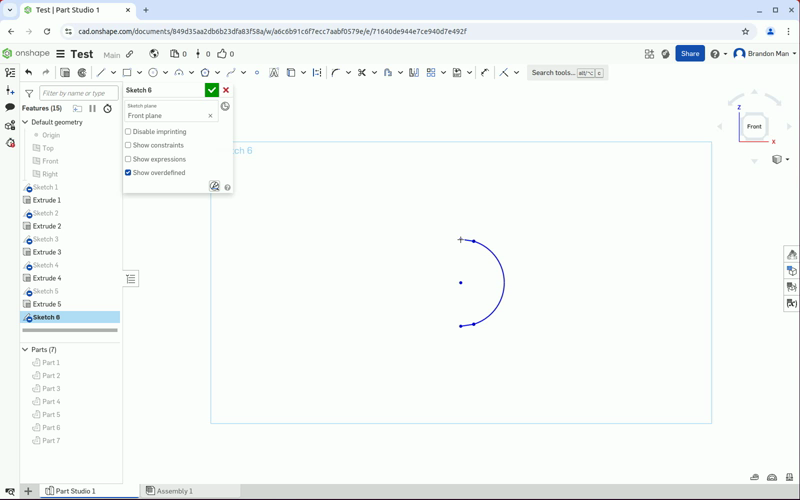
mouse_move(460, 239)
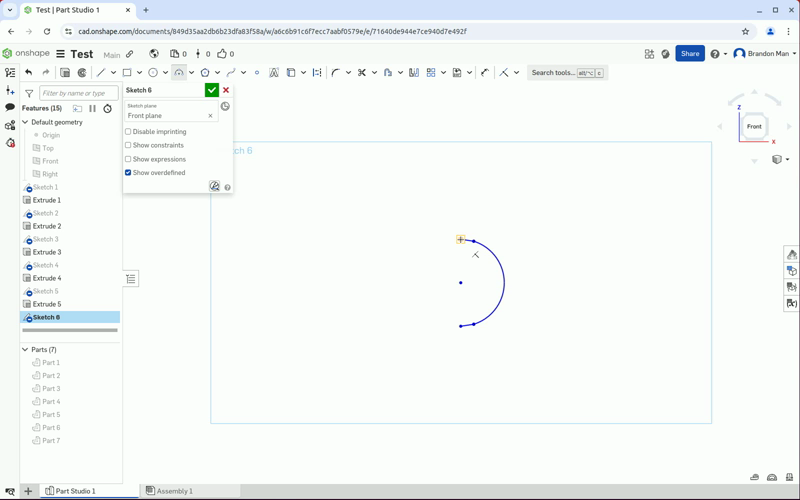
click(460, 239)
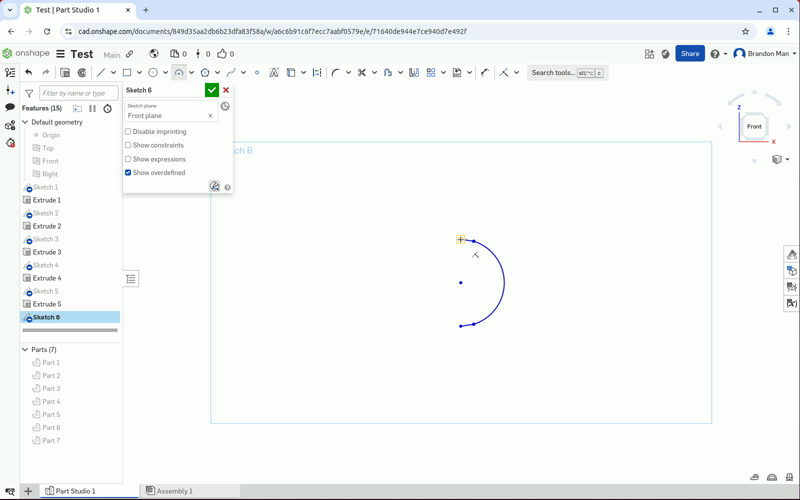
mouse_move(460, 326)
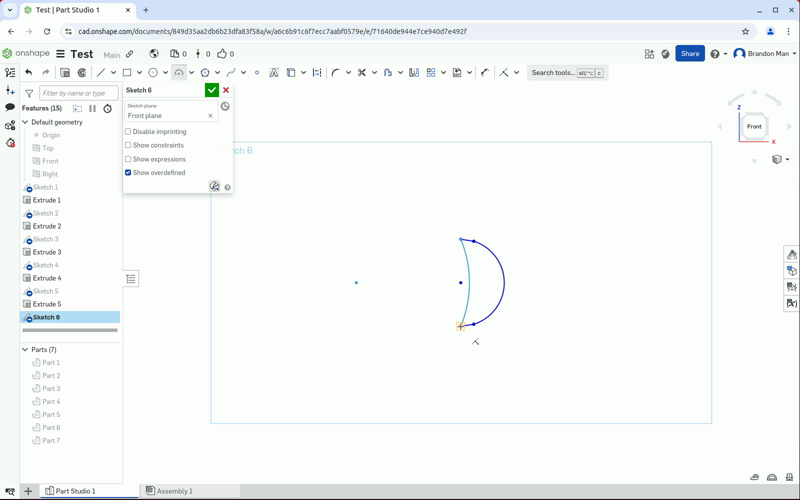
click(460, 326)
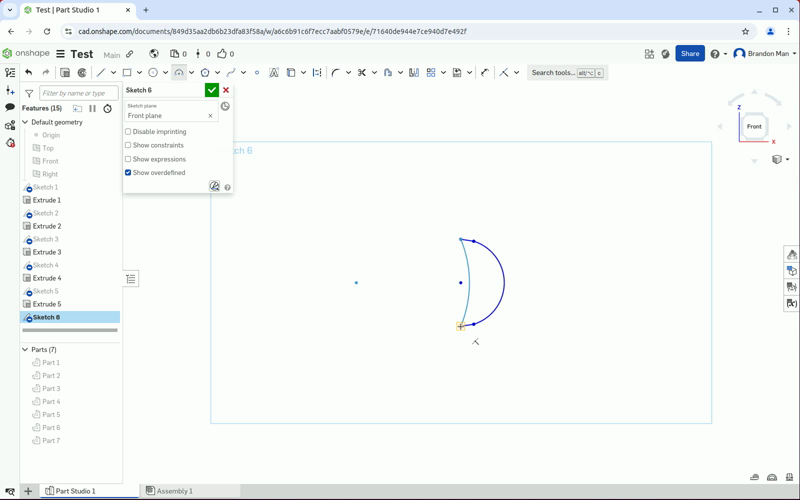
key_down(shift)
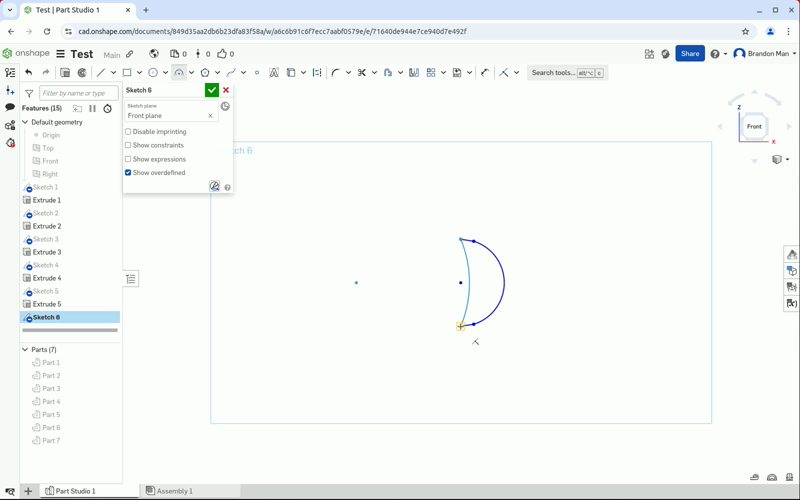
mouse_move(417, 282)
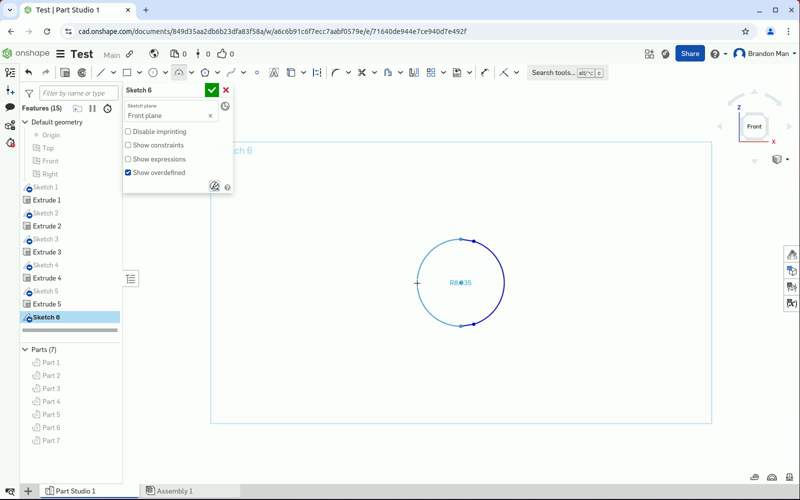
click(417, 282)
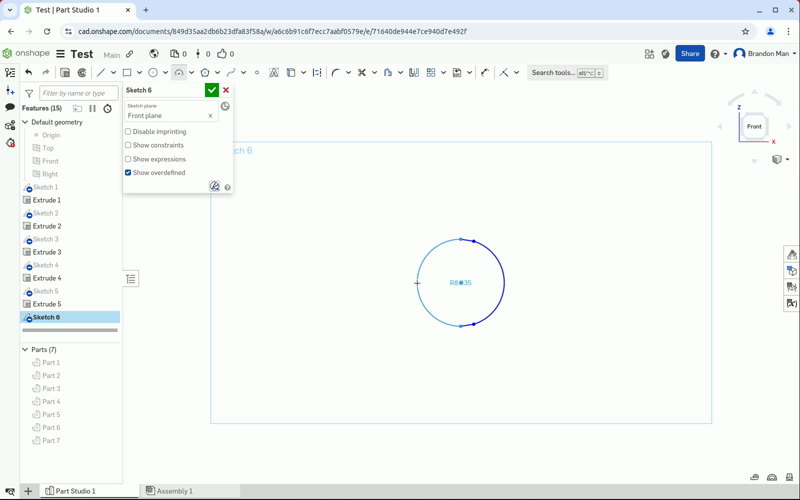
key_up(shift)
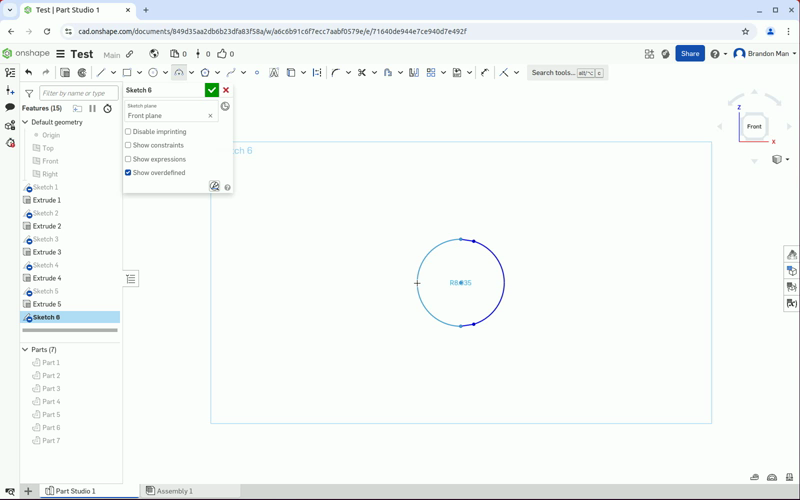
key(esc)
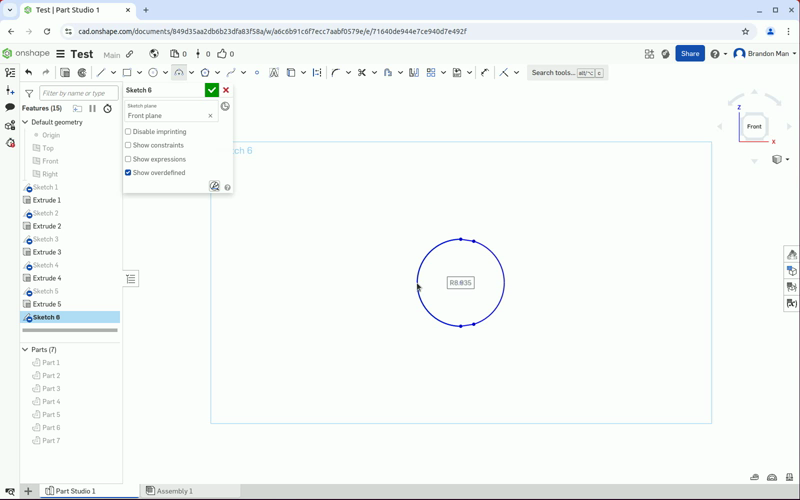
key(l)
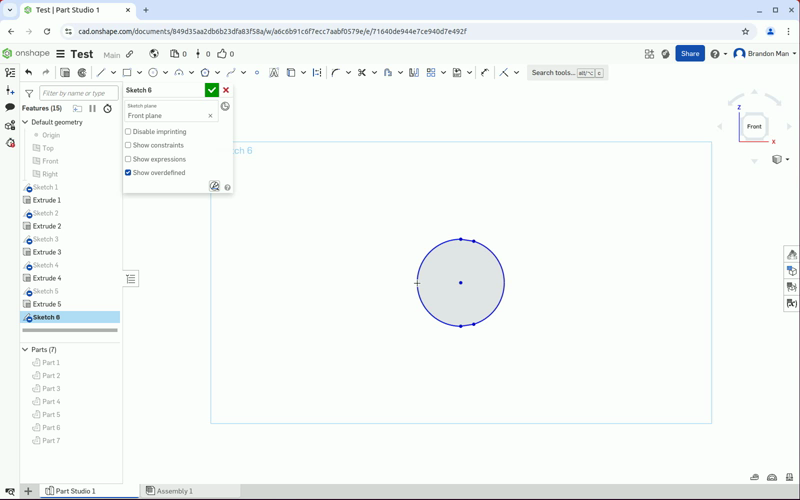
key_down(shift)
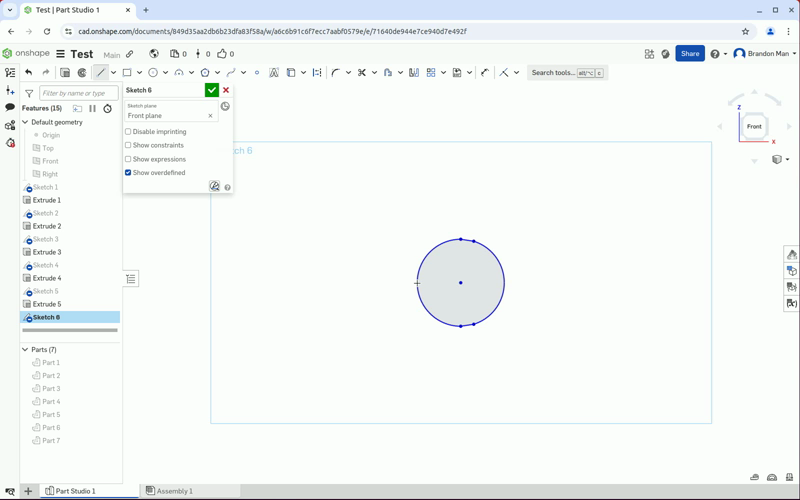
mouse_move(429, 293)
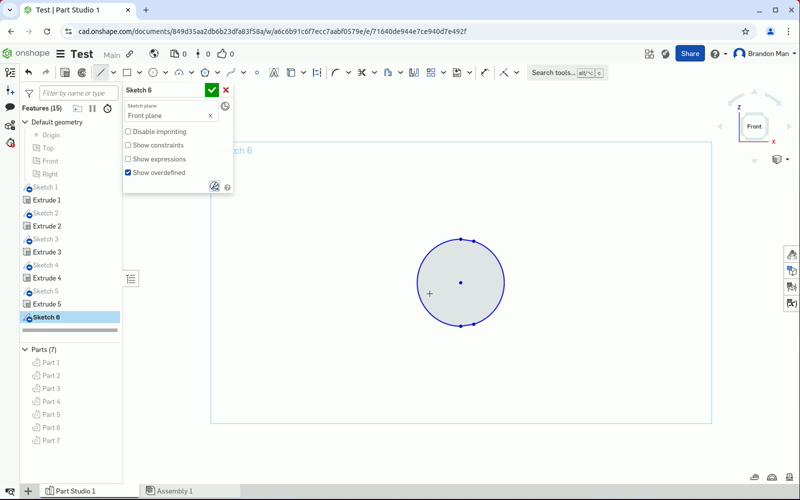
click(429, 293)
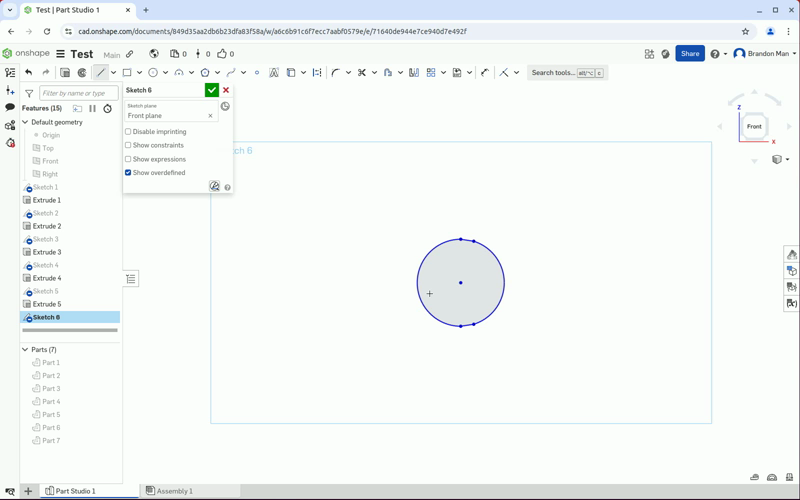
key_up(shift)
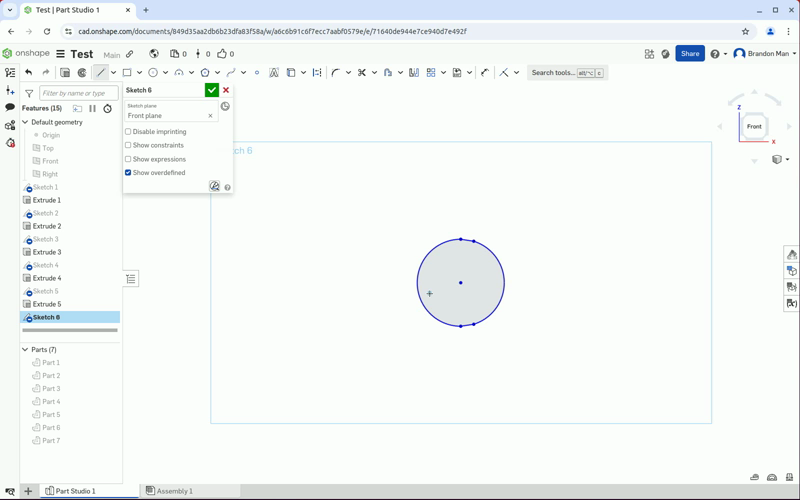
key_down(shift)
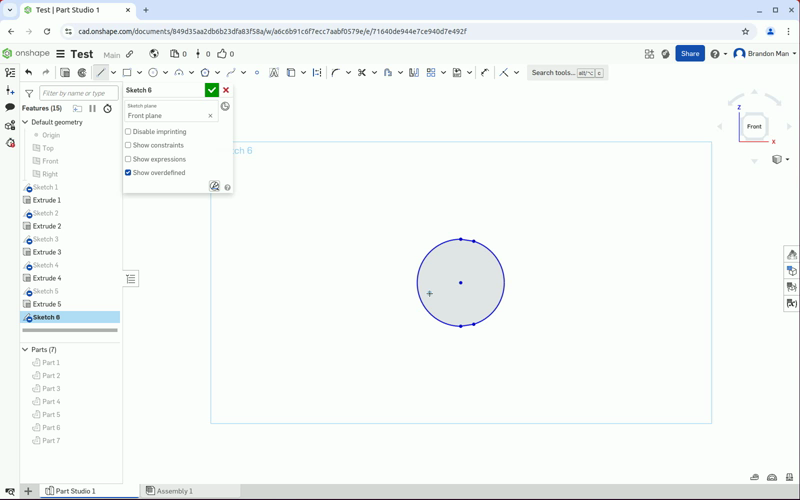
mouse_move(459, 293)
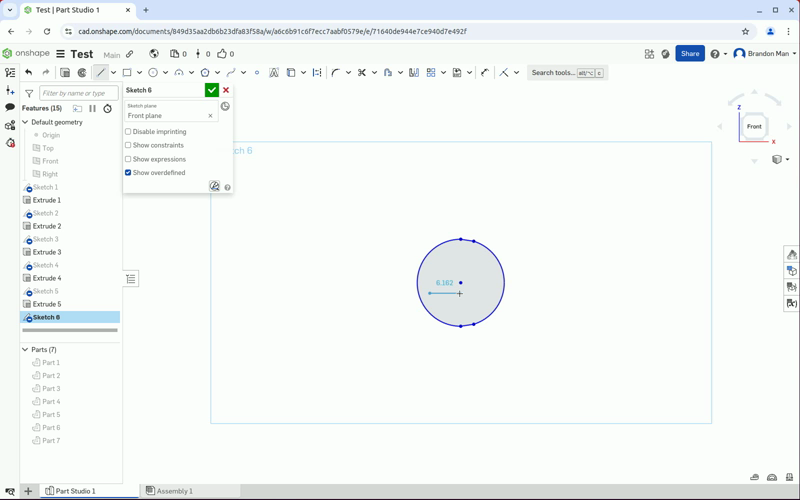
mouse_move(441, 293)
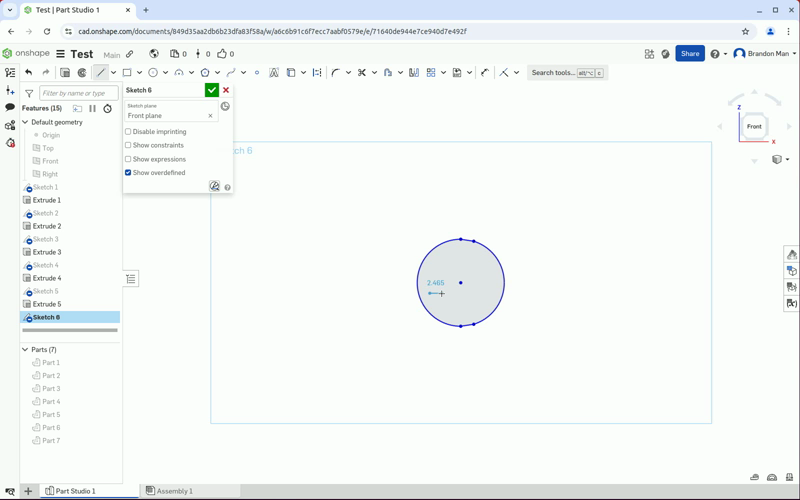
click(441, 293)
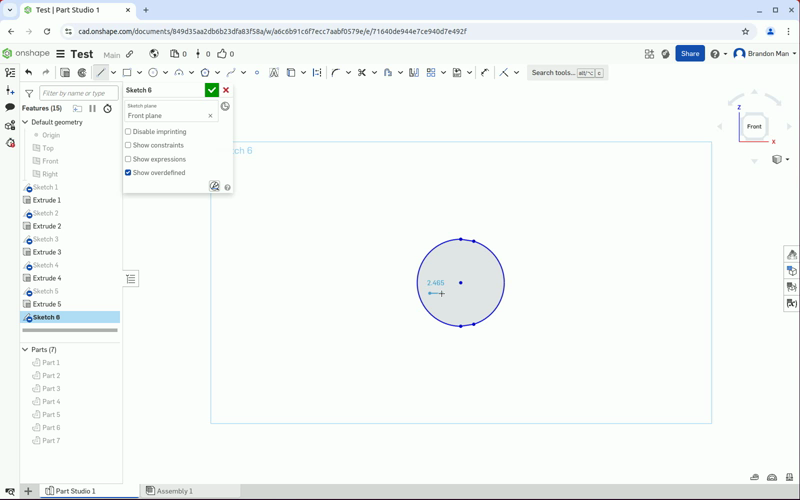
key_up(shift)
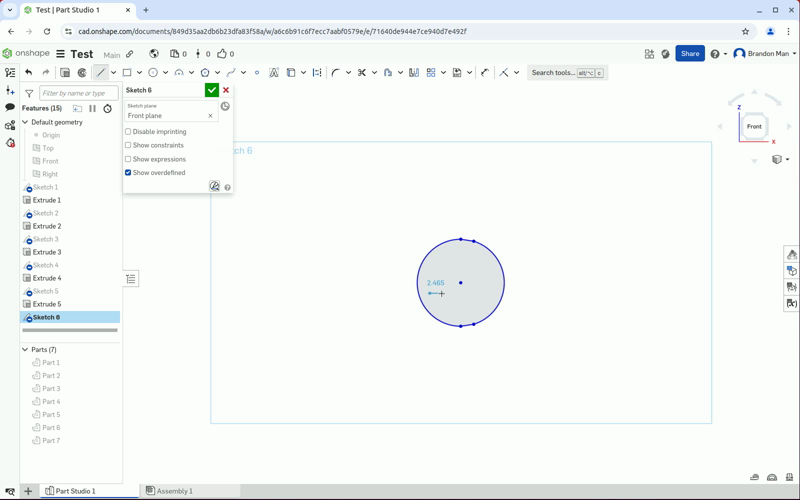
key(esc)
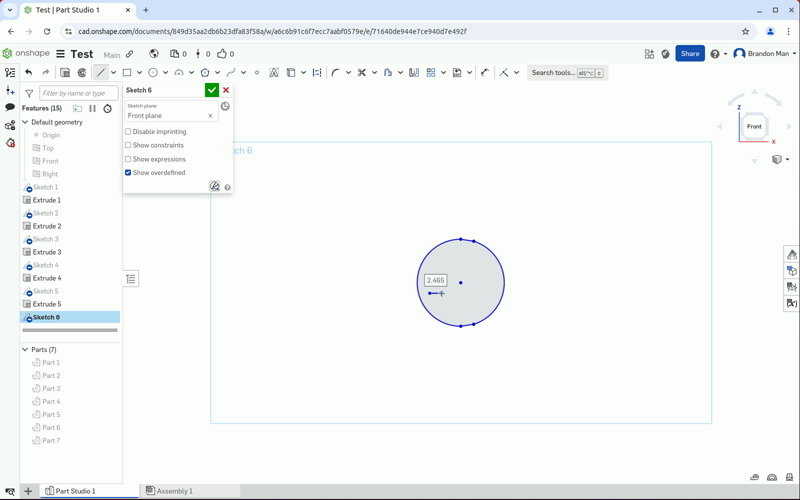
key(a)
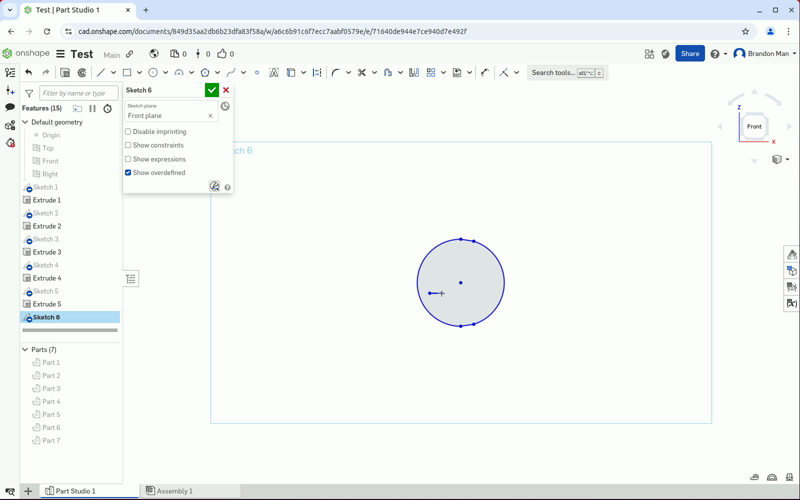
mouse_move(441, 293)
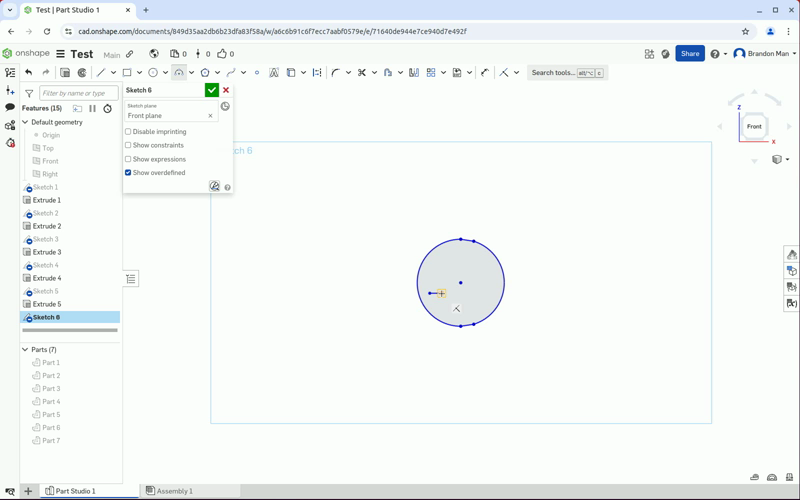
click(441, 293)
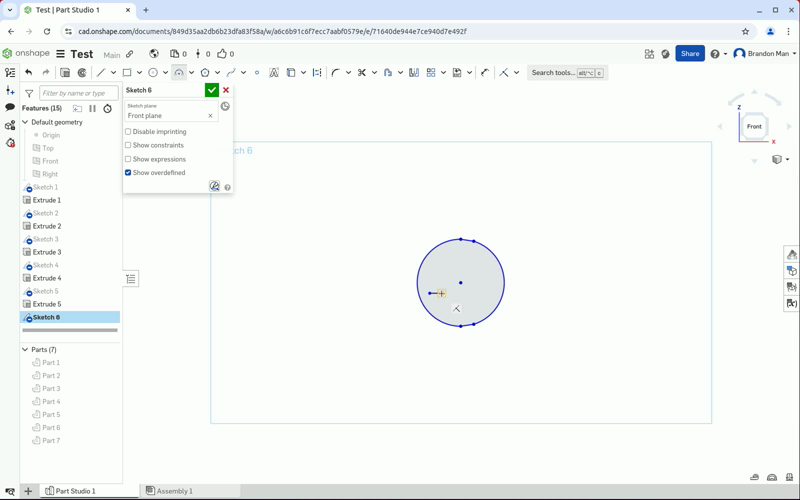
key_down(shift)
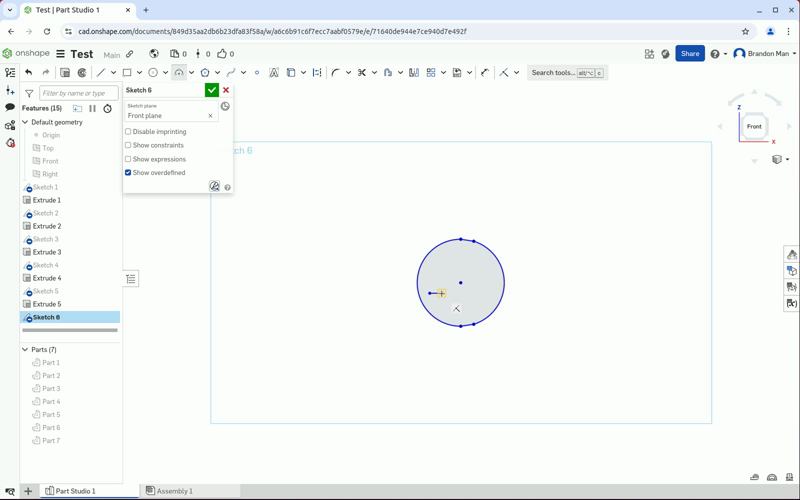
mouse_move(480, 293)
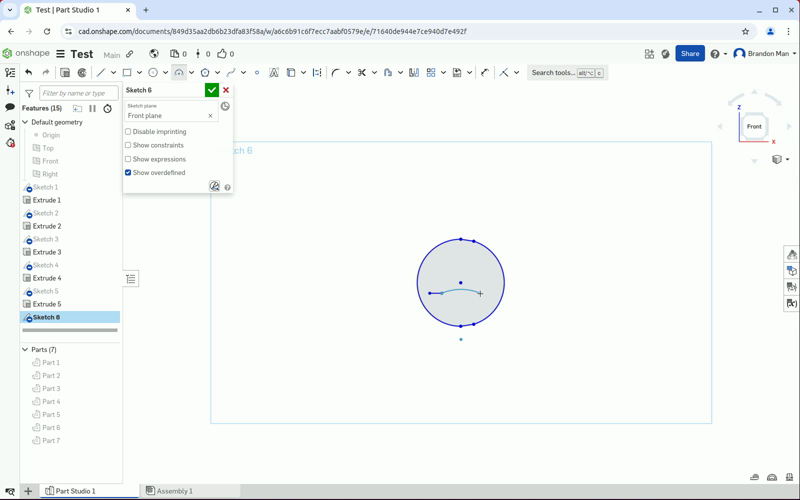
click(480, 293)
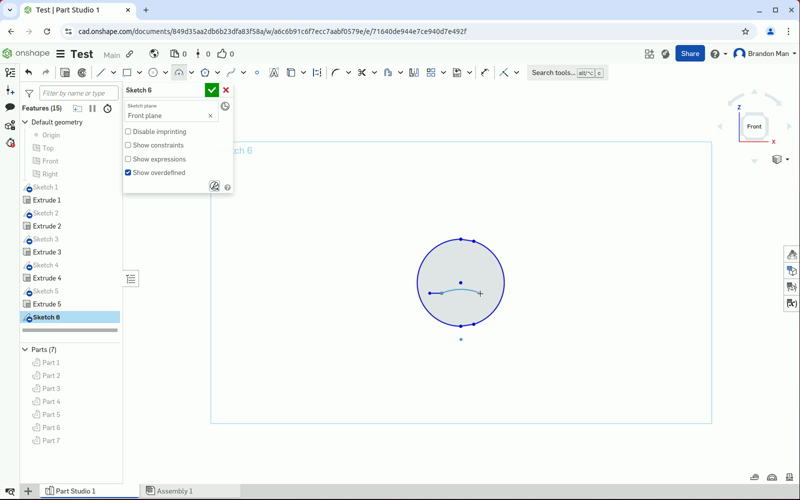
mouse_move(460, 304)
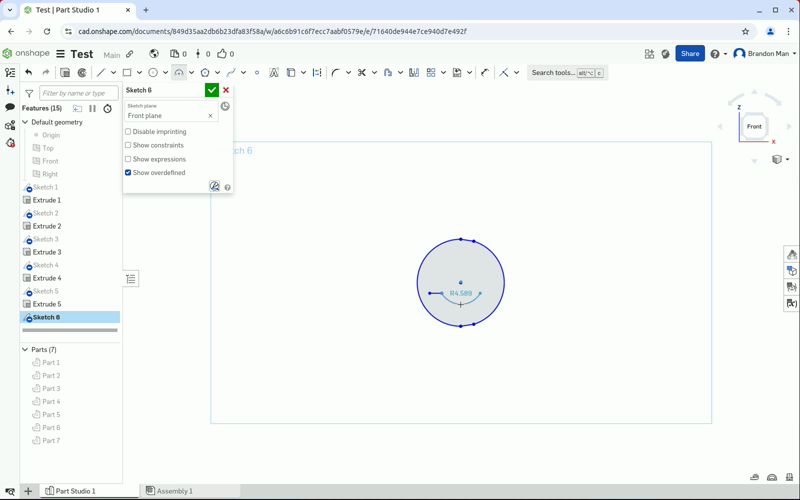
click(460, 304)
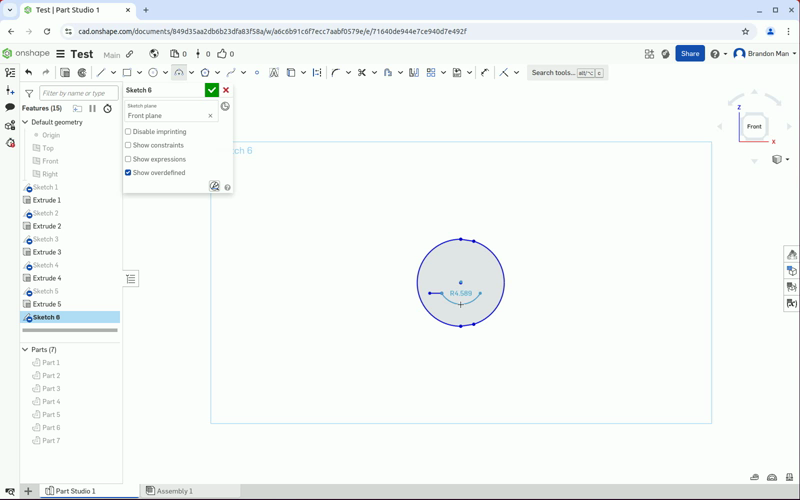
key_up(shift)
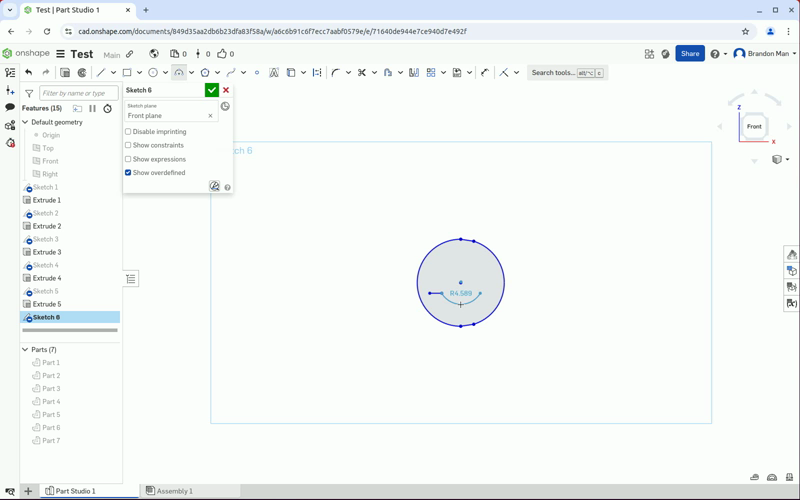
key(esc)
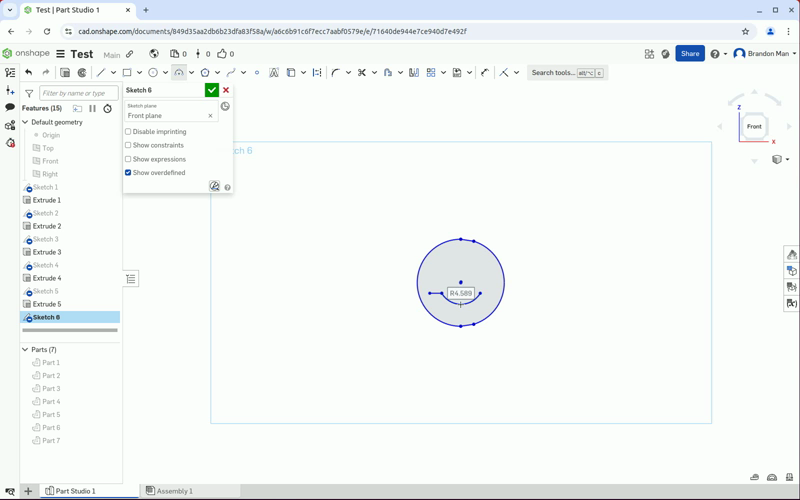
key(l)
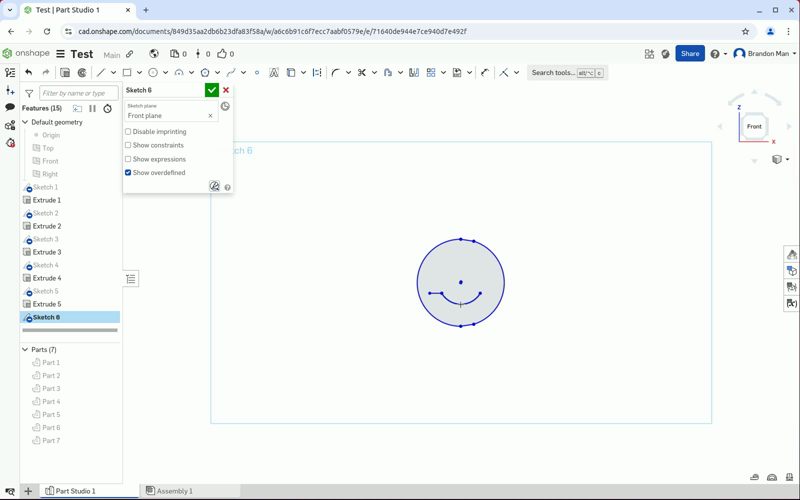
mouse_move(480, 293)
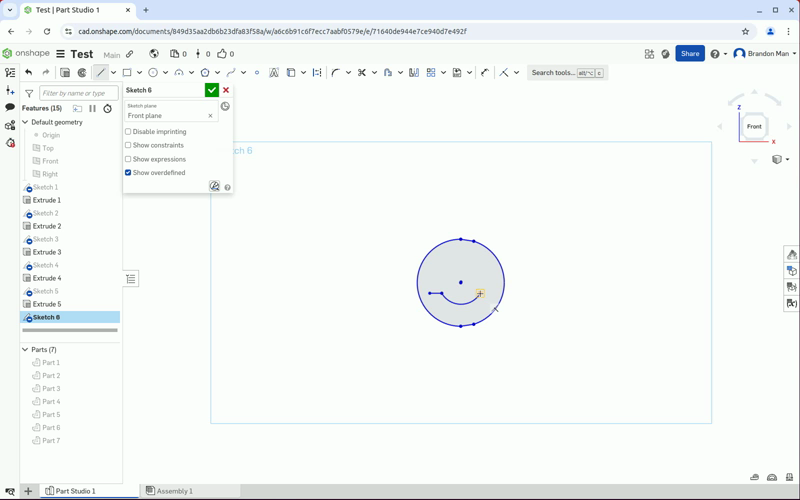
click(480, 293)
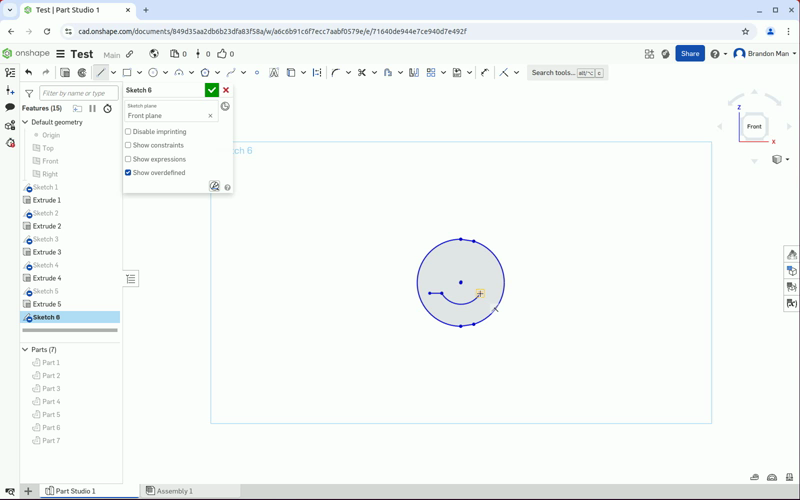
key_down(shift)
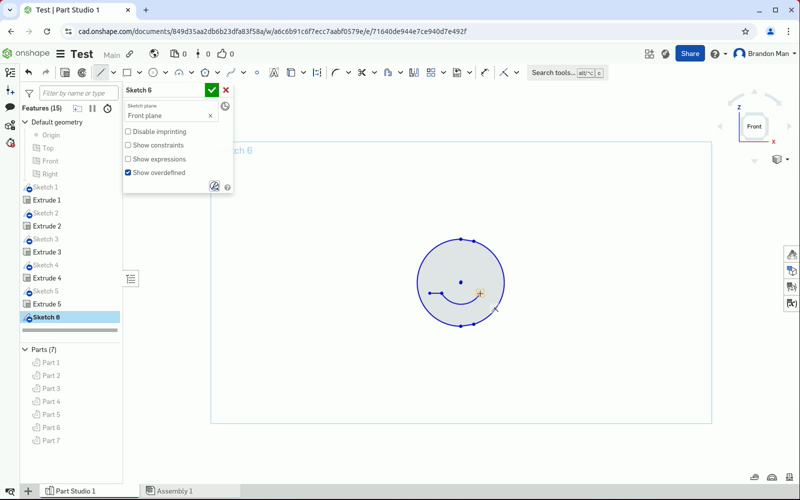
mouse_move(510, 293)
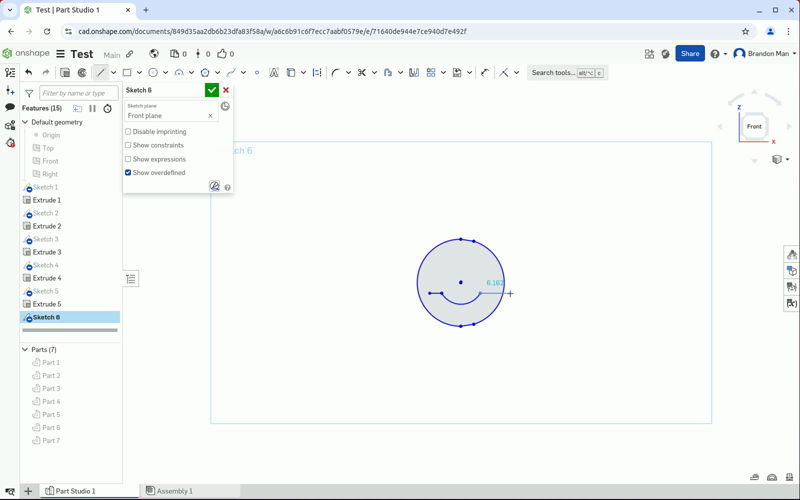
mouse_move(492, 293)
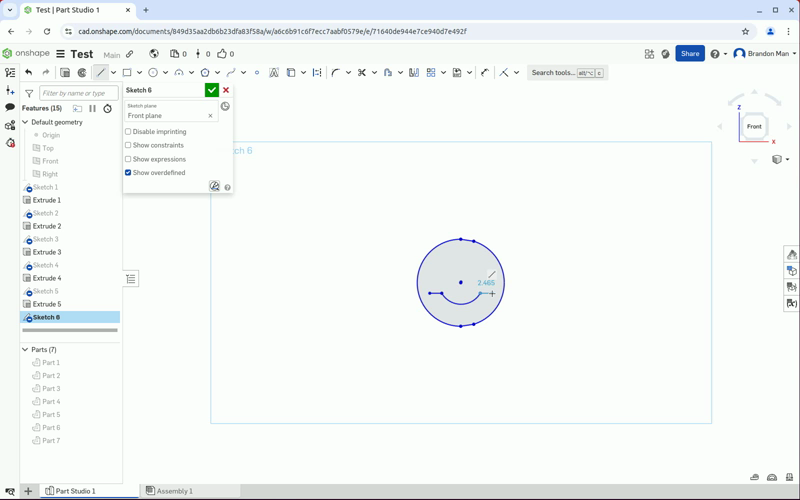
click(492, 293)
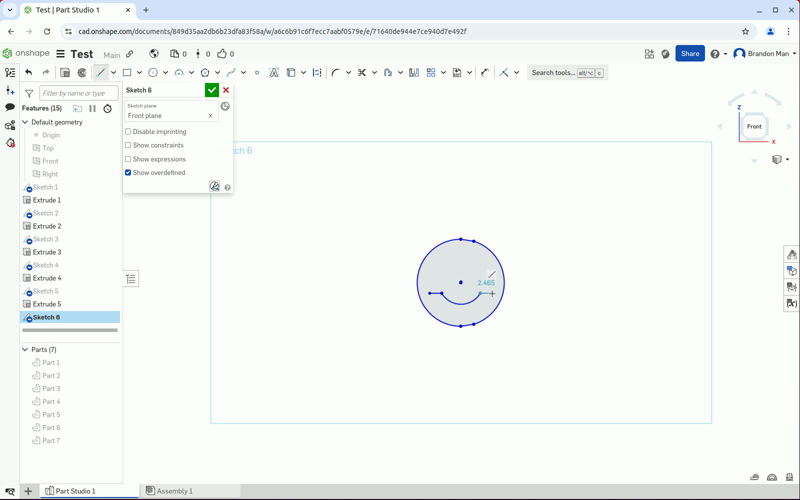
key_up(shift)
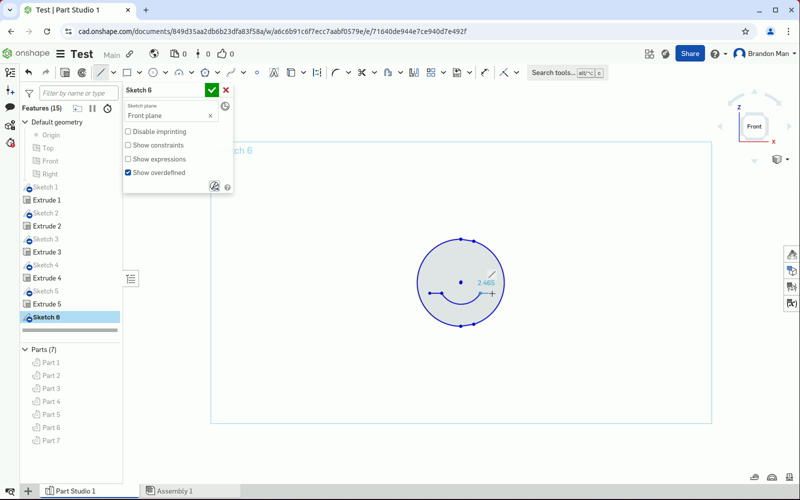
key_down(shift)
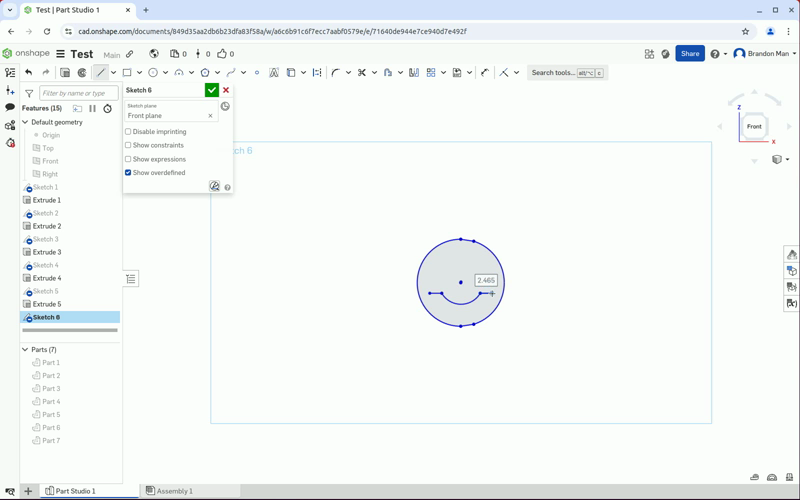
mouse_move(522, 293)
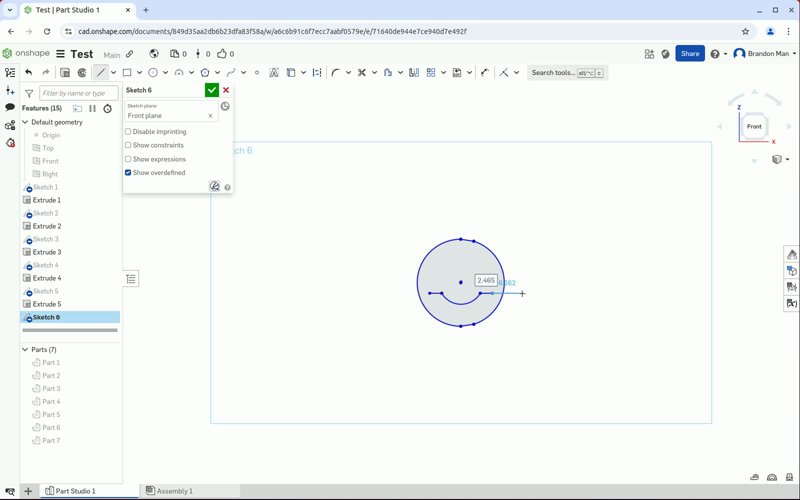
mouse_move(492, 272)
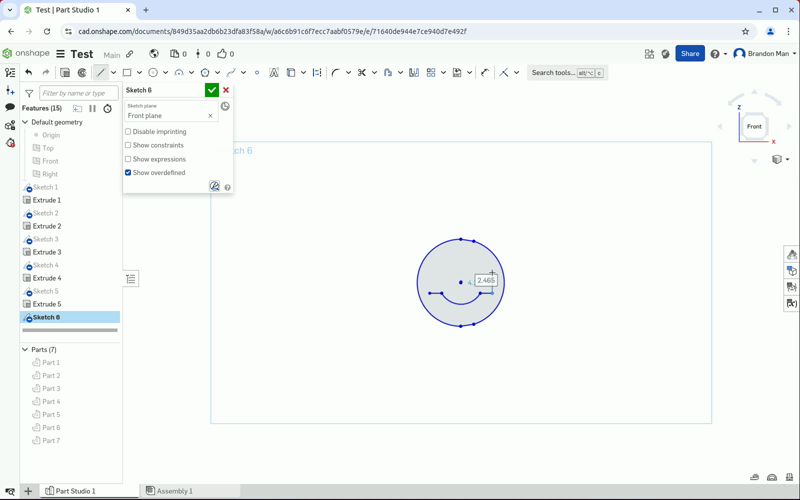
click(492, 272)
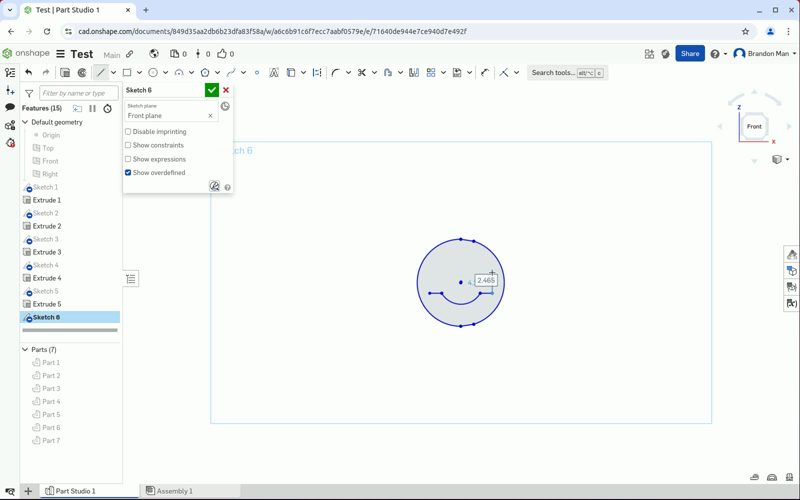
key_up(shift)
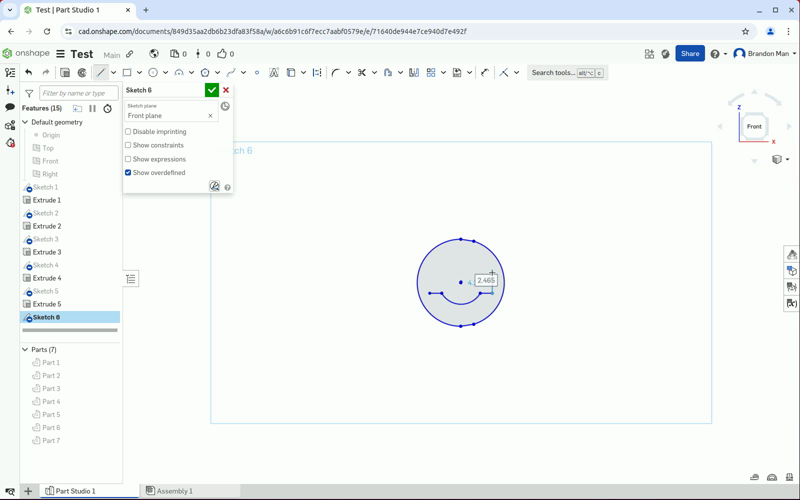
key_down(shift)
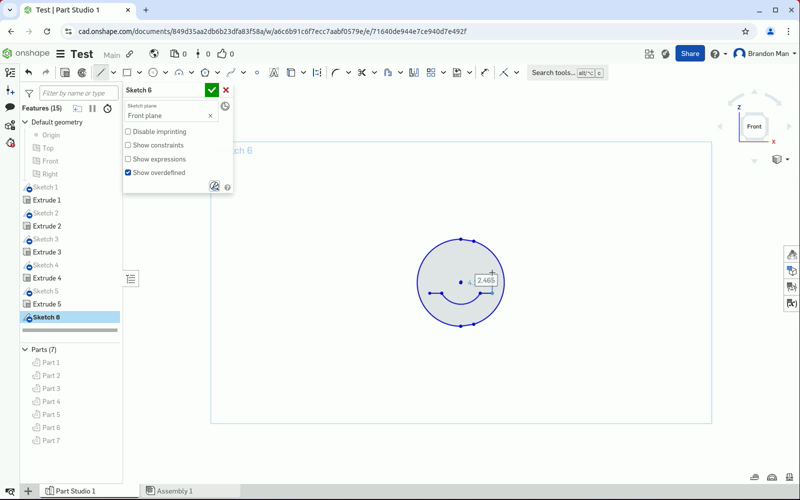
mouse_move(522, 272)
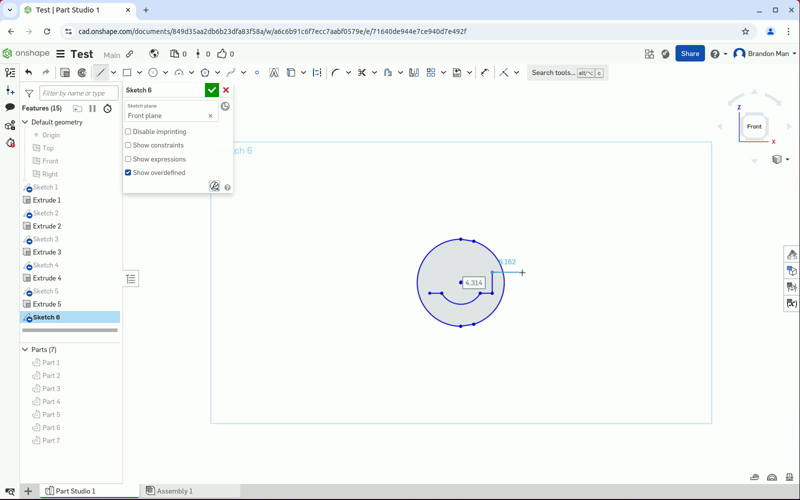
mouse_move(480, 272)
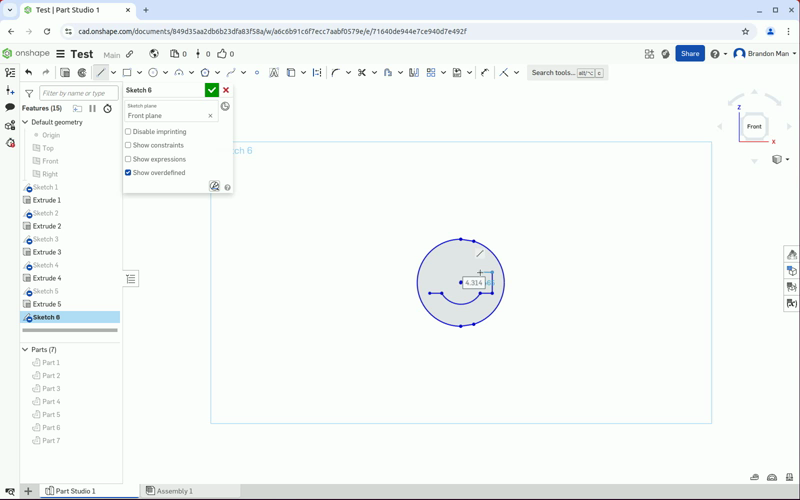
click(480, 272)
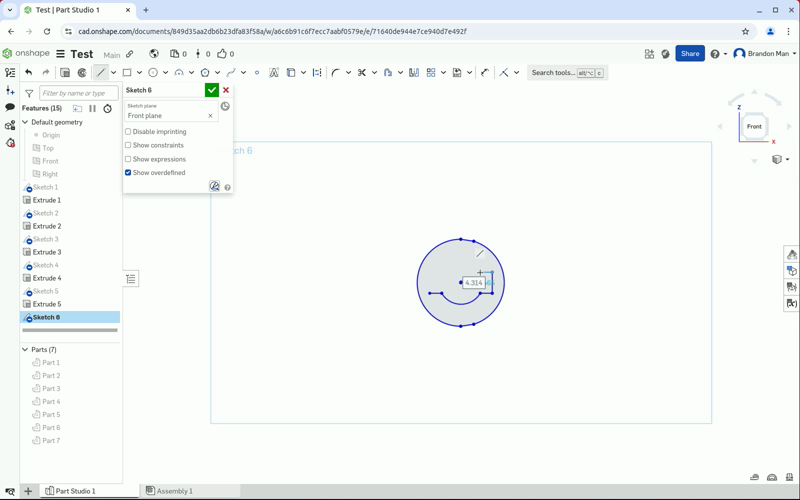
key_up(shift)
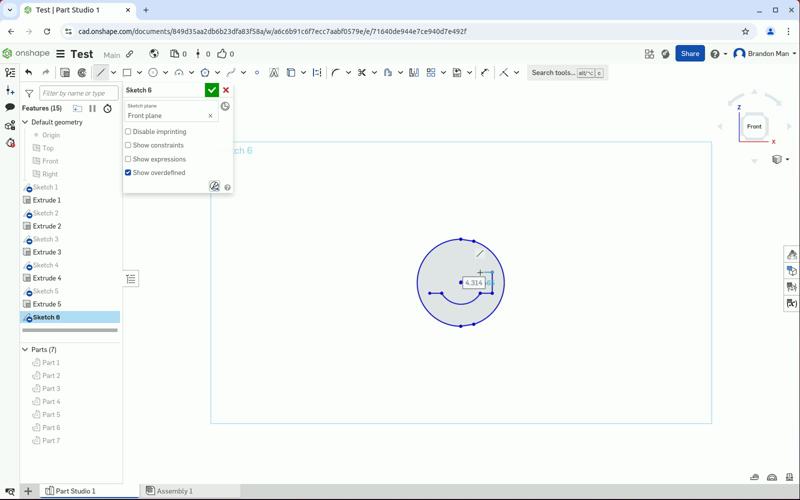
key(esc)
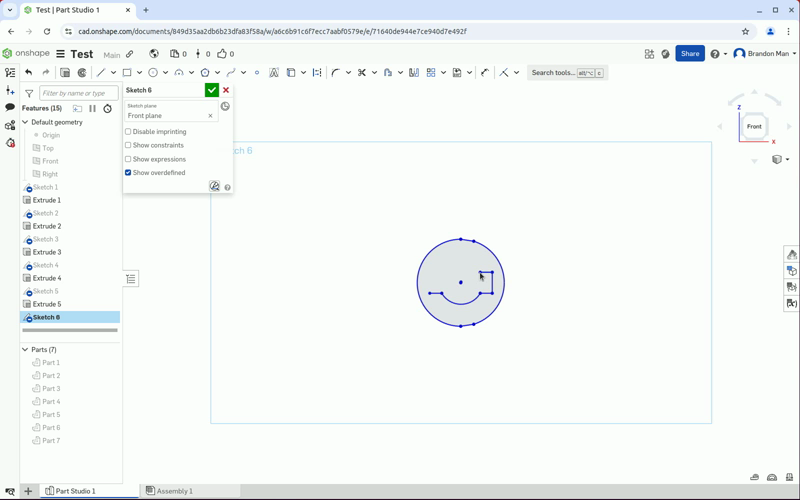
key(a)
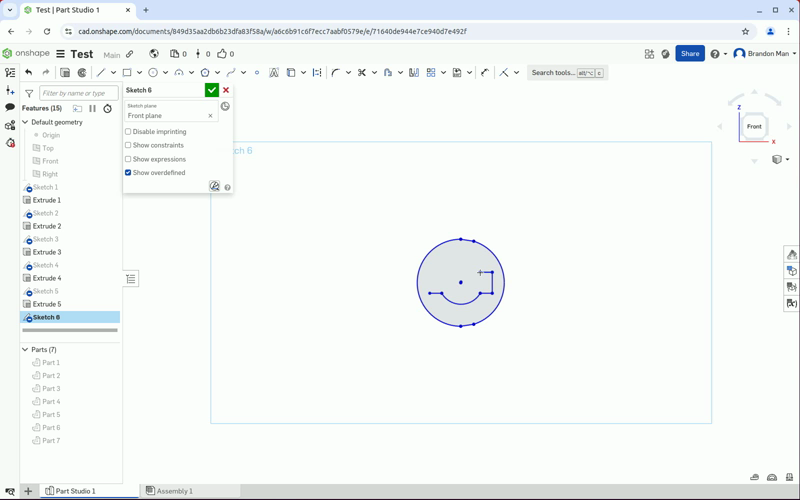
mouse_move(480, 272)
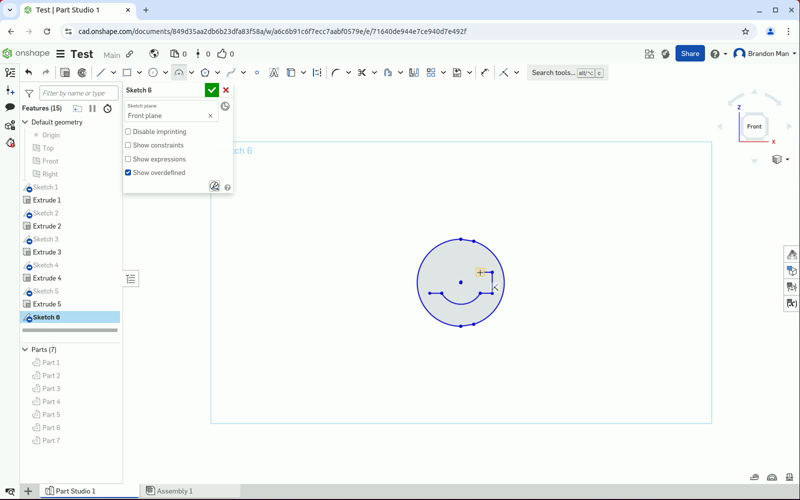
click(480, 272)
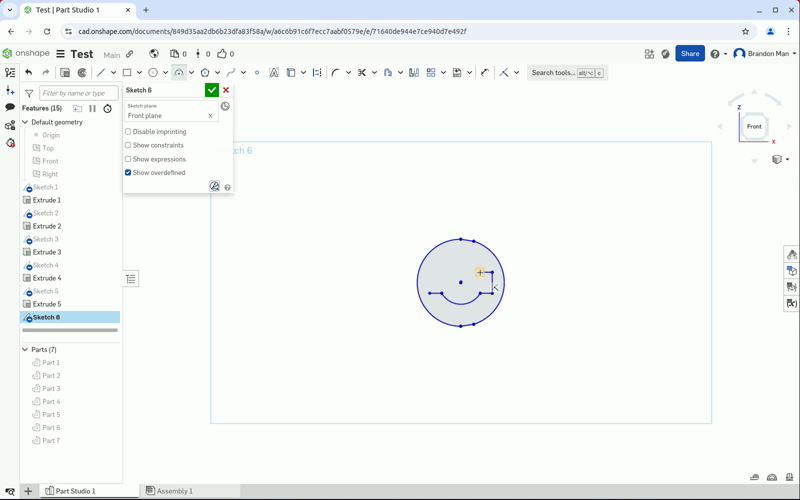
key_down(shift)
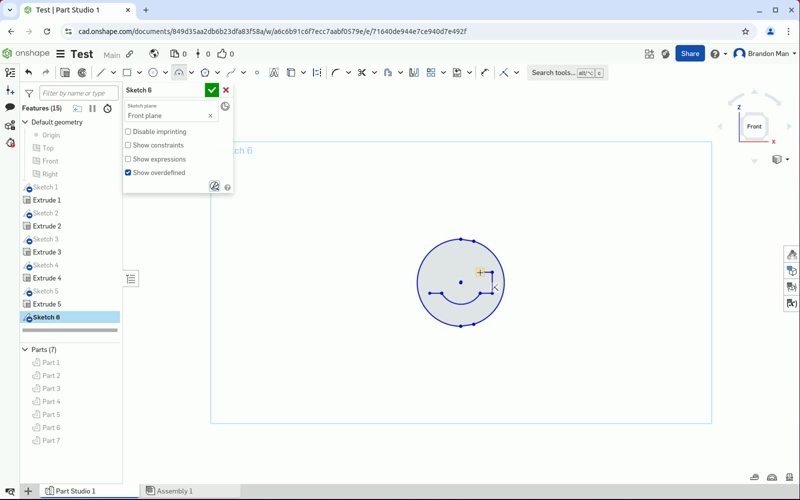
mouse_move(441, 272)
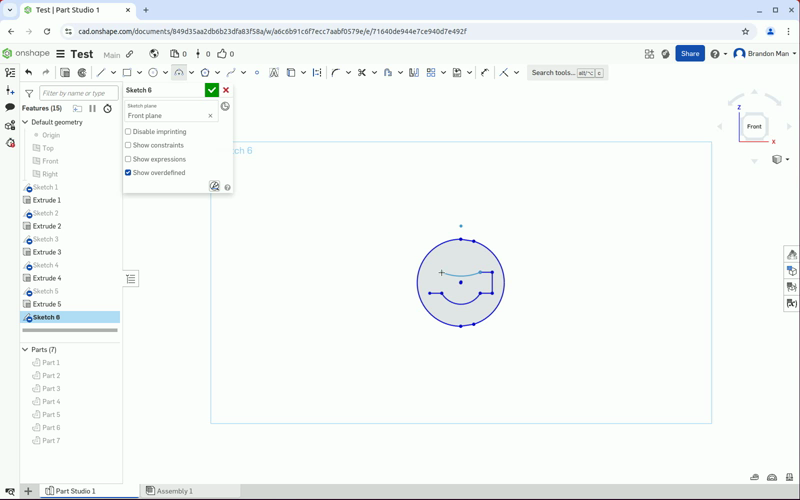
click(441, 272)
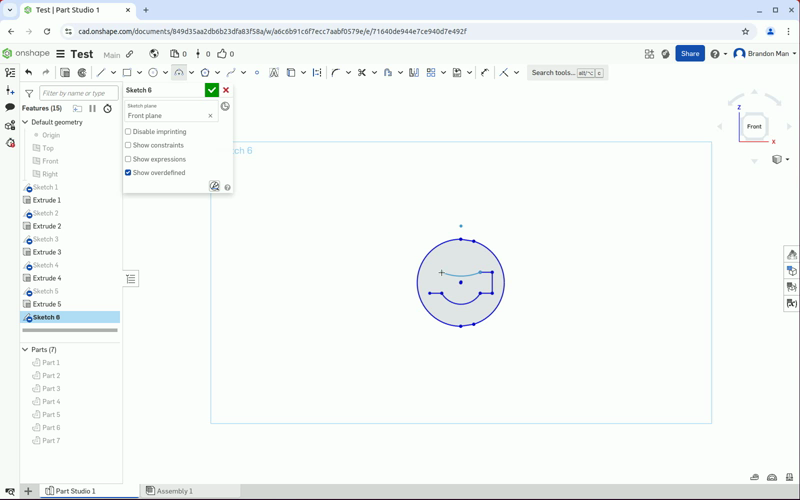
mouse_move(460, 261)
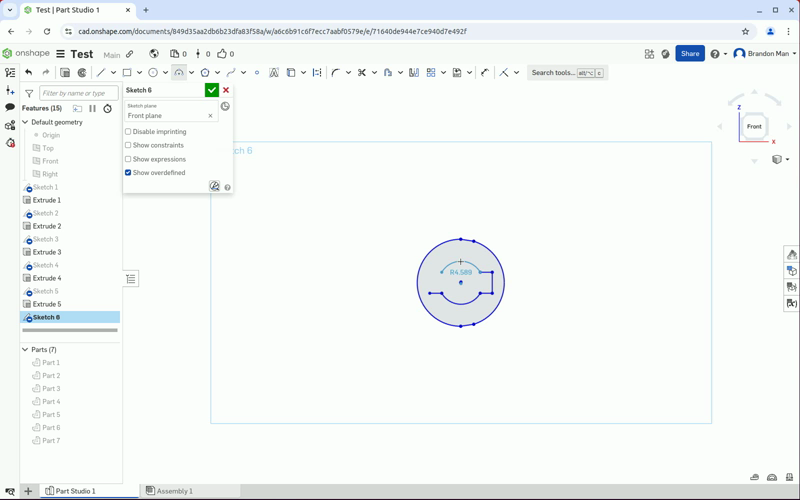
click(460, 261)
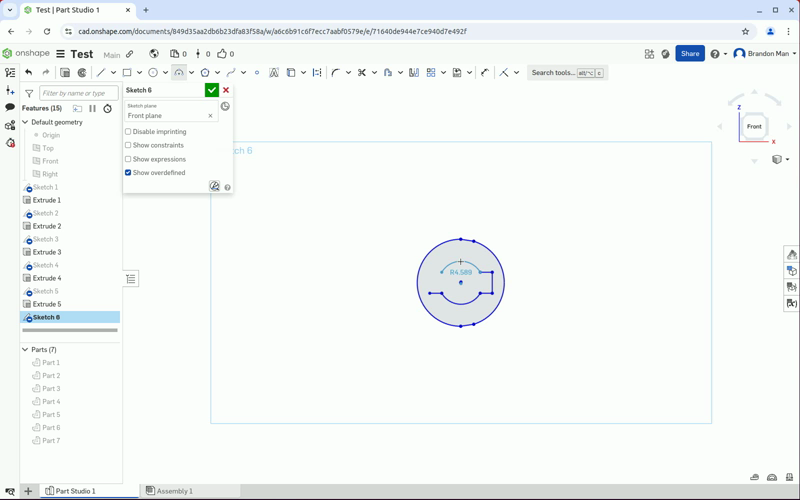
key_up(shift)
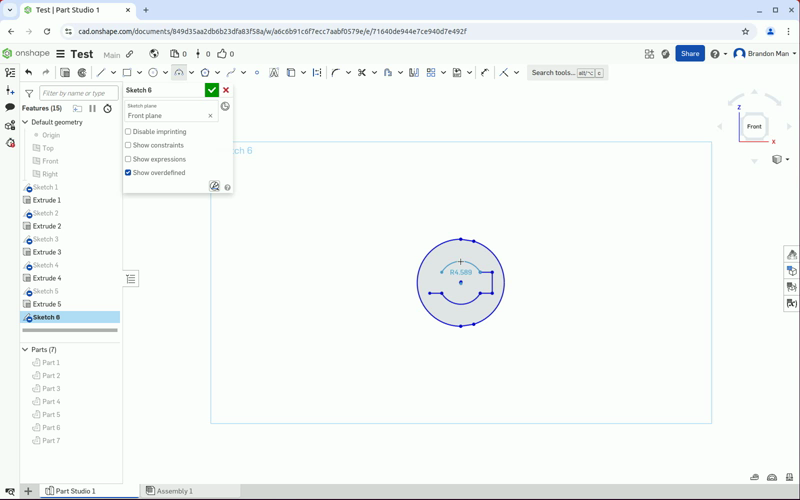
key(esc)
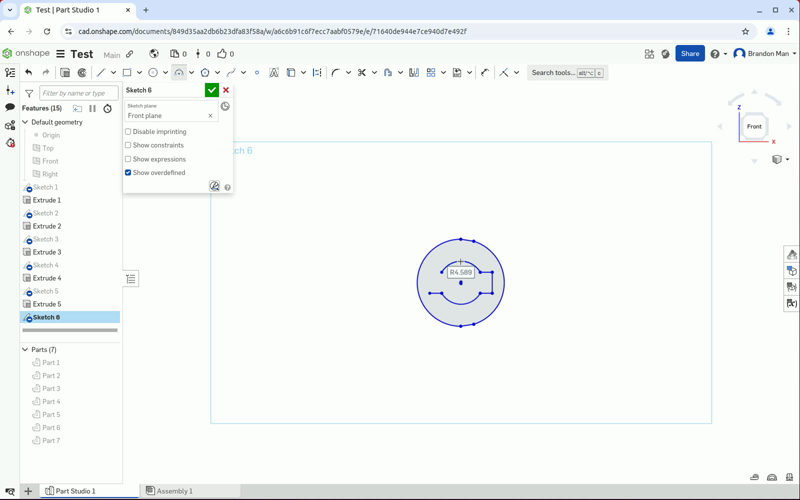
key(l)
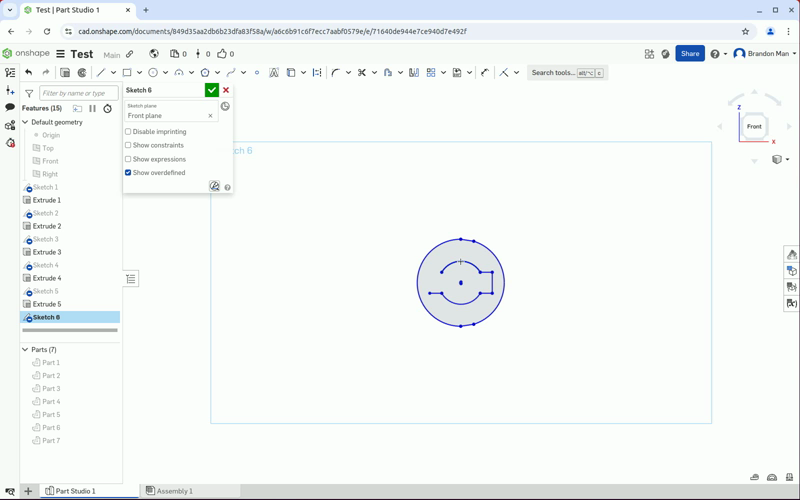
mouse_move(441, 272)
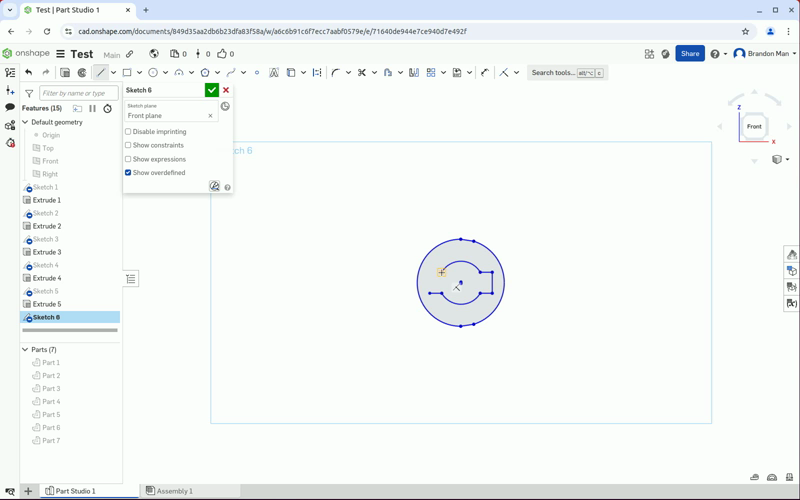
click(441, 272)
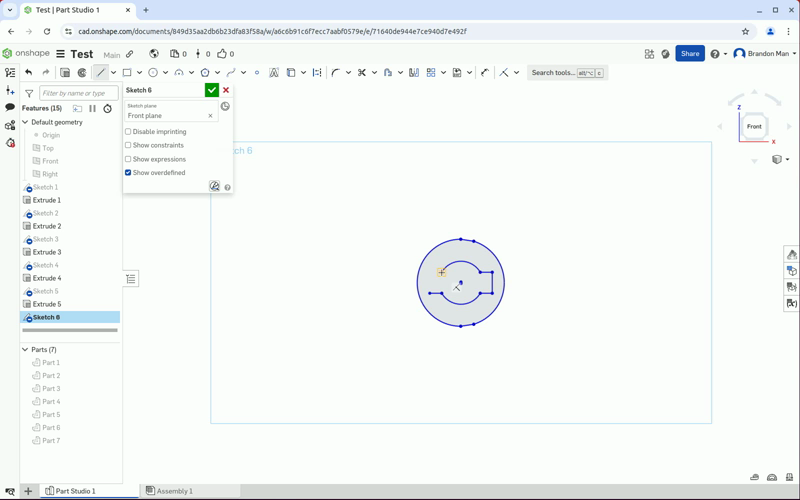
key_down(shift)
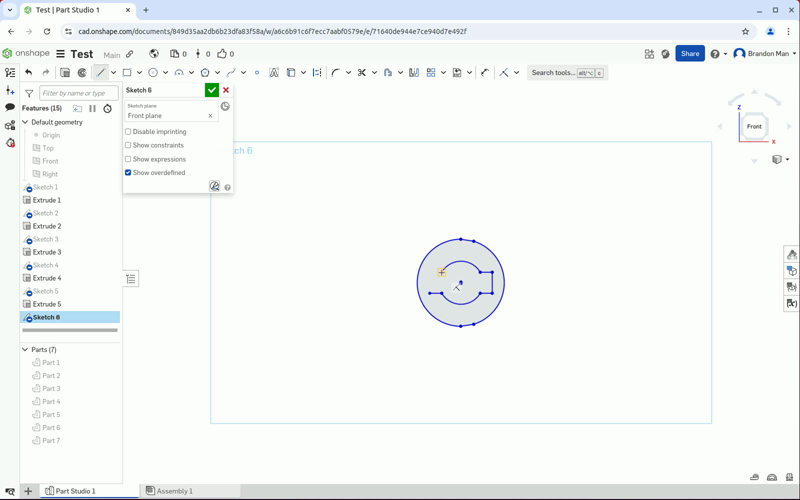
mouse_move(471, 272)
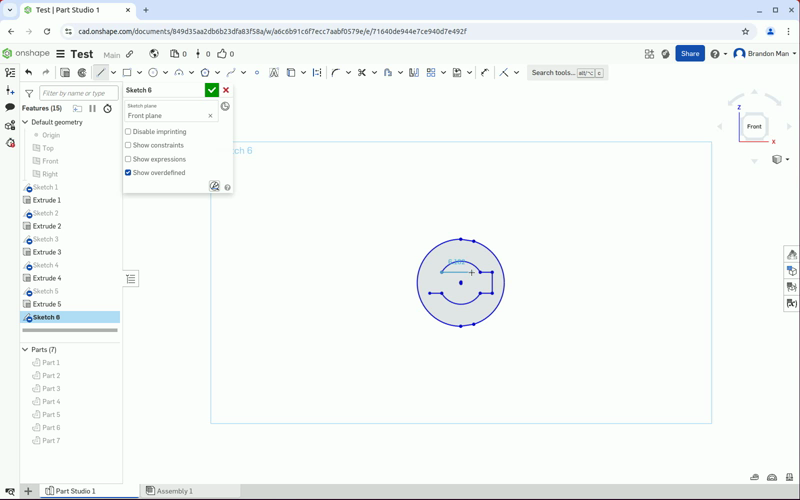
mouse_move(429, 272)
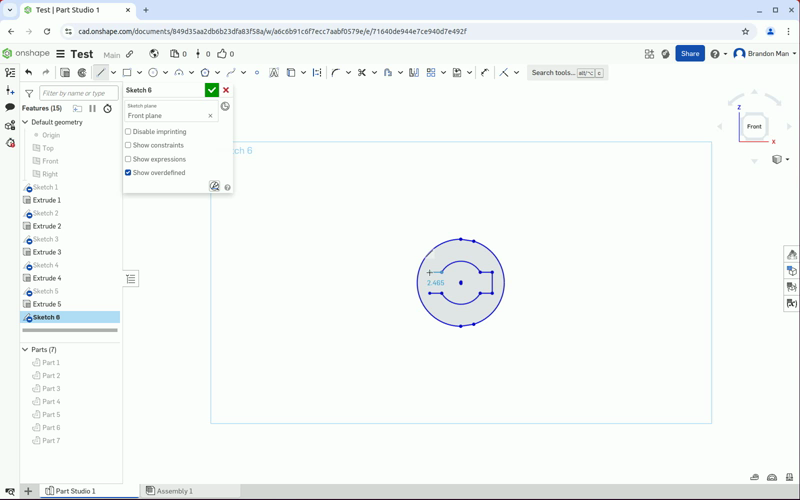
click(429, 272)
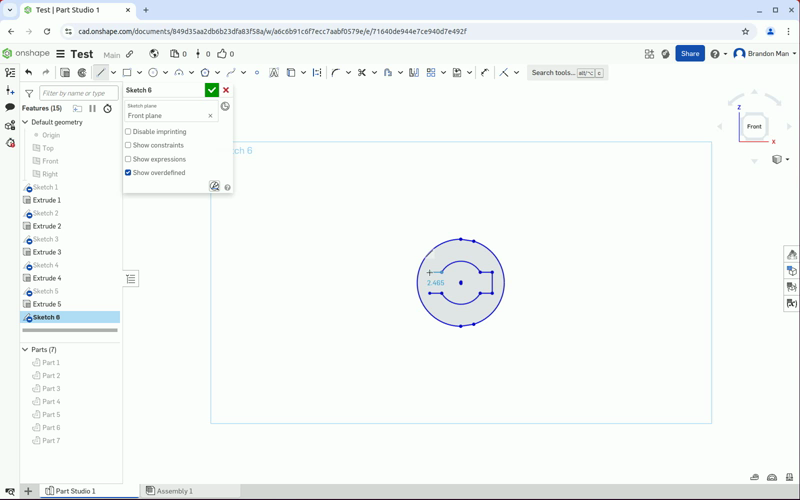
key_up(shift)
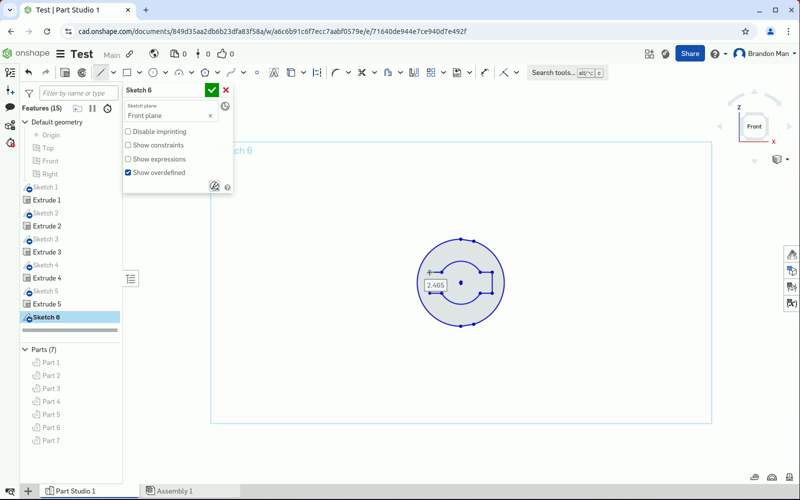
mouse_move(459, 272)
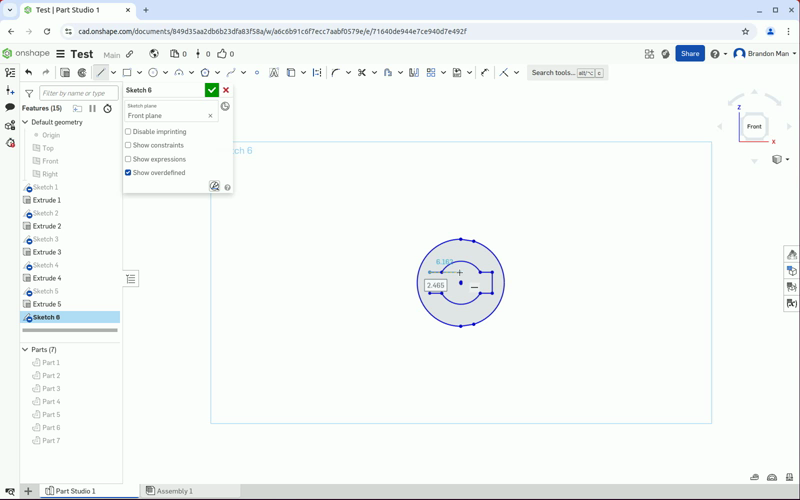
key_down(shift)
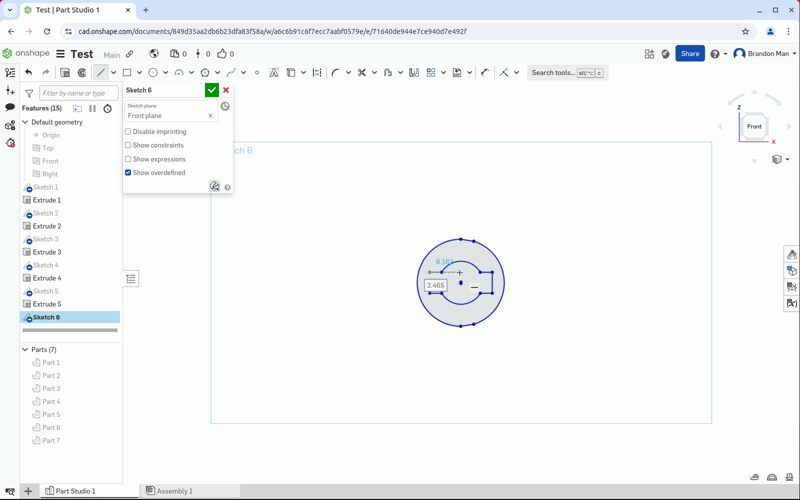
mouse_move(429, 293)
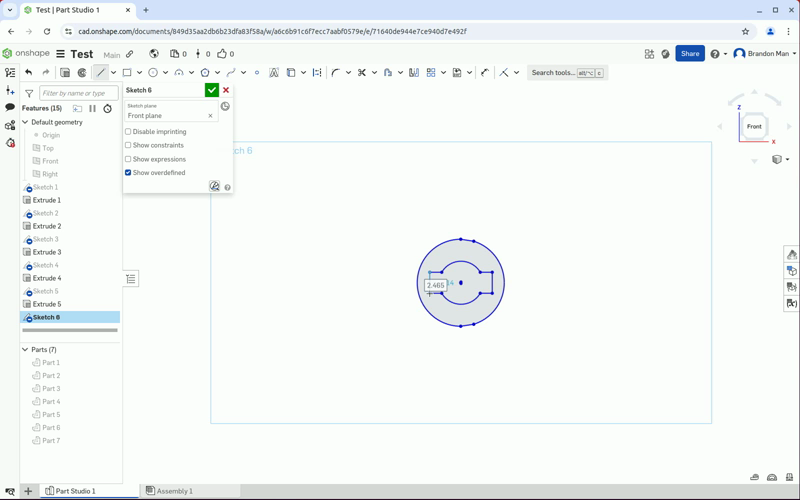
key_up(shift)
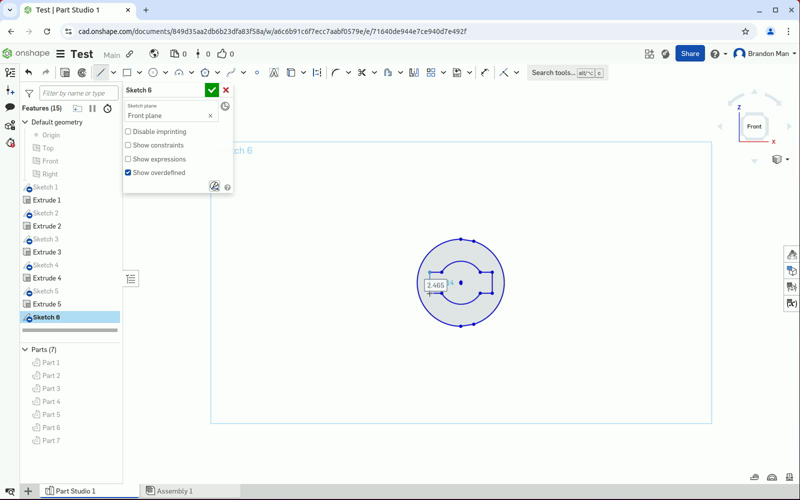
click(429, 293)
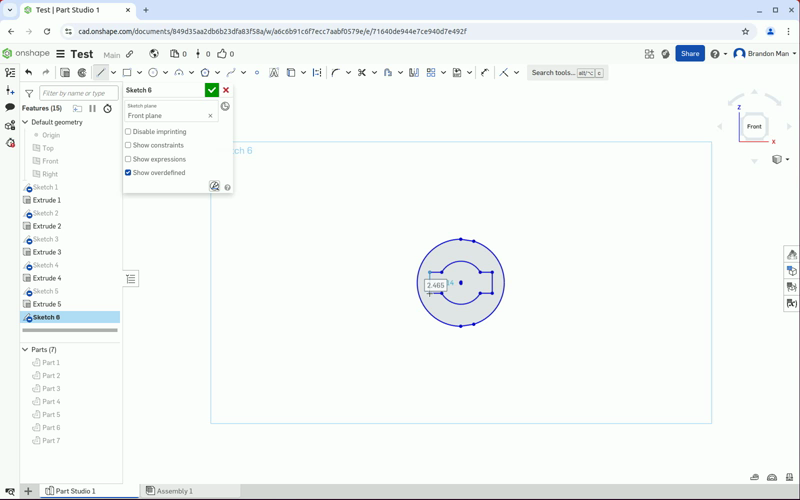
key(esc)
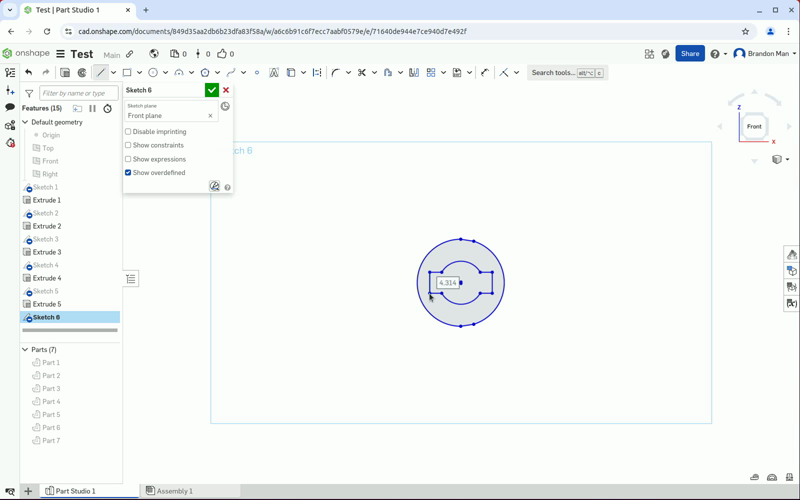
mouse_move(426, 272)
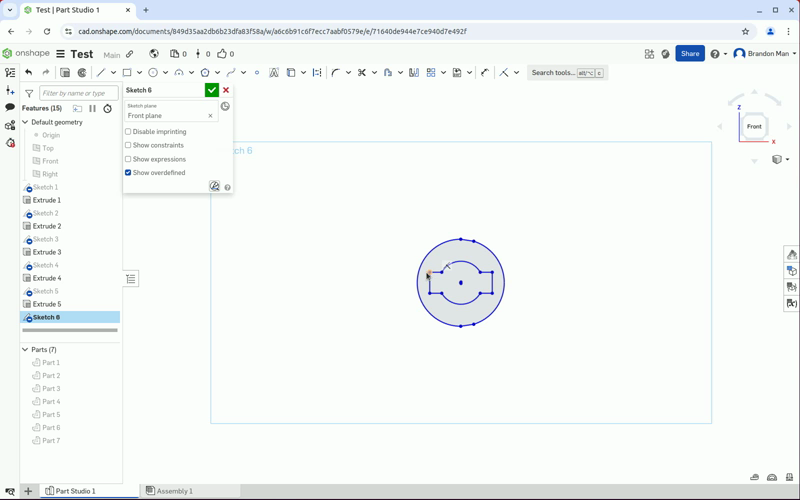
click(426, 272)
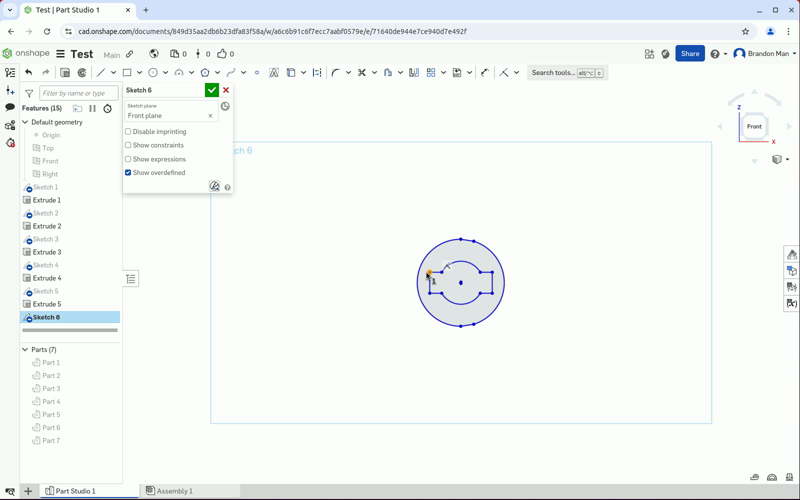
mouse_move(73, 352)
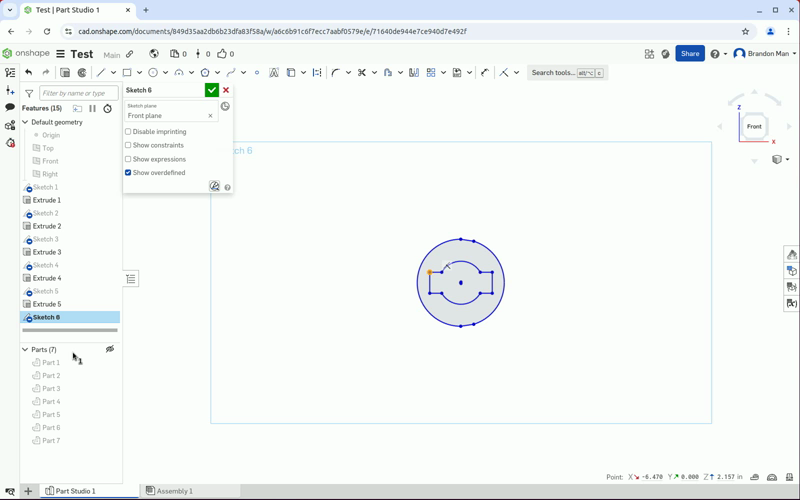
key(shift+y)
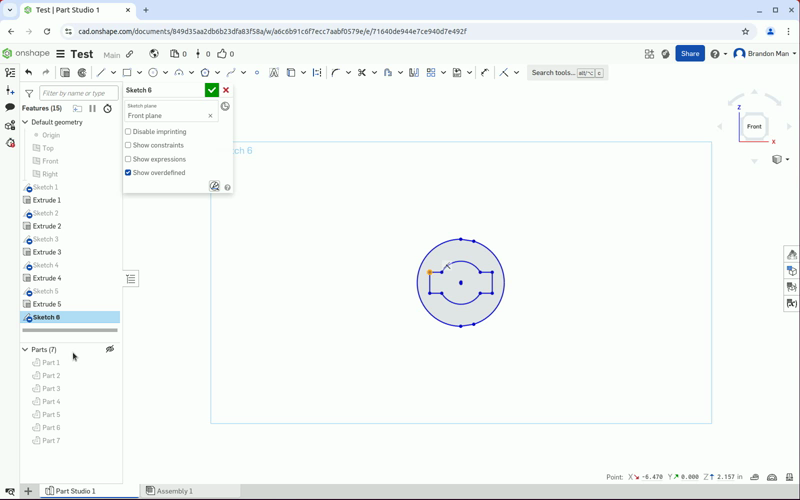
key(shift+e)
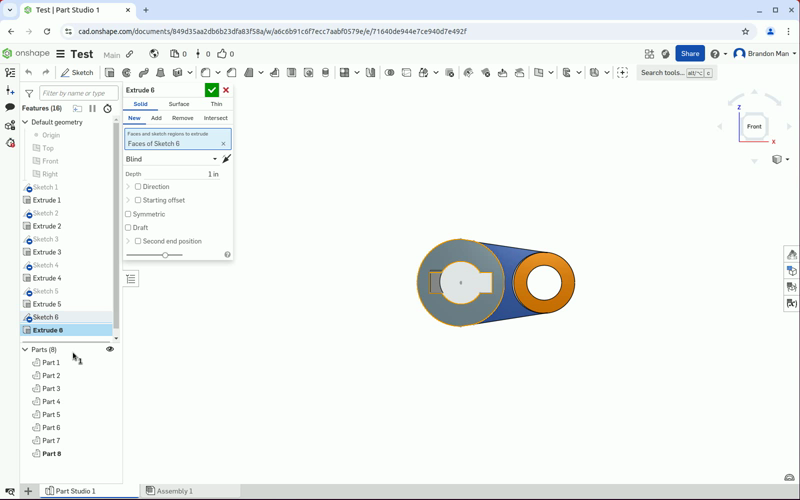
mouse_move(143, 106)
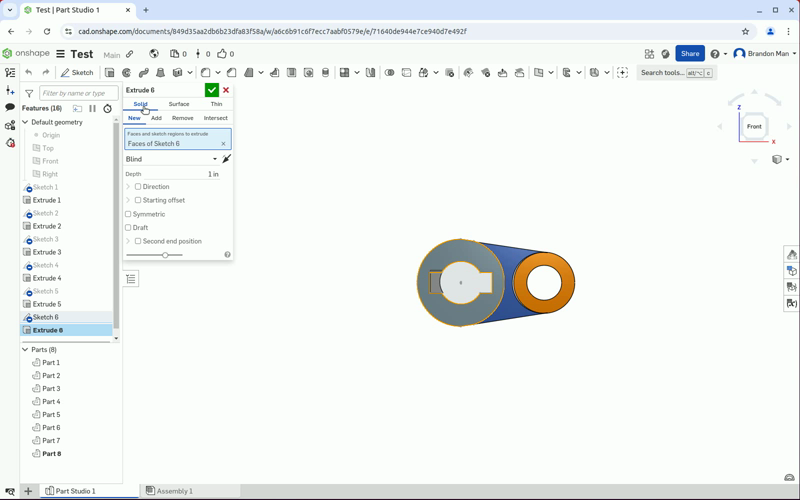
click(143, 106)
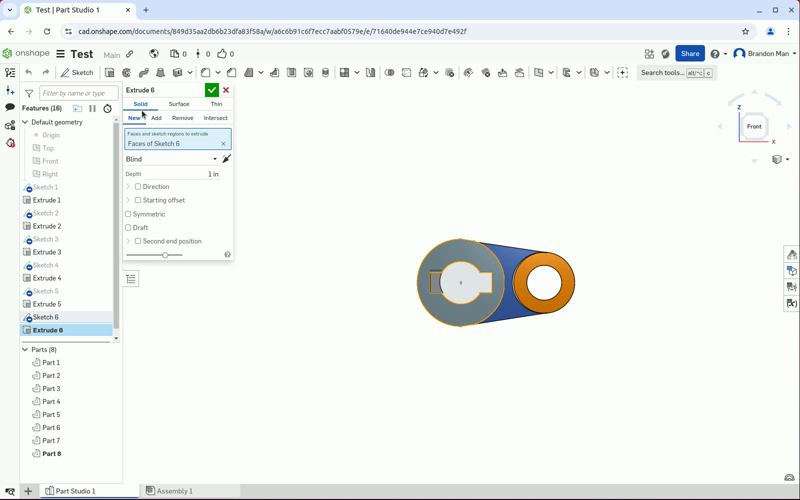
mouse_move(137, 120)
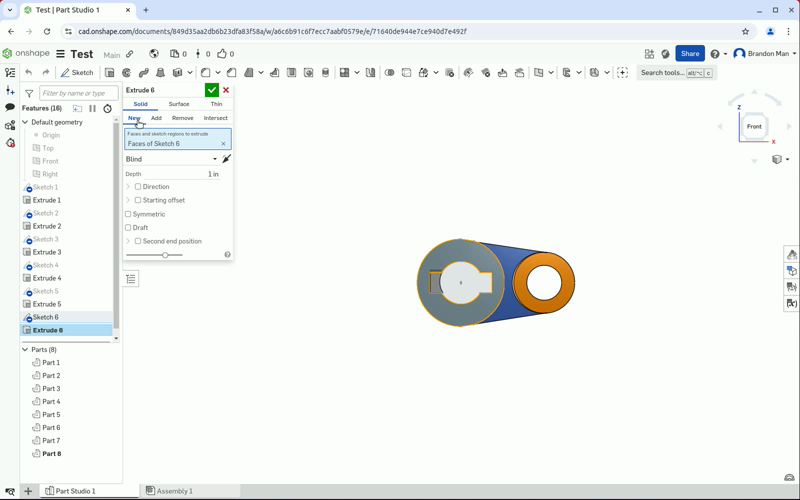
click(137, 120)
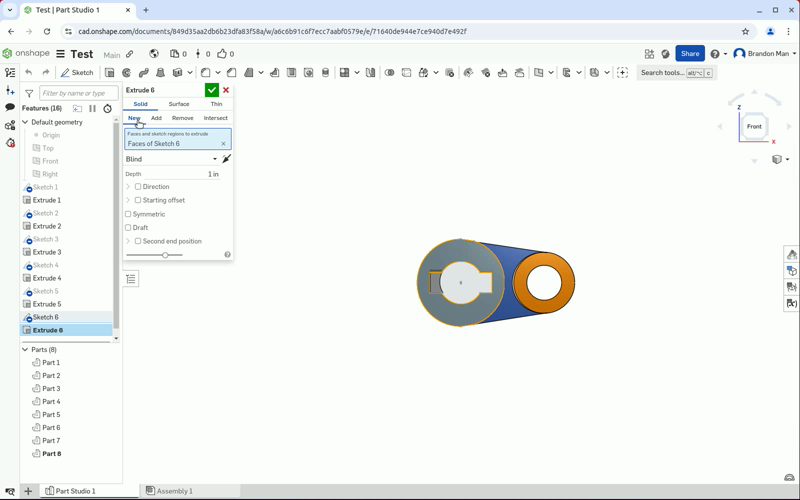
key(tab, 4)
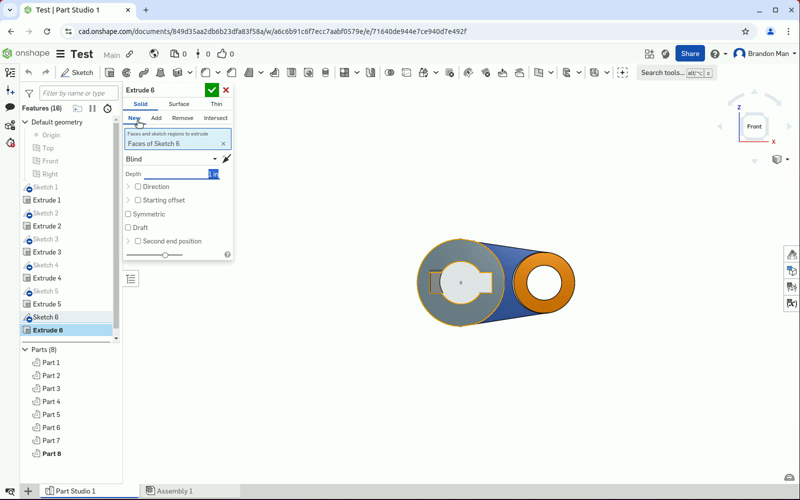
text(16.609)
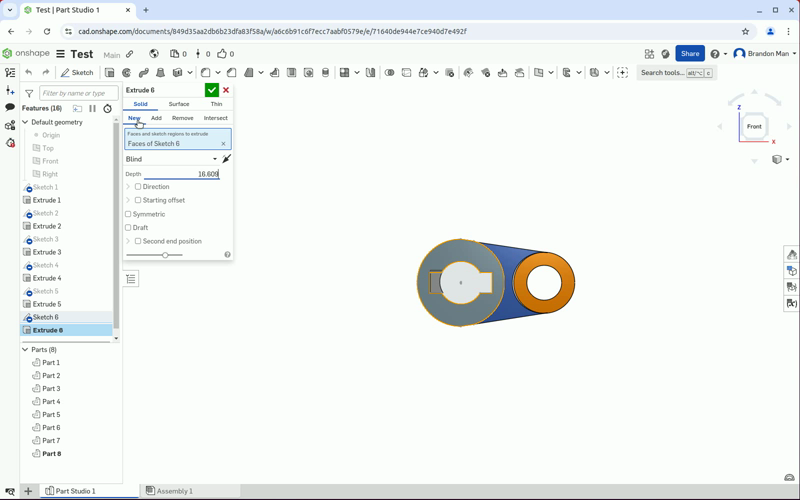
key(enter)
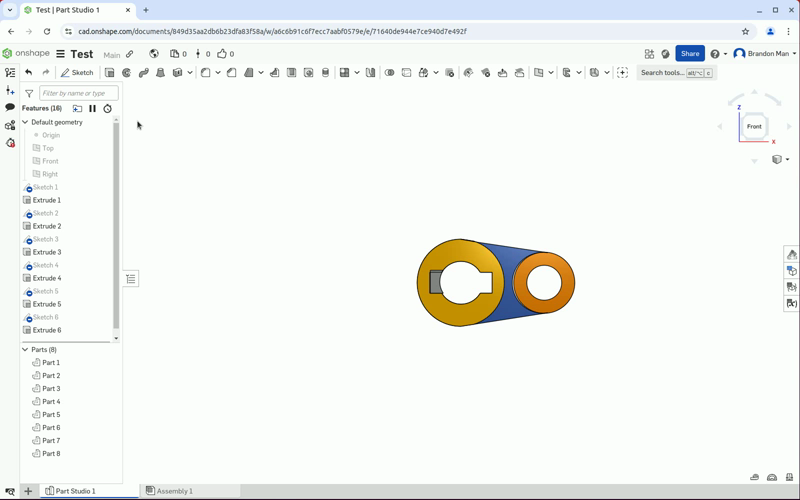
key(shift+h)
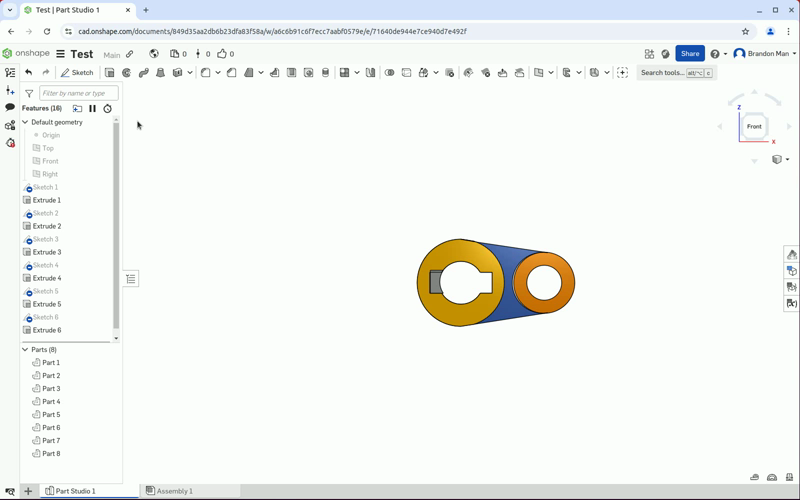
key(shift+h)
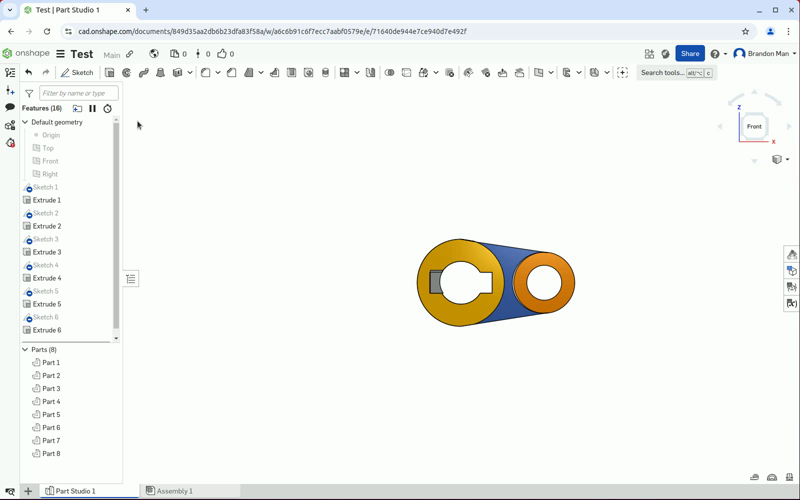
key(shift+7)
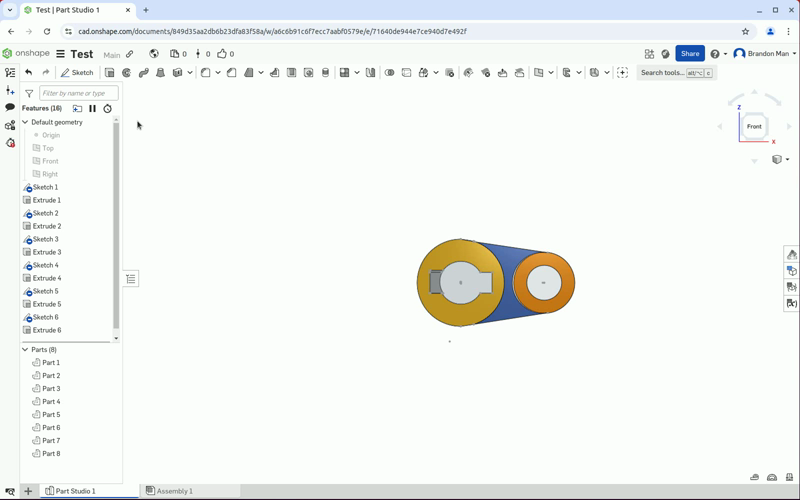
key(left, 2)
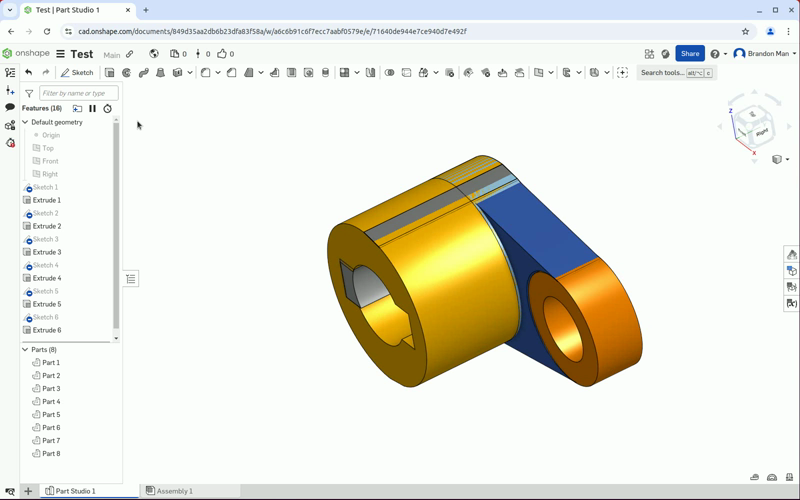
key(down, 2)
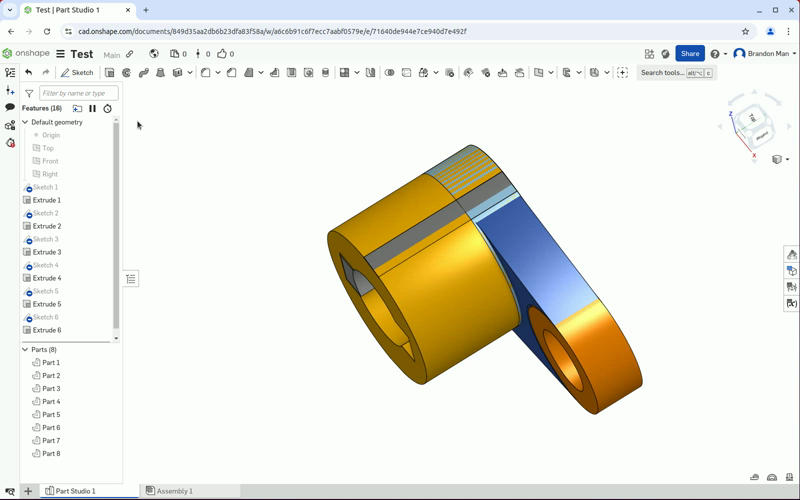
key(up, 2)
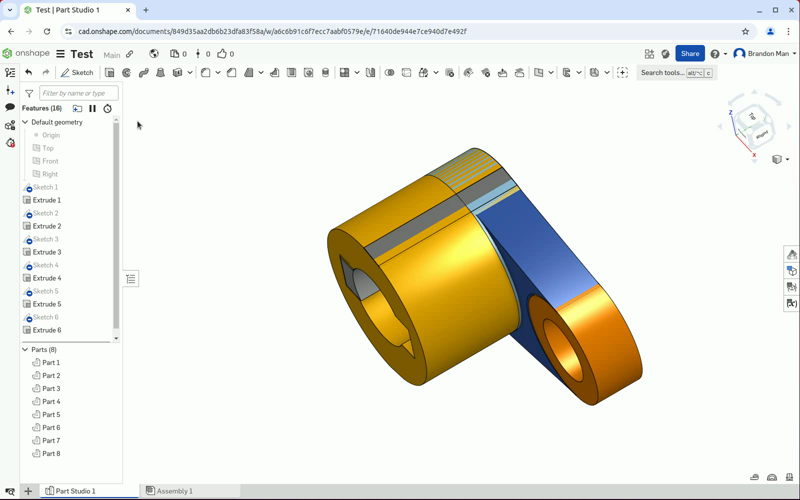
key(right, 2)
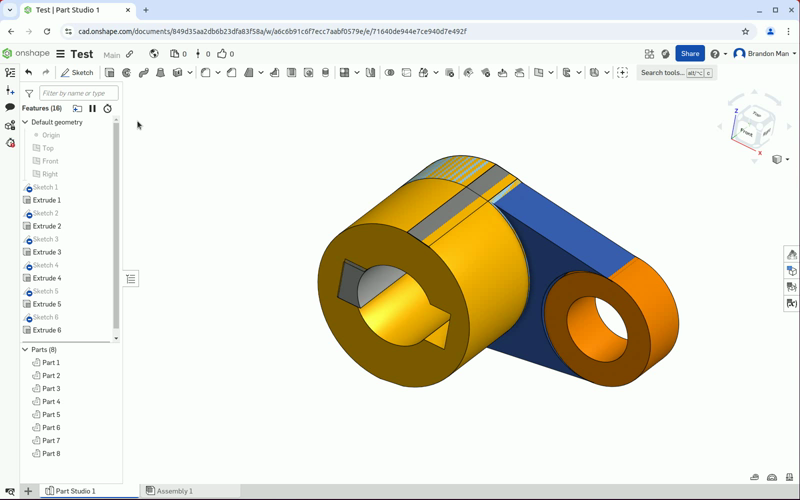
mouse_move(69, 189)
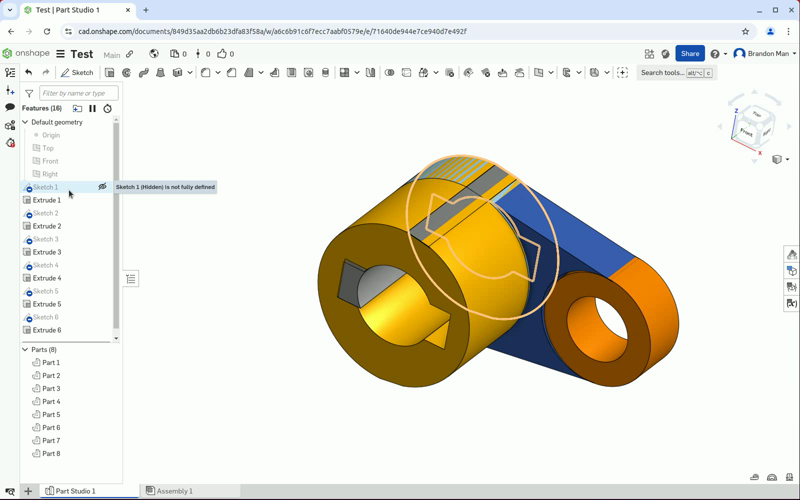
click(69, 189)